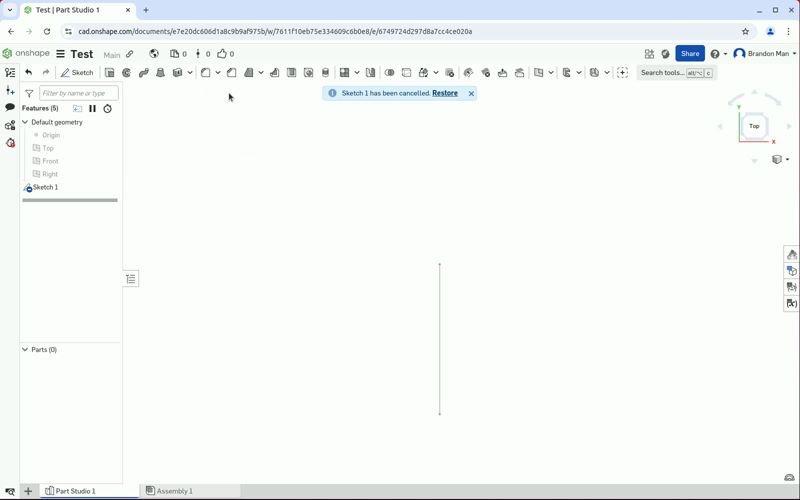
key(shift+h)
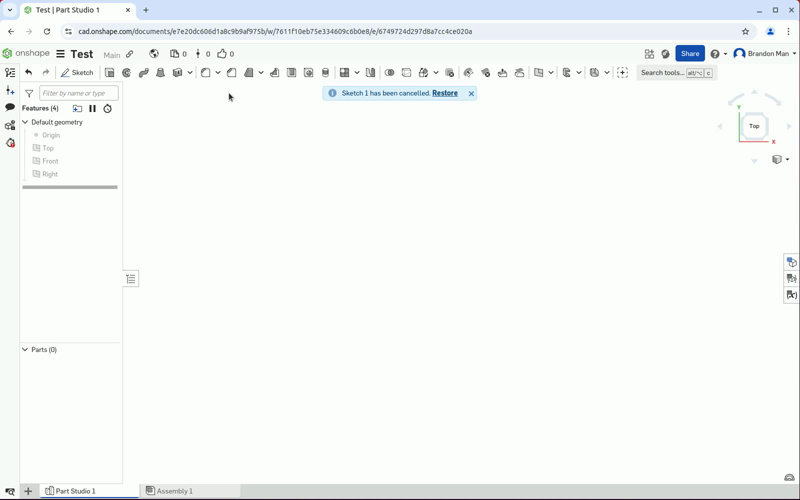
mouse_move(73, 352)
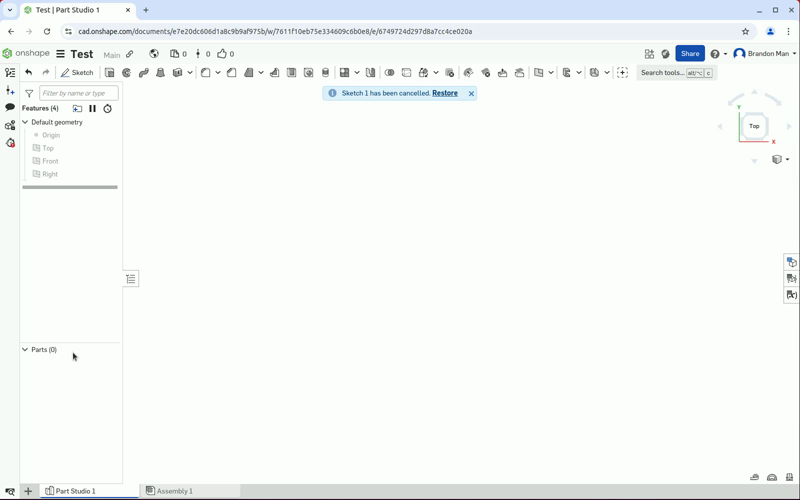
key(y)
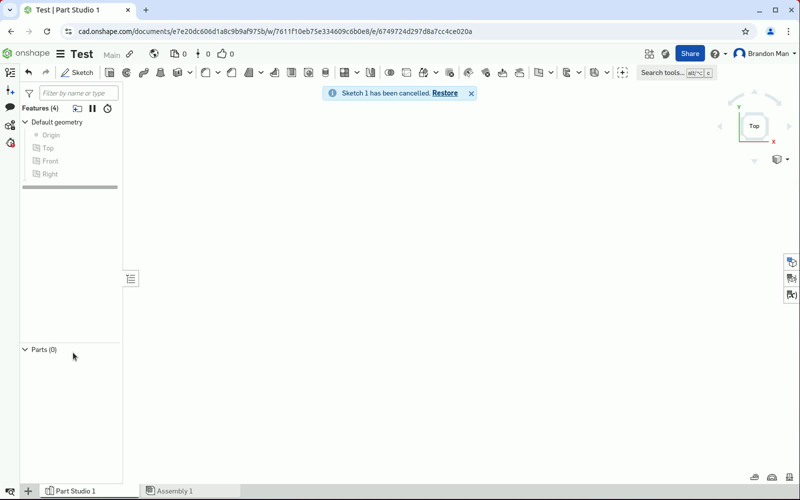
key(shift+p)
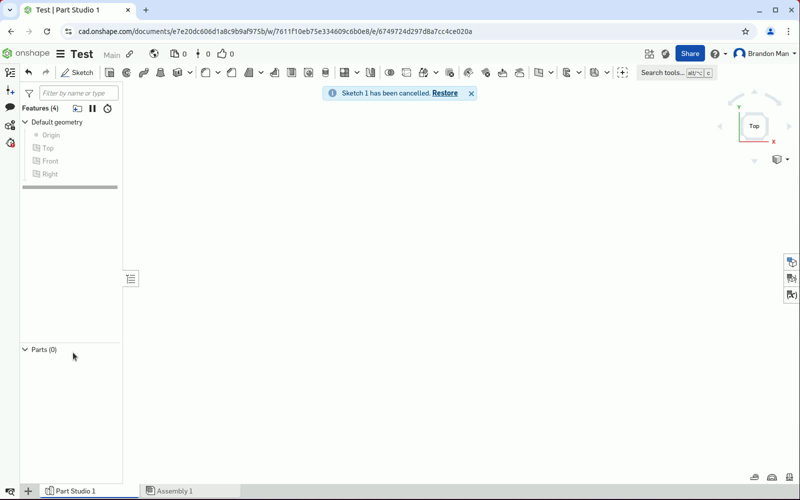
key(space)
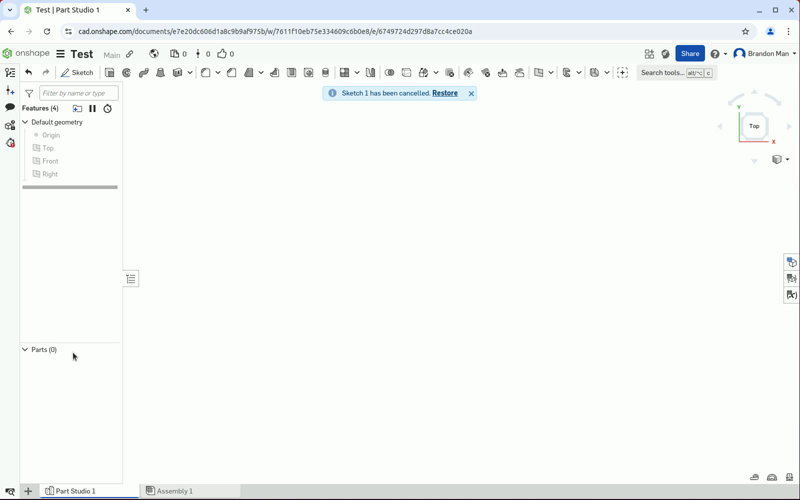
key_down(shift)
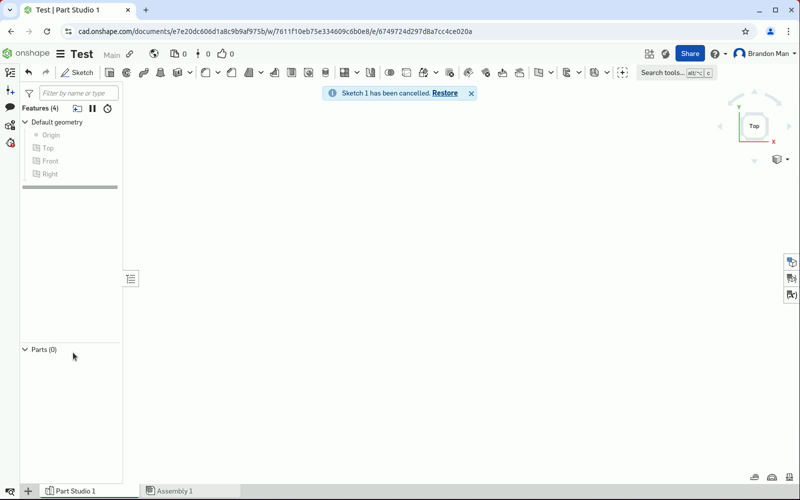
key(up)
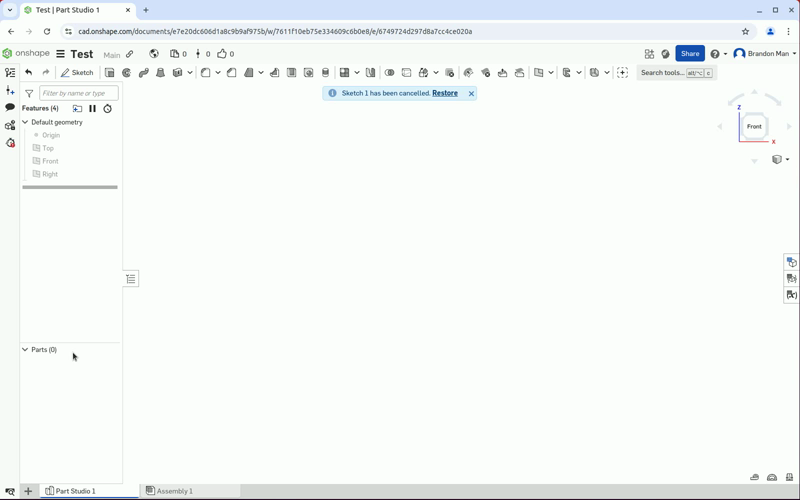
key_up(shift)
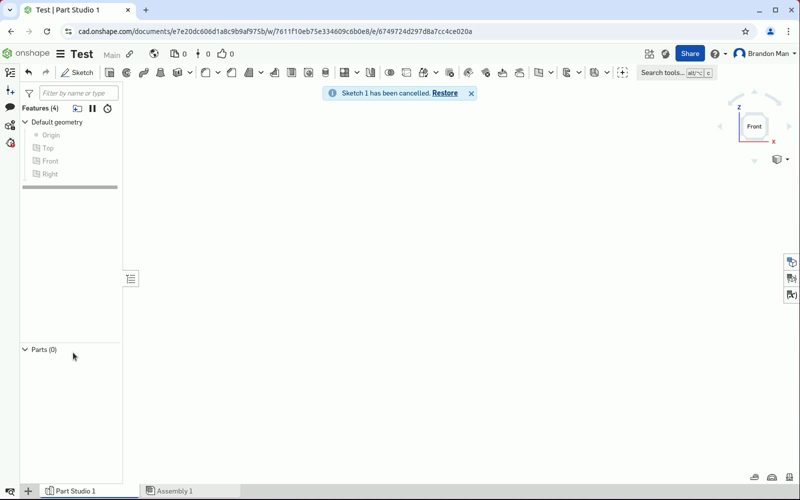
mouse_move(73, 352)
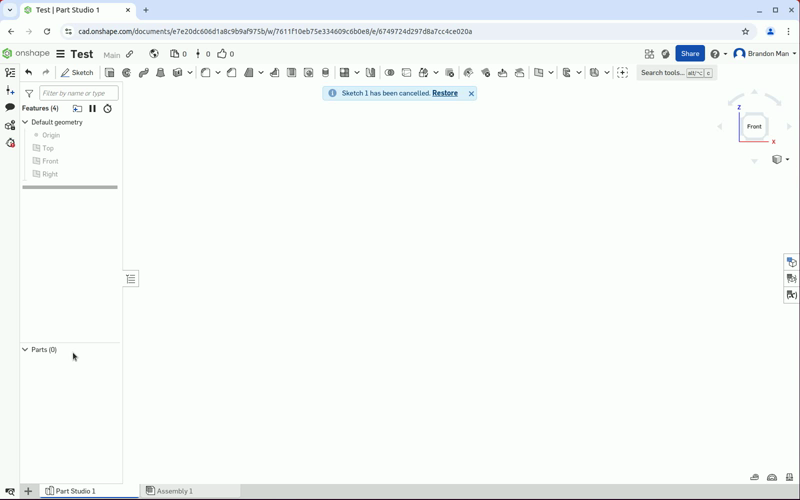
key(shift+y)
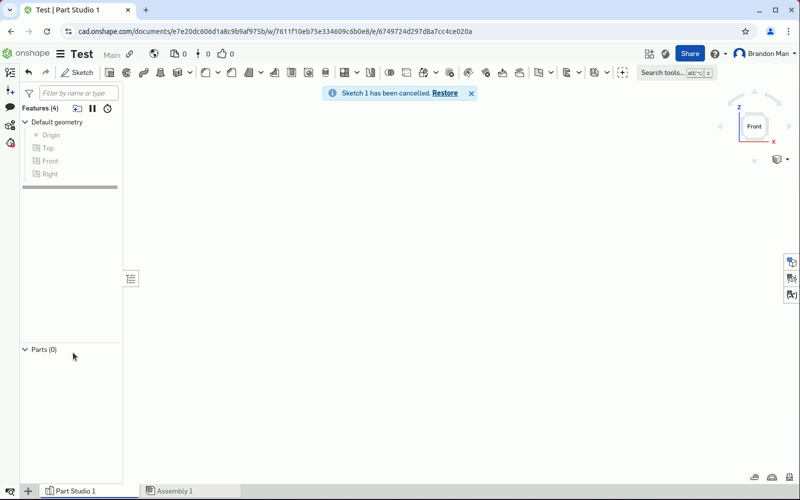
key(shift+s)
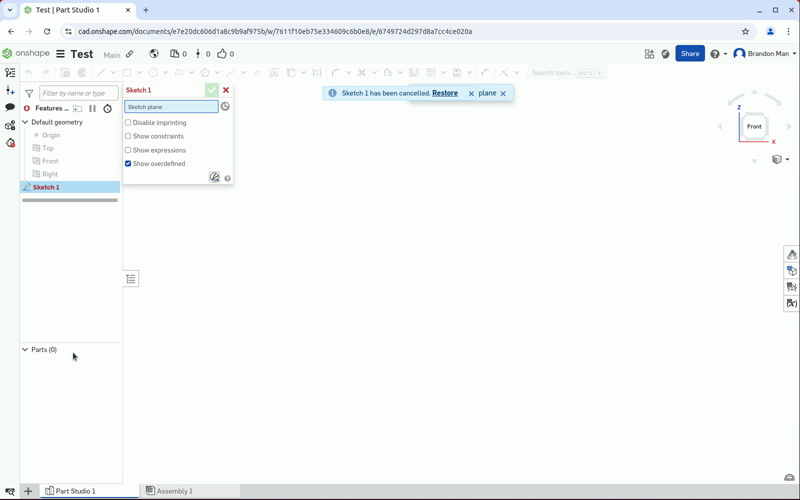
mouse_move(73, 163)
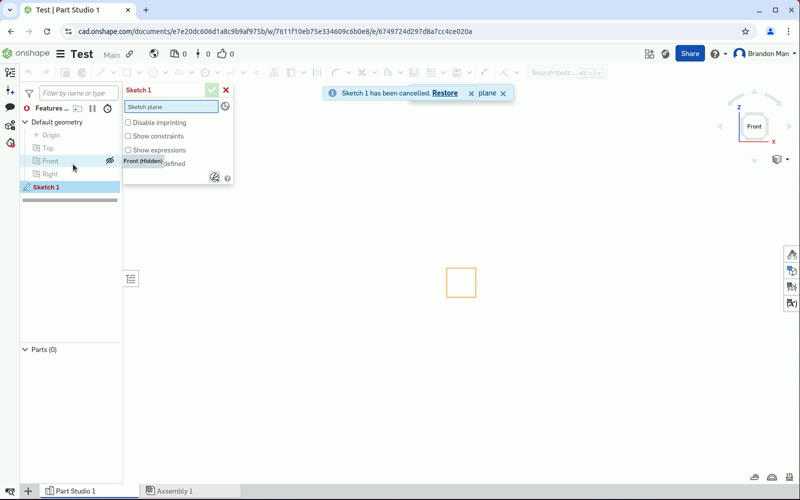
click(73, 163)
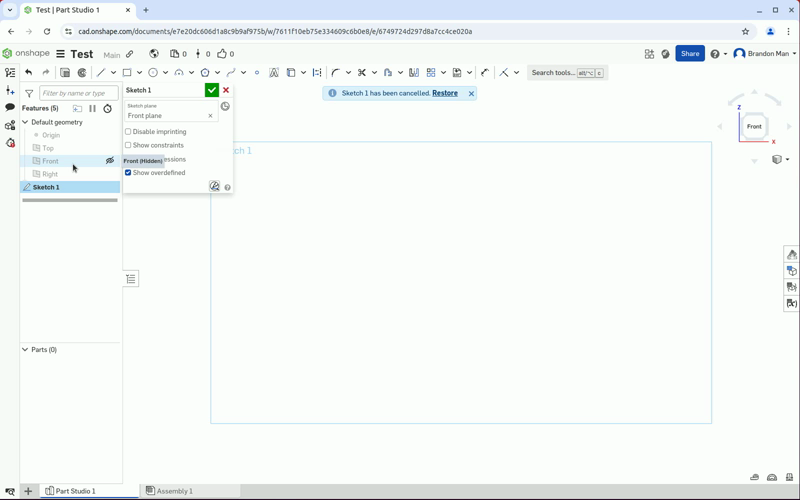
mouse_move(73, 352)
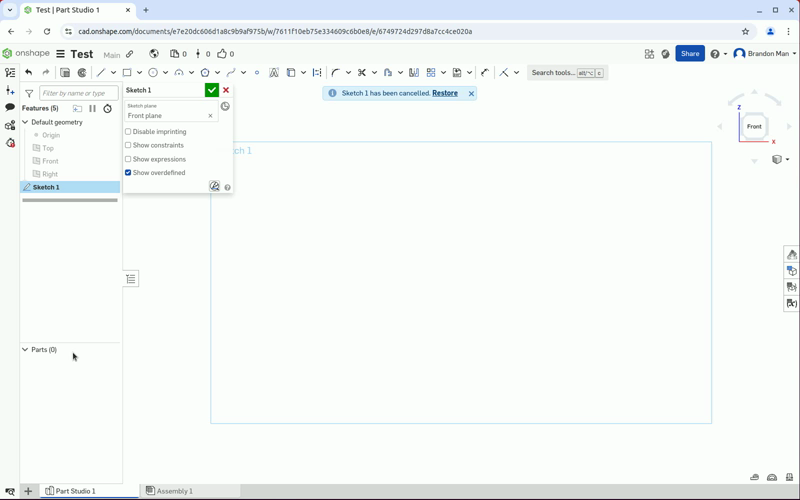
key(y)
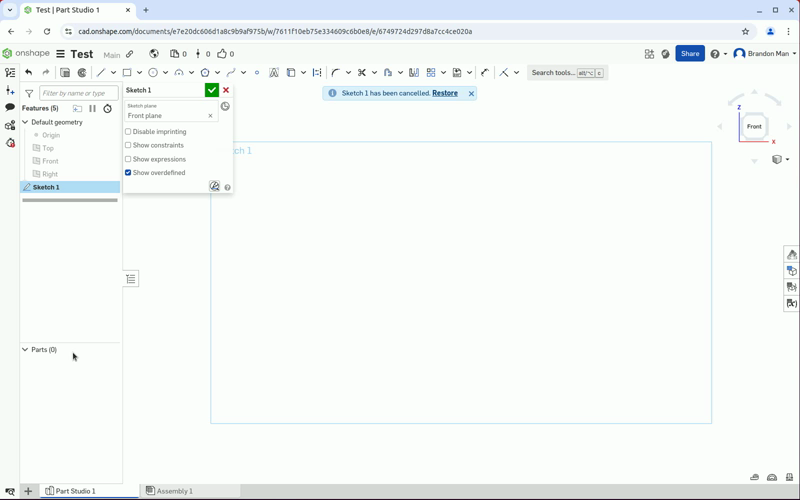
key(l)
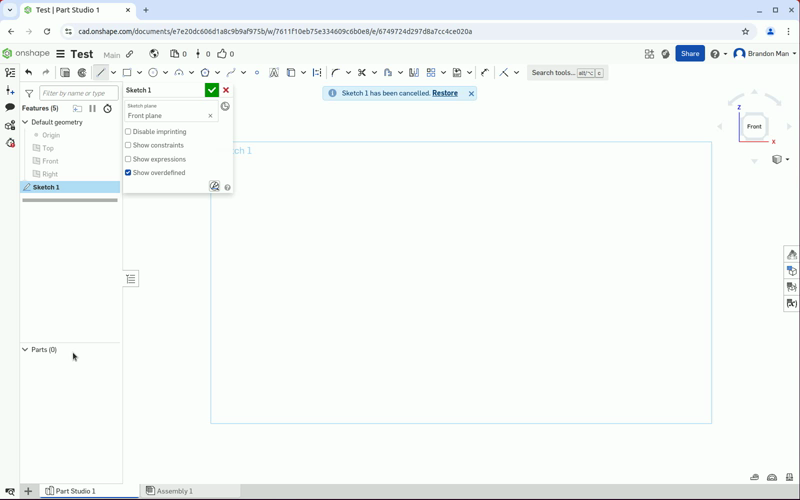
key_down(shift)
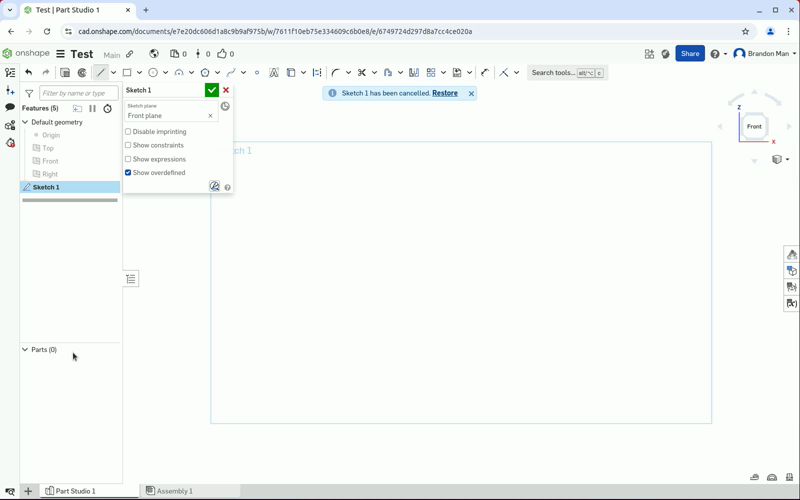
mouse_move(357, 387)
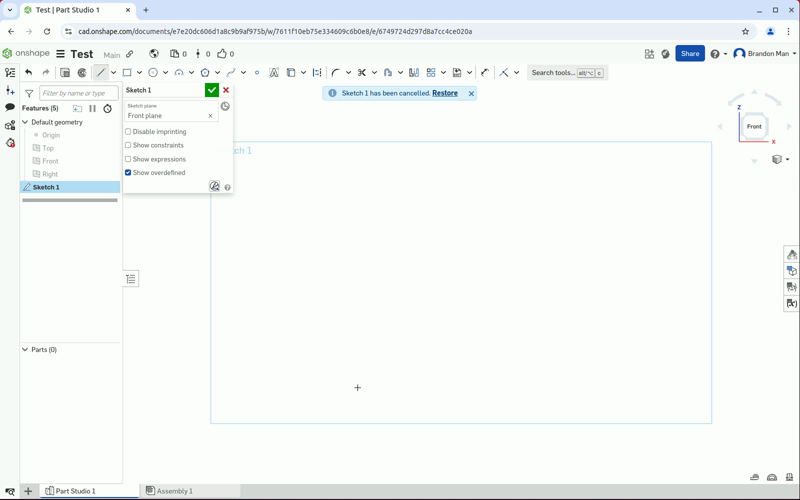
click(357, 387)
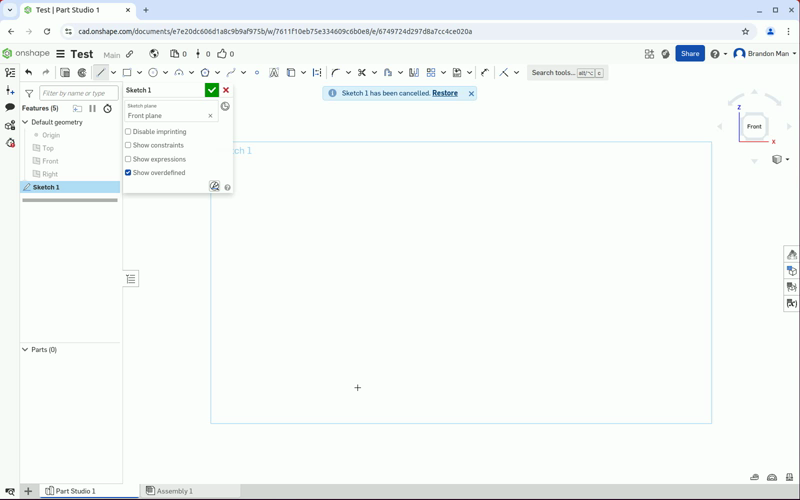
key_up(shift)
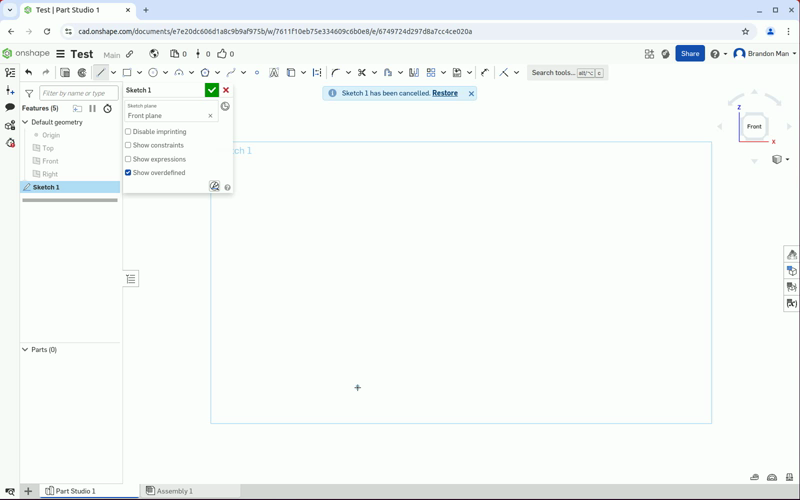
key_down(shift)
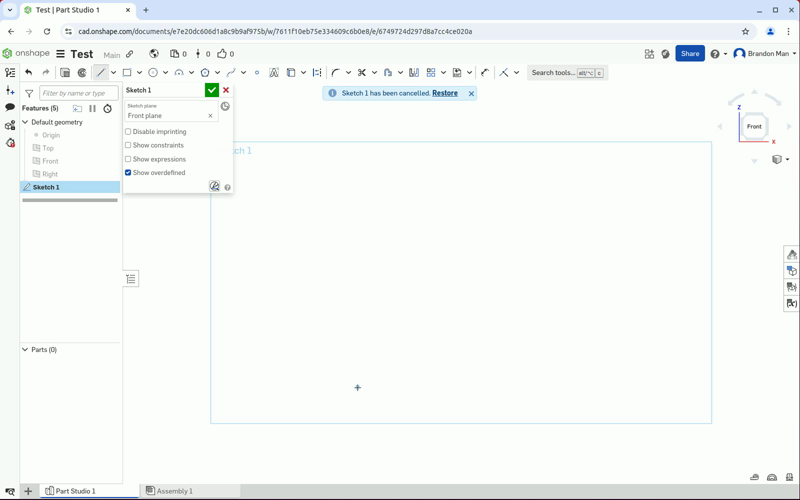
mouse_move(387, 387)
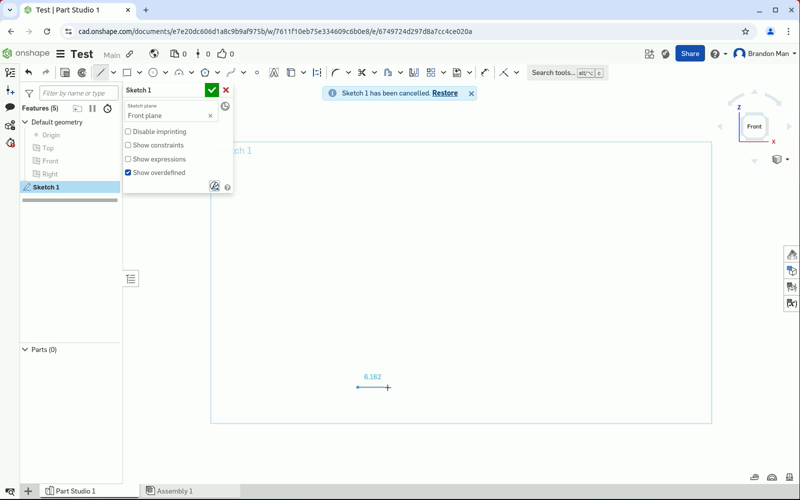
mouse_move(372, 389)
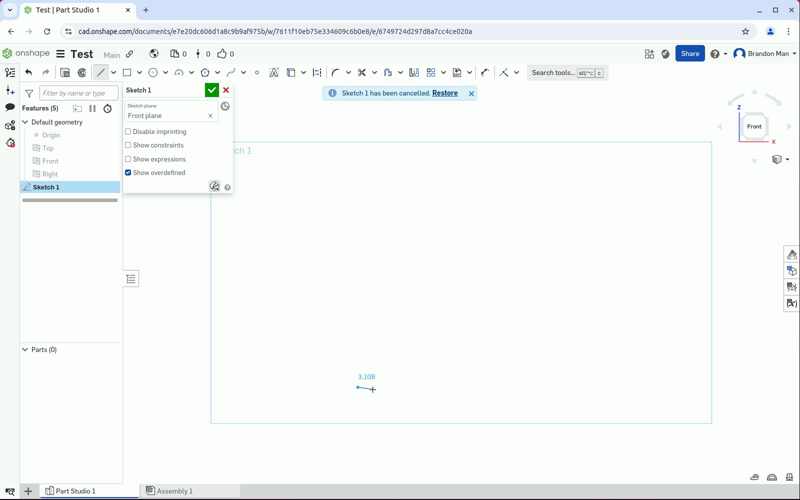
click(372, 389)
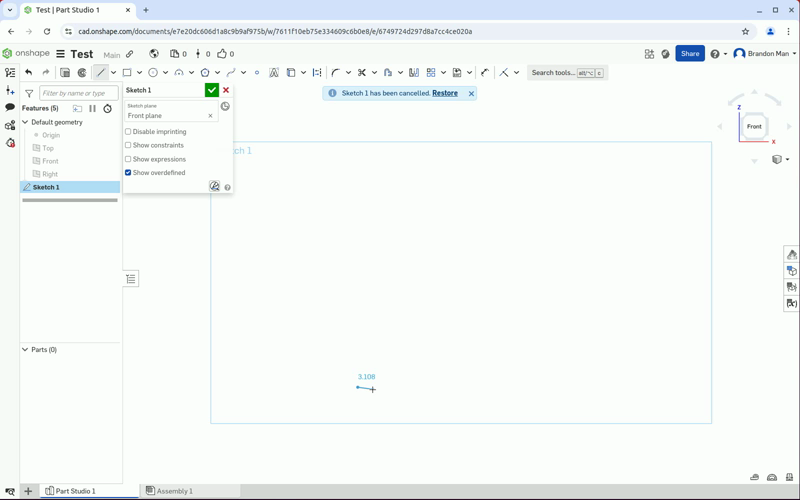
key_up(shift)
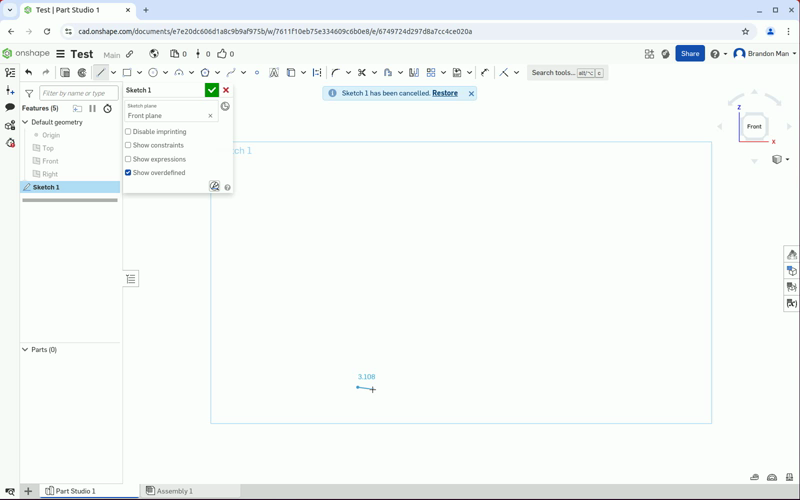
key_down(shift)
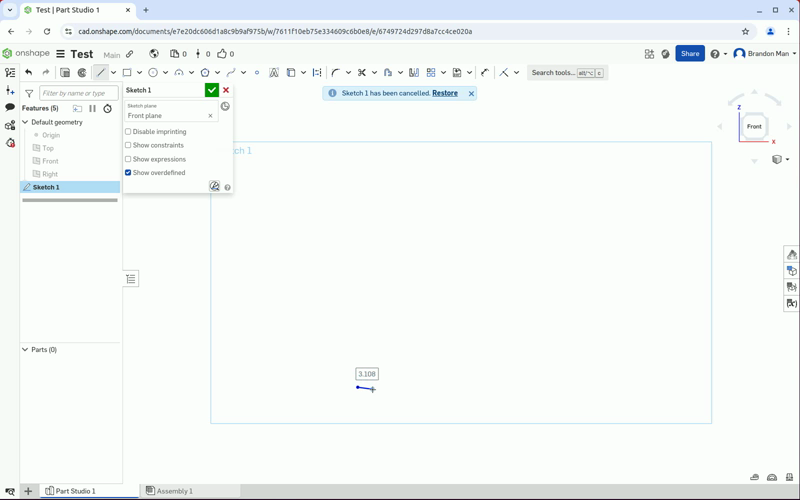
mouse_move(566, 393)
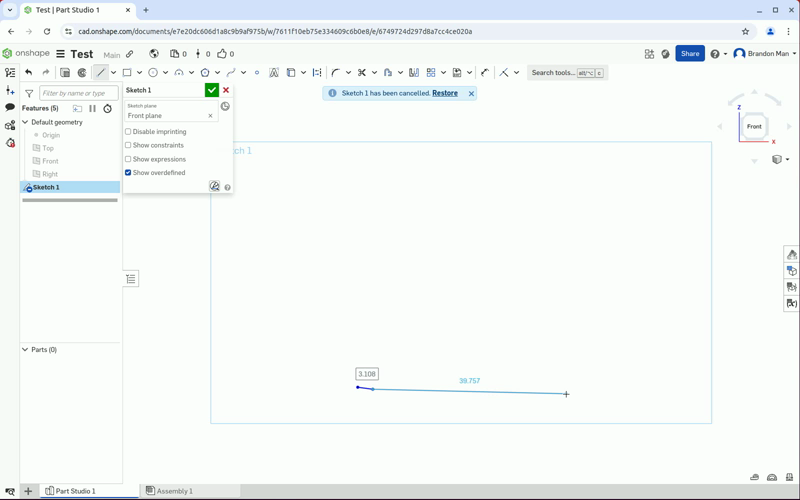
click(566, 393)
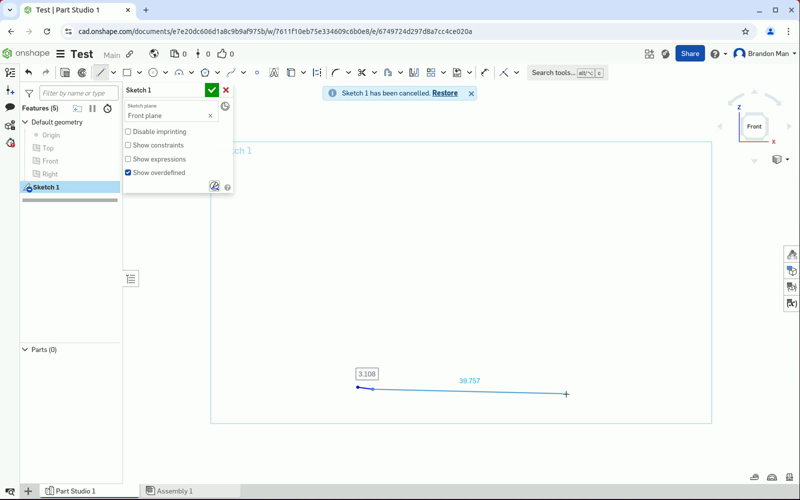
key_up(shift)
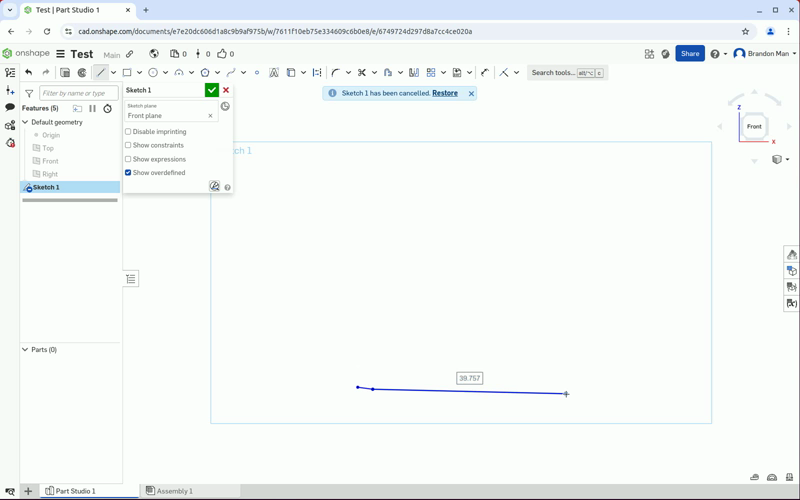
key_down(shift)
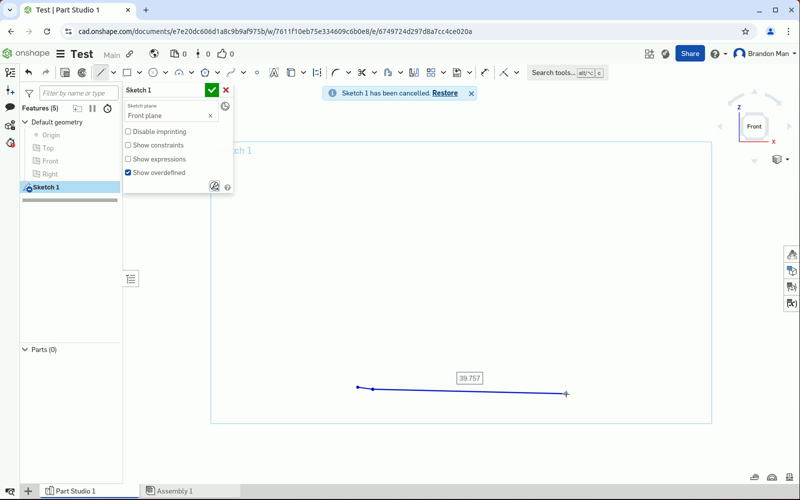
mouse_move(589, 393)
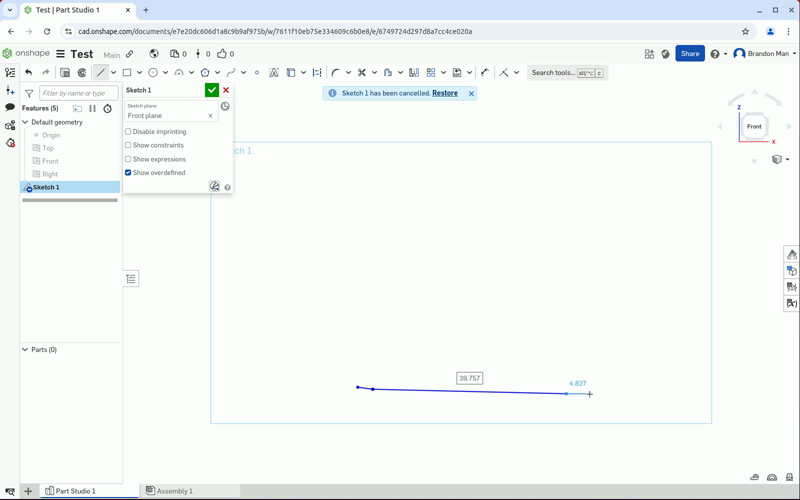
mouse_move(566, 345)
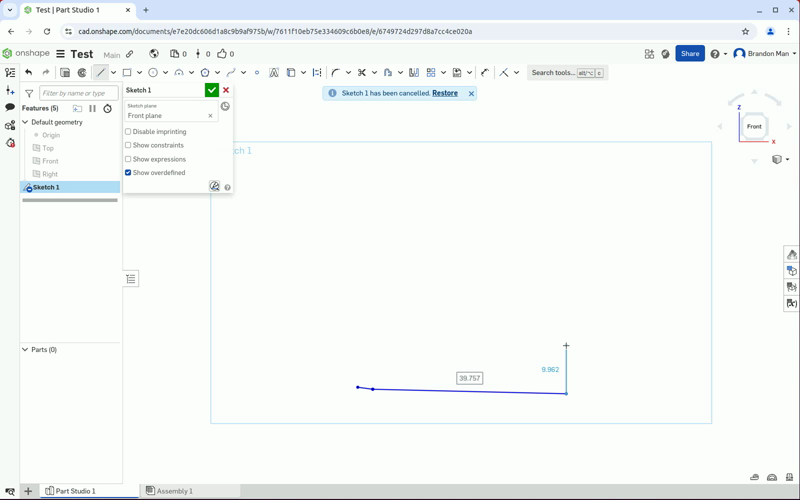
click(566, 345)
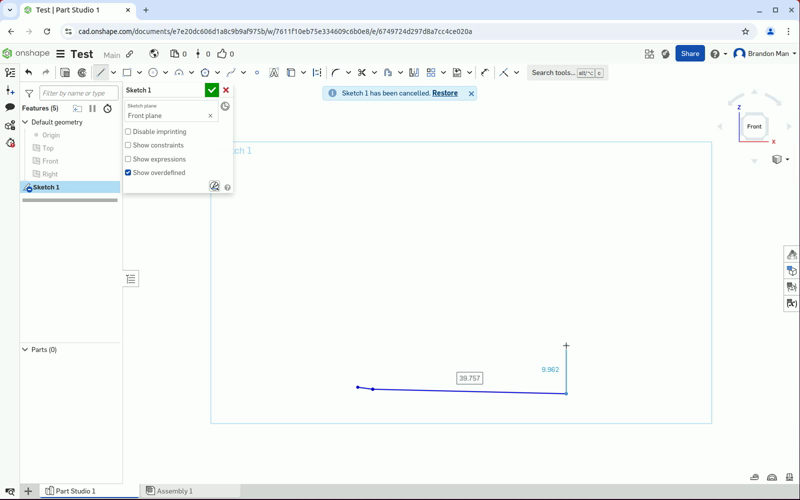
key_up(shift)
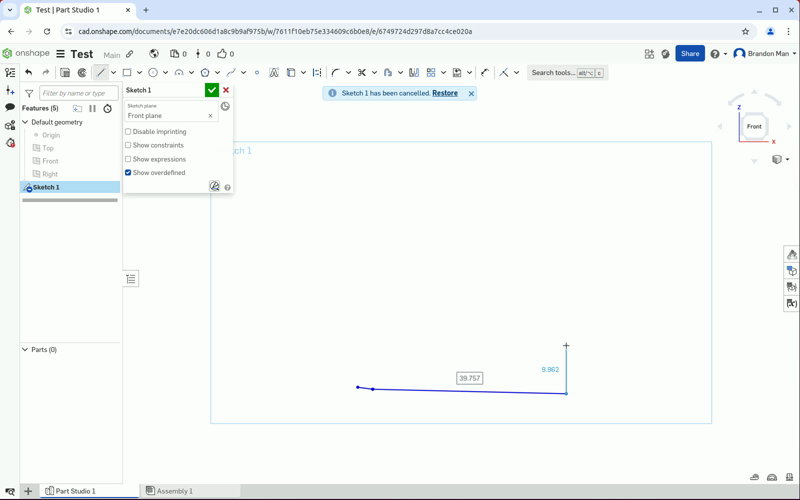
key_down(shift)
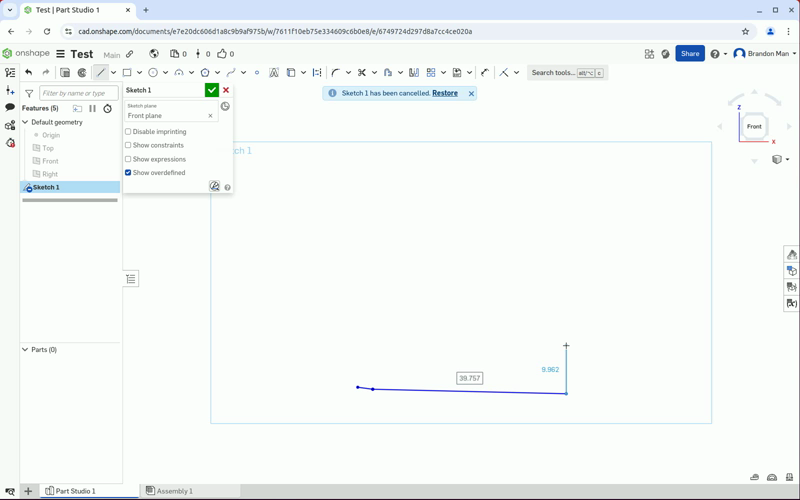
mouse_move(589, 345)
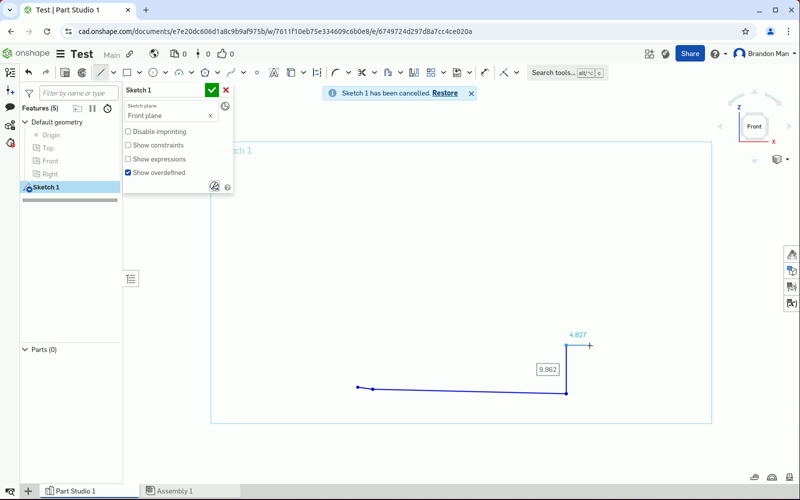
mouse_move(531, 343)
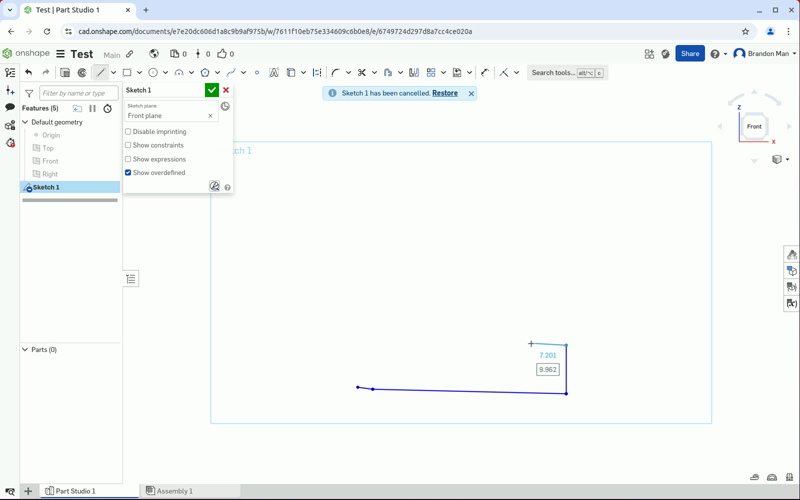
click(531, 343)
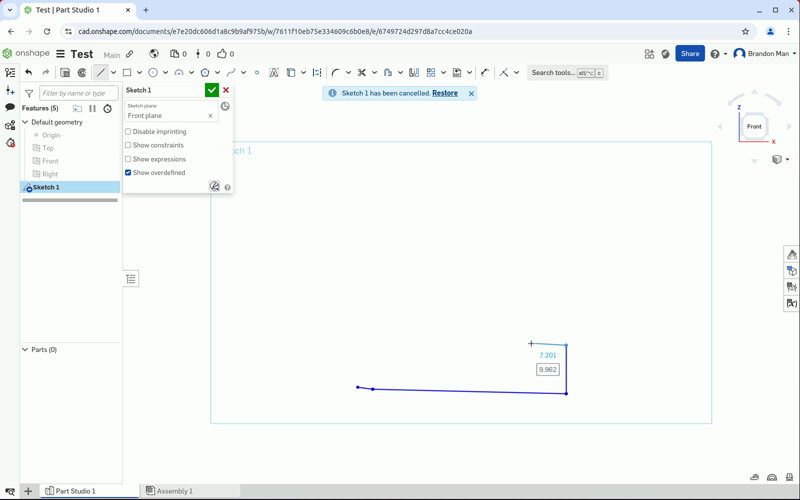
key_up(shift)
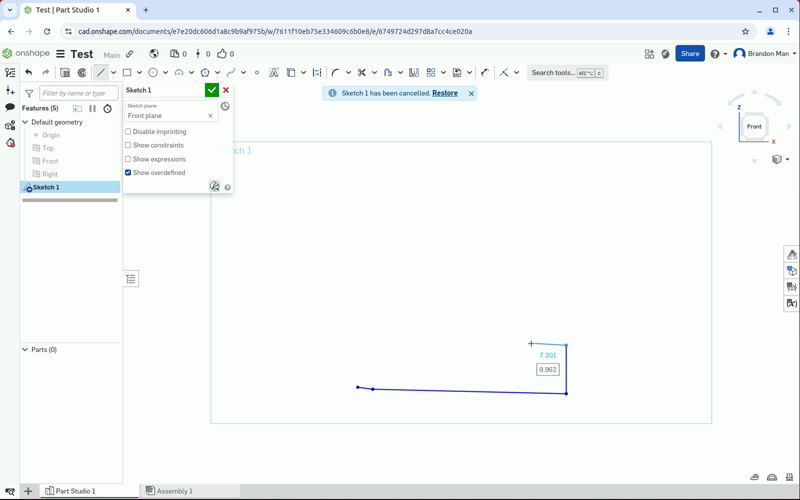
key(esc)
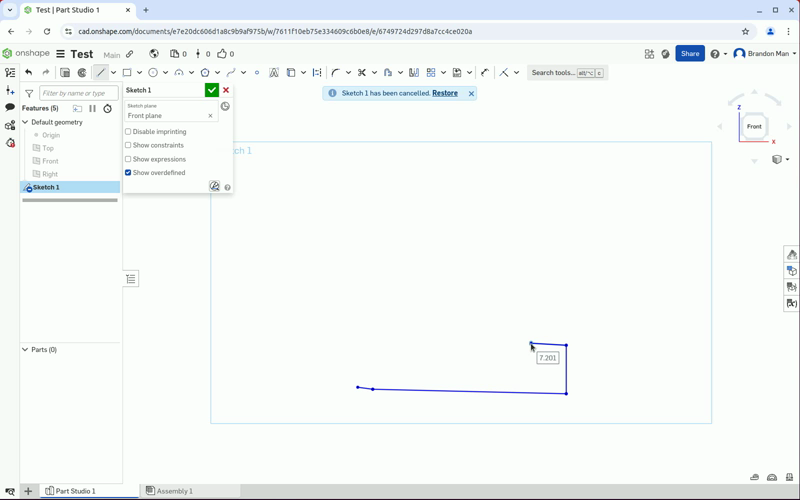
key(a)
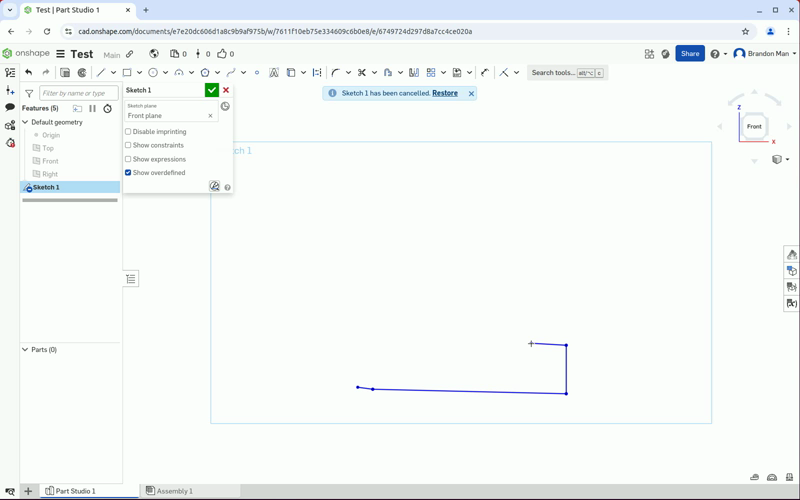
mouse_move(531, 343)
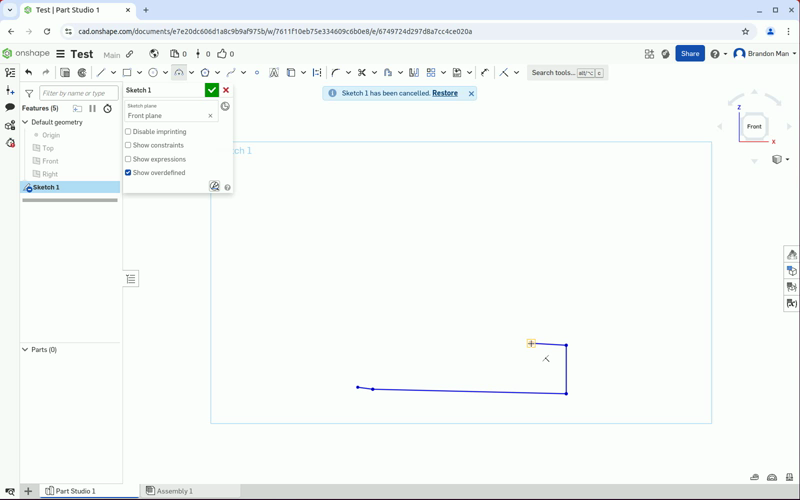
click(531, 343)
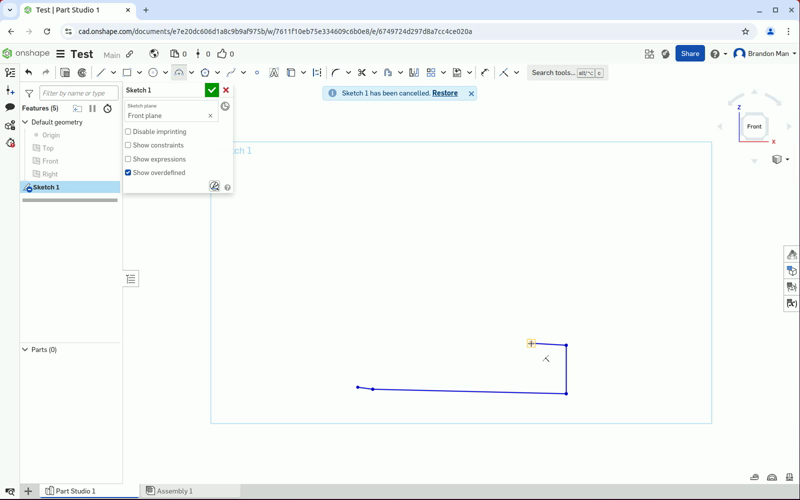
key_down(shift)
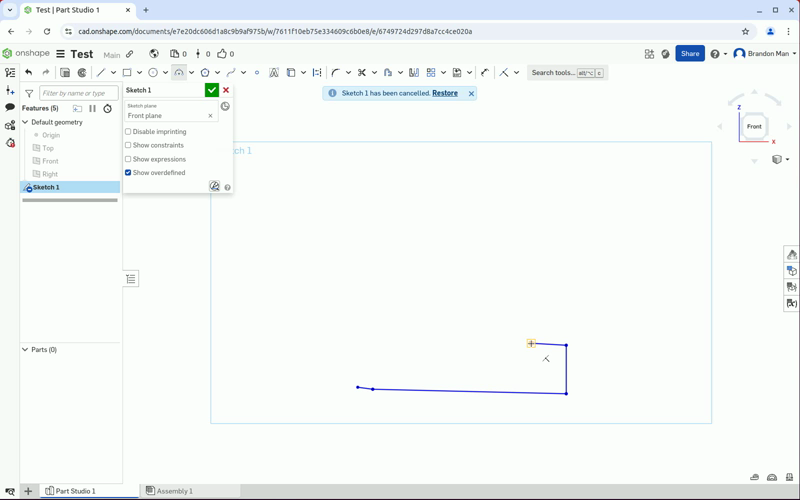
mouse_move(522, 354)
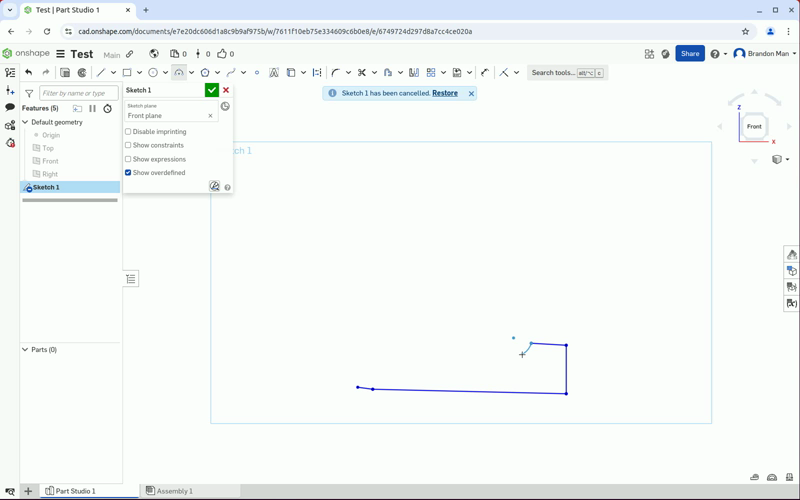
click(522, 354)
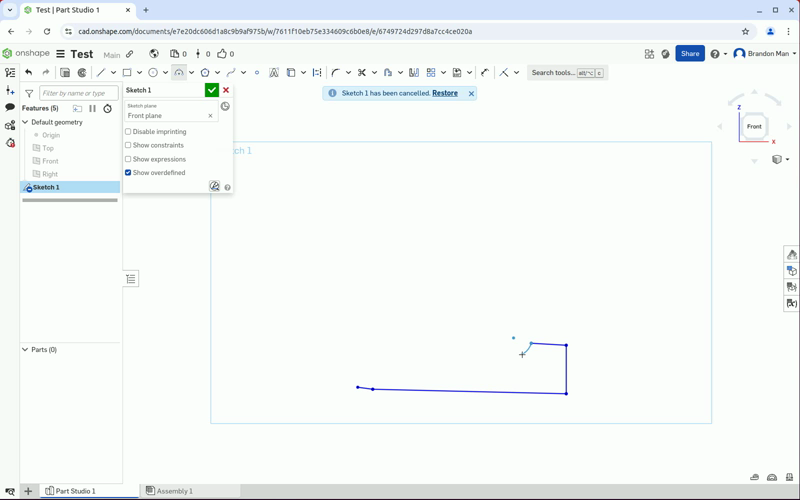
mouse_move(527, 348)
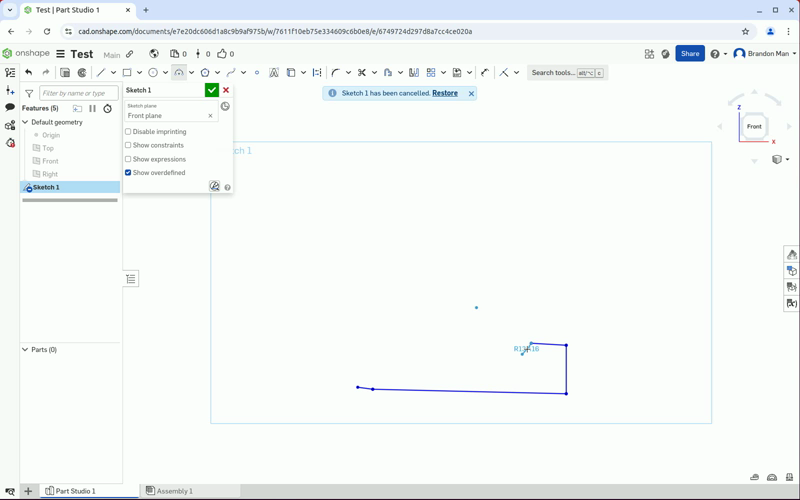
click(527, 348)
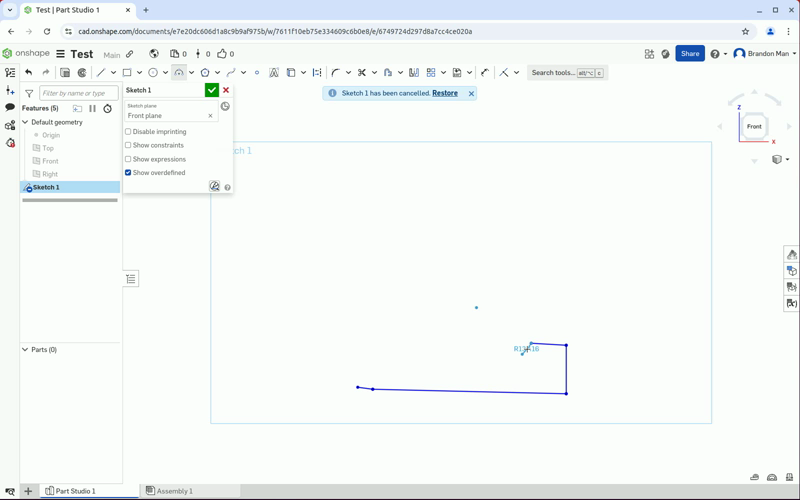
key_up(shift)
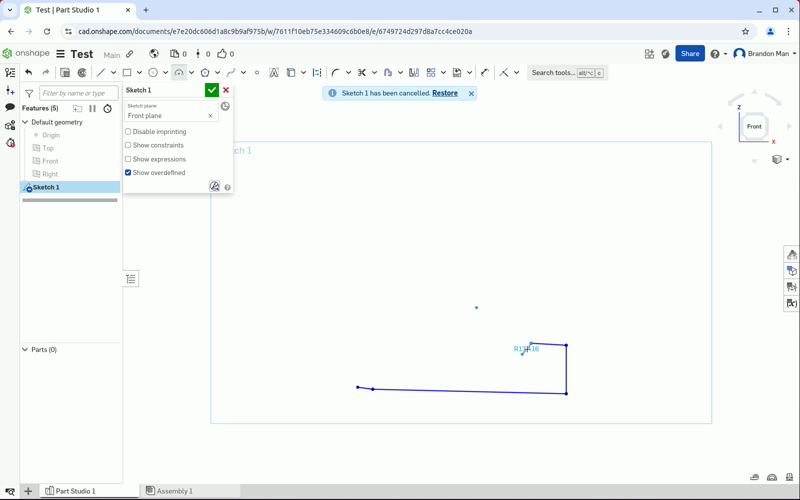
key(esc)
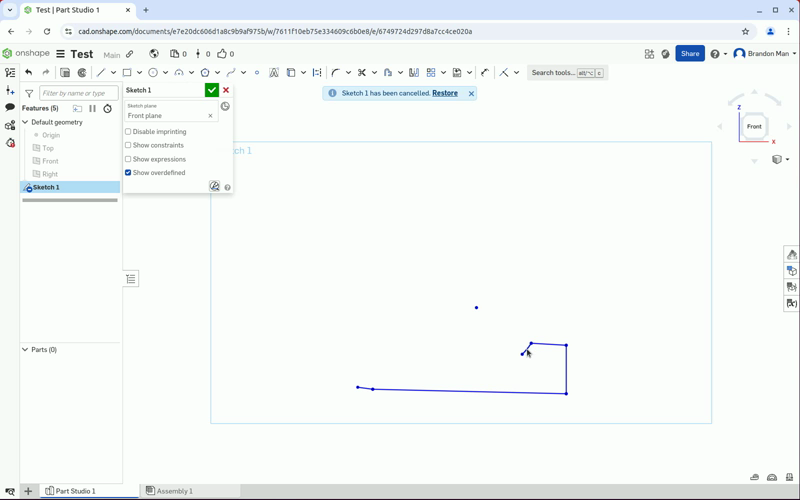
key(l)
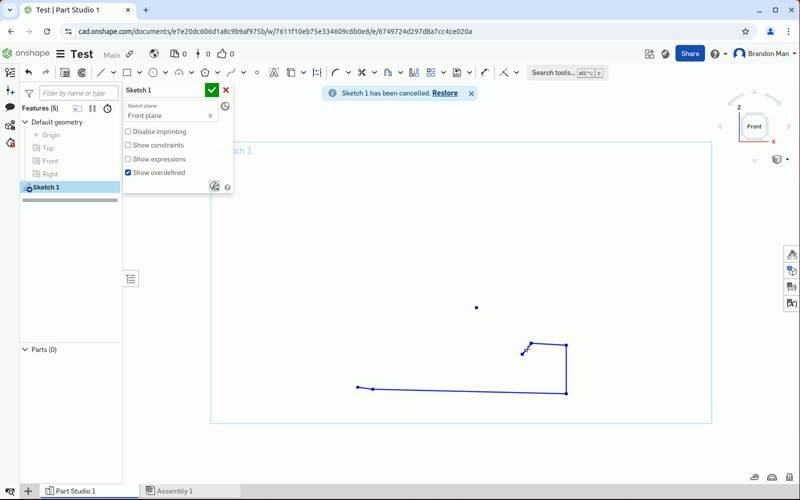
mouse_move(522, 354)
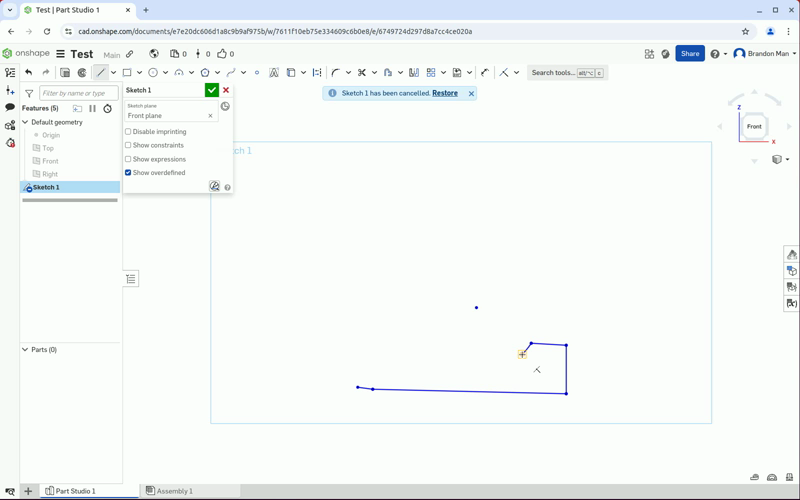
click(522, 354)
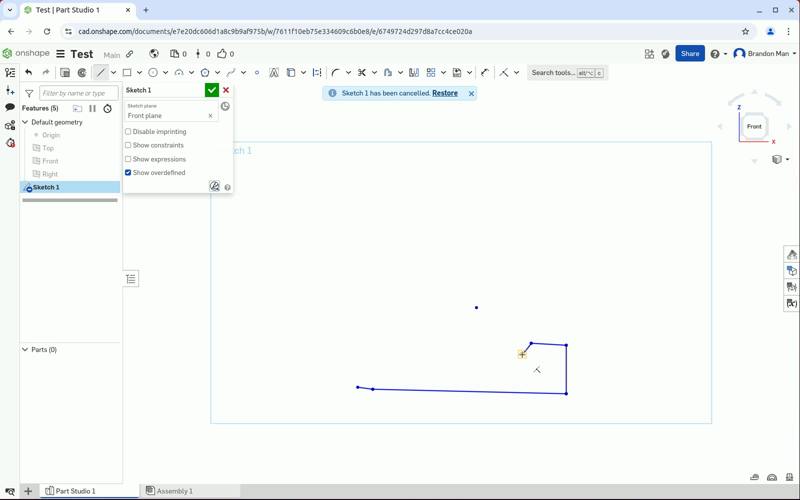
key_down(shift)
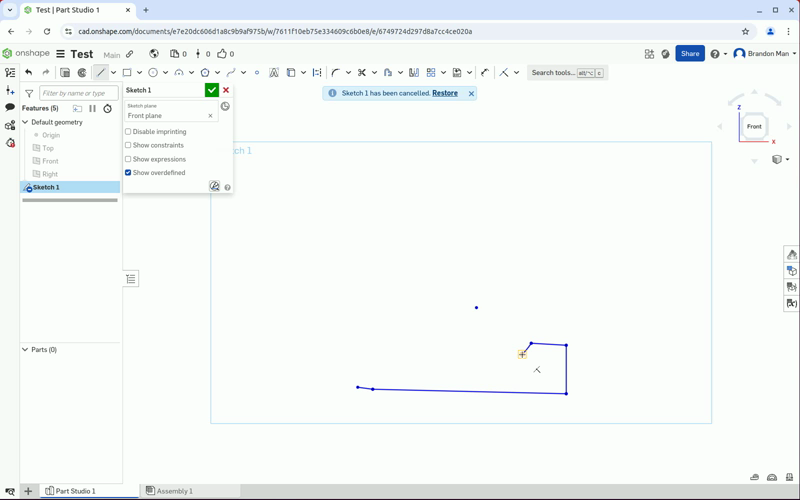
mouse_move(552, 354)
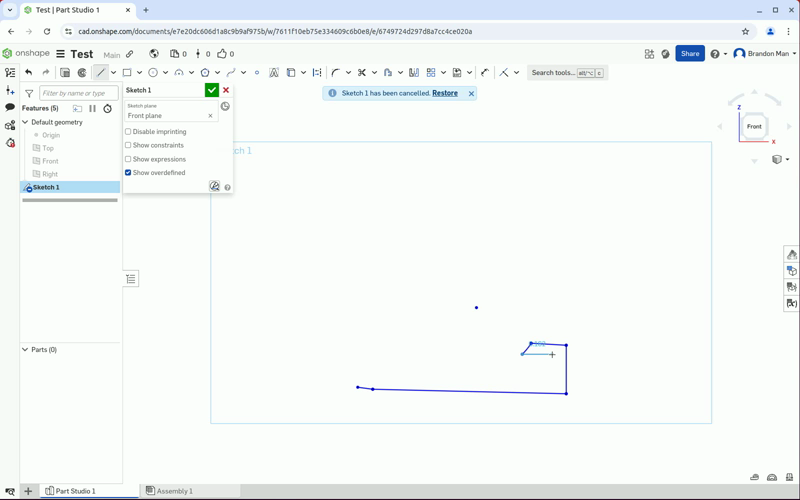
mouse_move(553, 356)
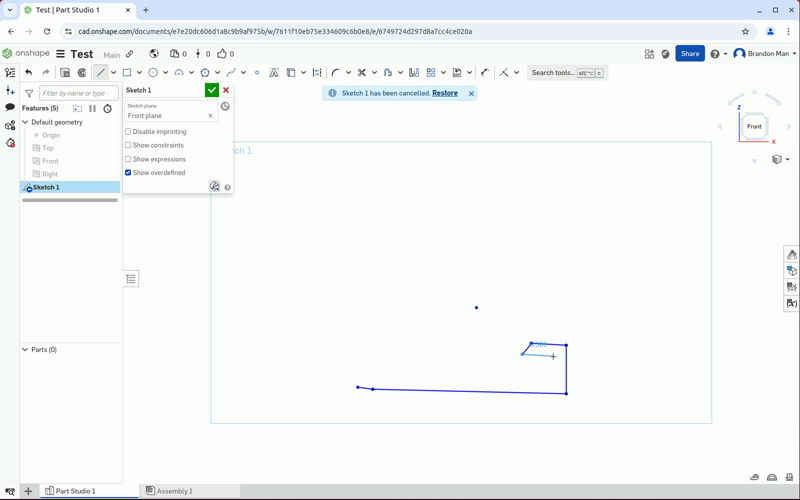
click(553, 356)
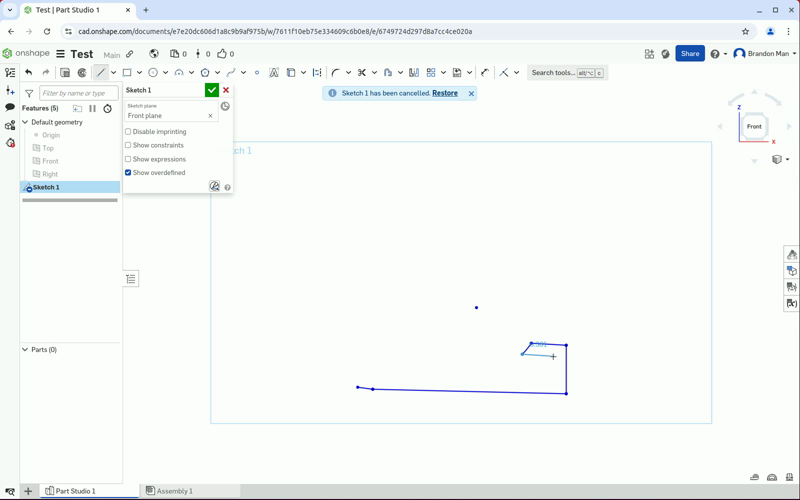
key_up(shift)
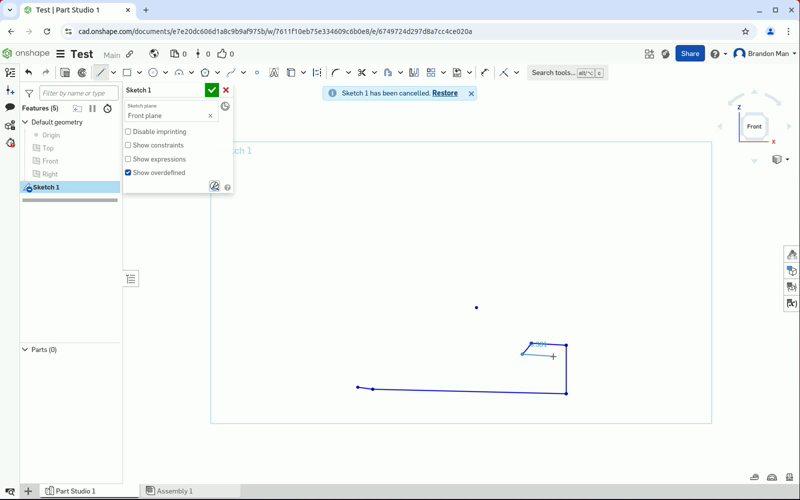
key_down(shift)
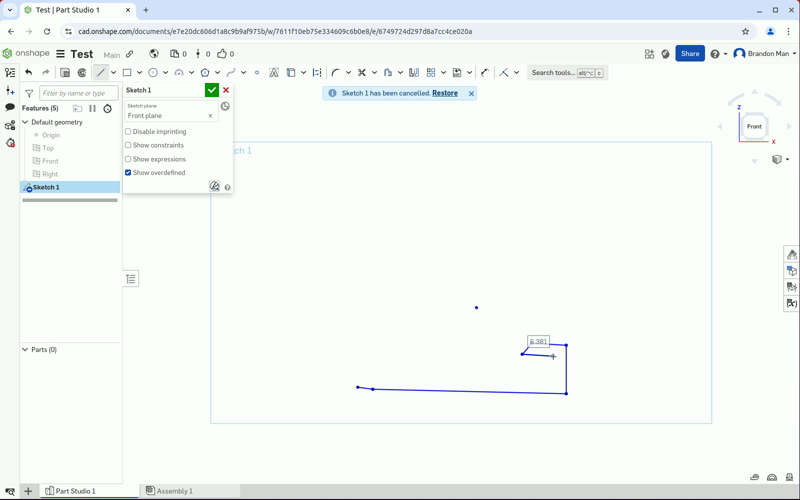
mouse_move(583, 356)
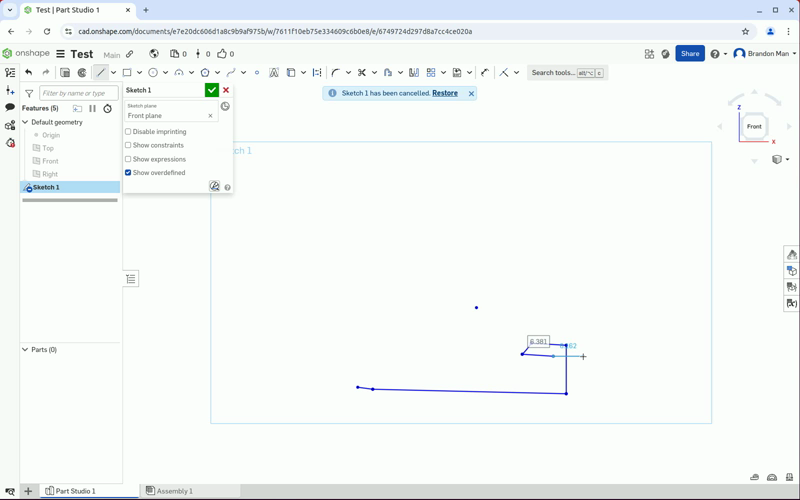
mouse_move(553, 384)
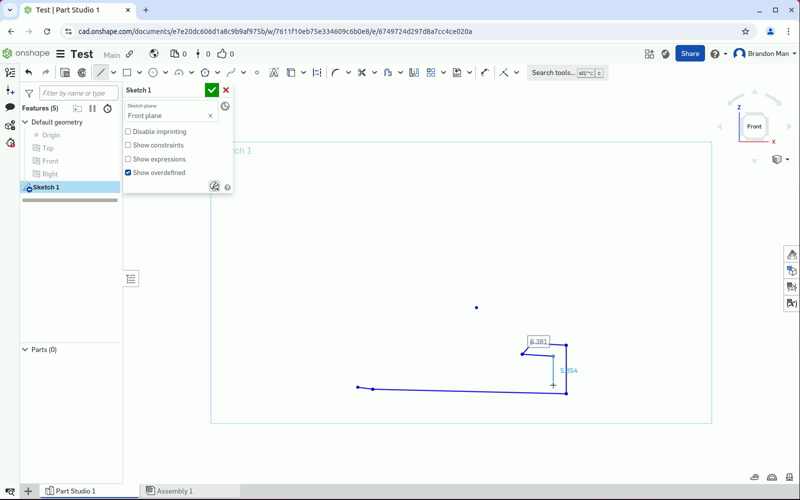
click(553, 384)
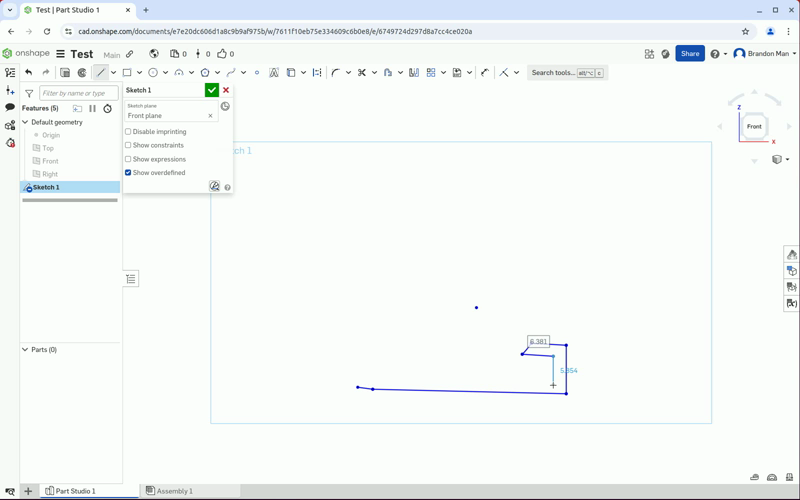
key_up(shift)
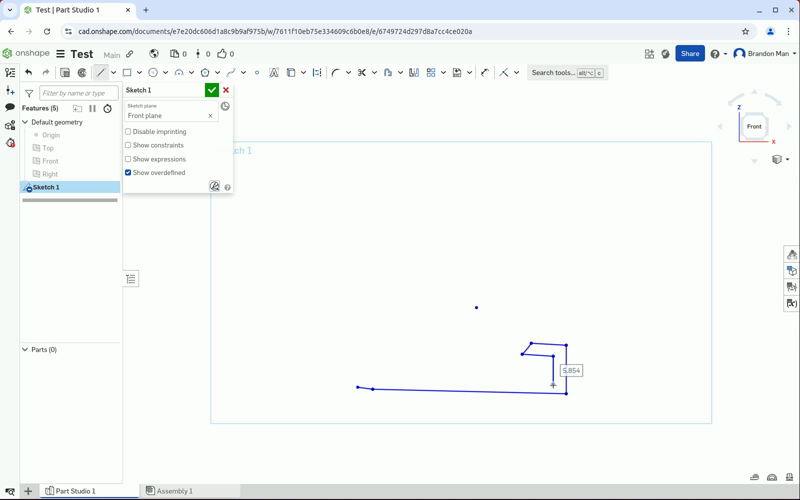
key_down(shift)
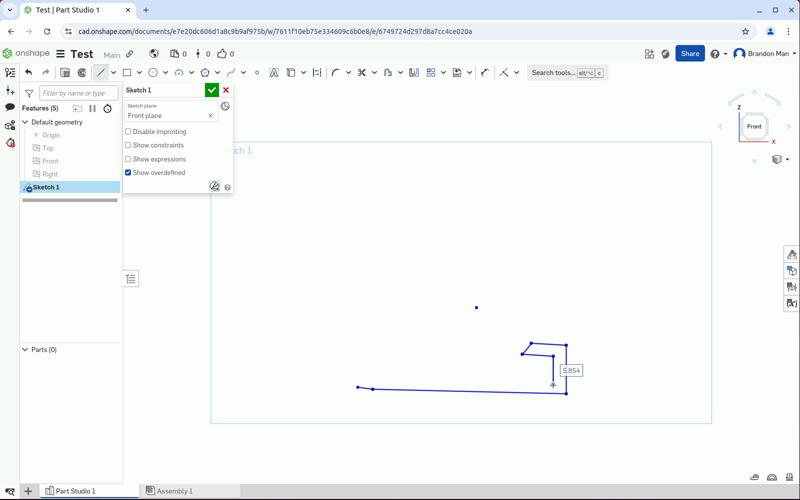
mouse_move(372, 376)
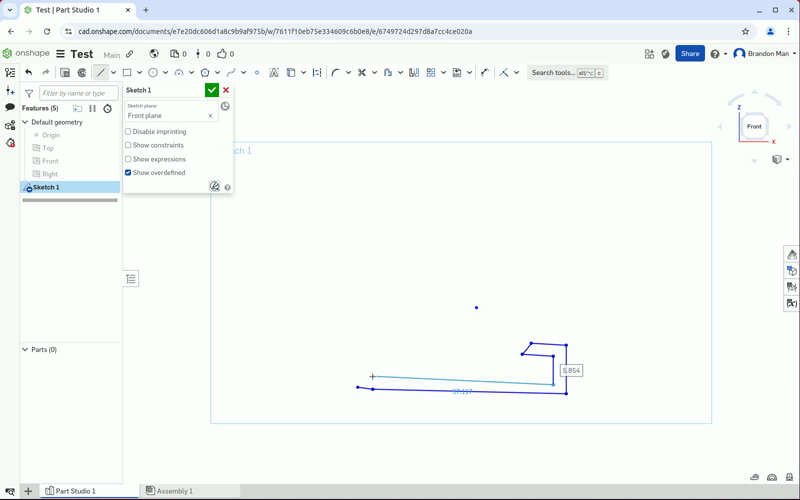
click(372, 376)
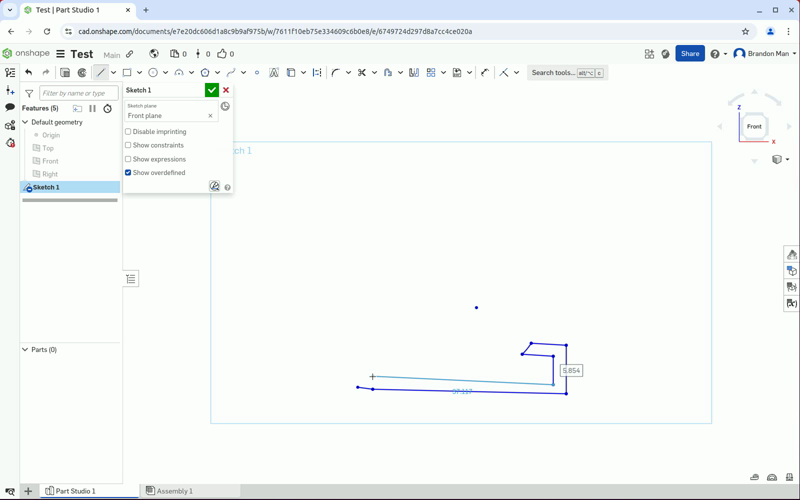
key_up(shift)
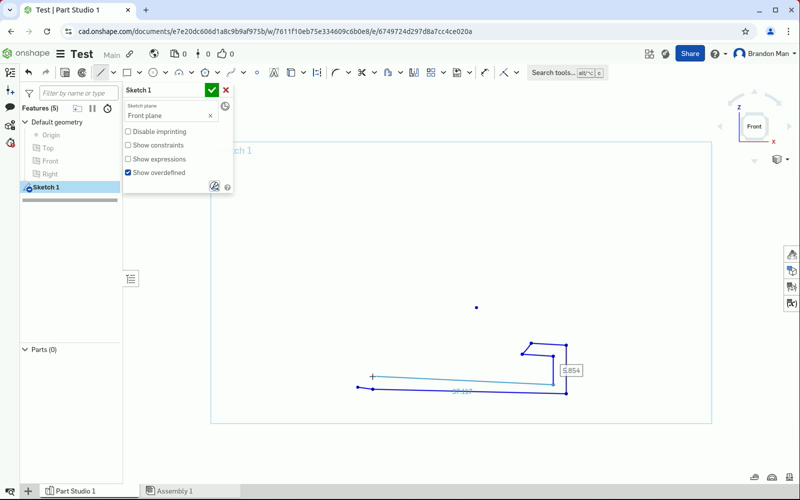
key_down(shift)
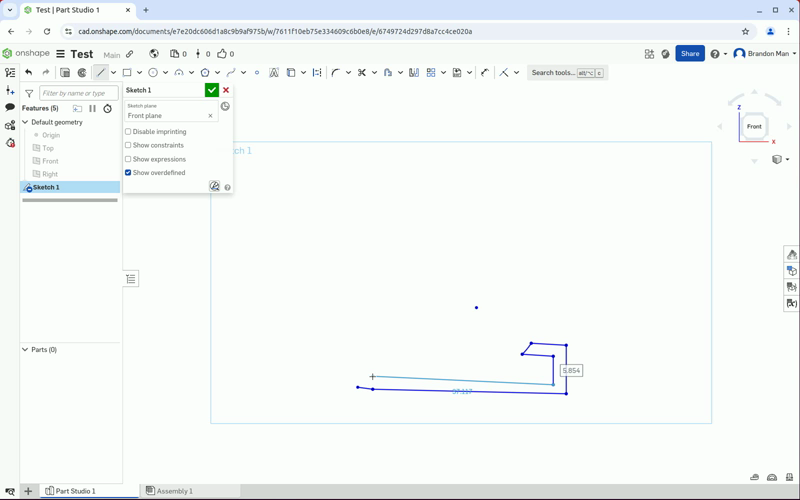
mouse_move(402, 376)
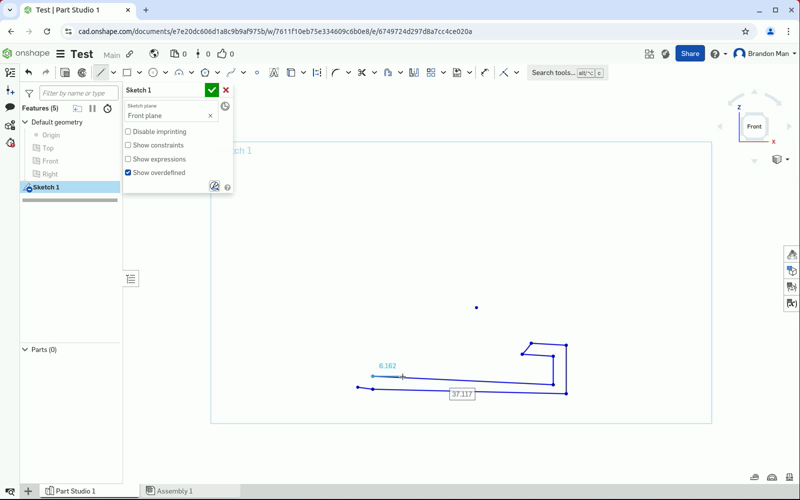
mouse_move(375, 345)
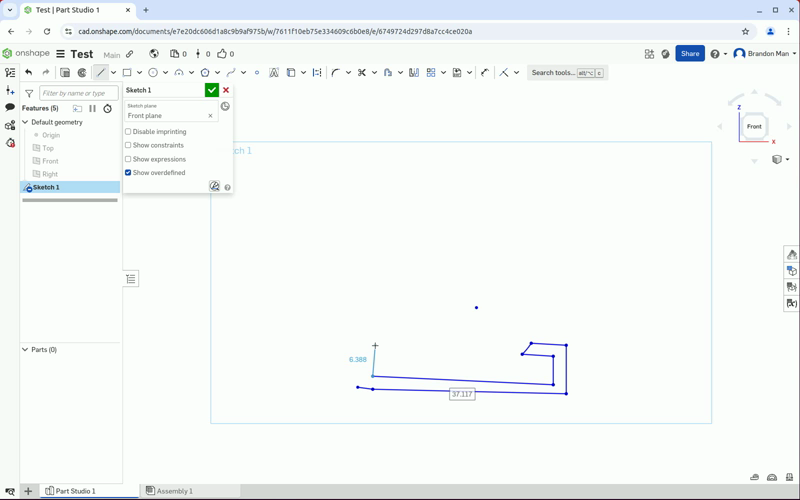
click(375, 345)
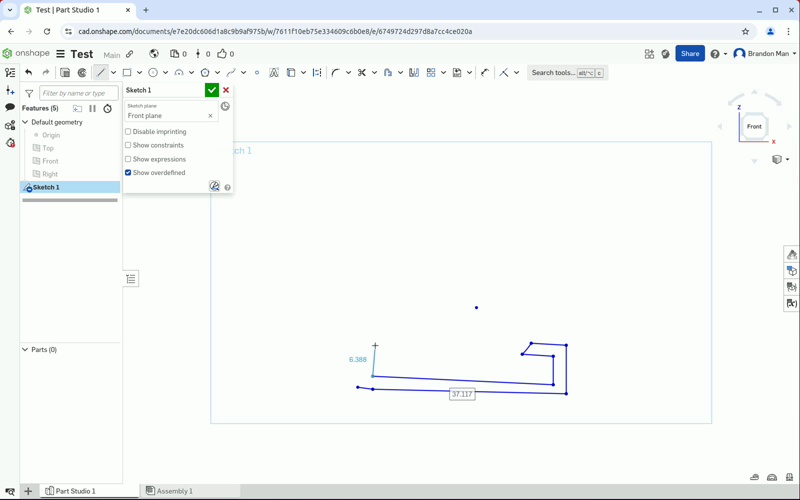
key_up(shift)
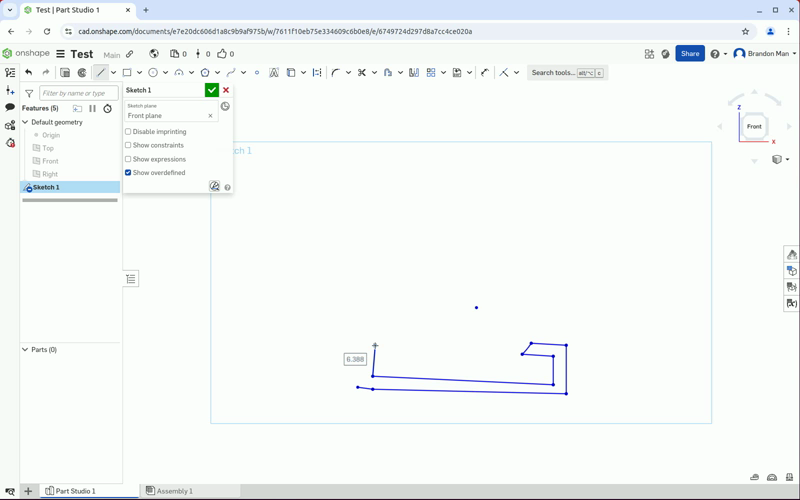
key_down(shift)
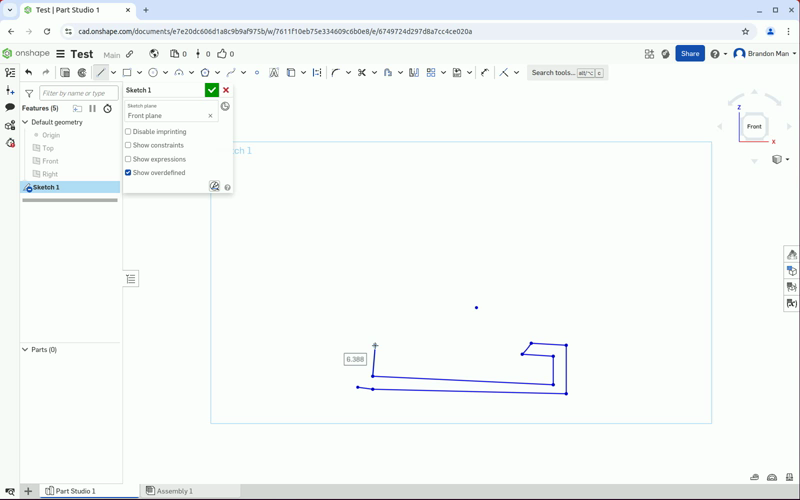
mouse_move(405, 345)
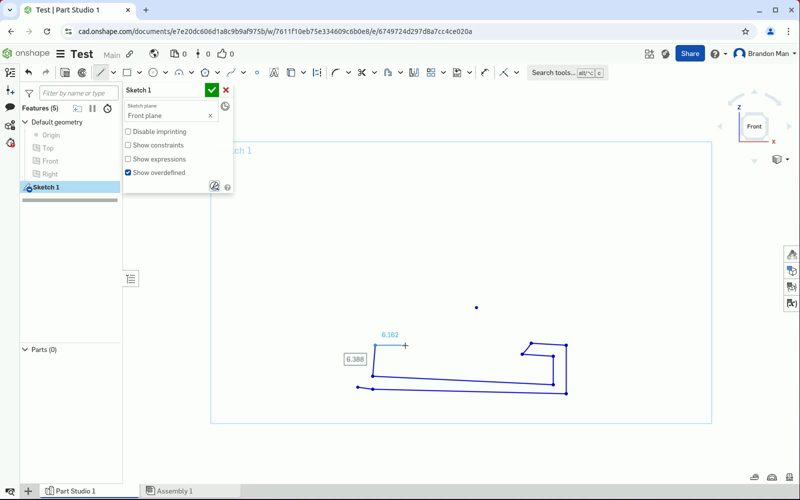
mouse_move(390, 345)
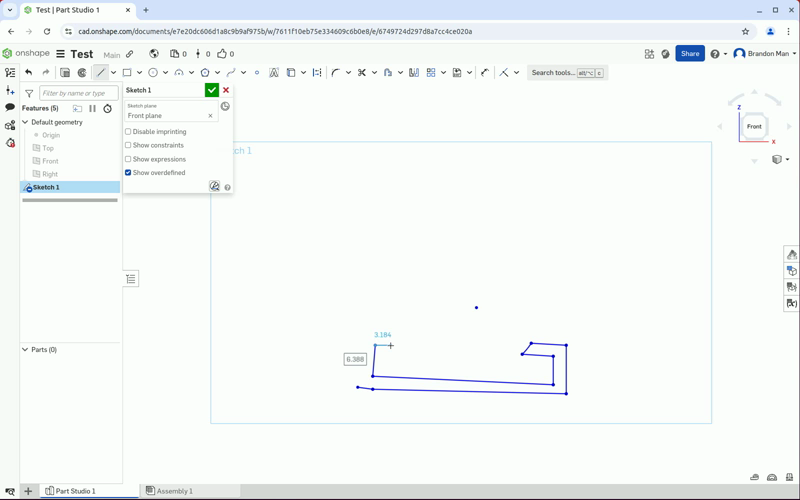
click(390, 345)
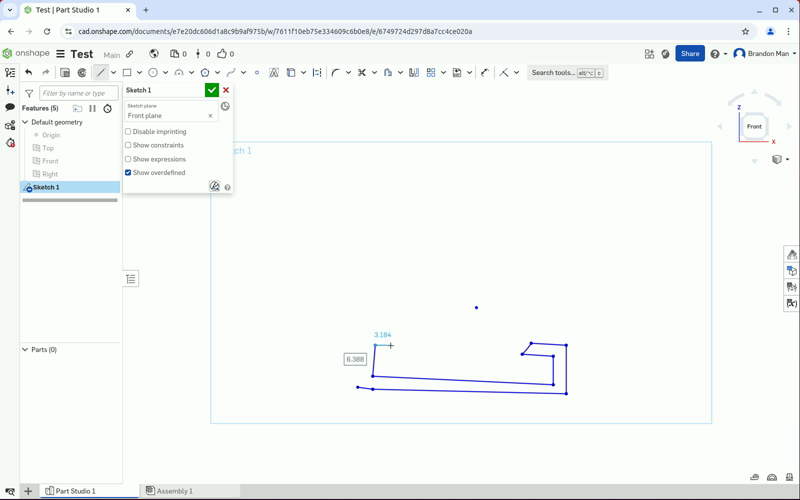
key_up(shift)
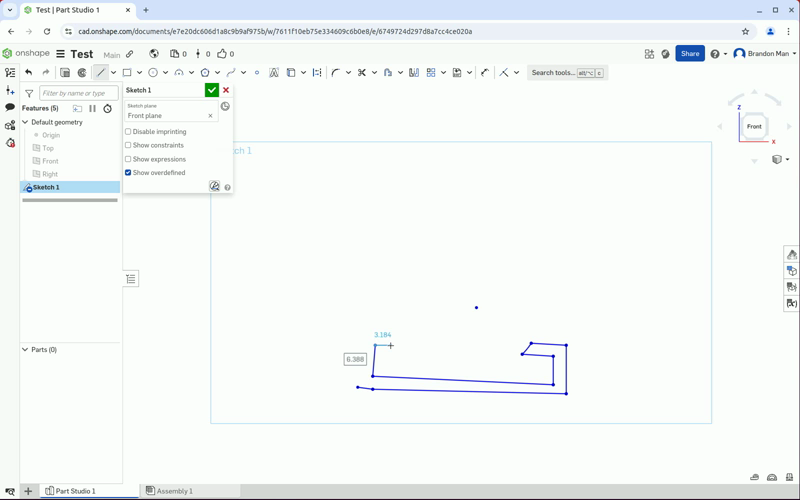
key(esc)
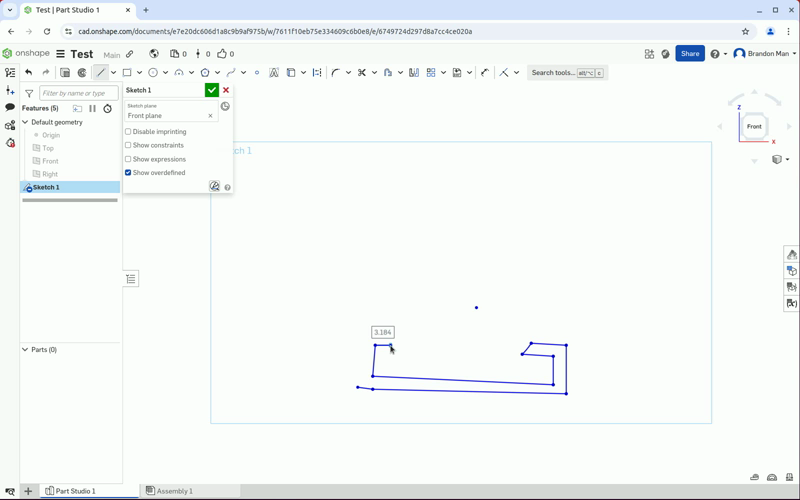
key(a)
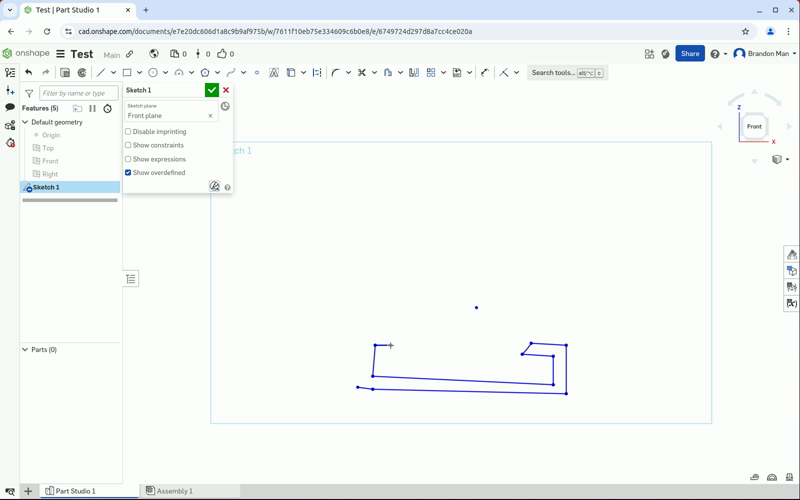
mouse_move(390, 345)
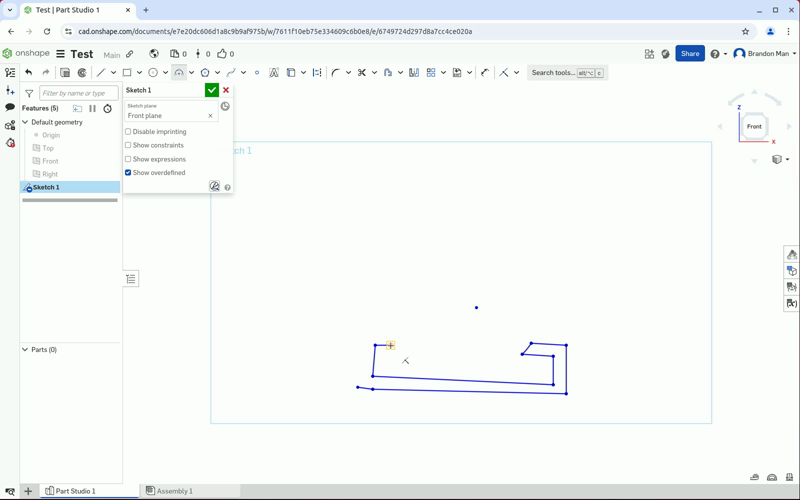
click(390, 345)
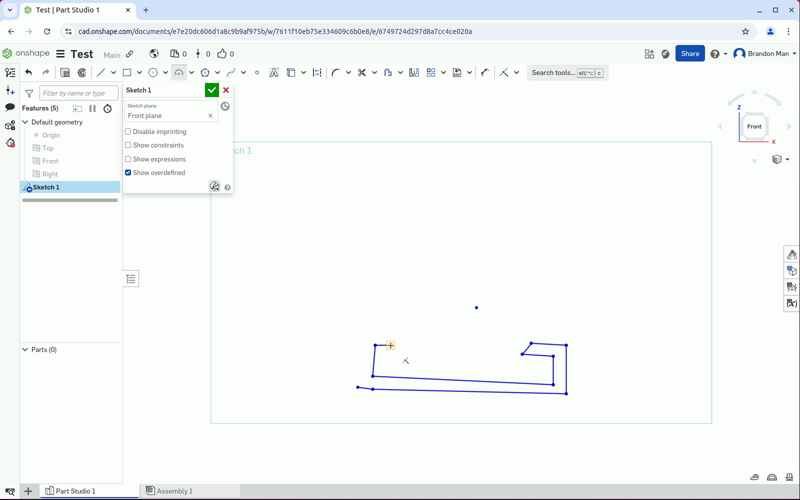
key_down(shift)
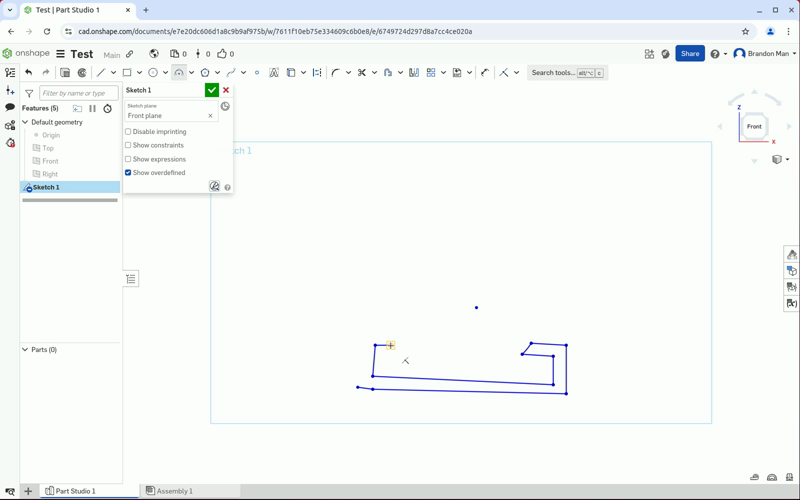
mouse_move(381, 334)
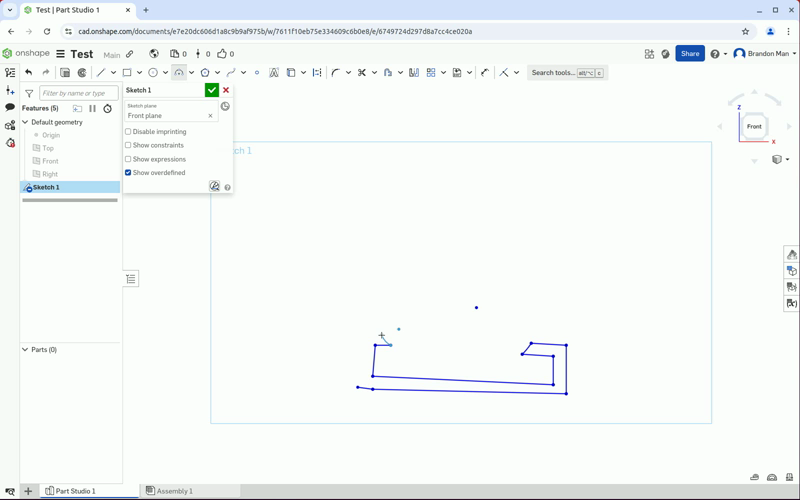
click(381, 334)
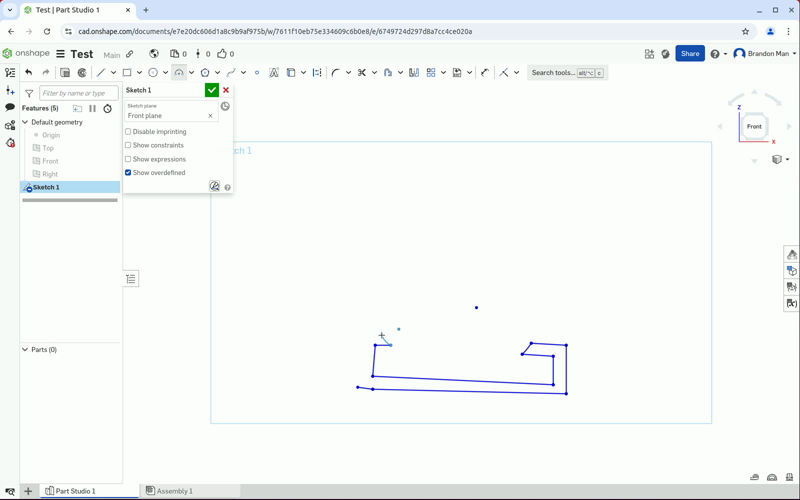
mouse_move(386, 340)
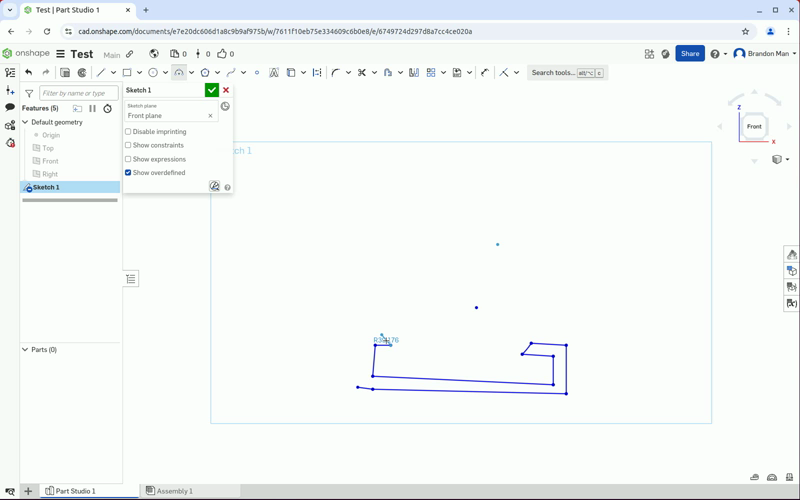
click(386, 340)
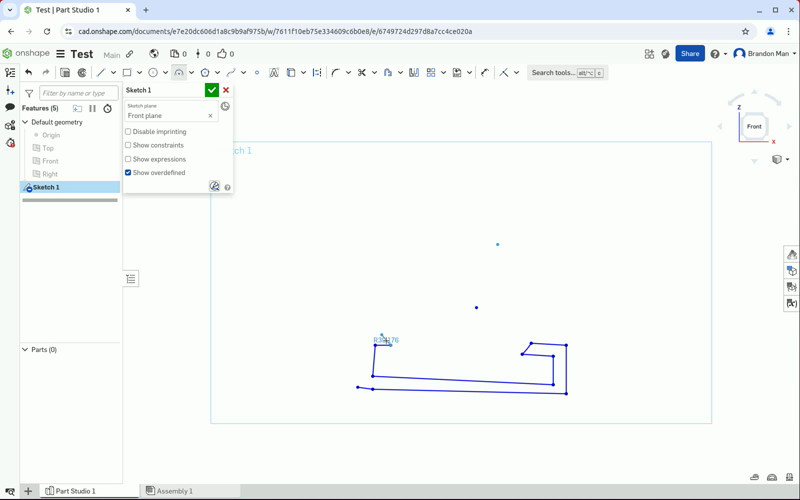
key_up(shift)
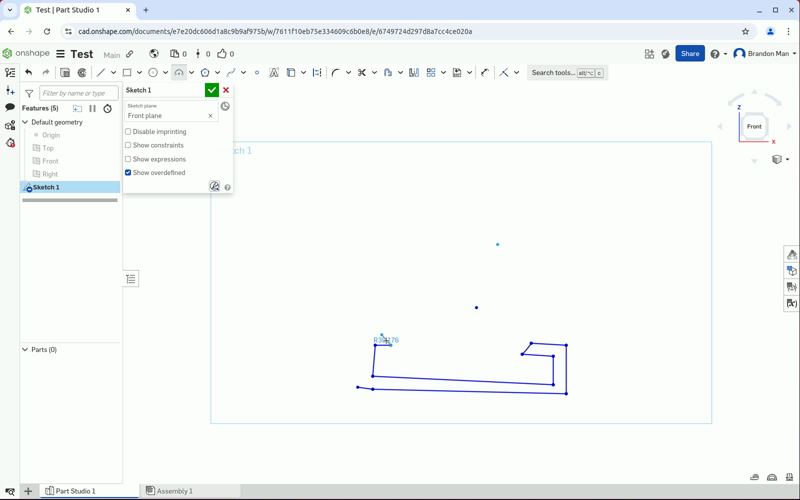
key(esc)
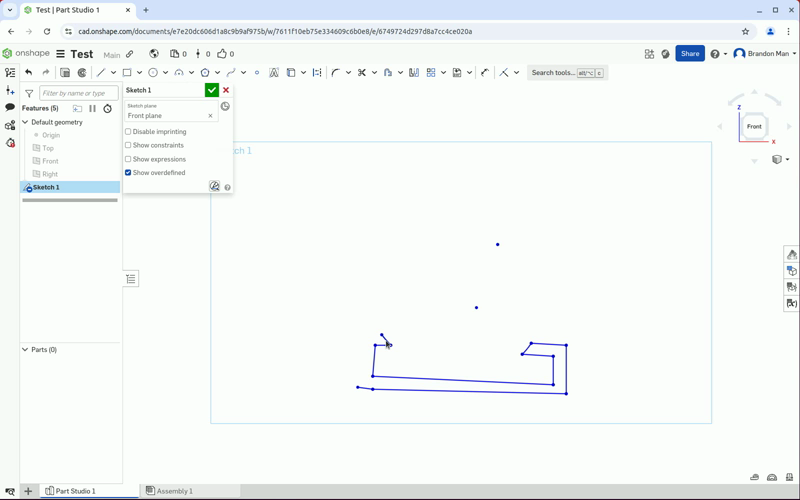
key(l)
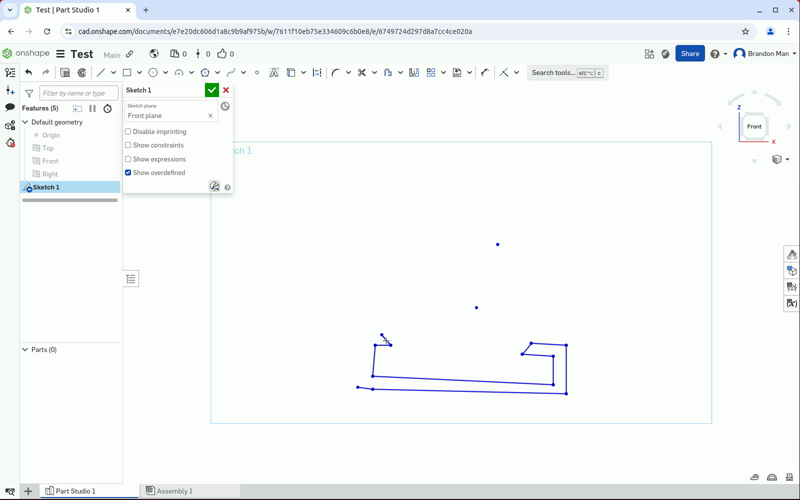
mouse_move(381, 334)
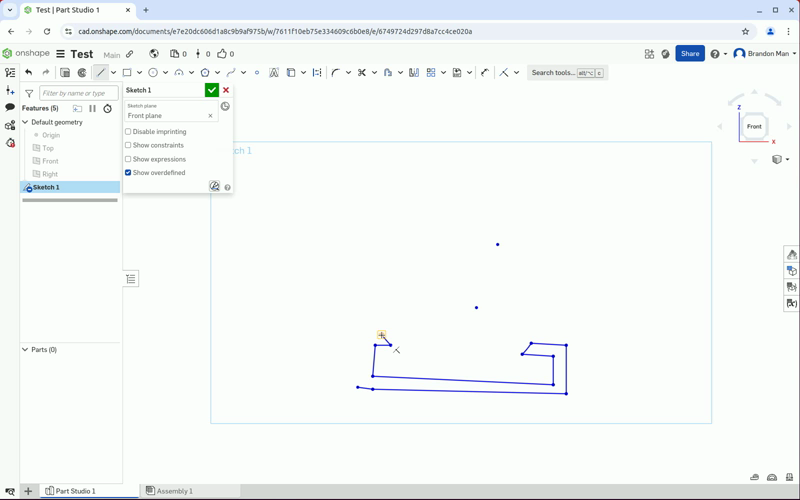
click(381, 334)
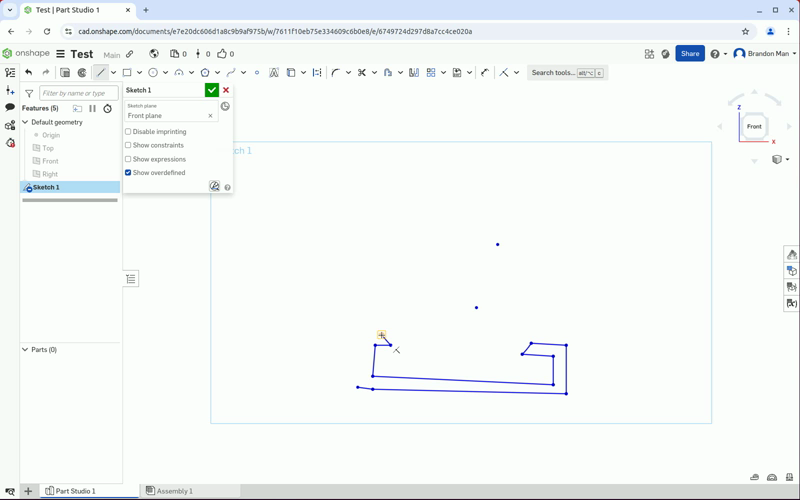
key_down(shift)
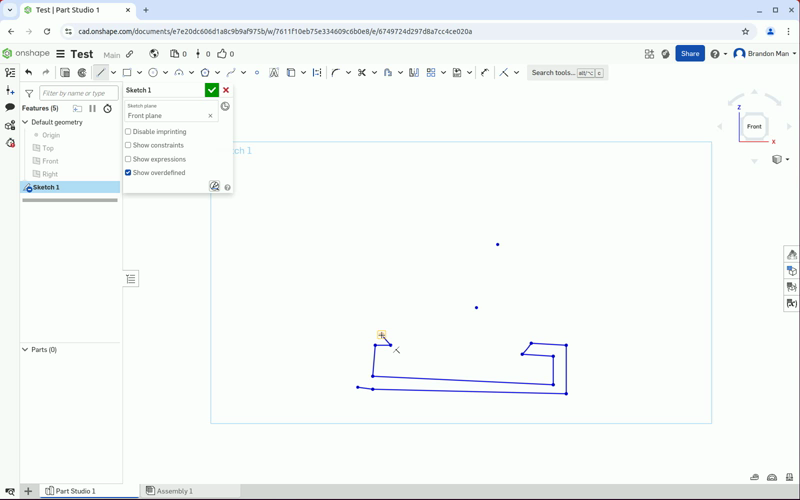
mouse_move(411, 334)
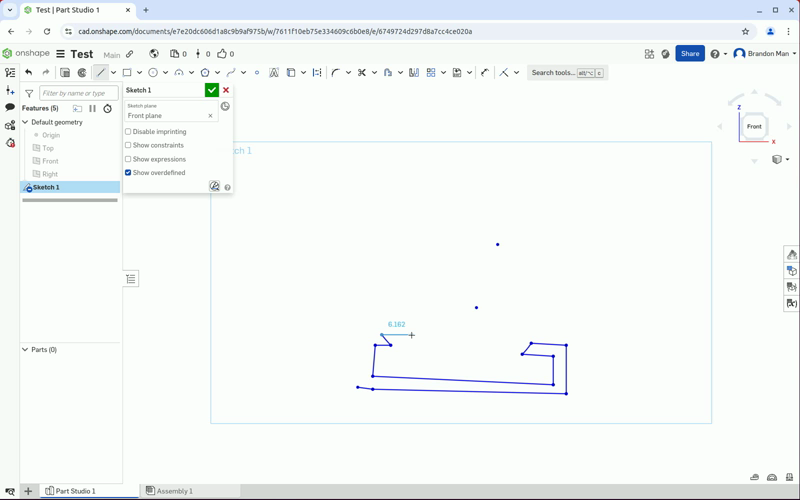
mouse_move(362, 334)
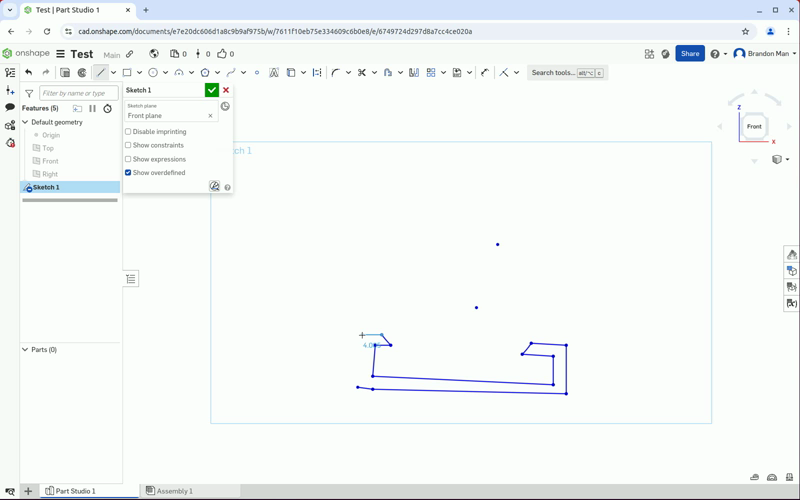
click(362, 334)
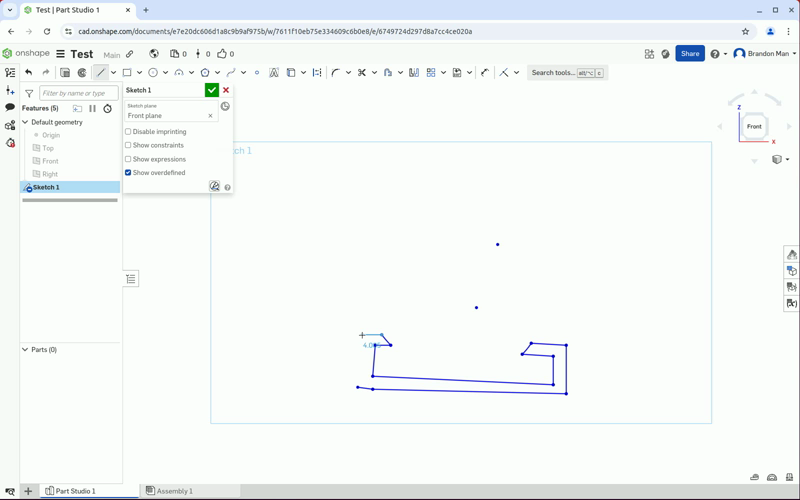
key_up(shift)
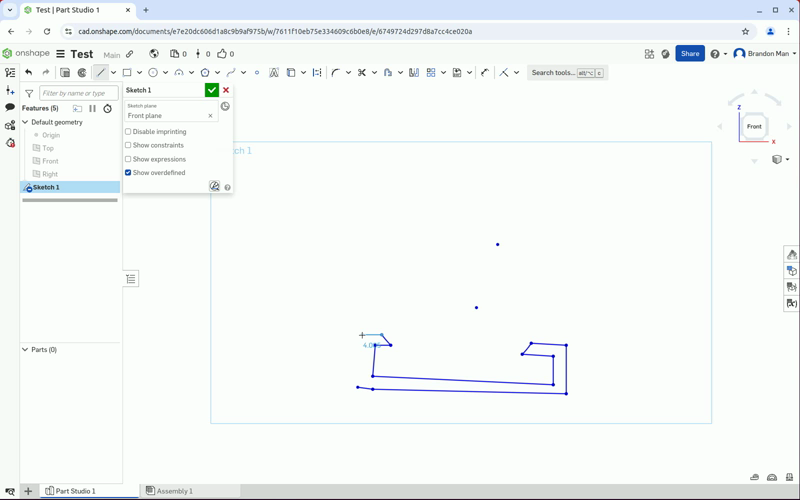
mouse_move(392, 334)
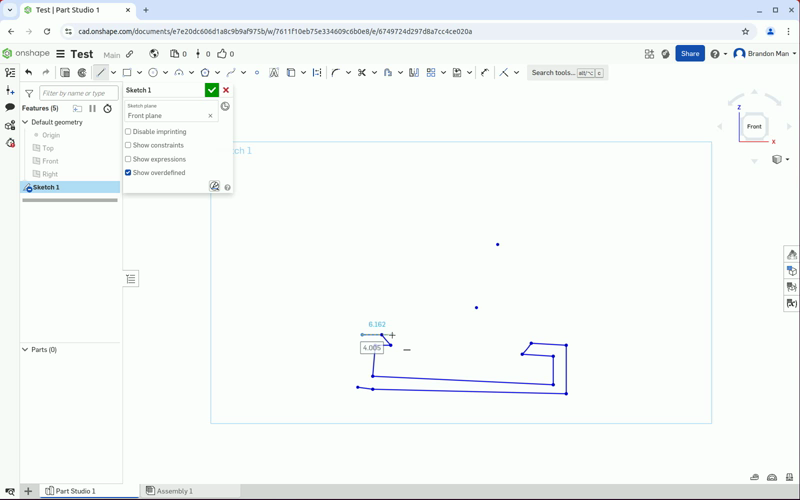
key_down(shift)
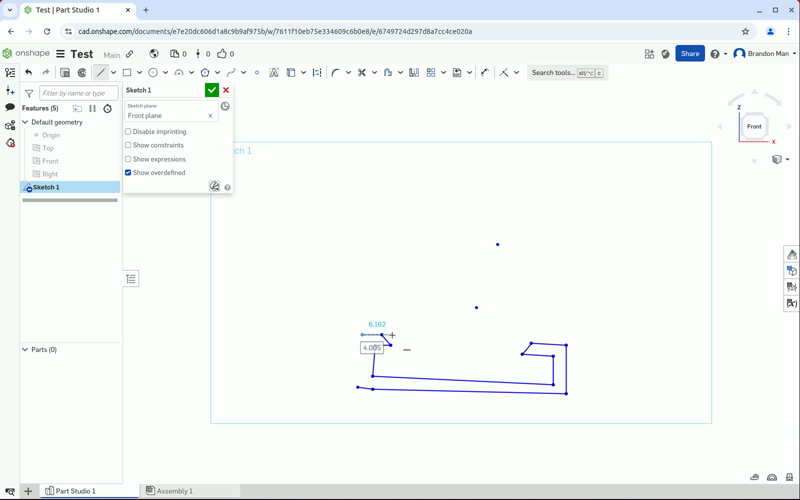
mouse_move(357, 387)
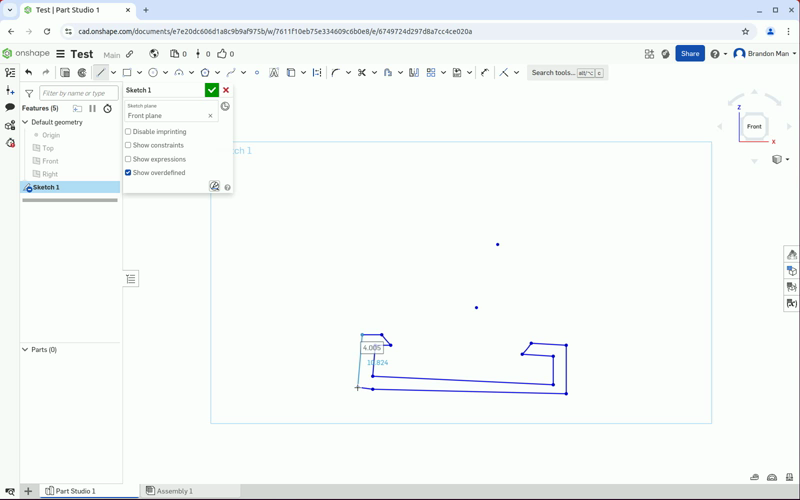
key_up(shift)
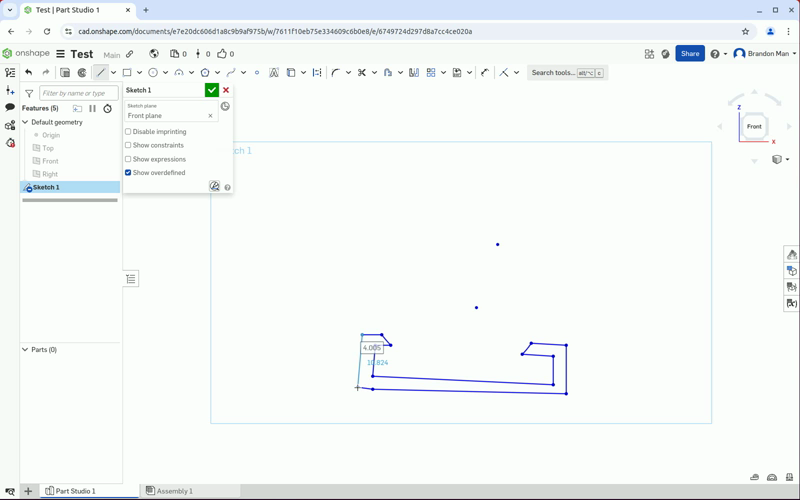
click(357, 387)
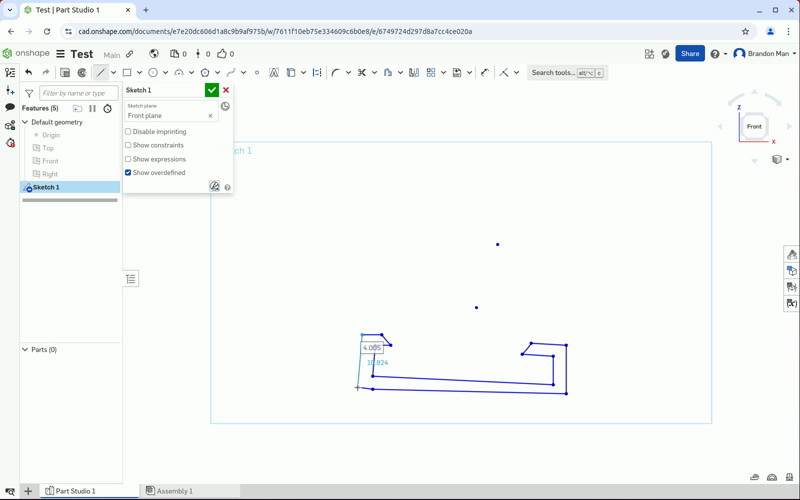
key(esc)
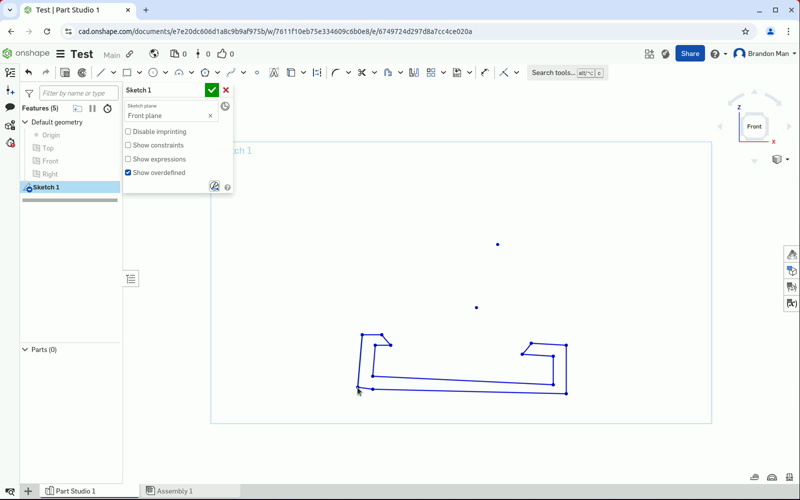
mouse_move(525, 389)
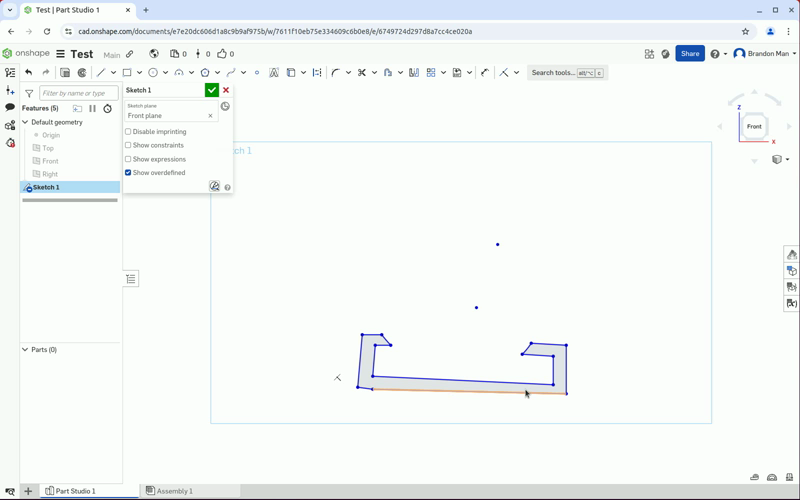
click(525, 389)
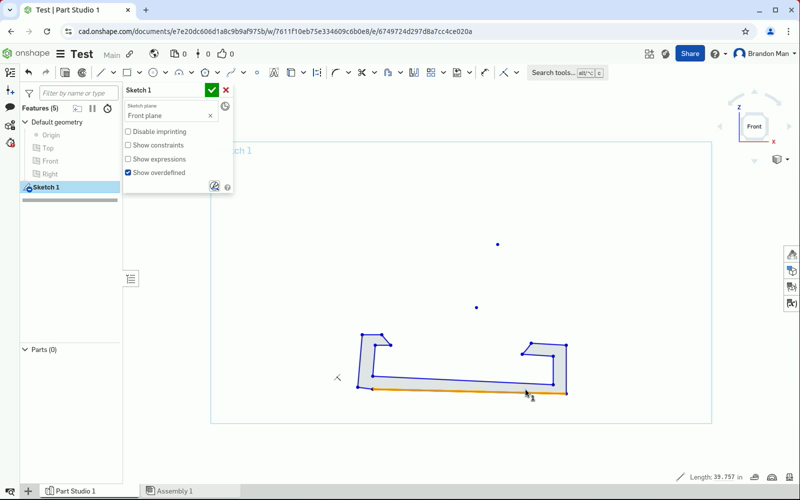
mouse_move(73, 352)
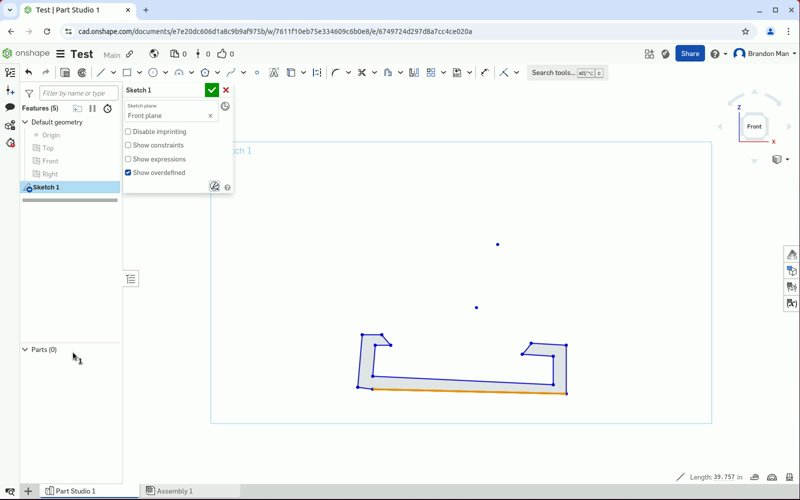
key(shift+y)
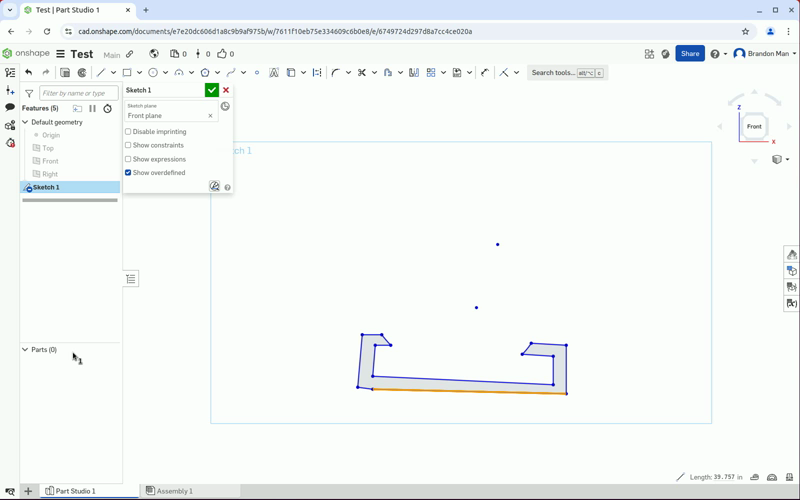
key(shift+e)
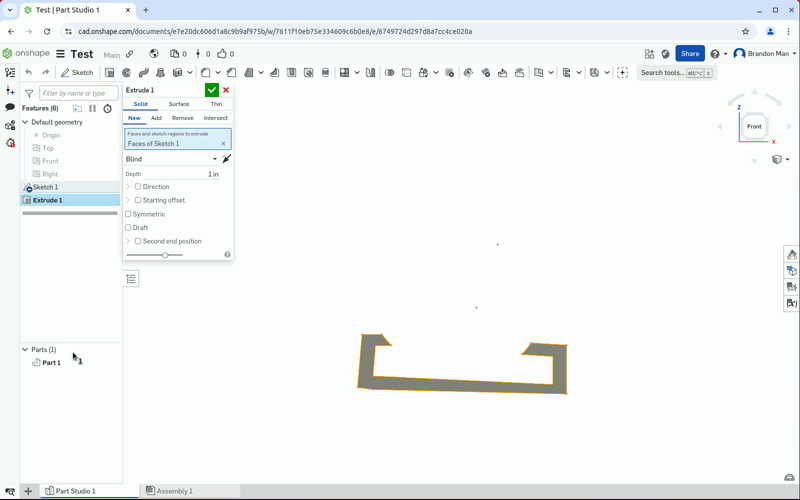
mouse_move(143, 106)
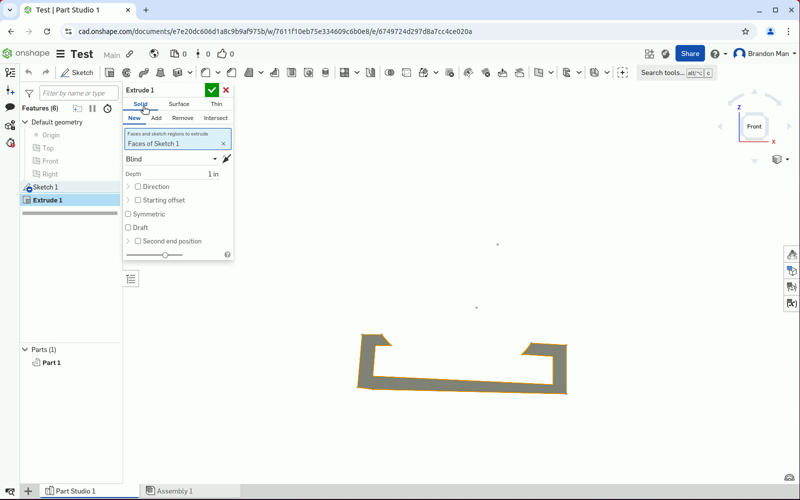
click(143, 106)
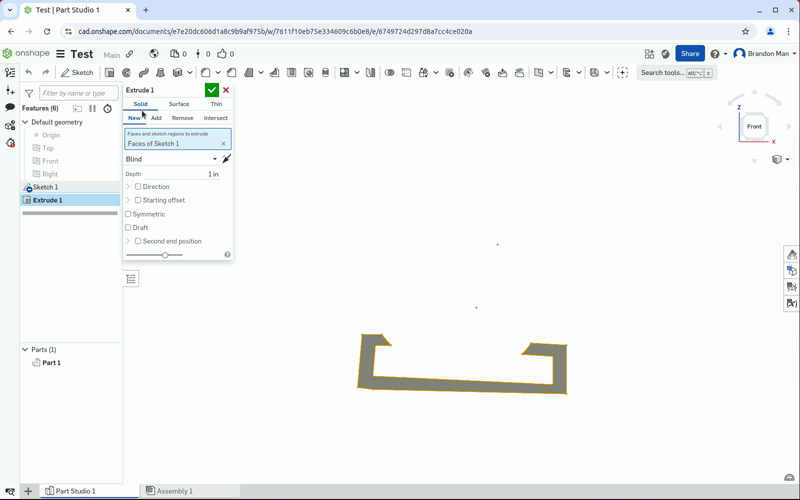
mouse_move(137, 120)
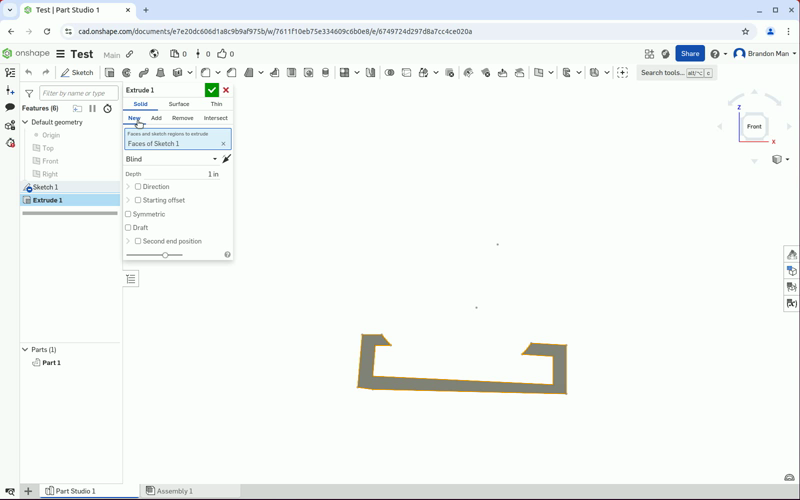
click(137, 120)
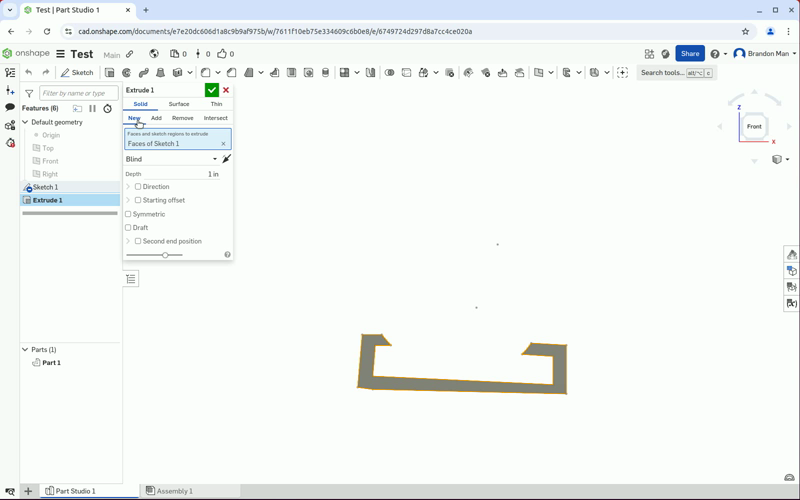
key(tab, 4)
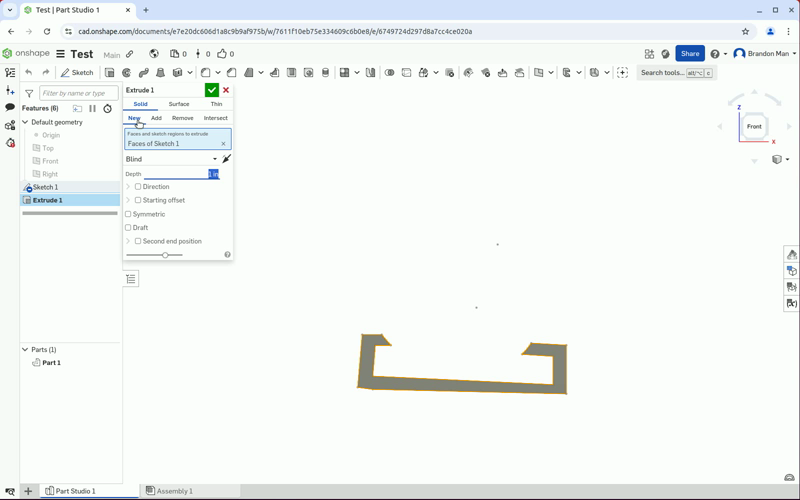
text(10.351)
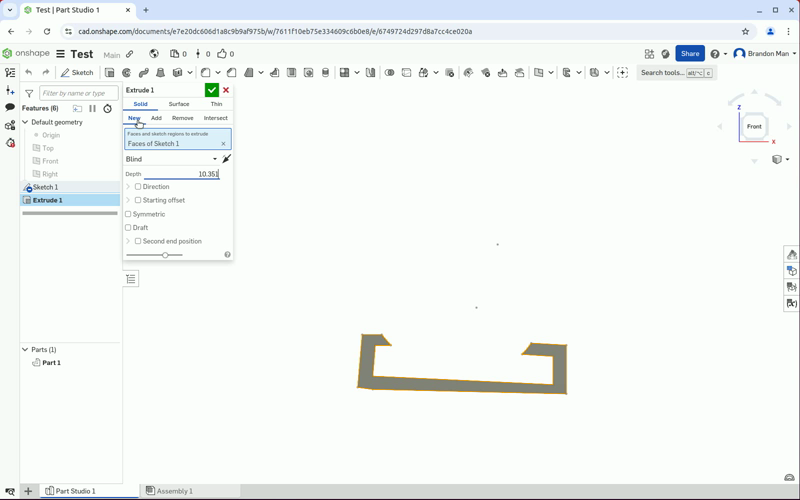
key(enter)
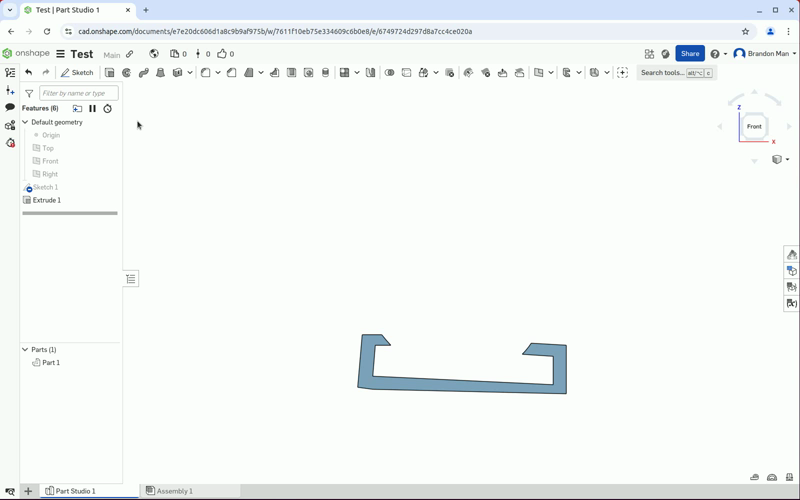
key(shift+h)
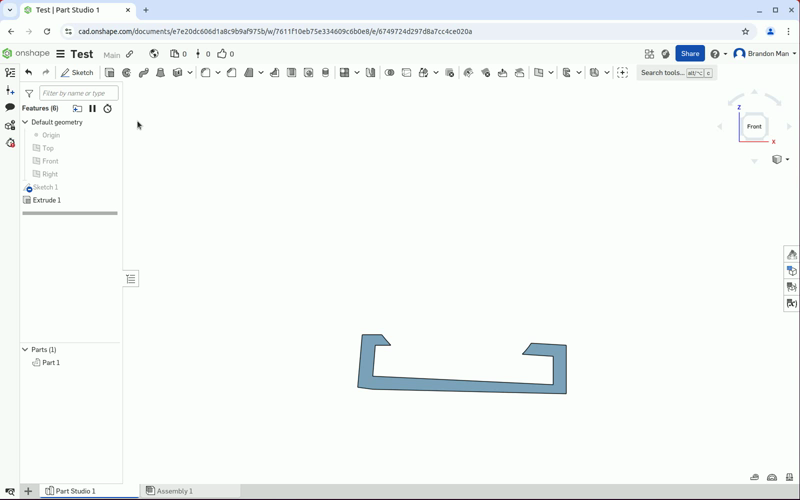
key(shift+h)
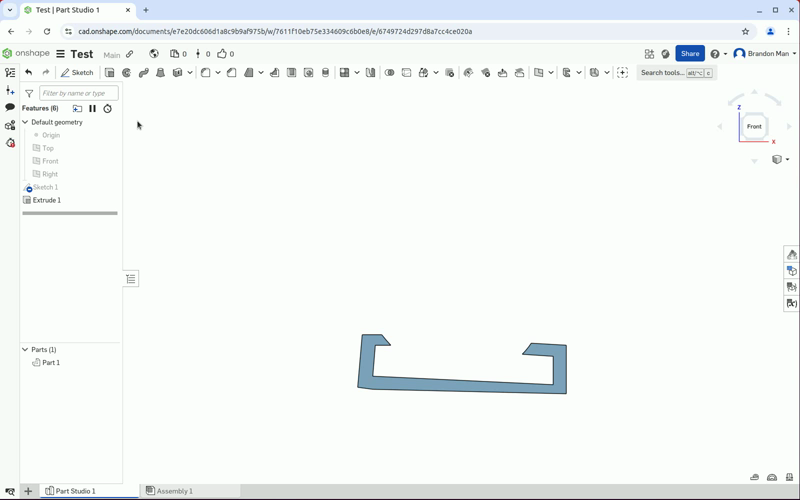
mouse_move(73, 189)
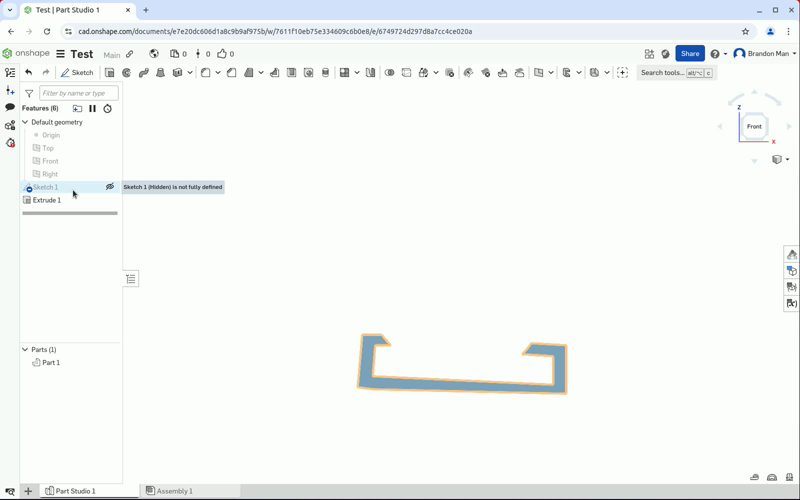
click(73, 189)
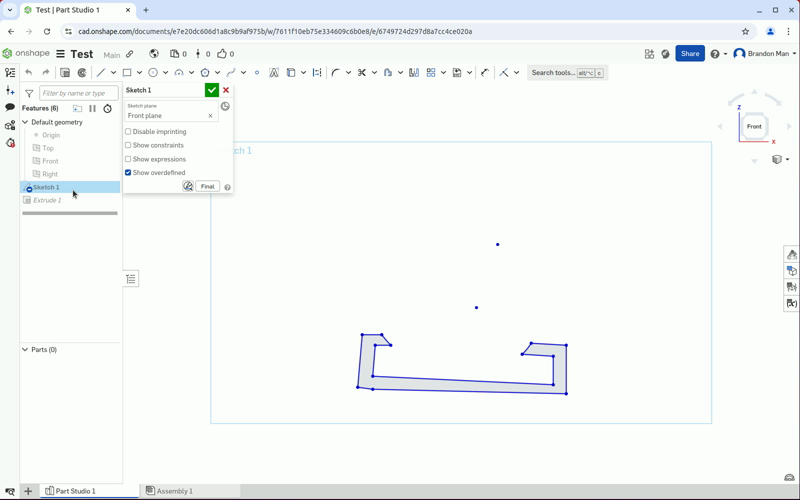
mouse_move(229, 92)
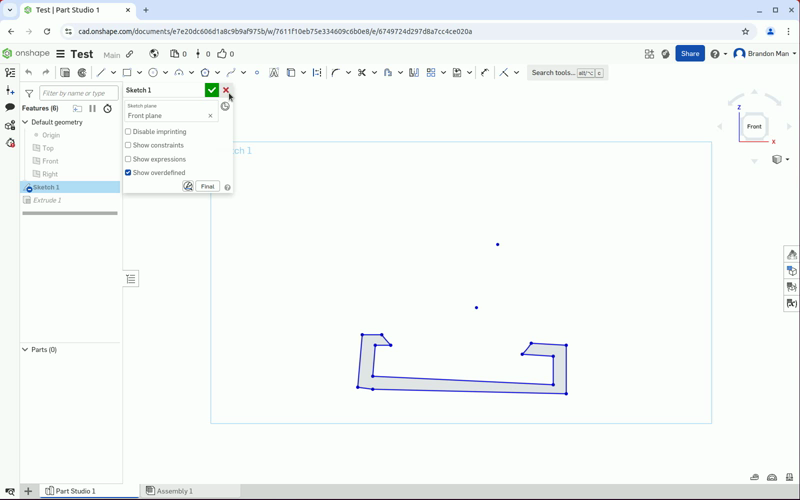
click(229, 92)
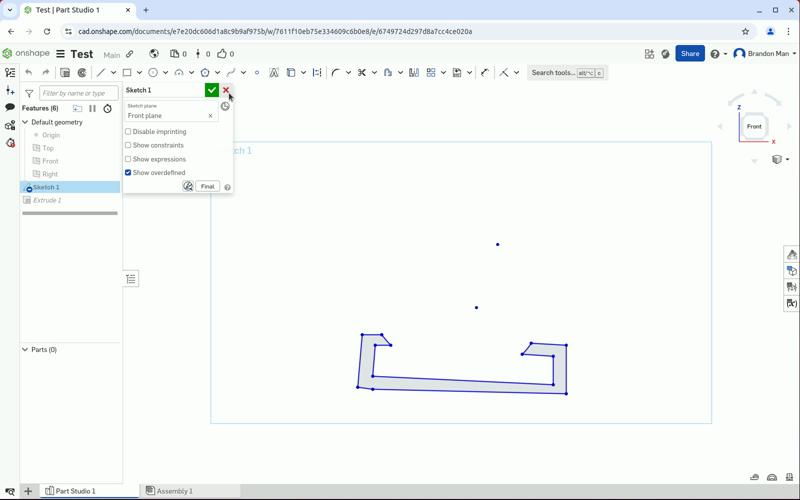
key(shift+s)
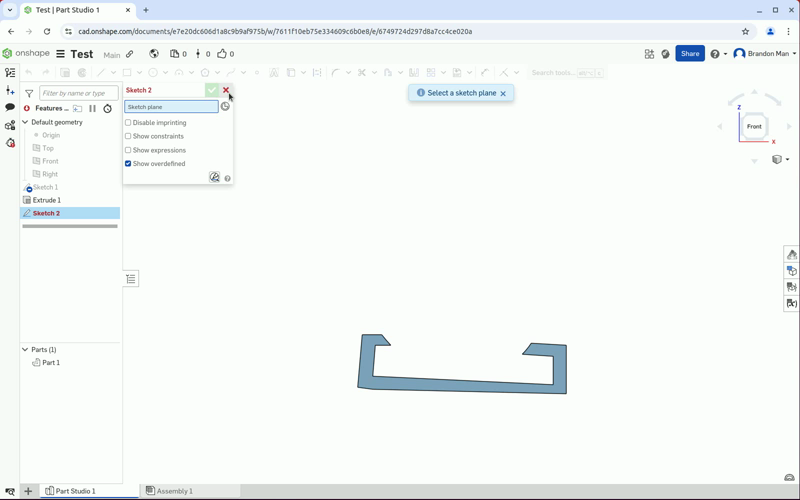
mouse_move(73, 163)
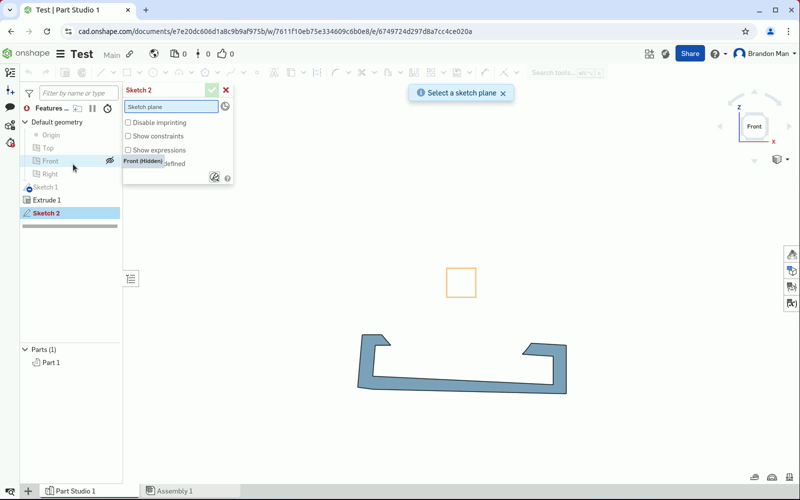
click(73, 163)
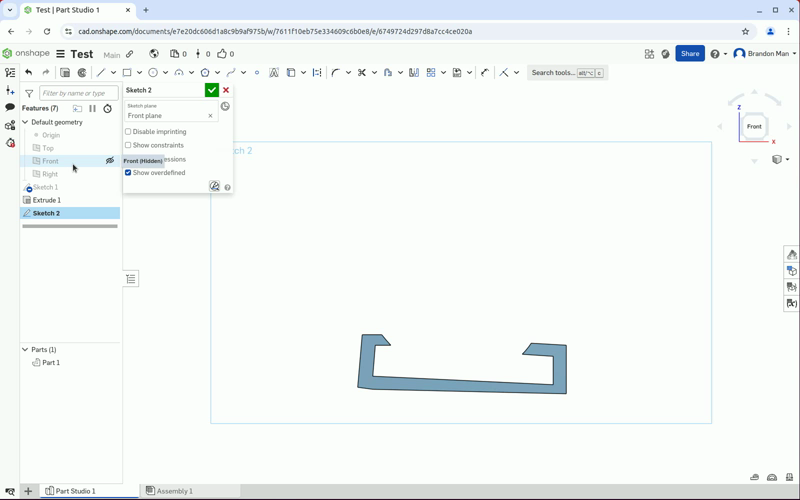
mouse_move(73, 352)
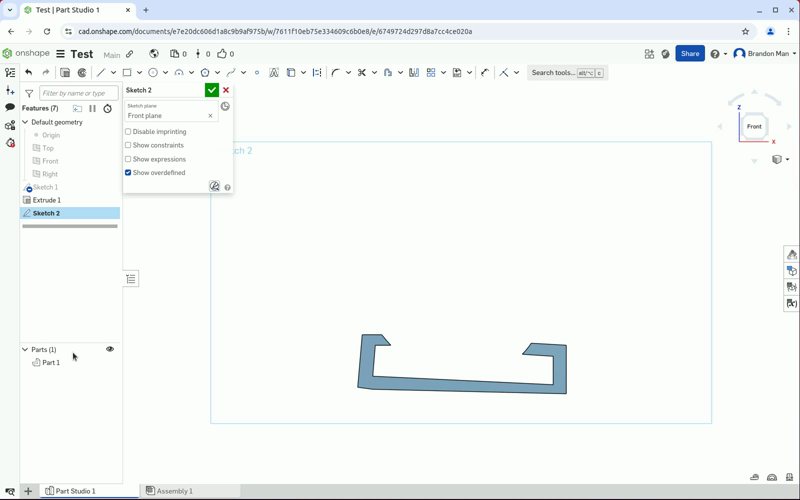
key(y)
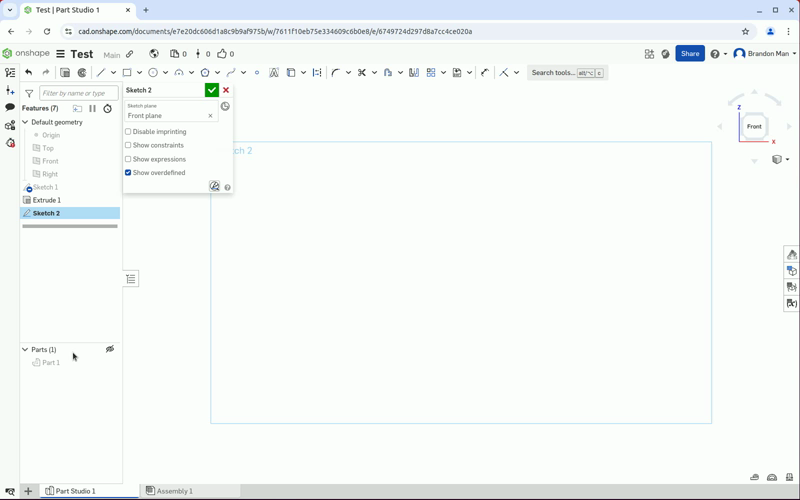
key(l)
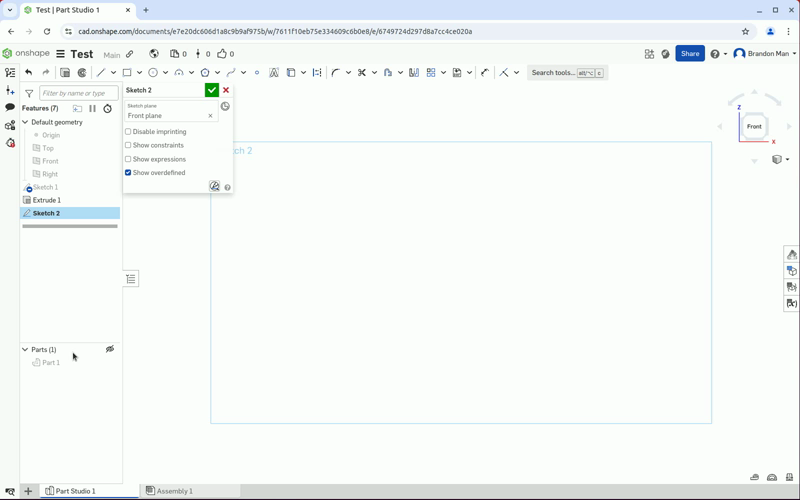
key_down(shift)
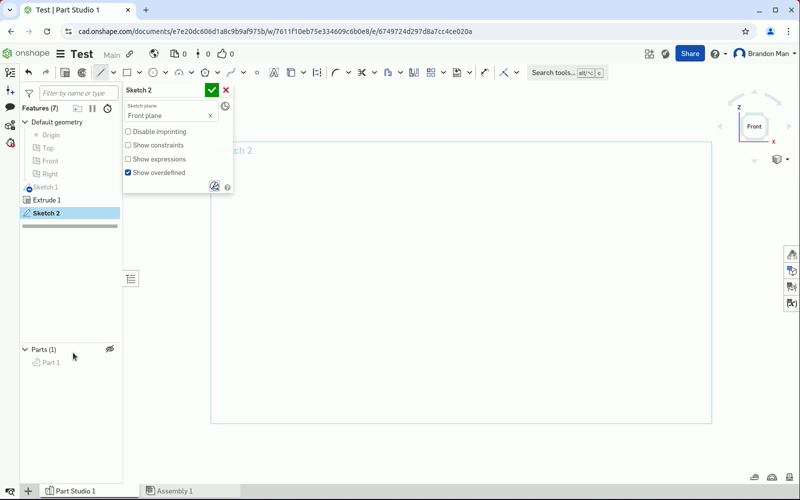
mouse_move(380, 334)
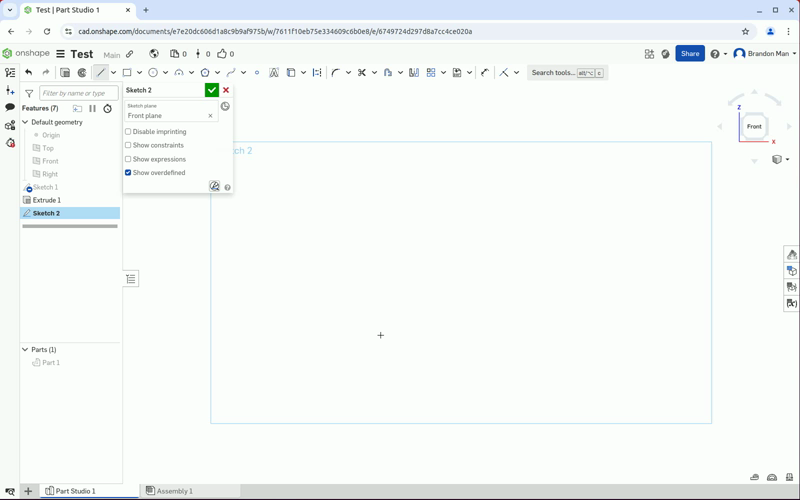
click(380, 334)
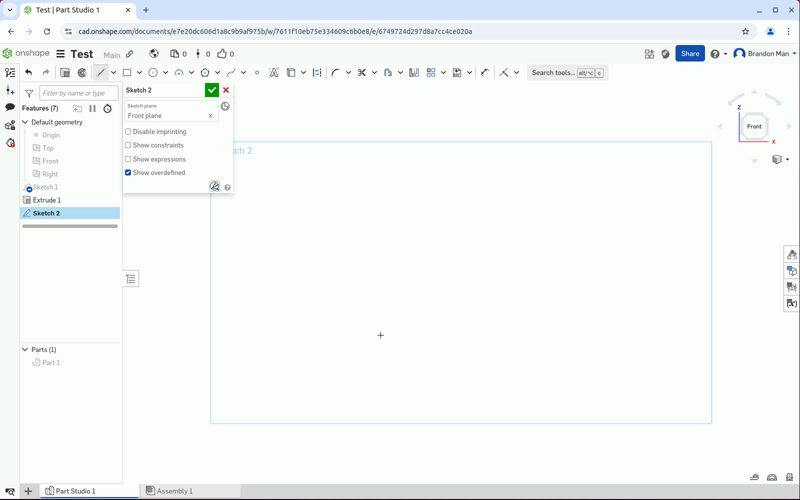
key_up(shift)
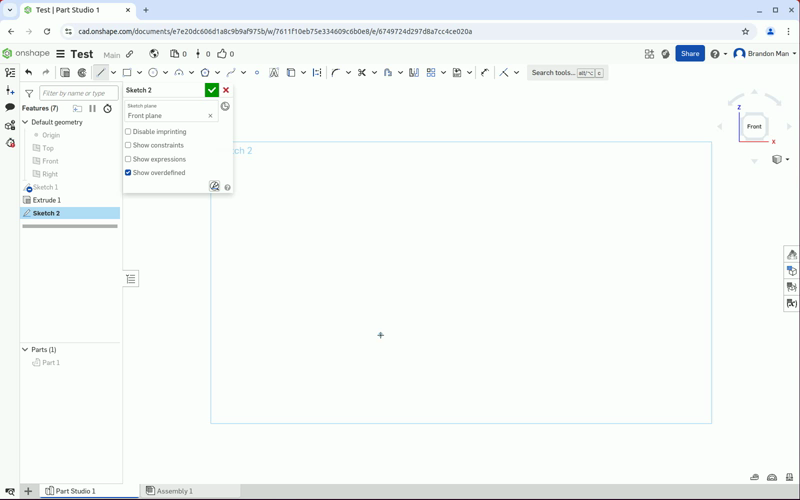
key_down(shift)
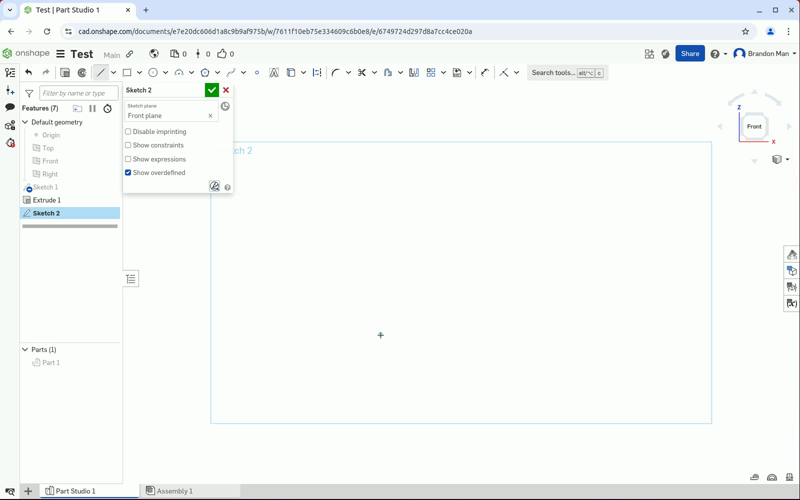
mouse_move(410, 334)
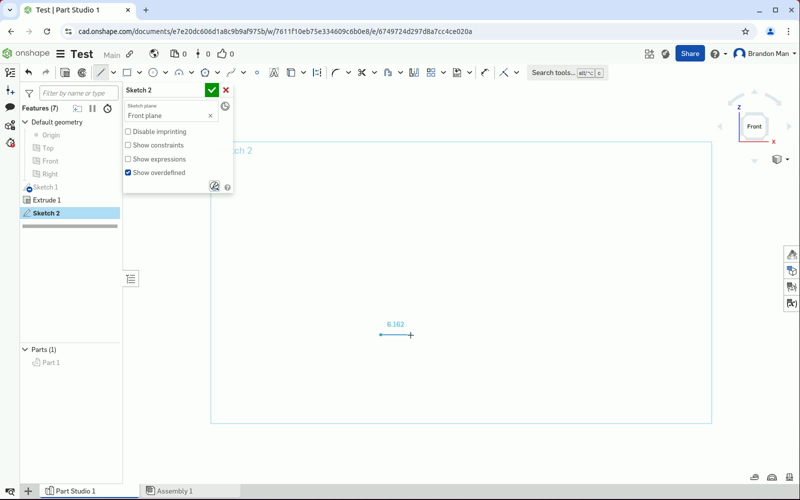
mouse_move(399, 336)
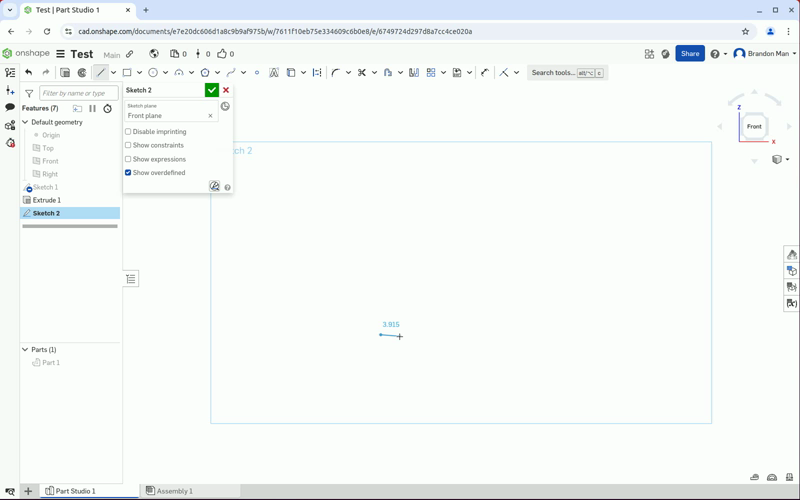
click(399, 336)
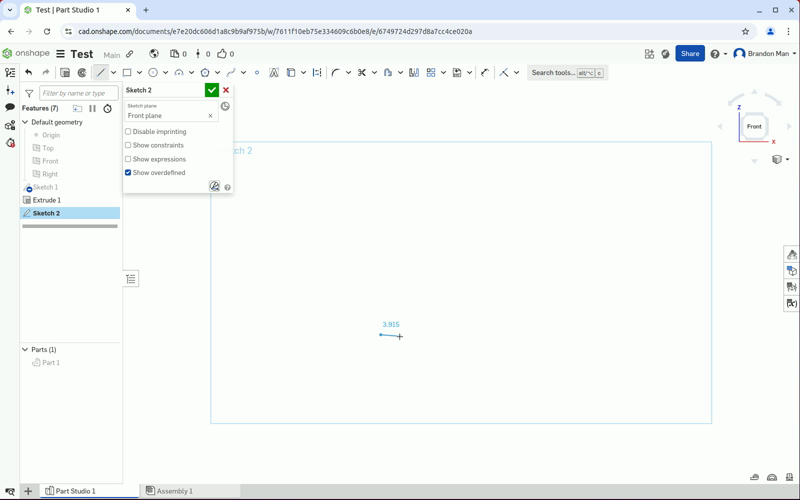
key_up(shift)
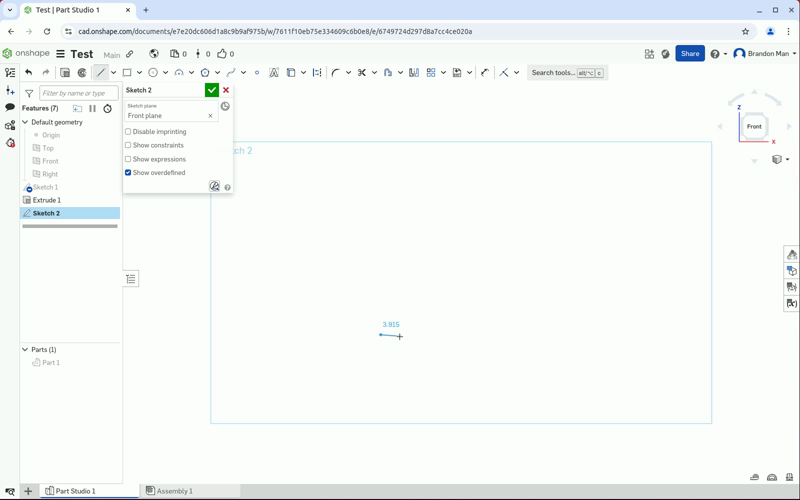
key(esc)
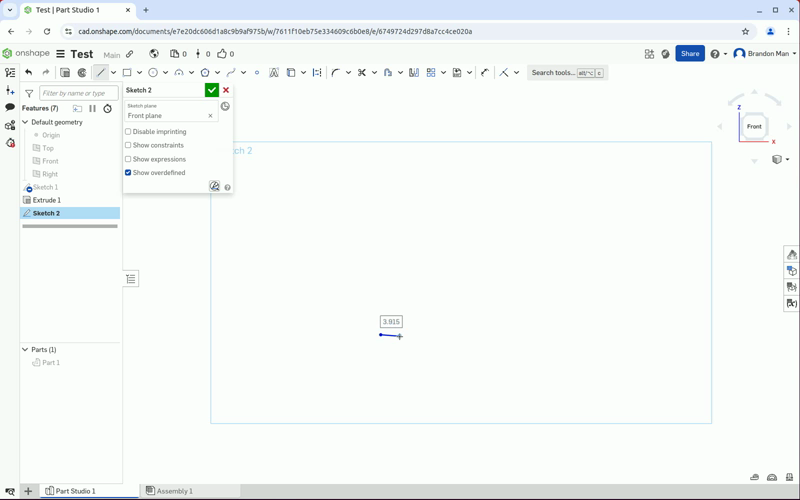
key(a)
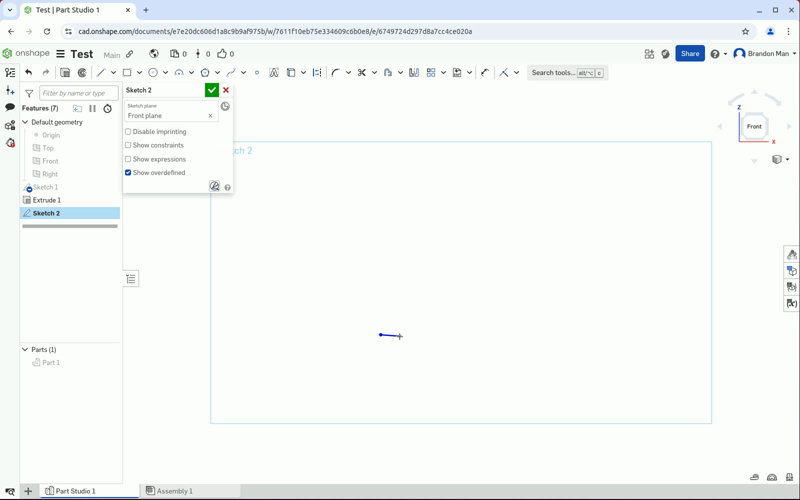
mouse_move(399, 336)
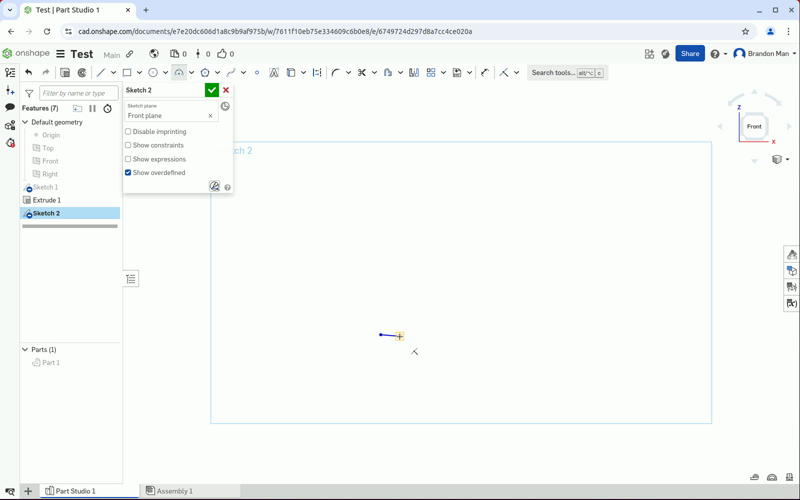
click(399, 336)
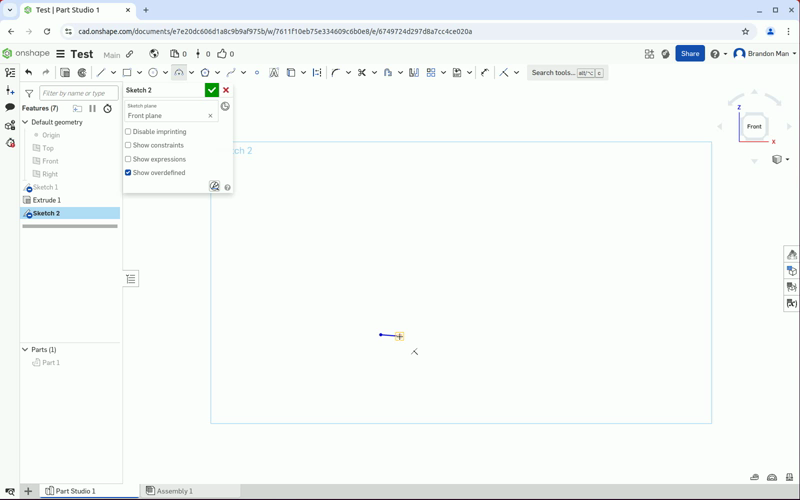
key_down(shift)
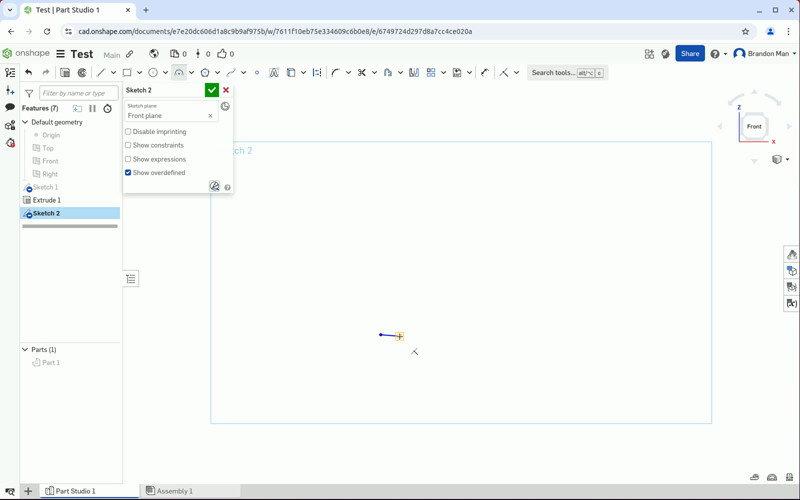
mouse_move(513, 343)
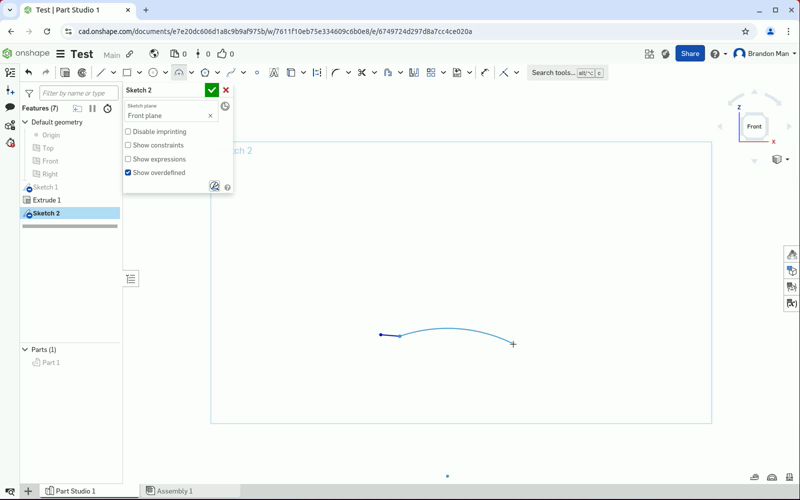
click(513, 343)
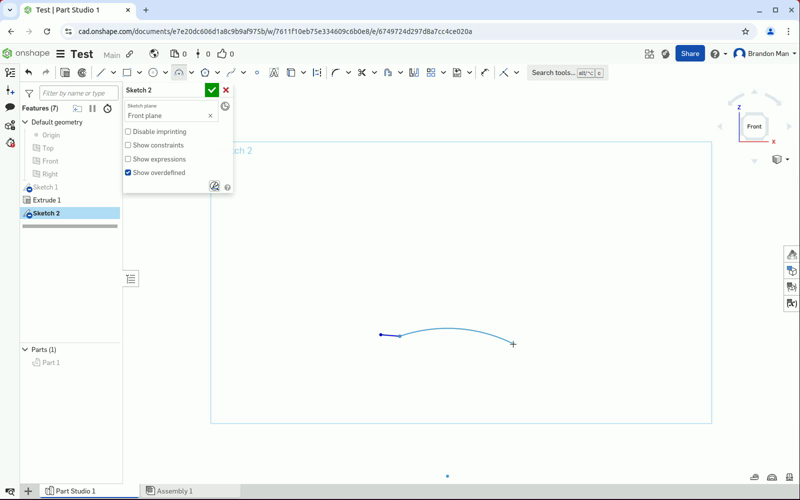
mouse_move(464, 203)
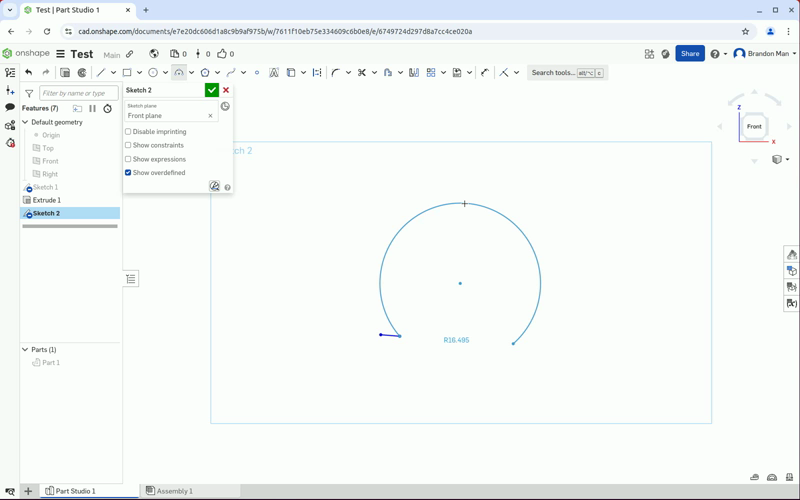
click(464, 203)
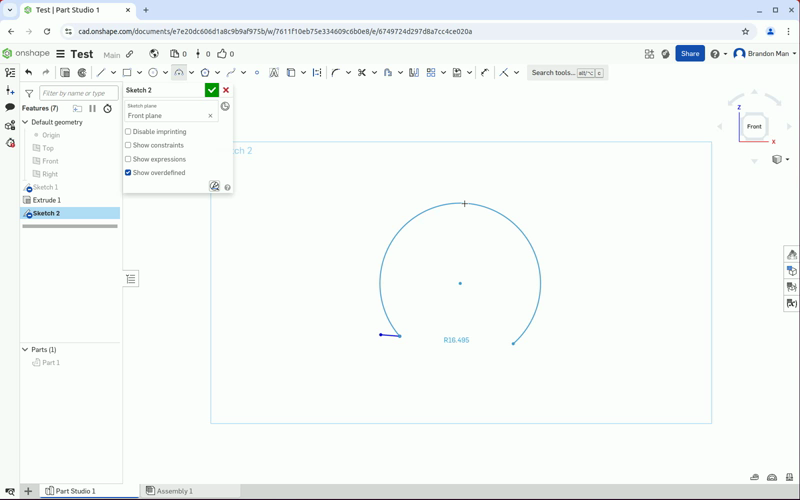
key_up(shift)
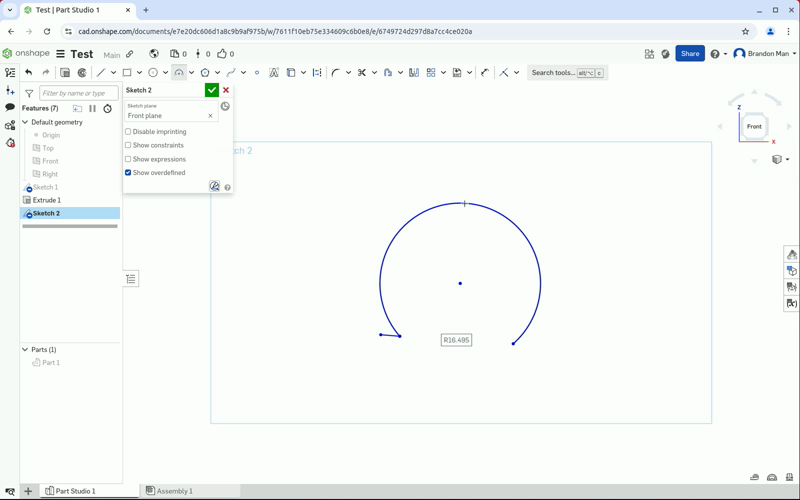
key(esc)
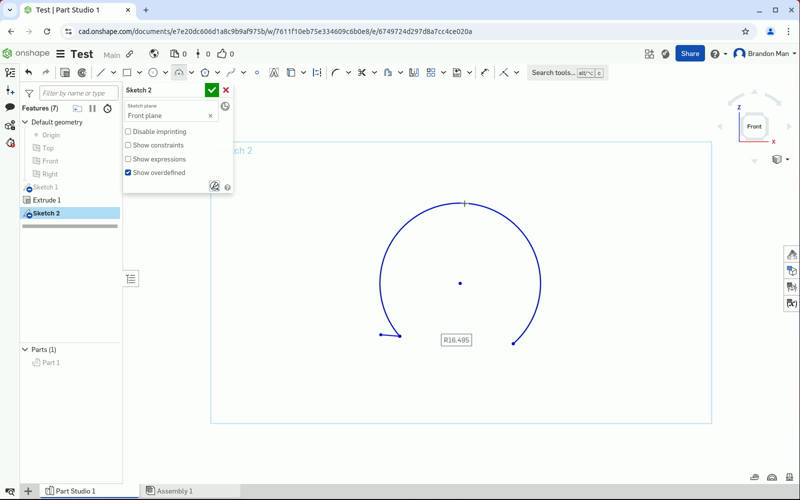
key(l)
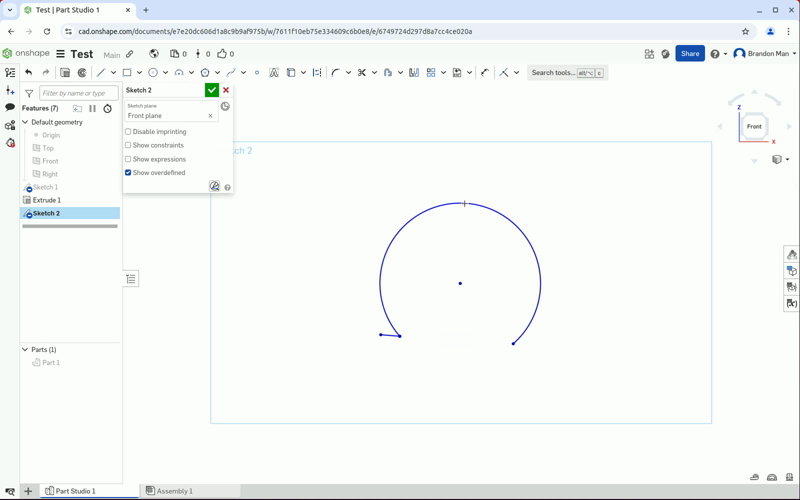
mouse_move(513, 343)
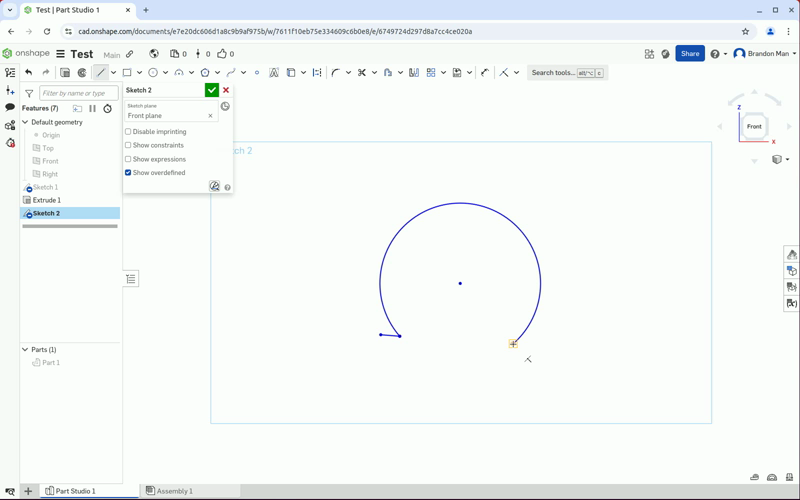
click(513, 343)
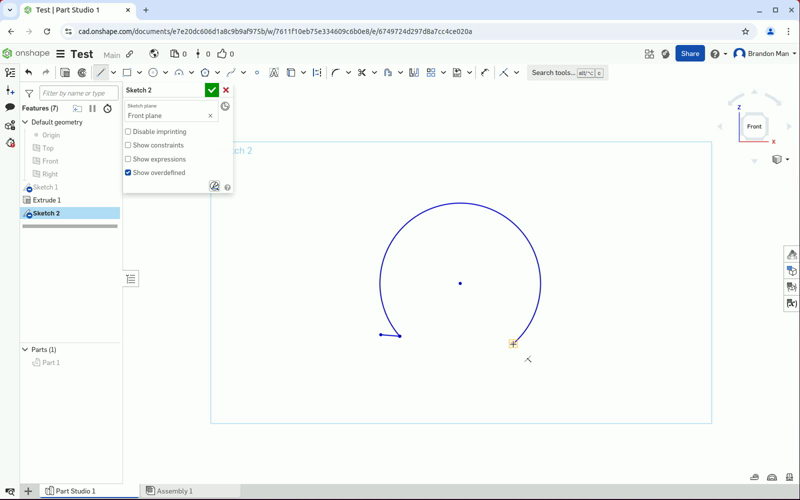
key_down(shift)
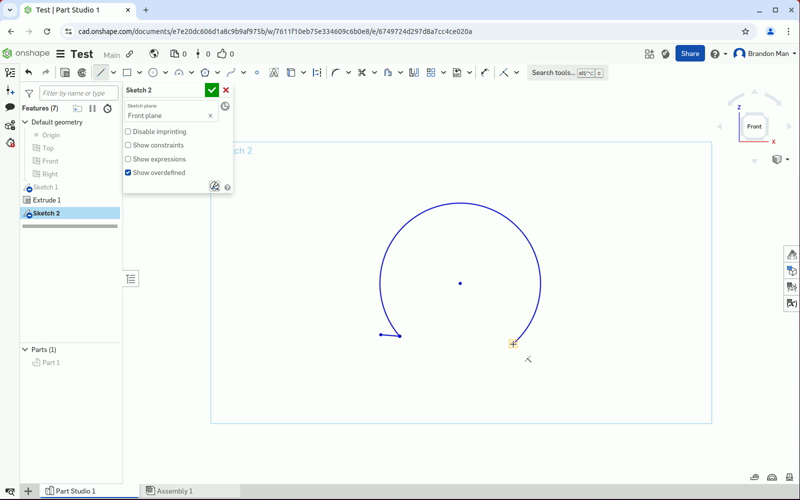
mouse_move(543, 343)
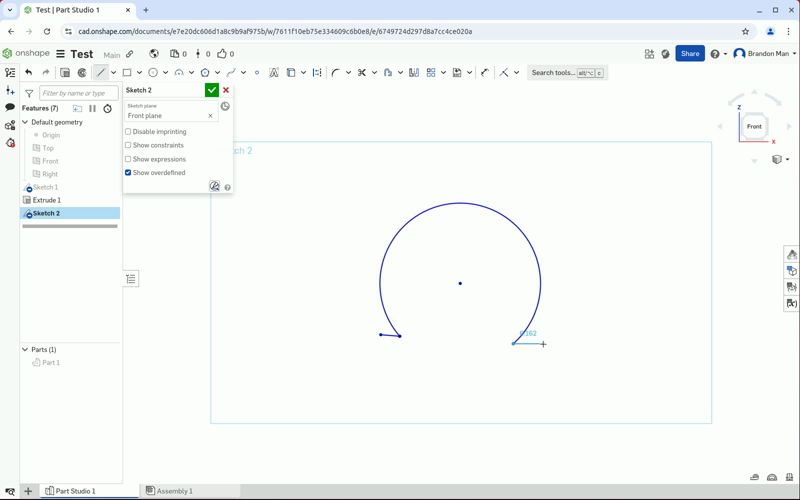
mouse_move(533, 343)
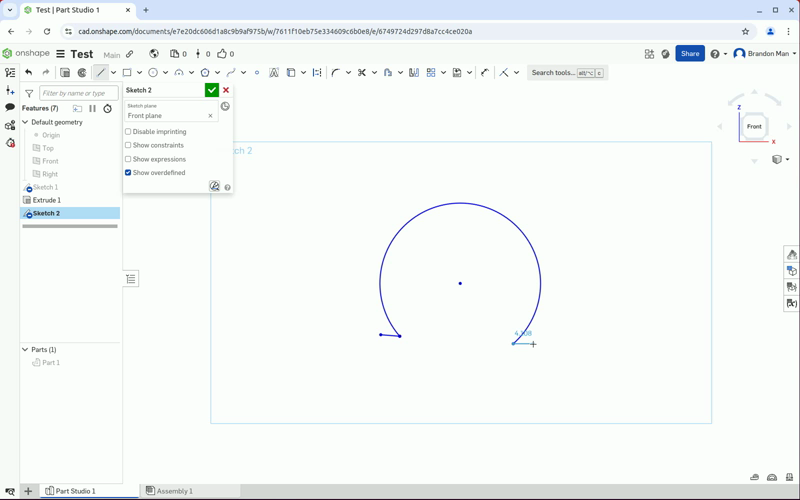
click(533, 343)
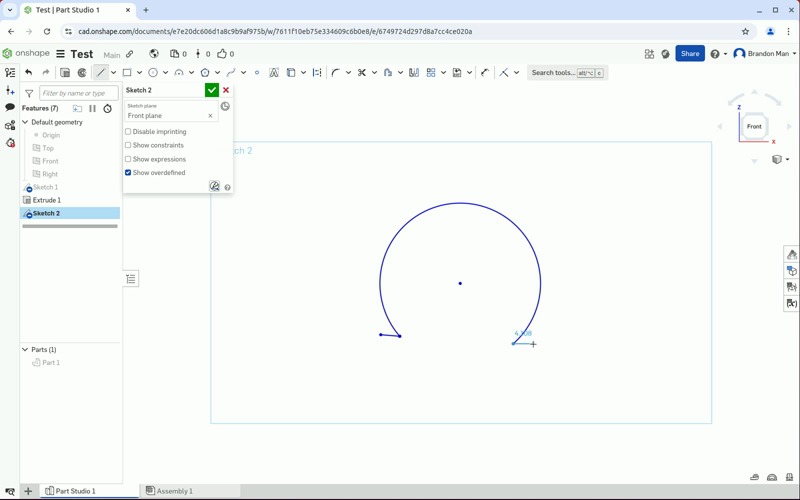
key_up(shift)
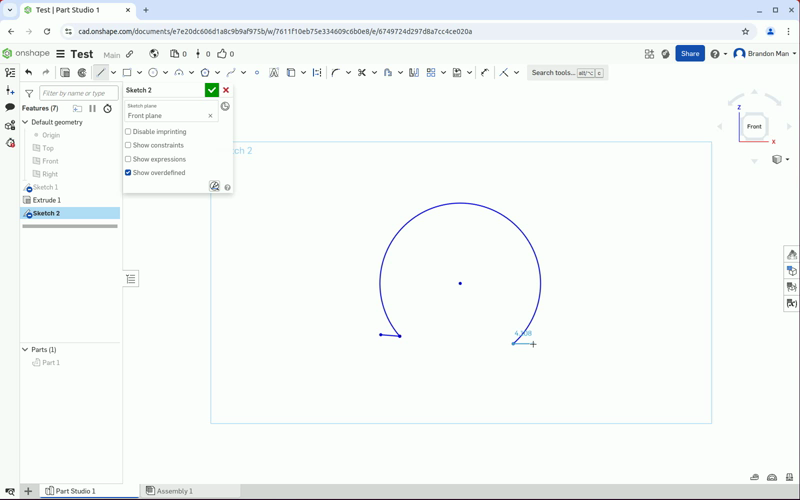
key(esc)
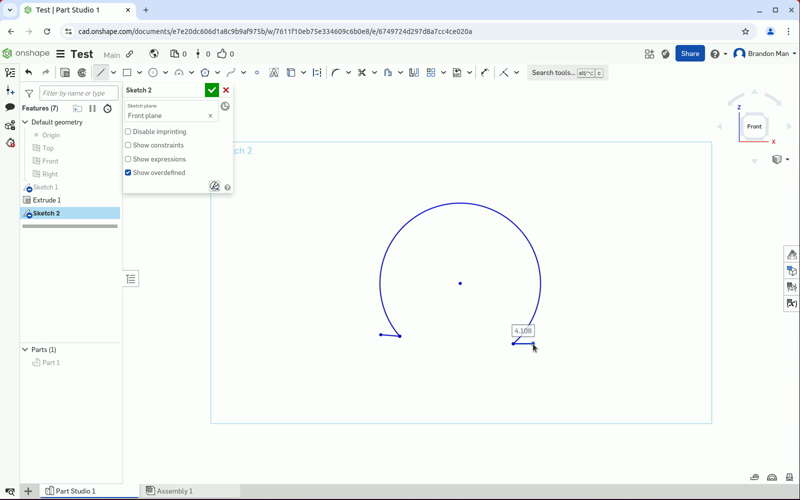
key(a)
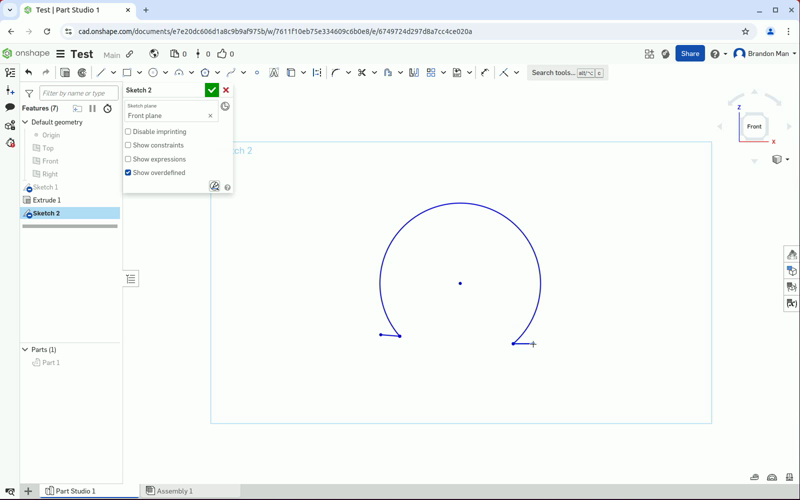
mouse_move(533, 343)
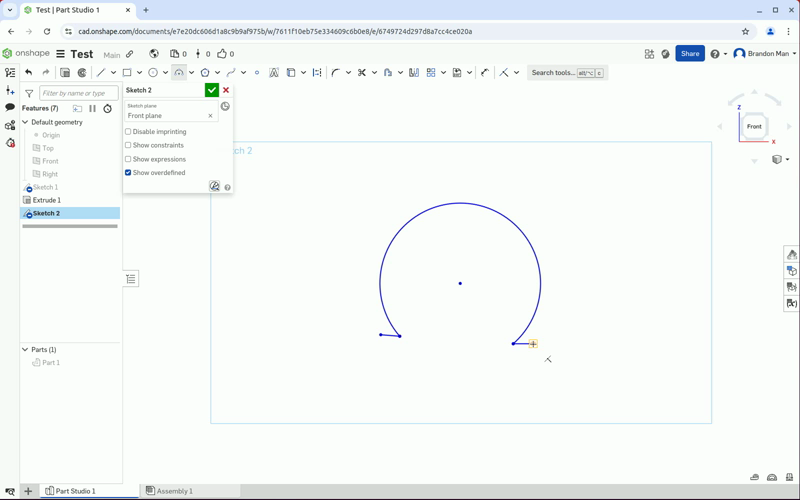
click(533, 343)
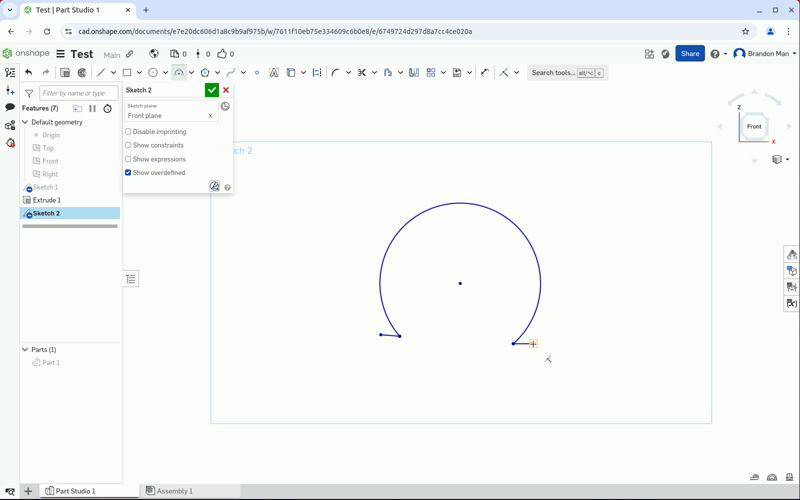
mouse_move(380, 334)
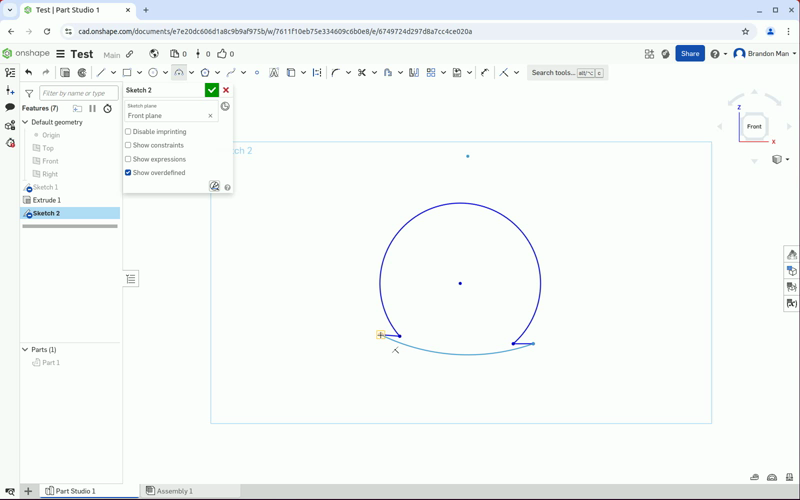
click(380, 334)
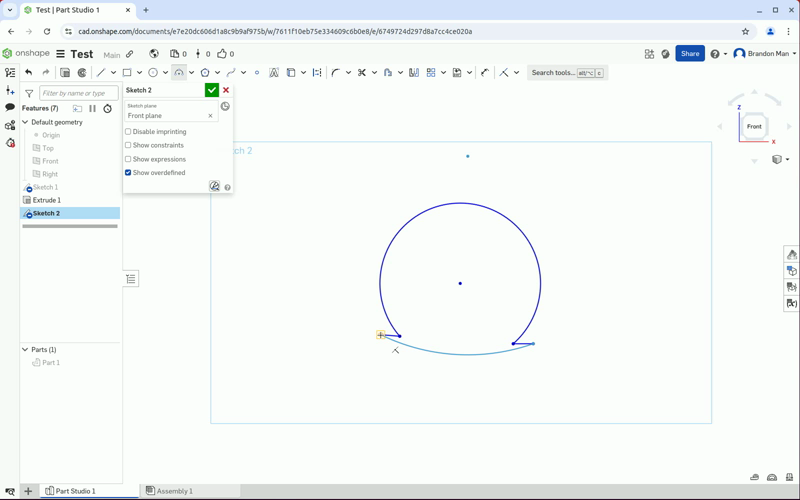
key_down(shift)
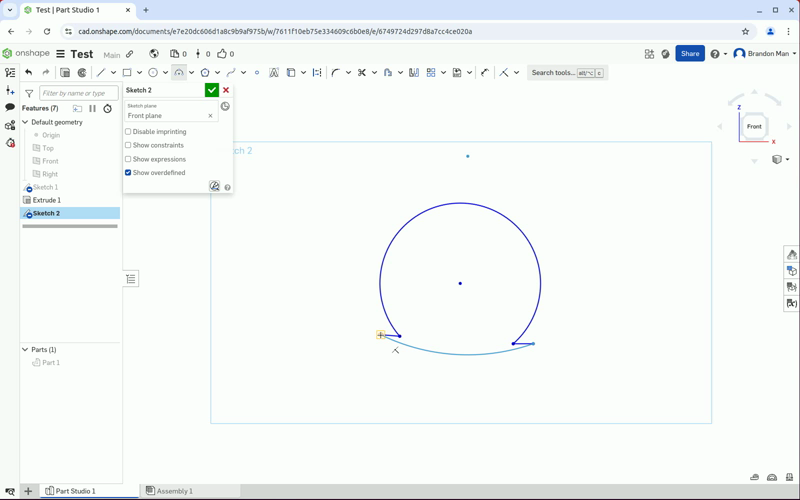
mouse_move(466, 188)
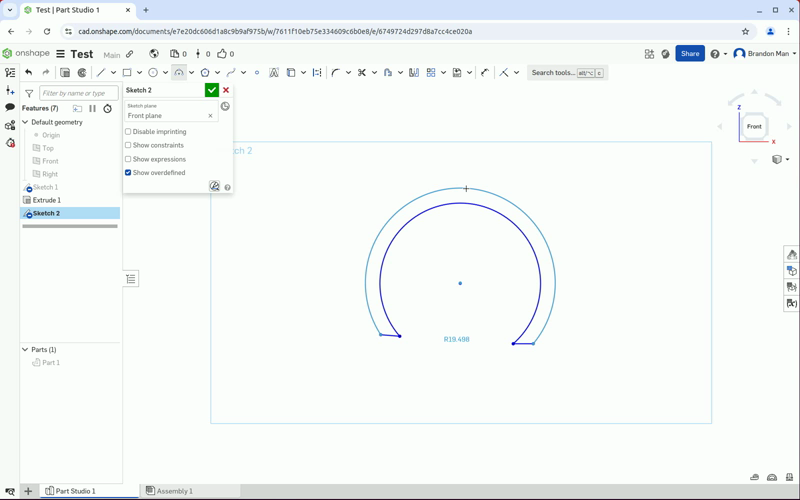
click(466, 188)
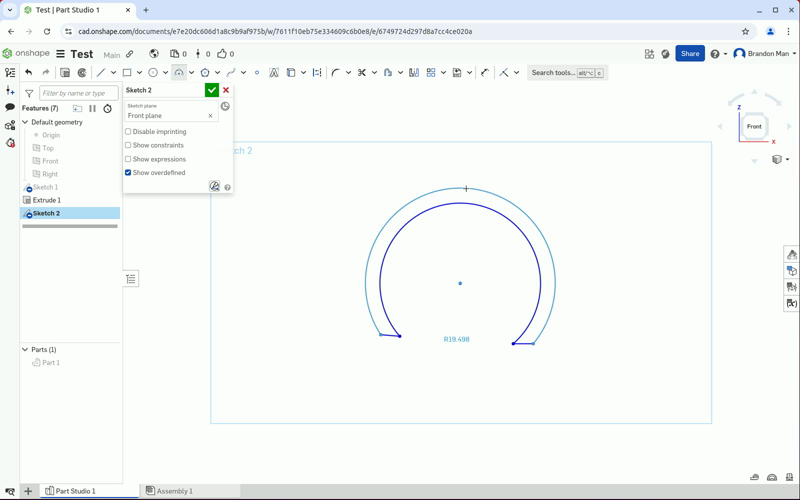
key_up(shift)
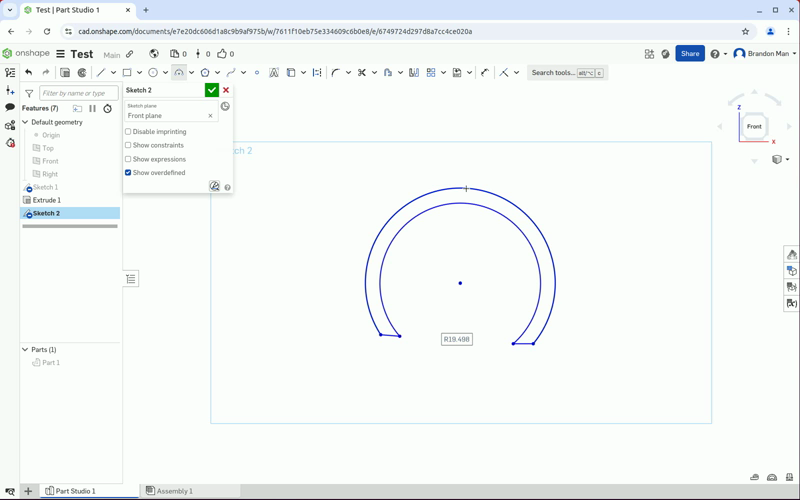
key(esc)
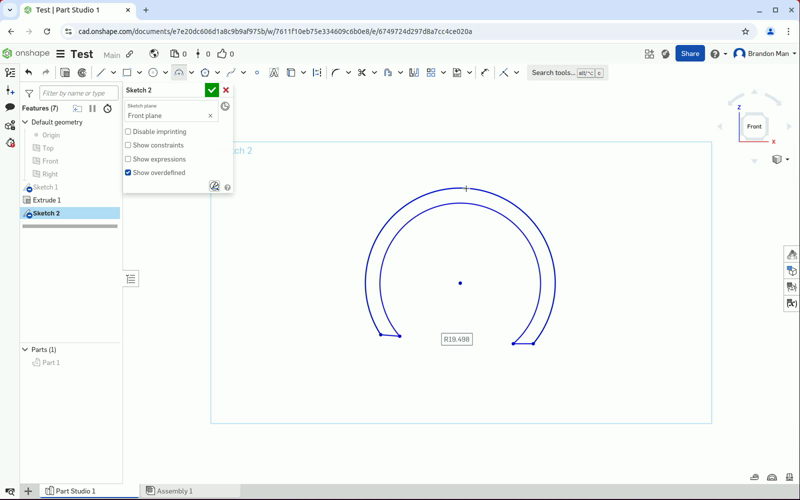
mouse_move(551, 287)
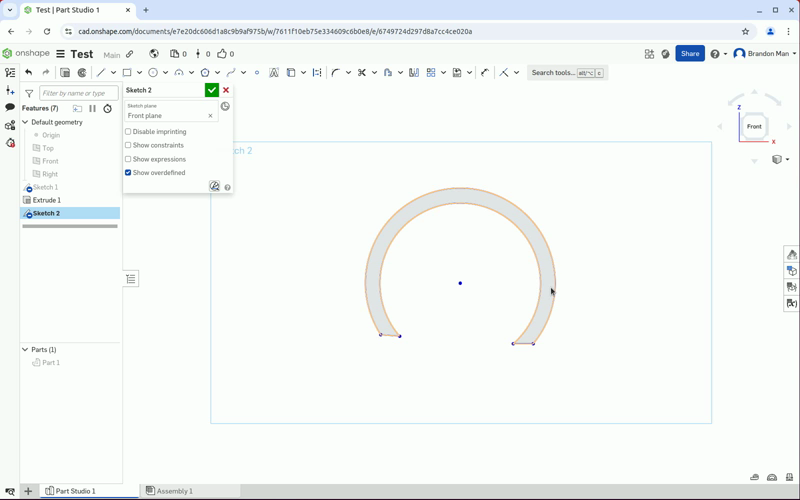
click(551, 287)
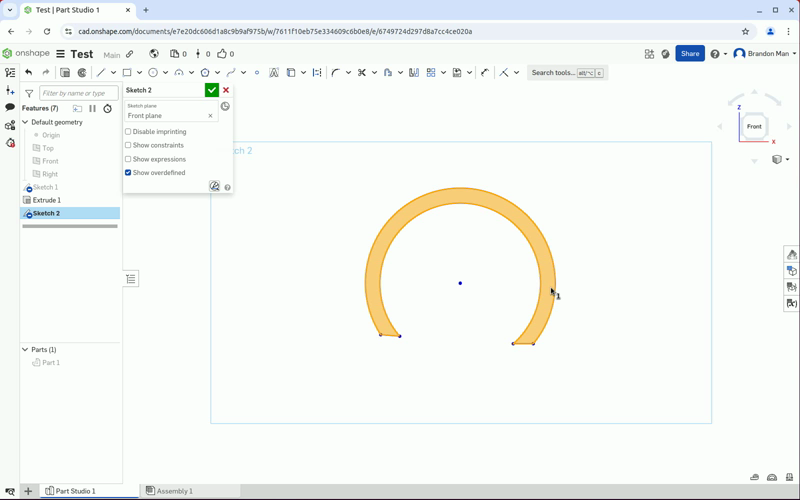
mouse_move(73, 352)
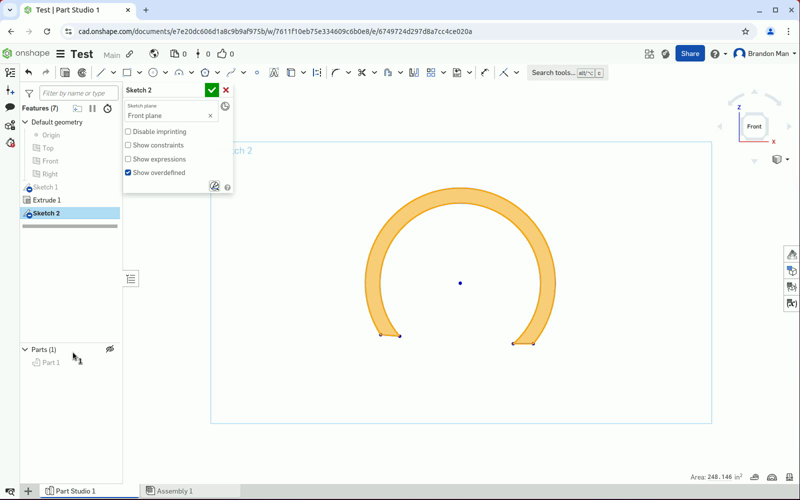
key(shift+y)
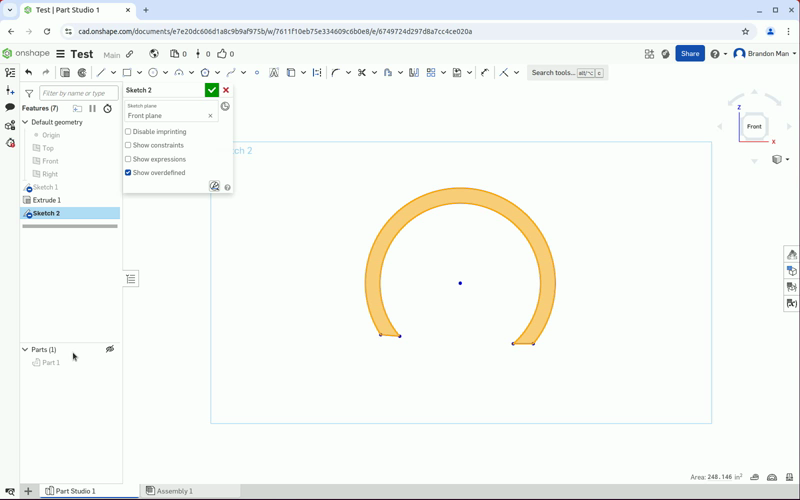
key(shift+e)
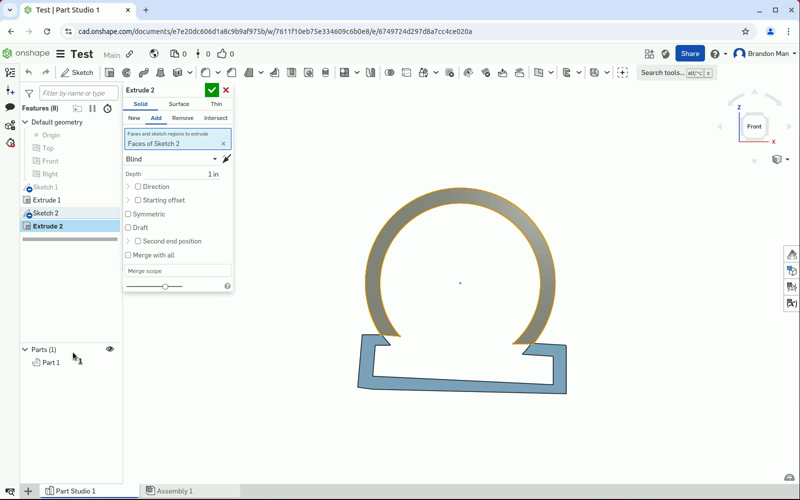
mouse_move(143, 106)
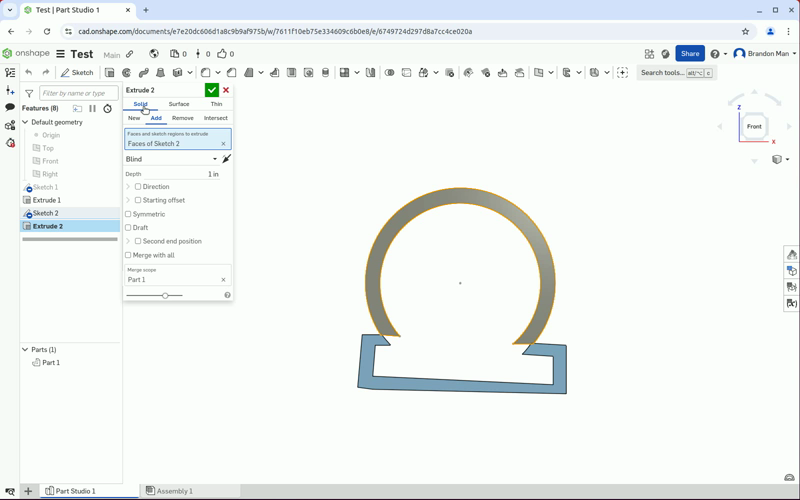
click(143, 106)
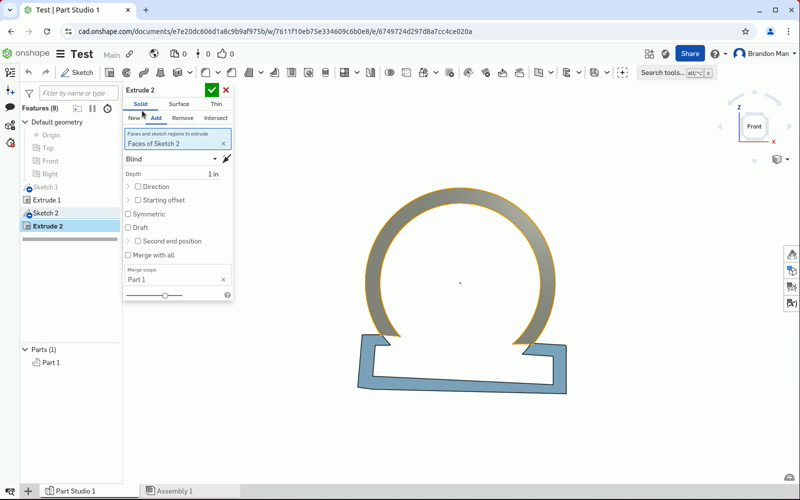
mouse_move(137, 120)
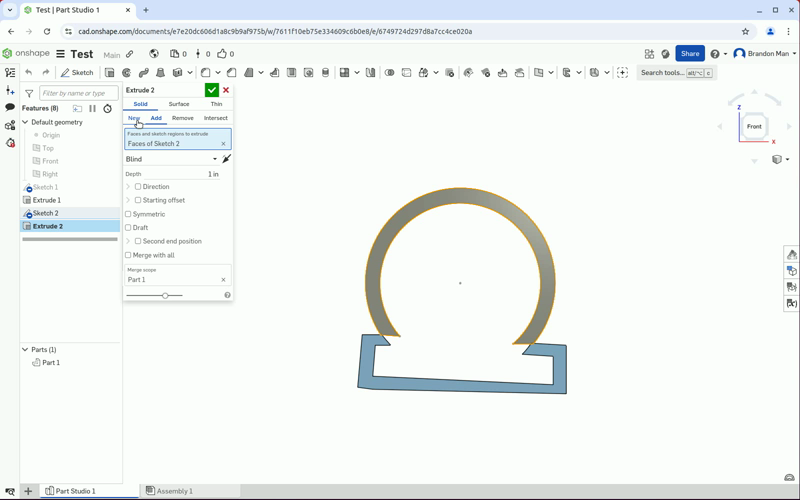
click(137, 120)
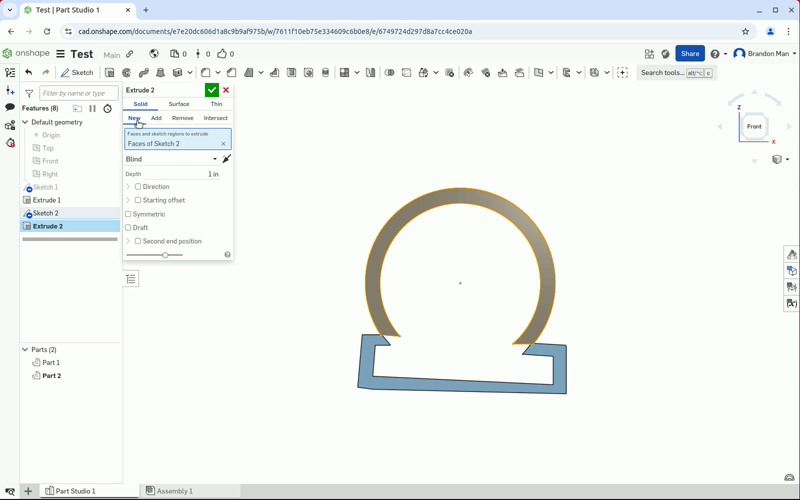
key(tab, 4)
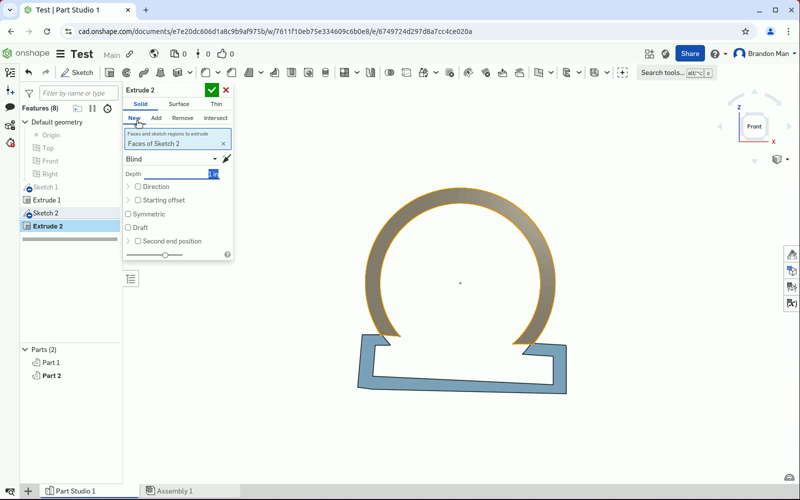
text(10.351)
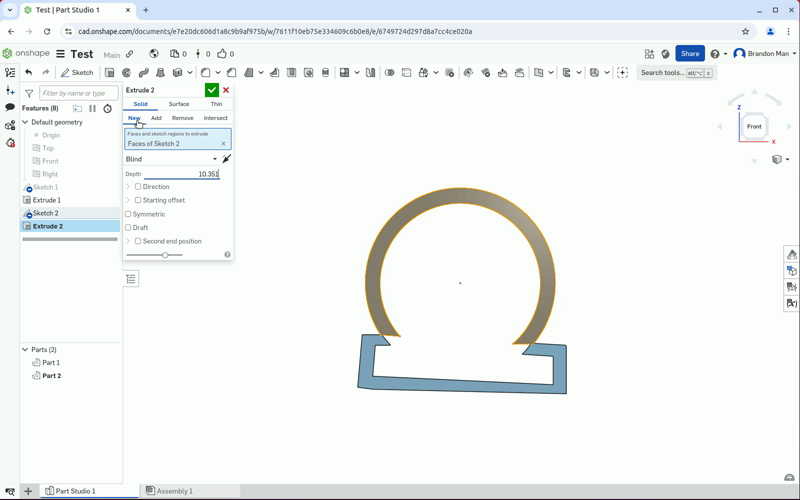
key(enter)
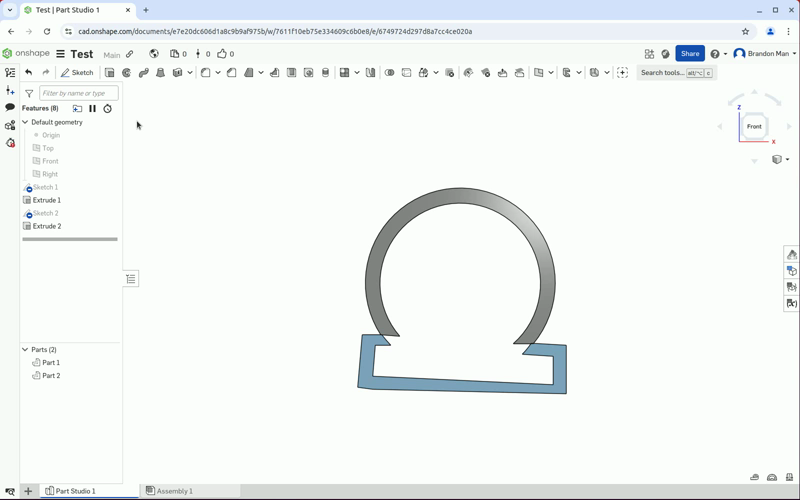
key(shift+h)
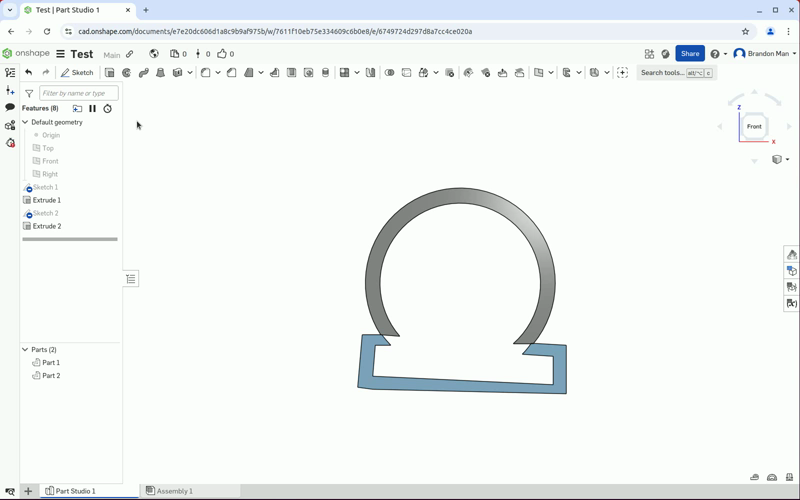
key(shift+h)
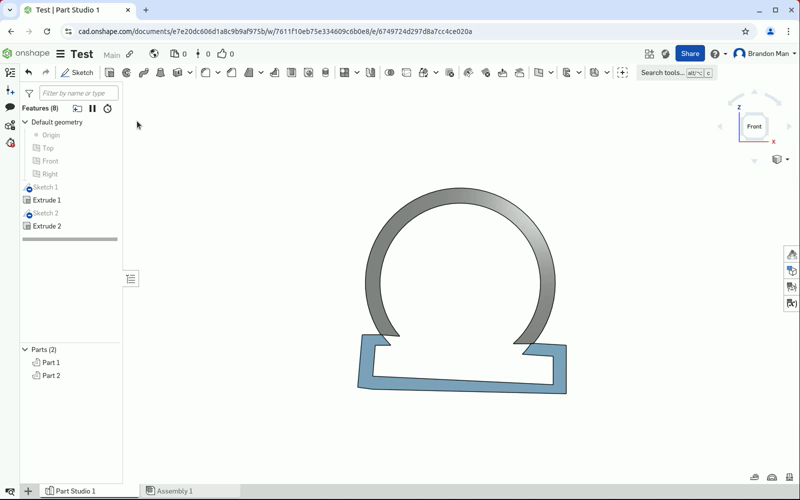
mouse_move(73, 189)
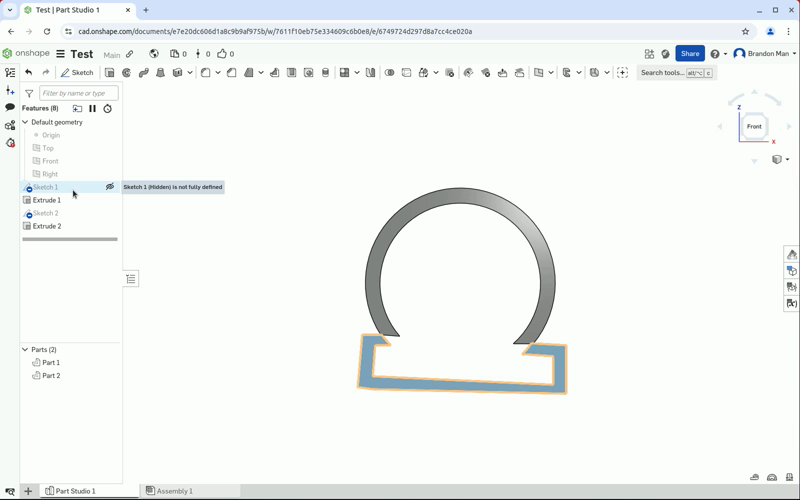
click(73, 189)
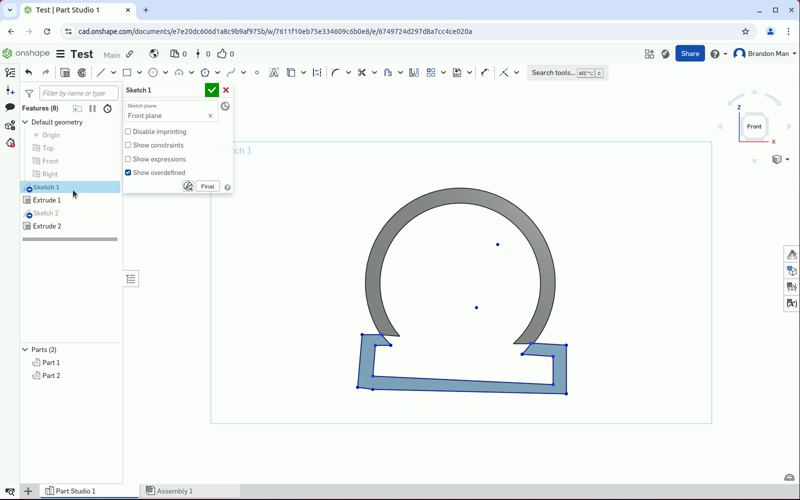
mouse_move(229, 92)
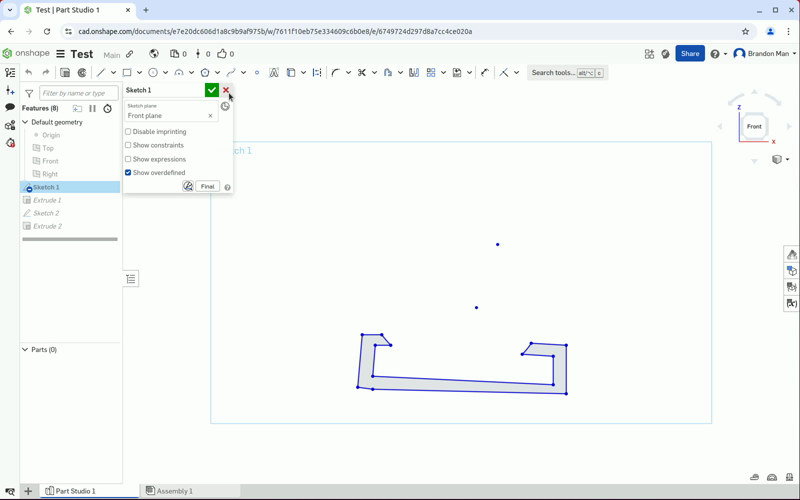
click(229, 92)
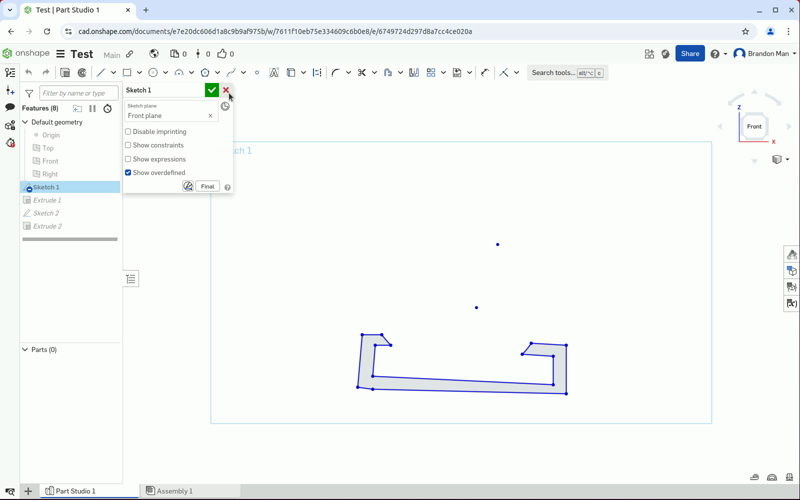
key(shift+s)
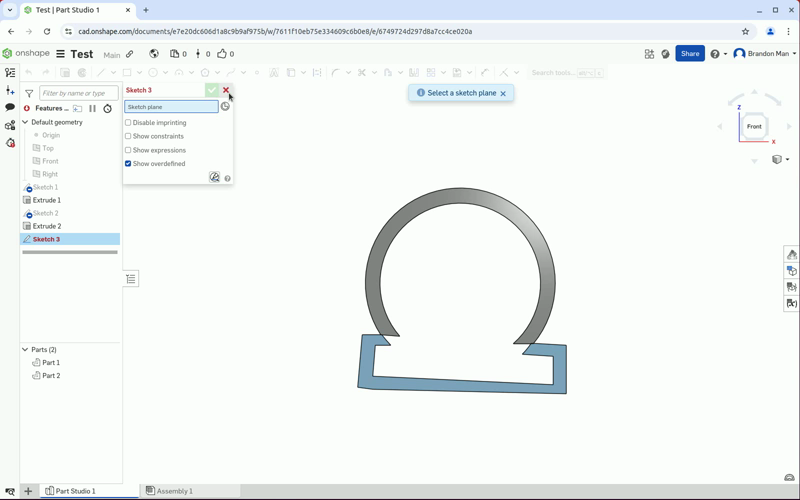
mouse_move(73, 163)
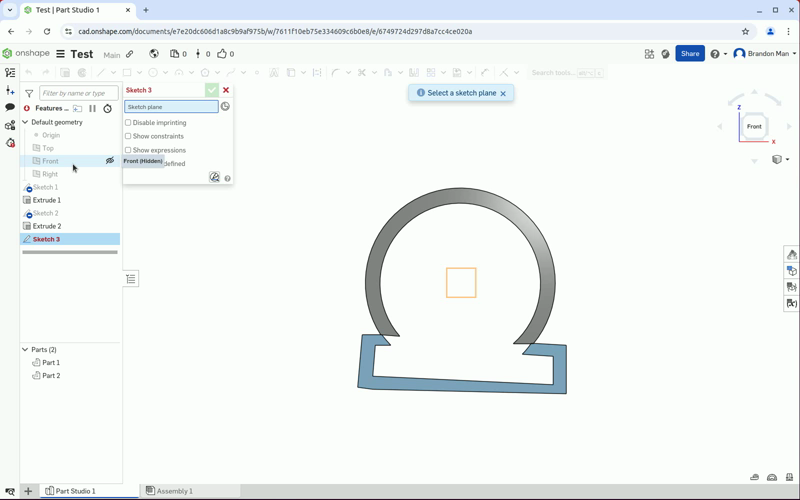
click(73, 163)
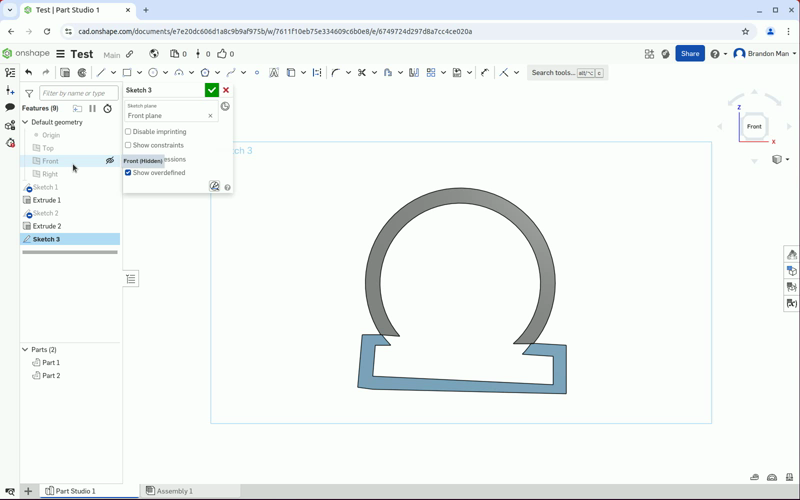
mouse_move(73, 352)
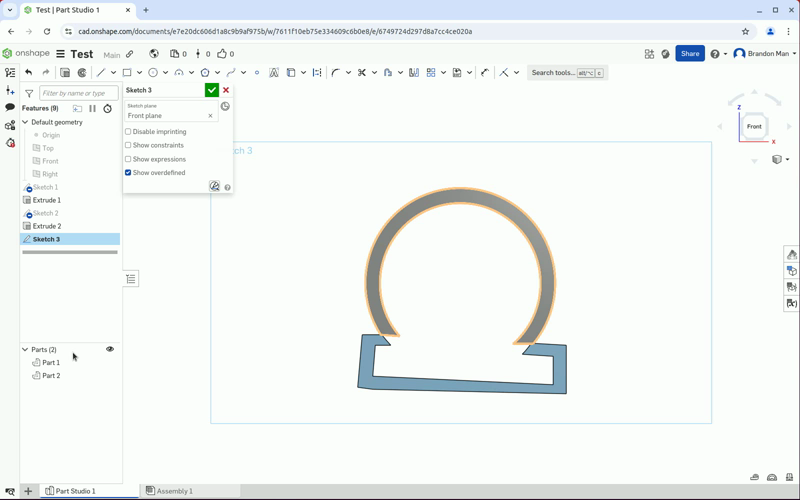
key(y)
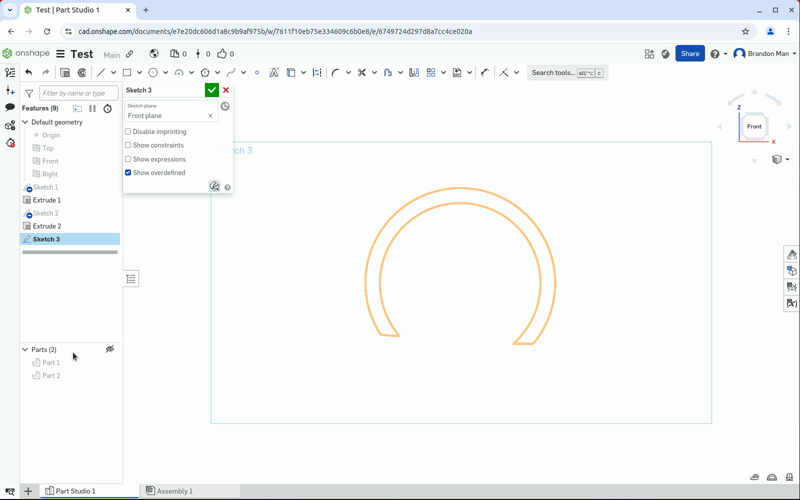
key(a)
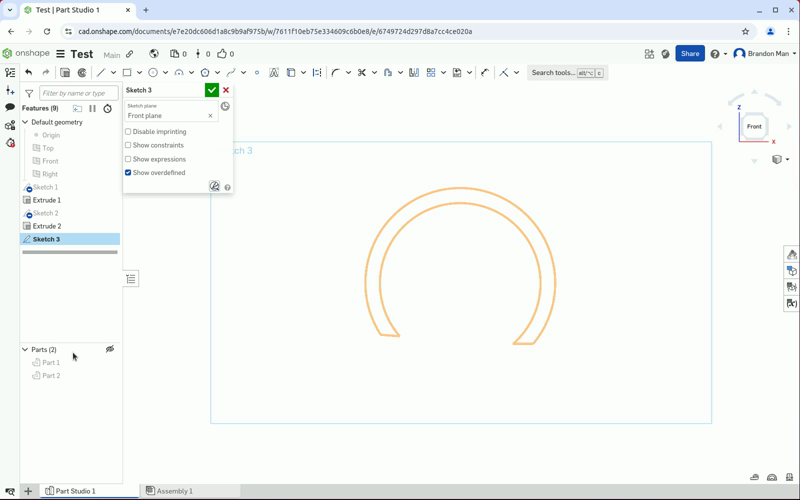
key_down(shift)
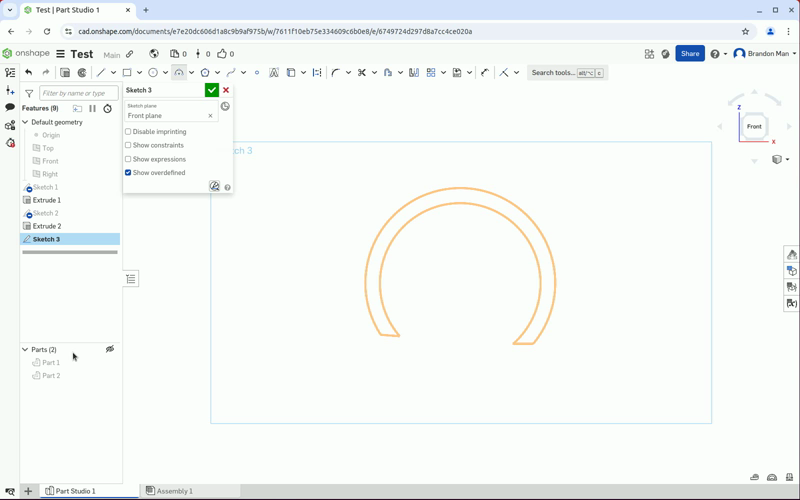
mouse_move(380, 334)
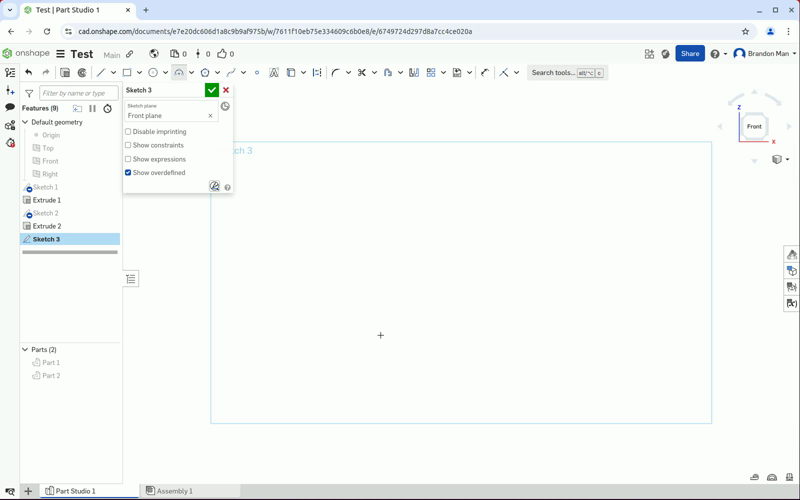
click(380, 334)
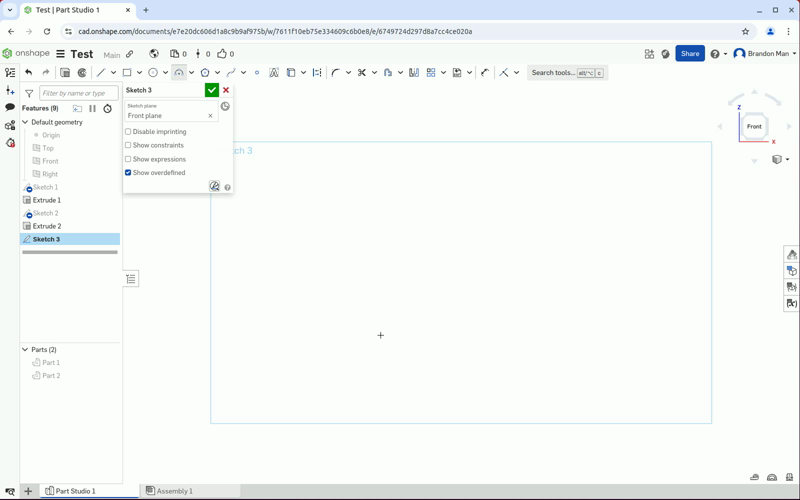
key_up(shift)
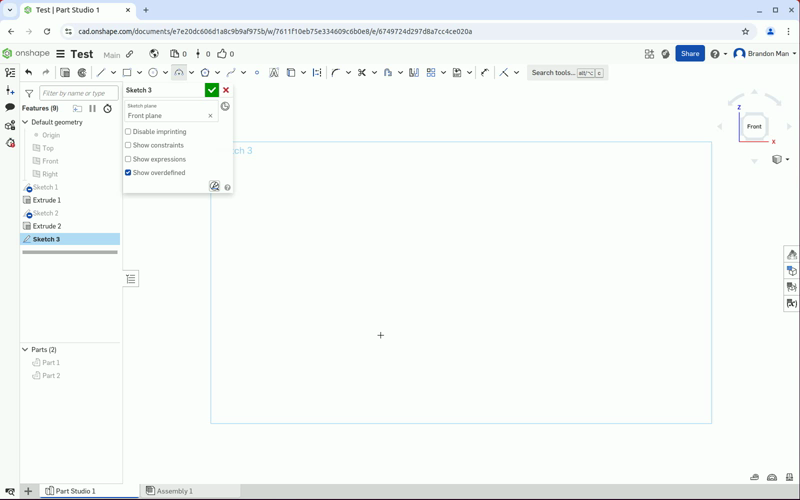
key_down(shift)
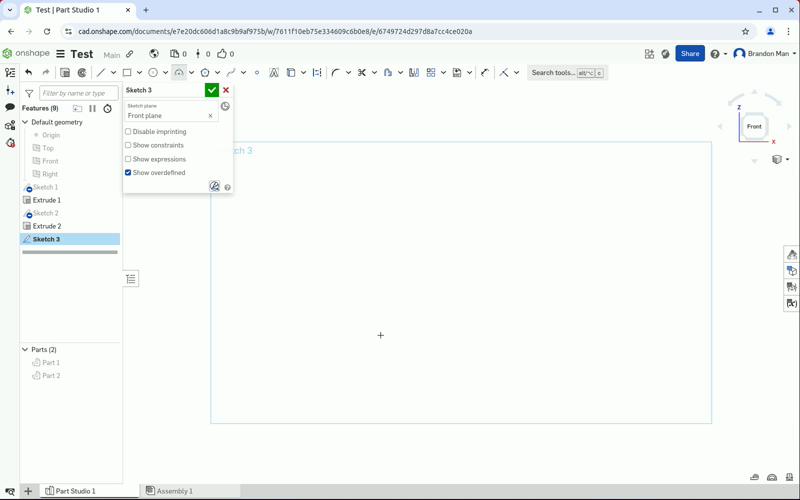
mouse_move(389, 346)
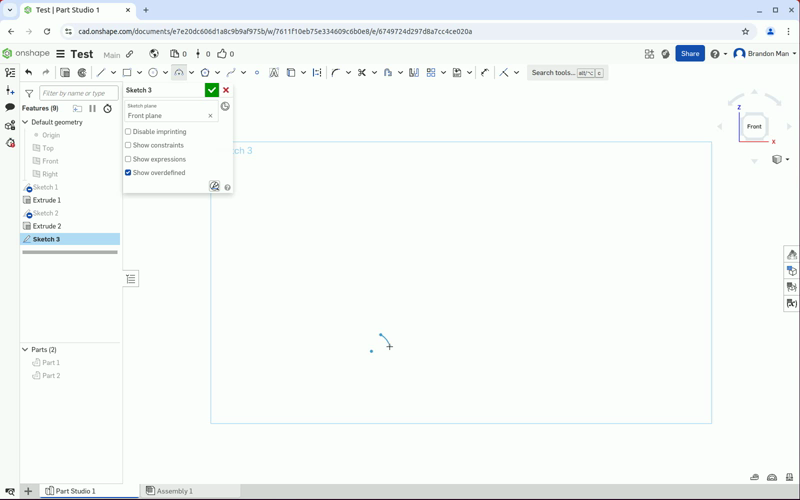
click(389, 346)
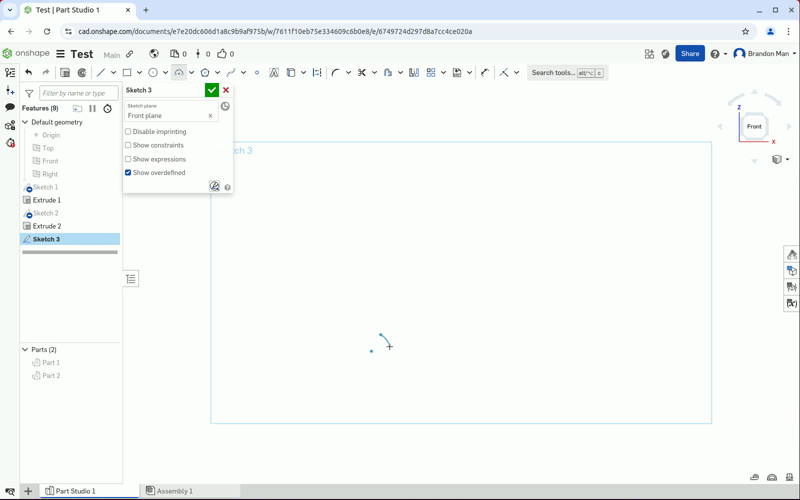
mouse_move(385, 340)
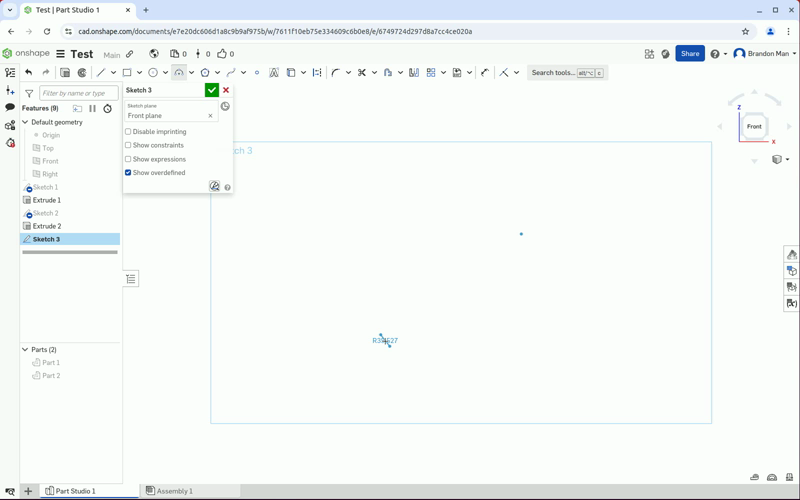
click(385, 340)
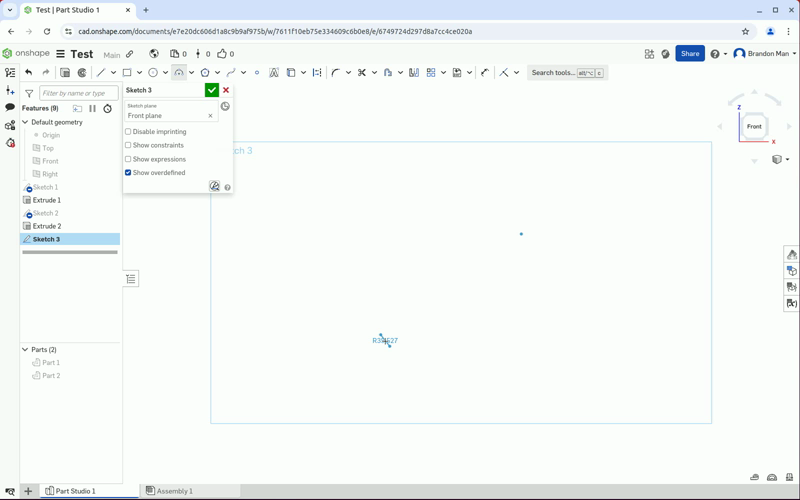
key_up(shift)
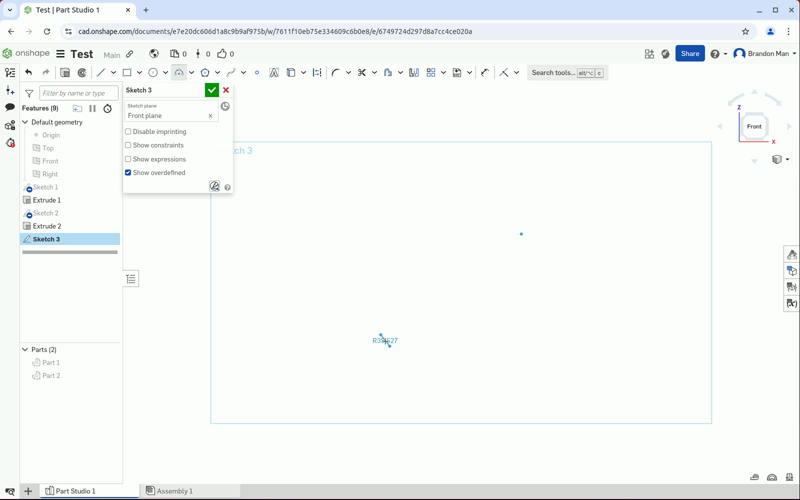
key(esc)
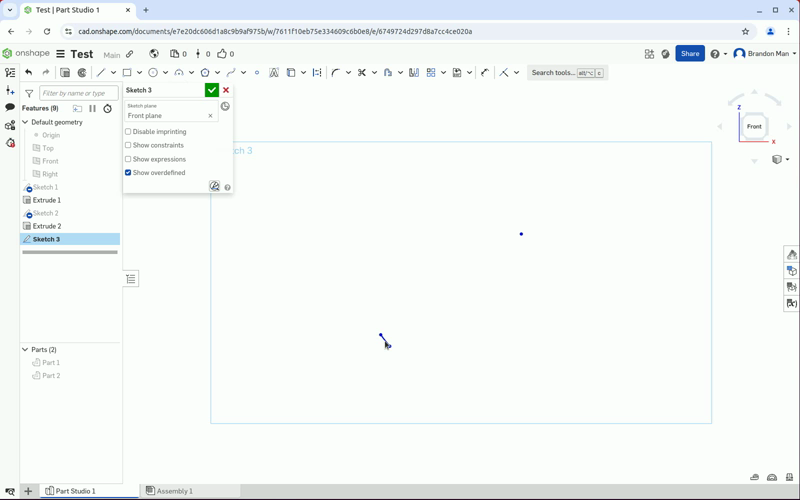
key(l)
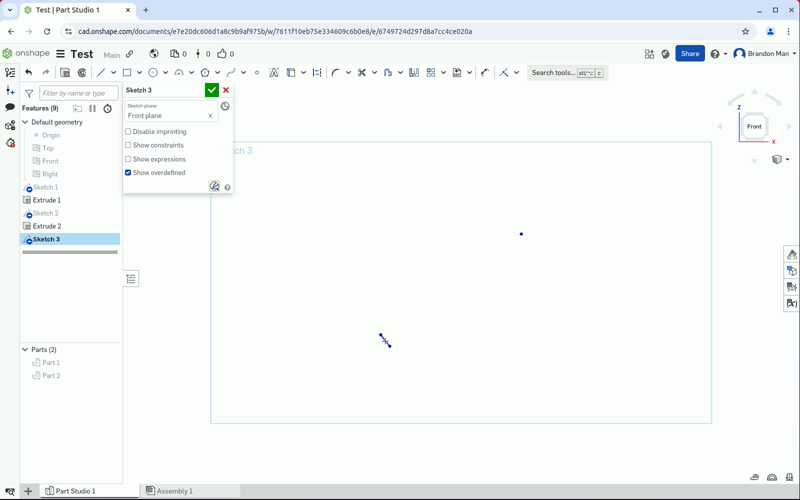
mouse_move(389, 346)
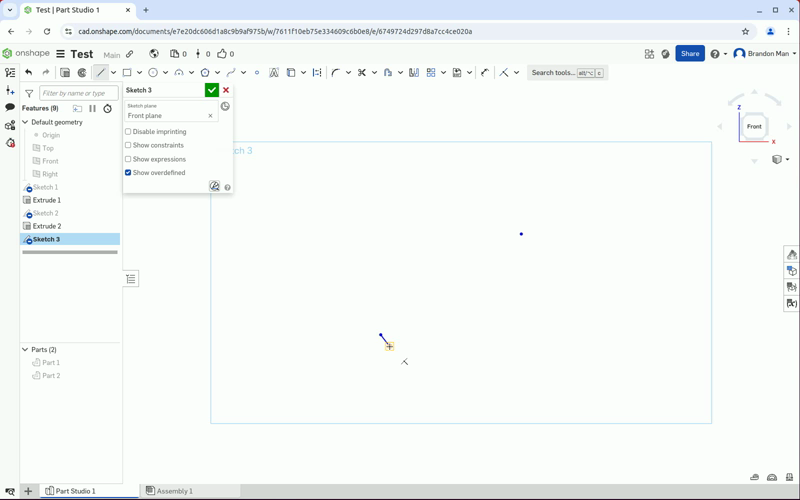
click(389, 346)
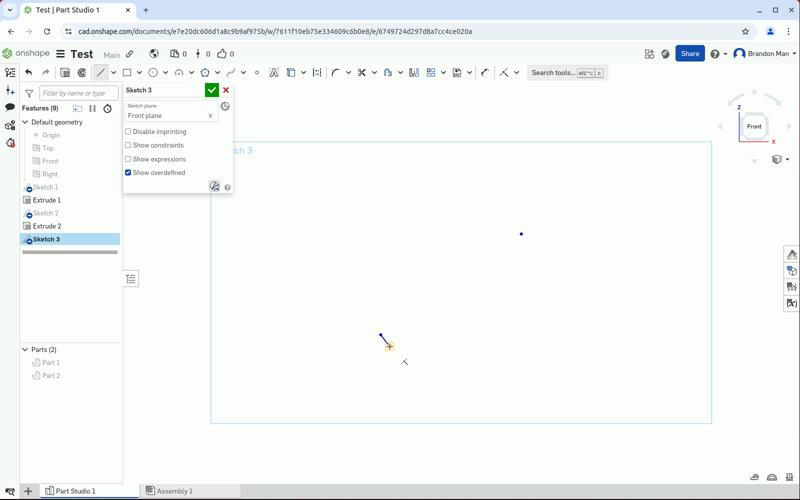
key_down(shift)
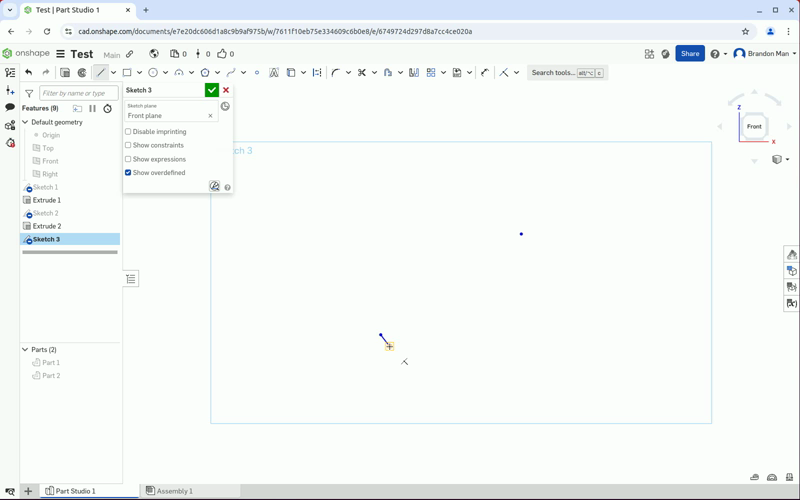
mouse_move(420, 346)
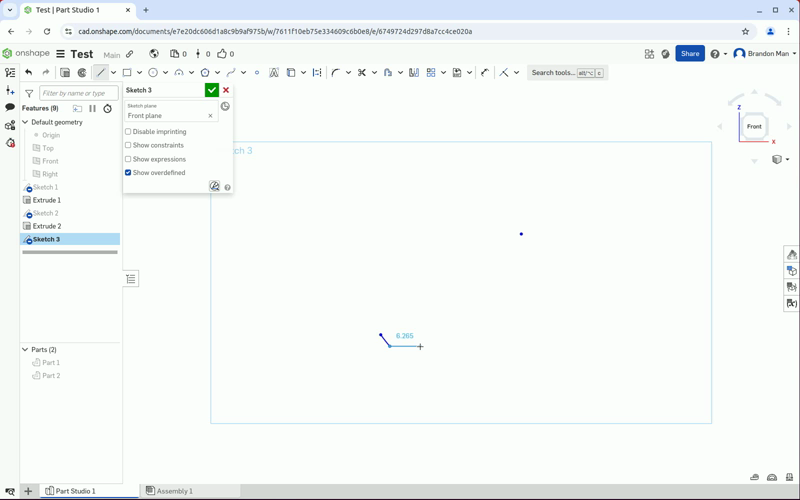
mouse_move(413, 347)
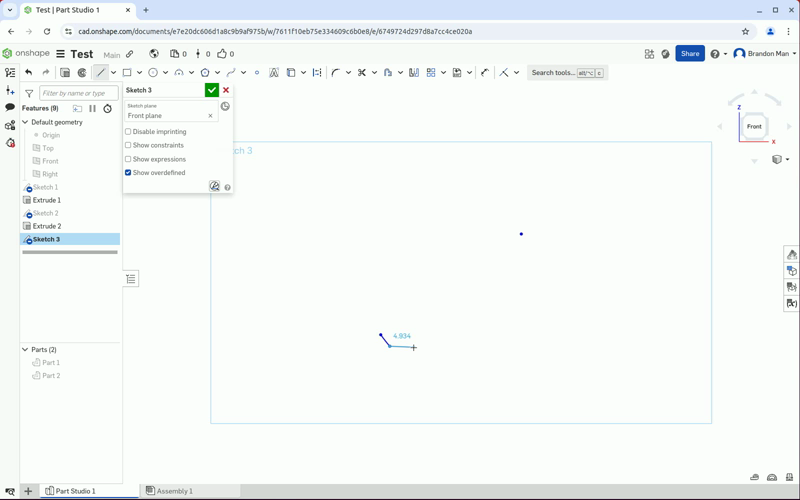
click(413, 347)
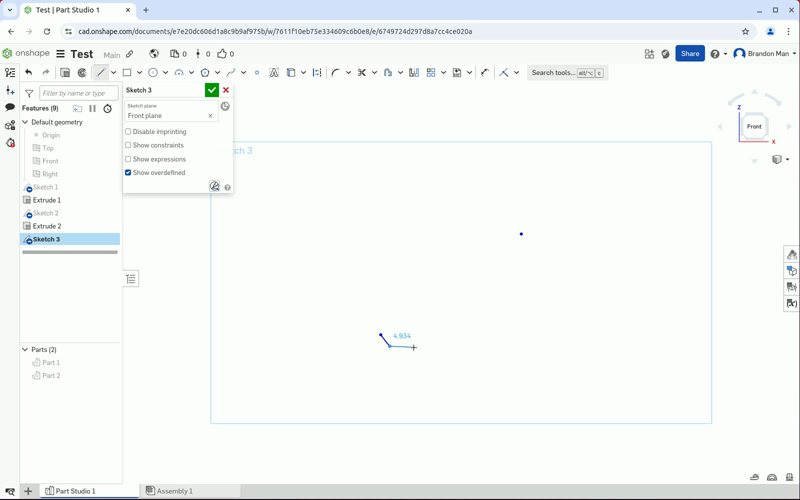
key_up(shift)
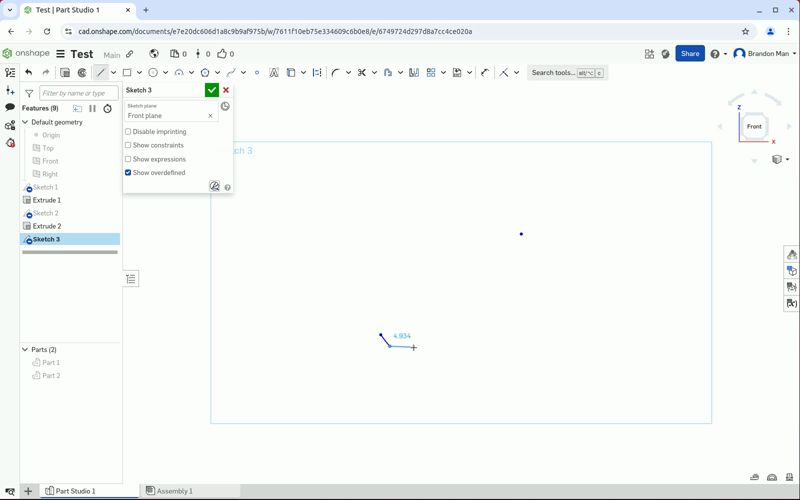
key(esc)
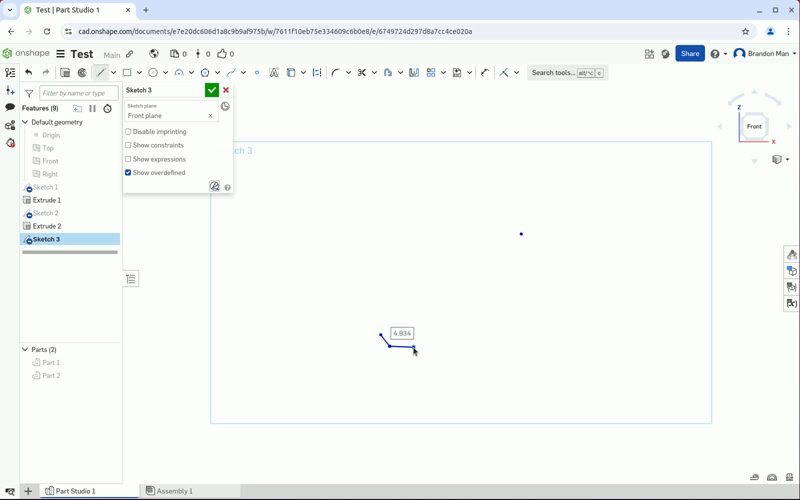
key(a)
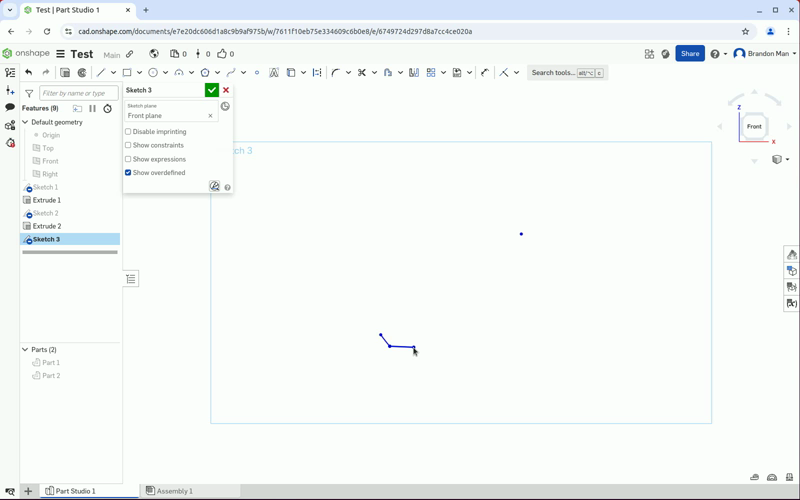
mouse_move(413, 347)
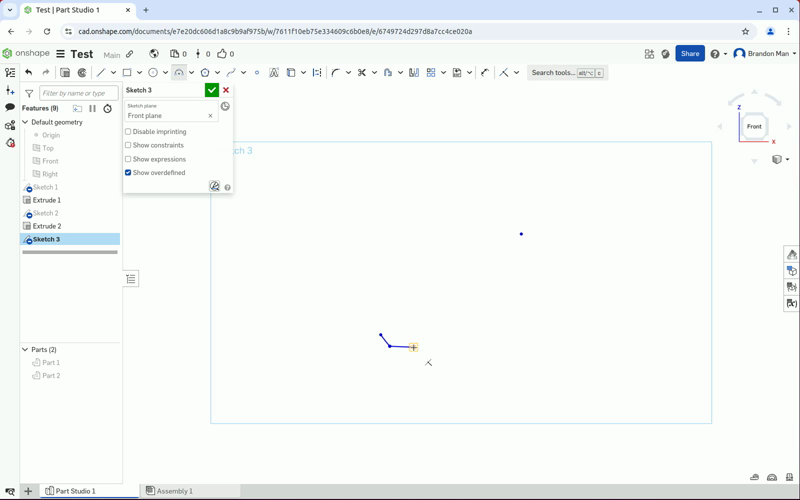
click(413, 347)
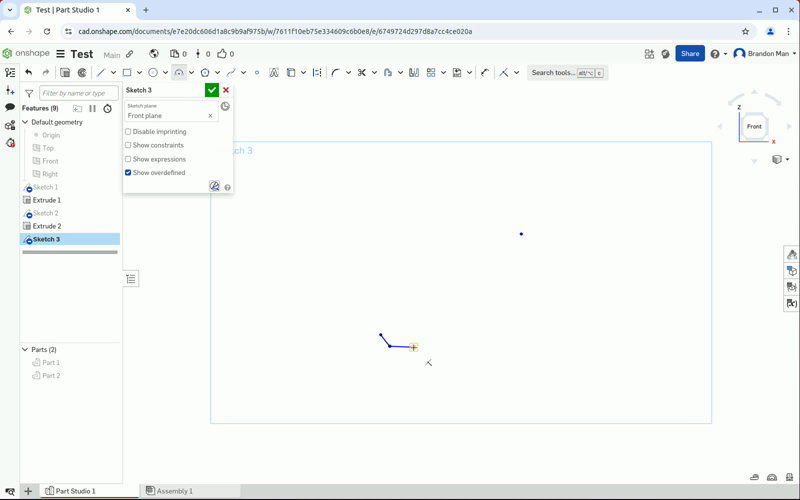
key_down(shift)
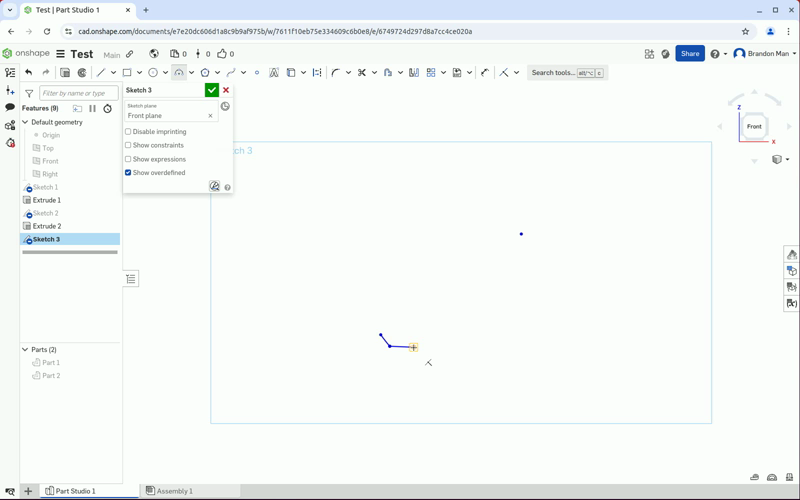
mouse_move(401, 336)
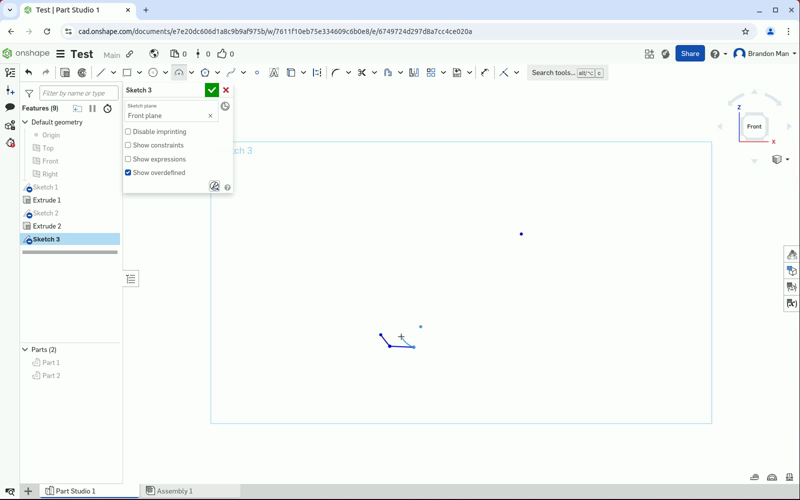
click(401, 336)
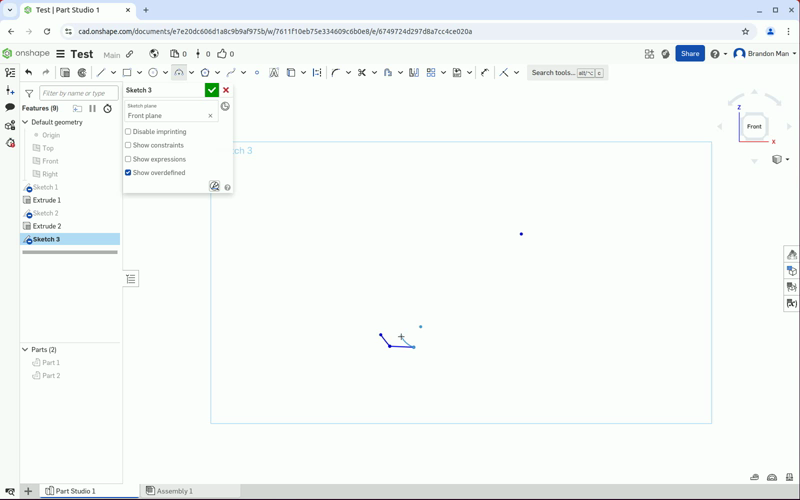
mouse_move(407, 342)
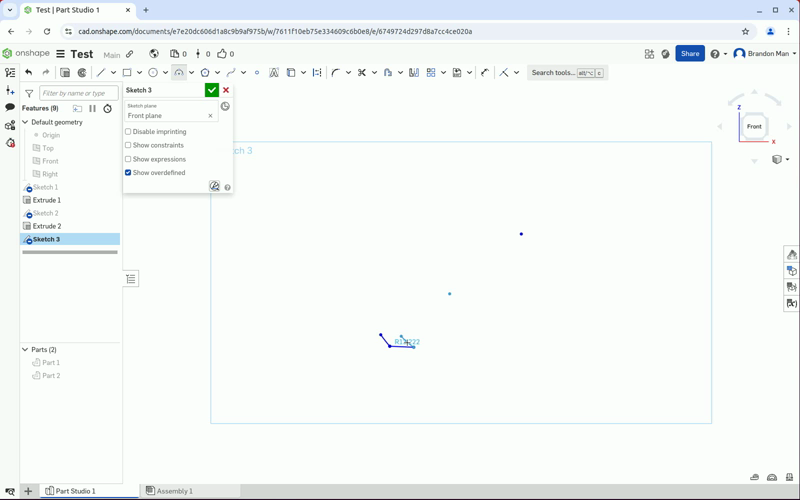
click(407, 342)
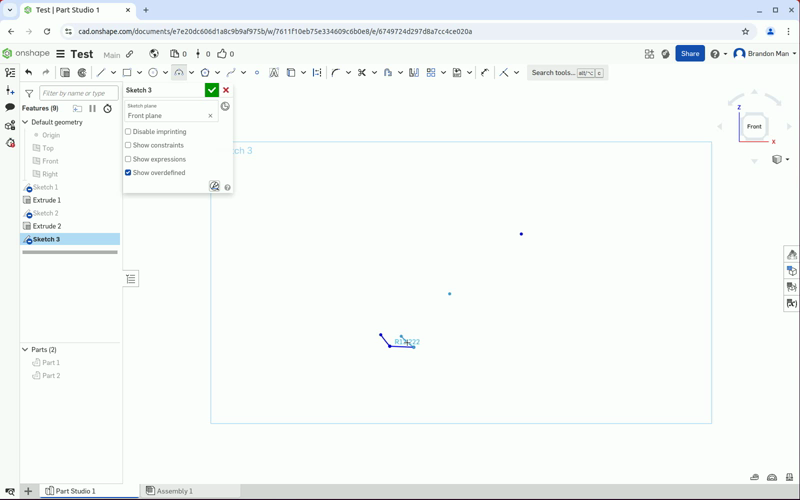
key_up(shift)
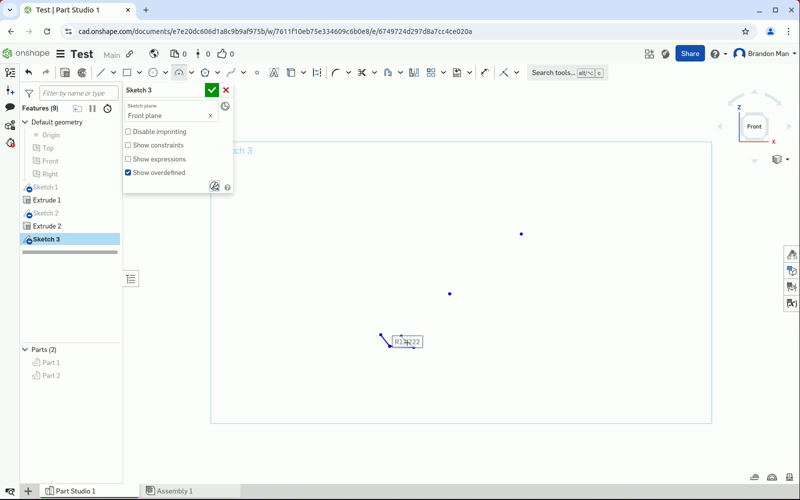
key(esc)
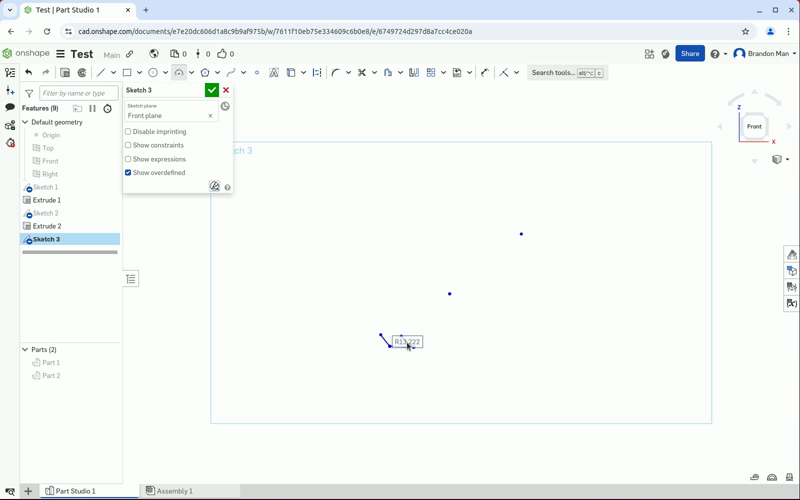
key(l)
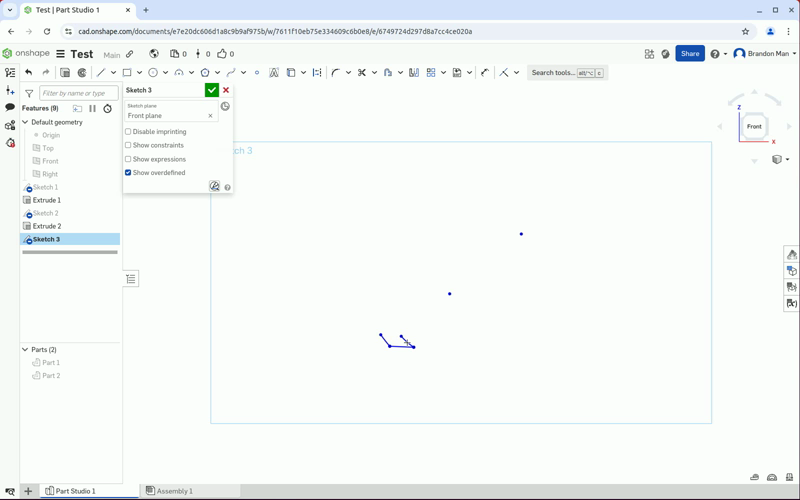
mouse_move(401, 336)
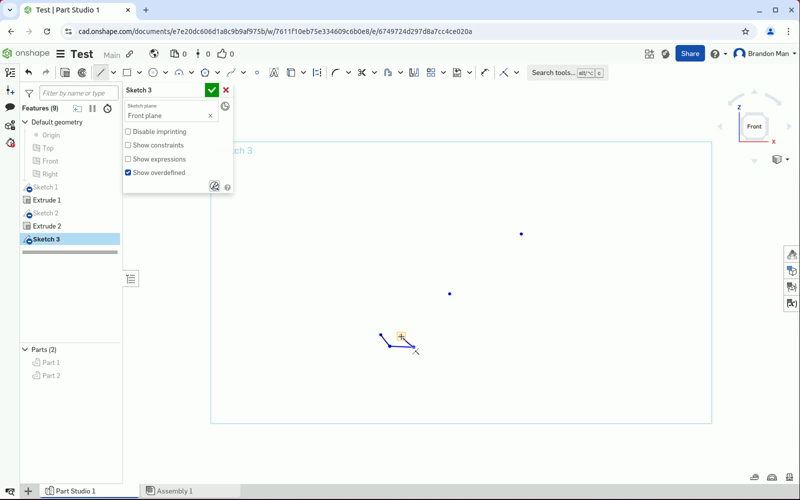
click(401, 336)
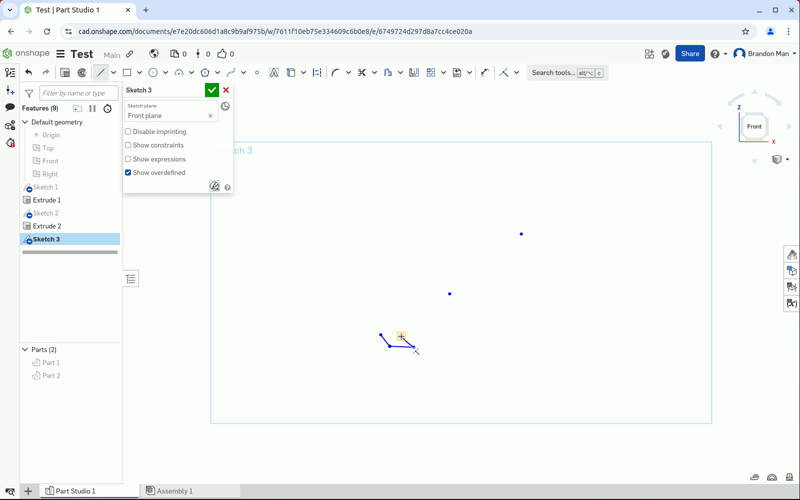
mouse_move(431, 336)
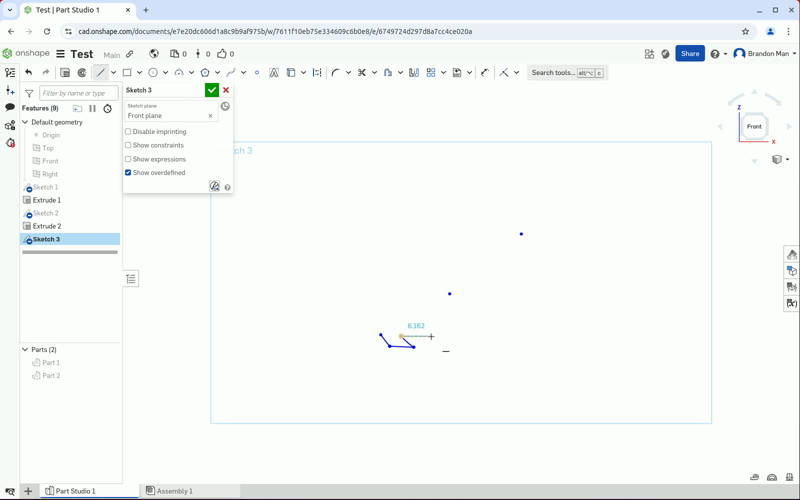
key_down(shift)
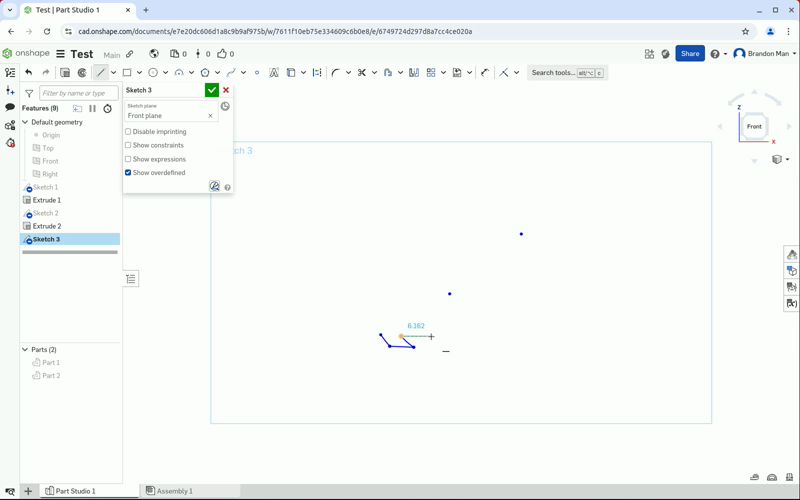
mouse_move(380, 334)
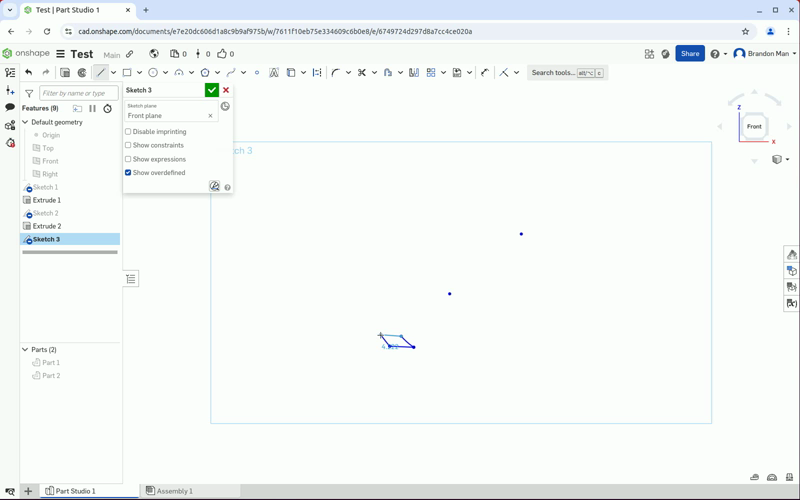
key_up(shift)
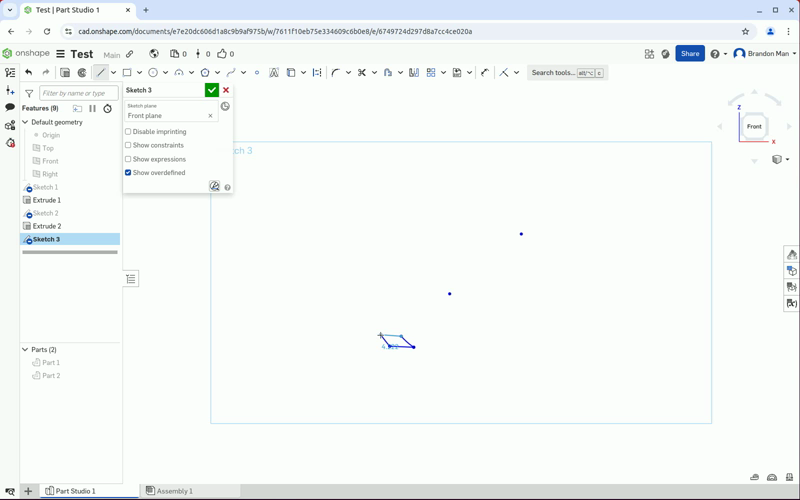
click(380, 334)
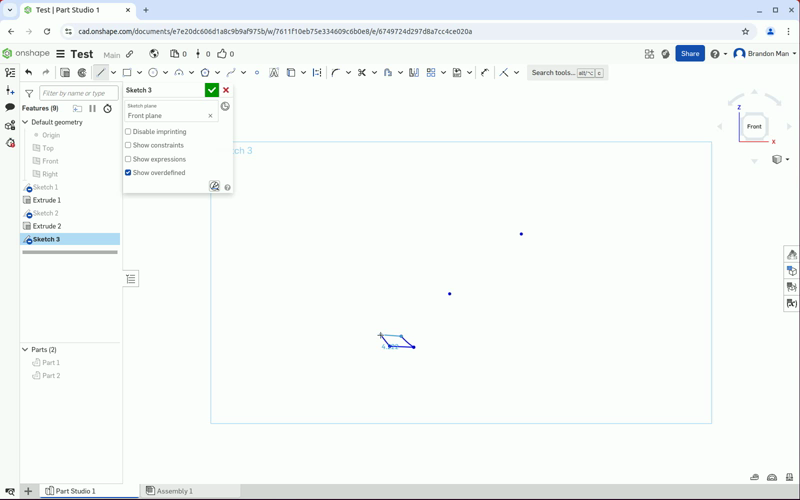
key(esc)
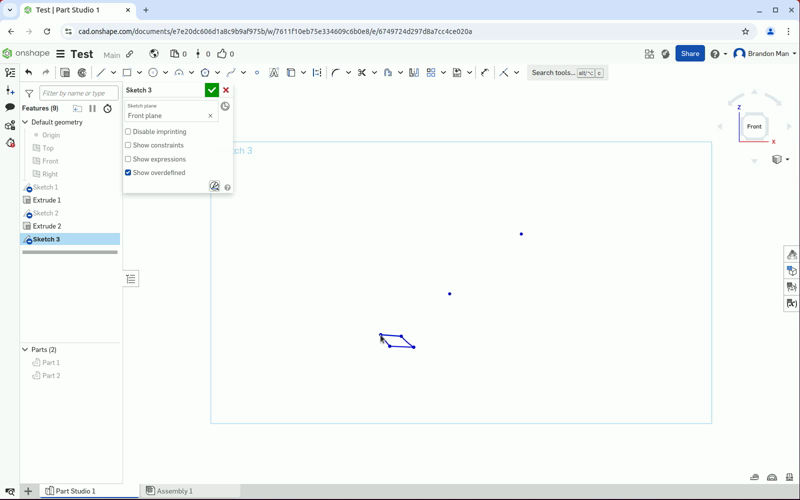
mouse_move(392, 338)
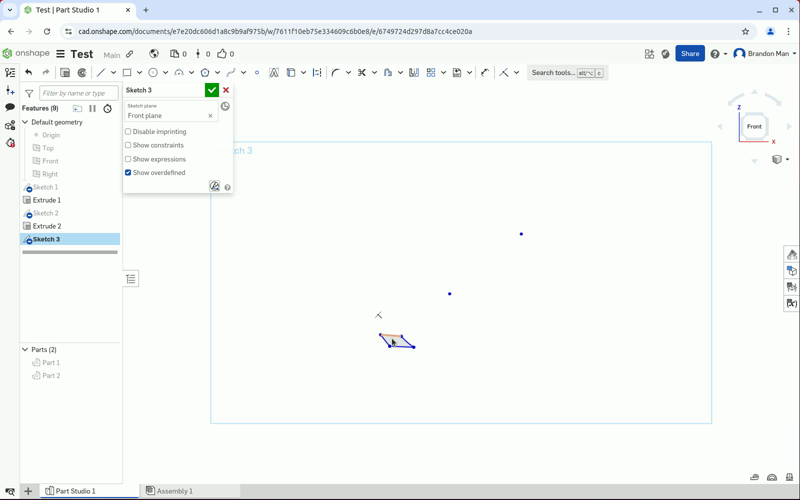
scroll(6)
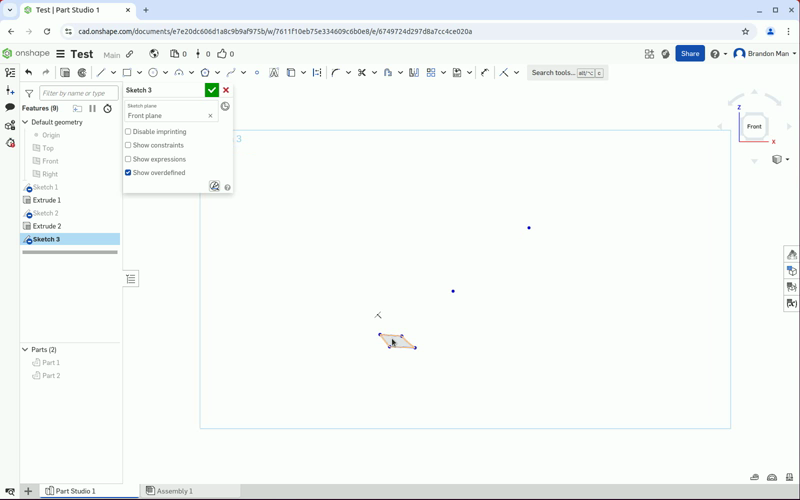
scroll(6)
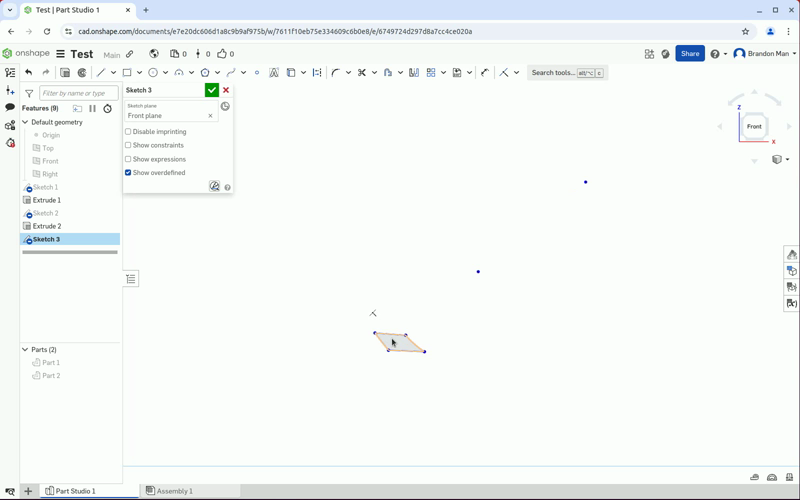
scroll(6)
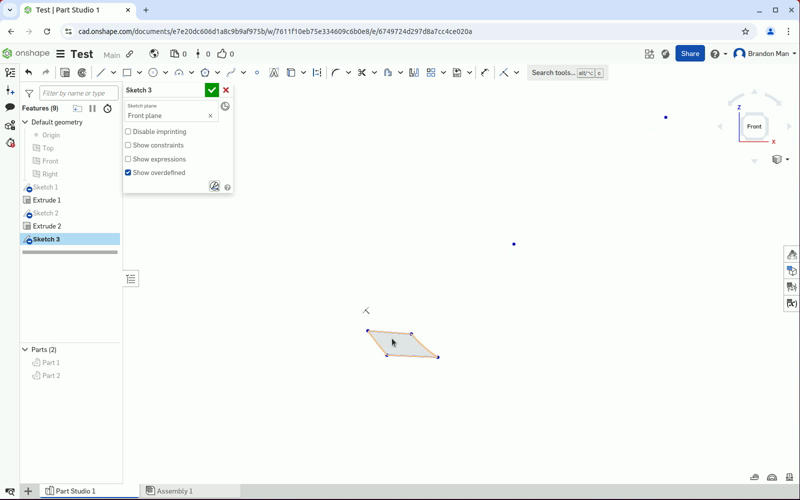
scroll(6)
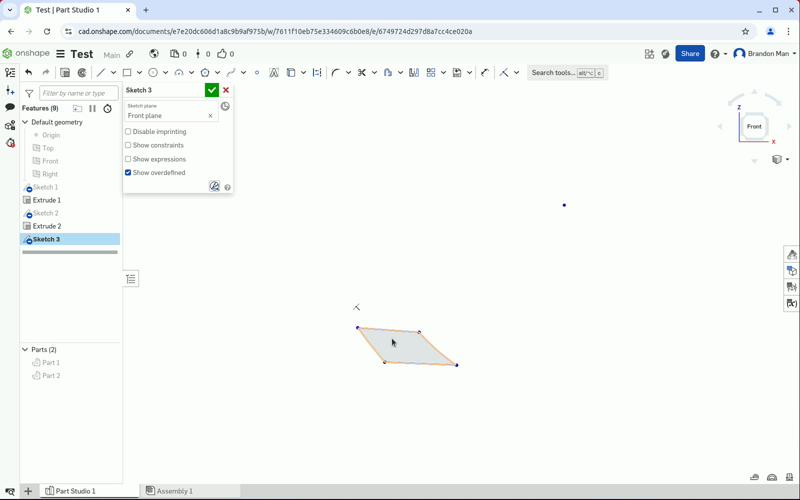
scroll(6)
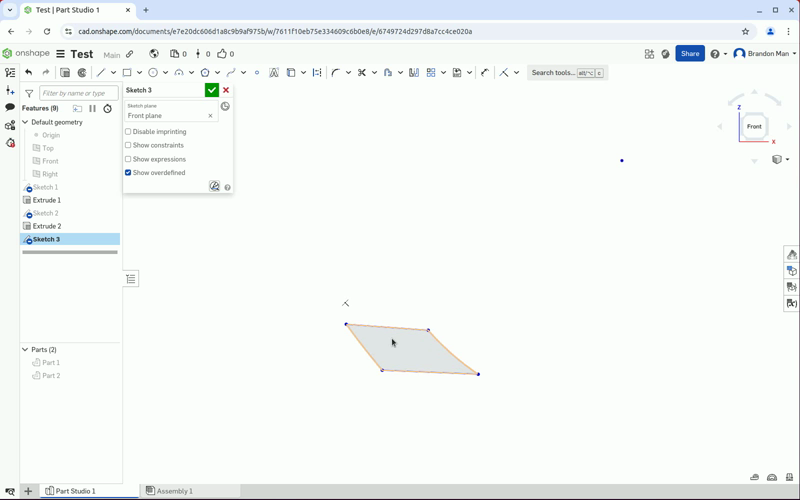
scroll(6)
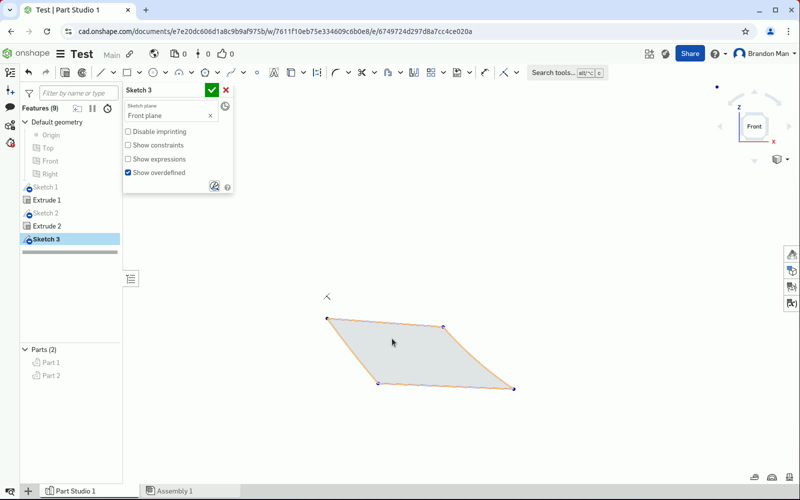
scroll(6)
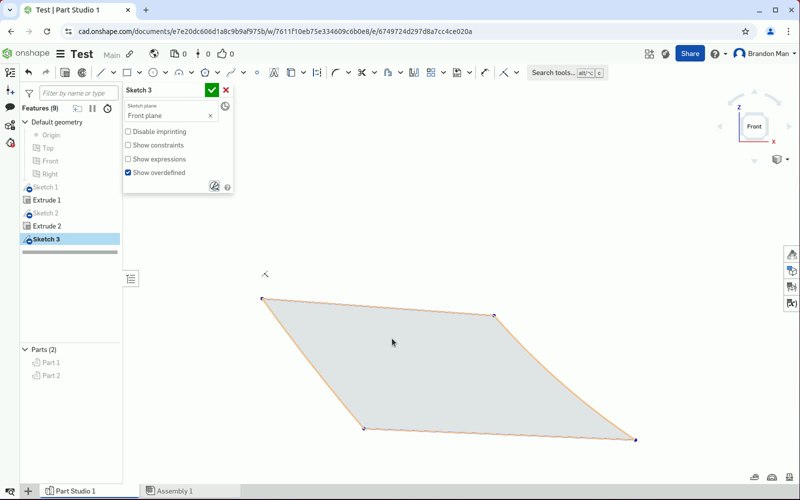
click(392, 338)
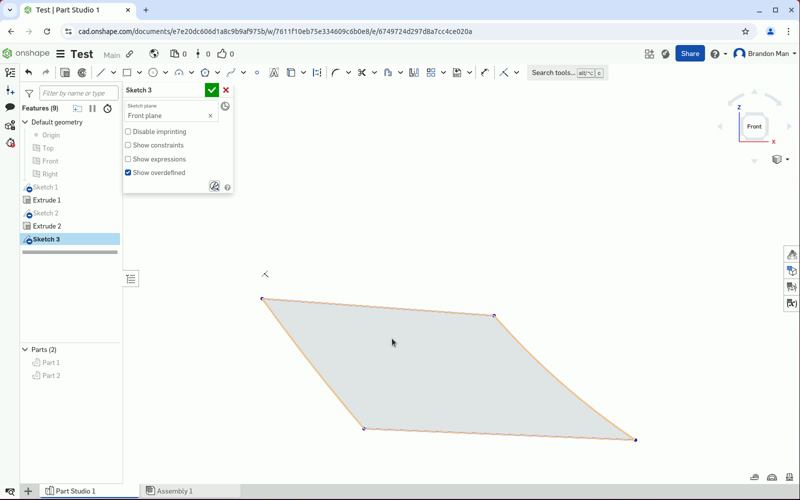
scroll(-6)
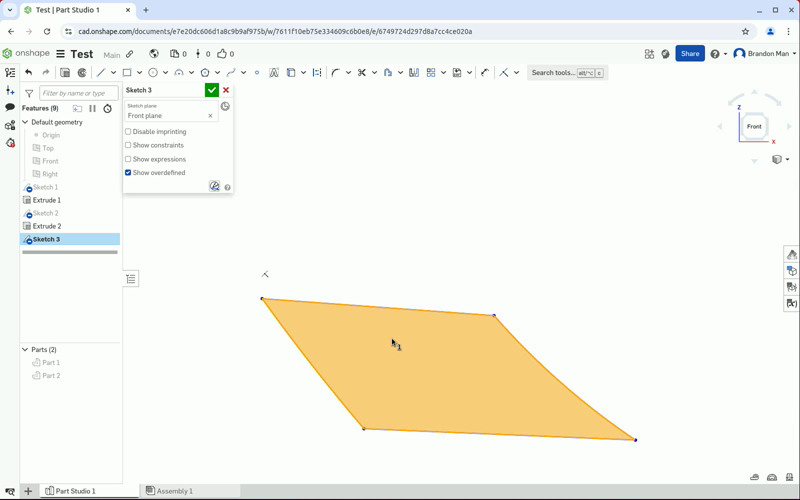
scroll(-6)
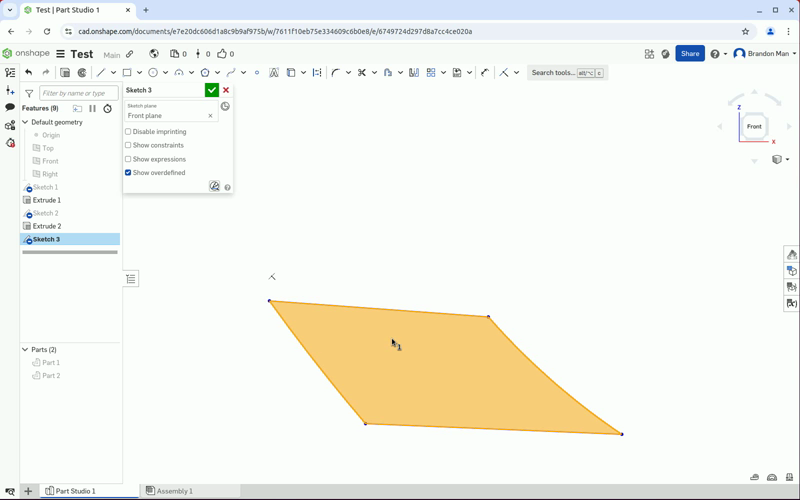
scroll(-6)
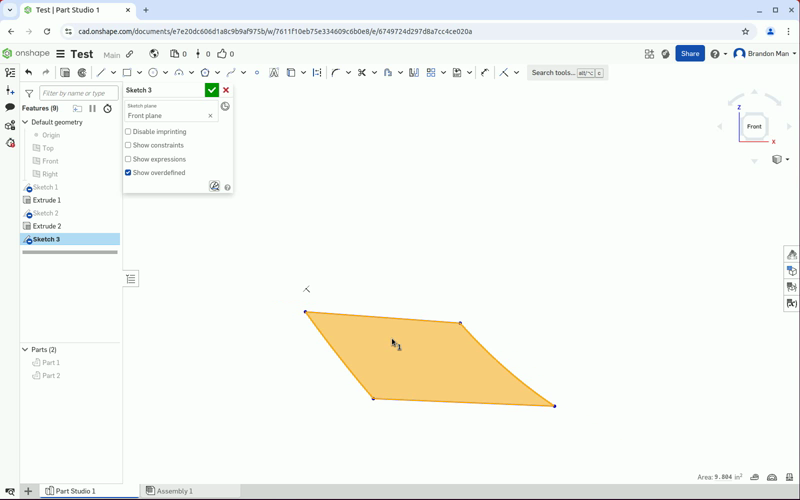
scroll(-6)
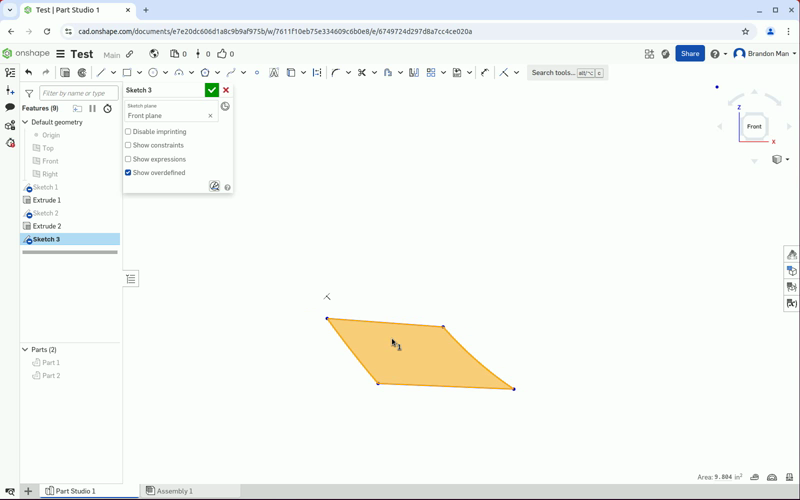
scroll(-6)
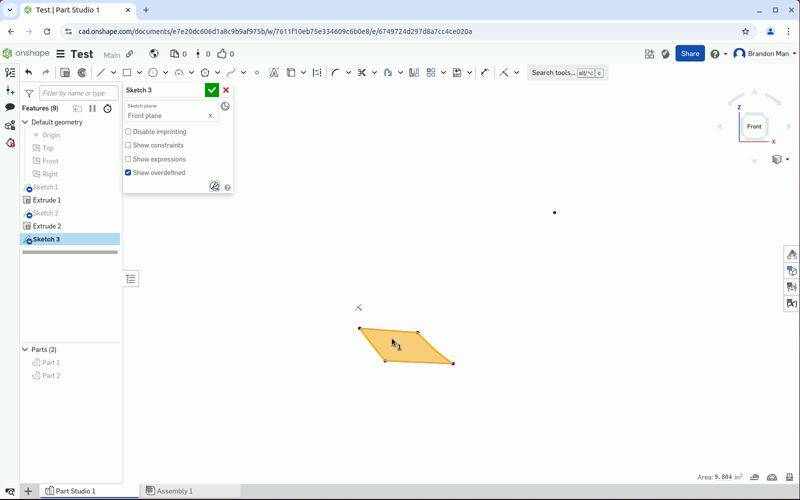
scroll(-6)
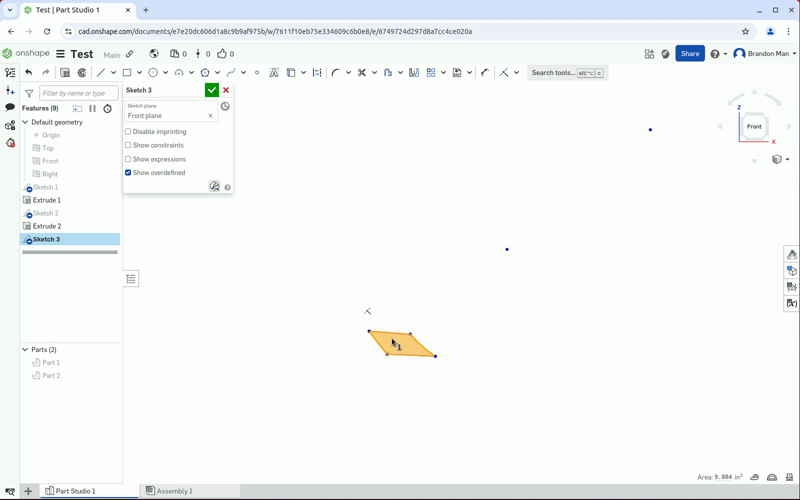
scroll(-6)
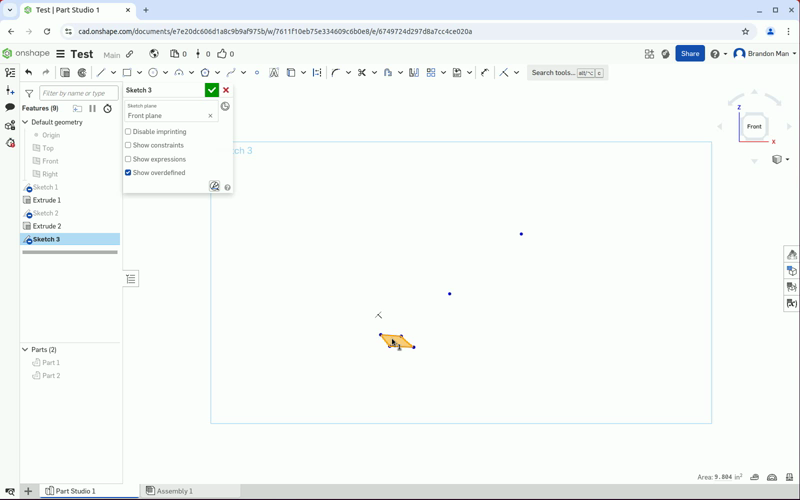
mouse_move(73, 352)
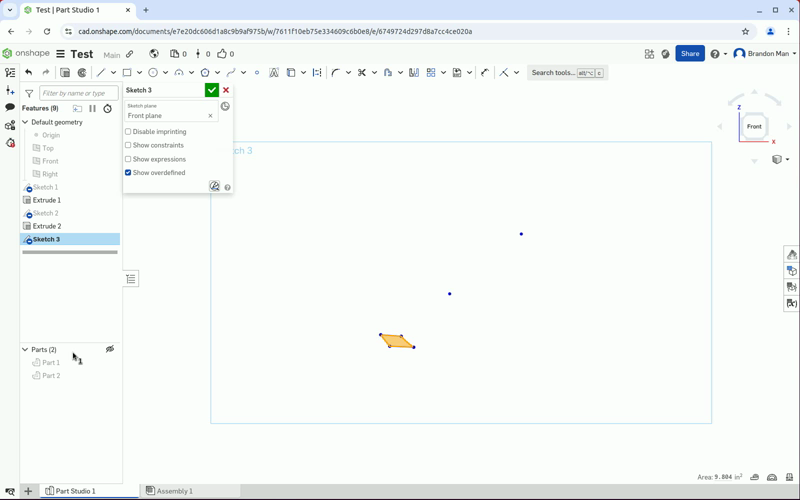
key(shift+y)
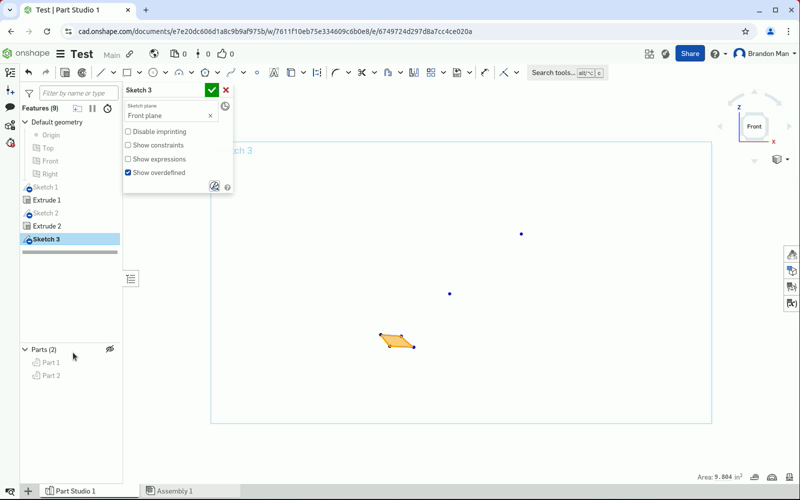
key(shift+e)
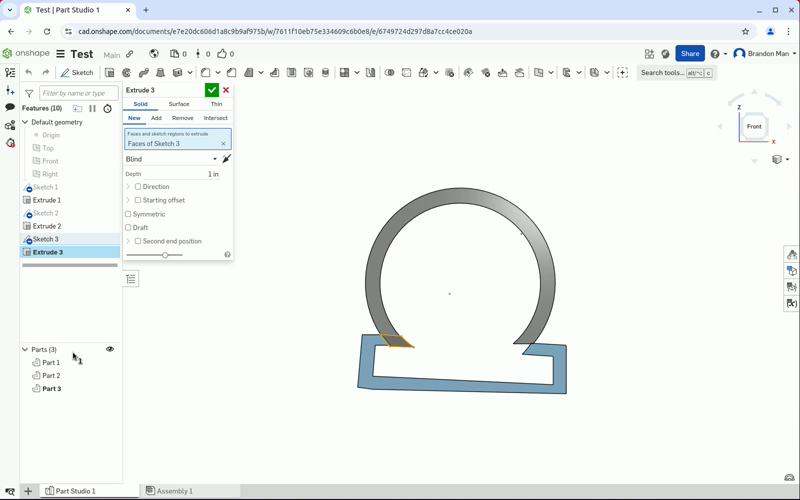
mouse_move(143, 106)
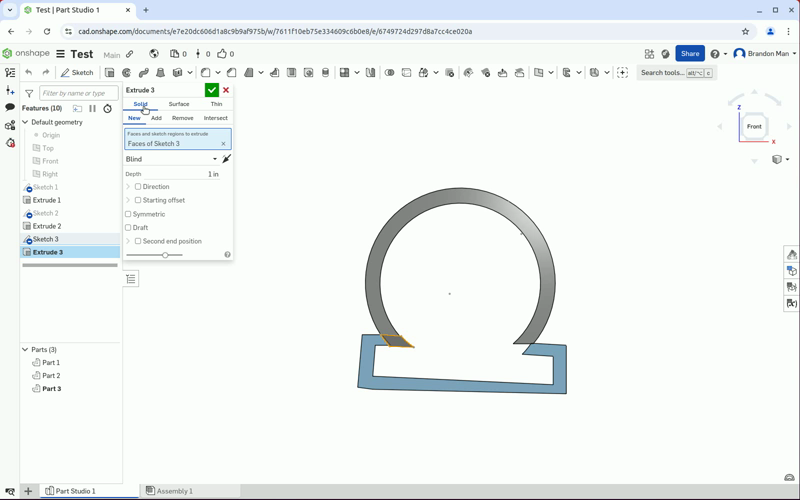
click(143, 106)
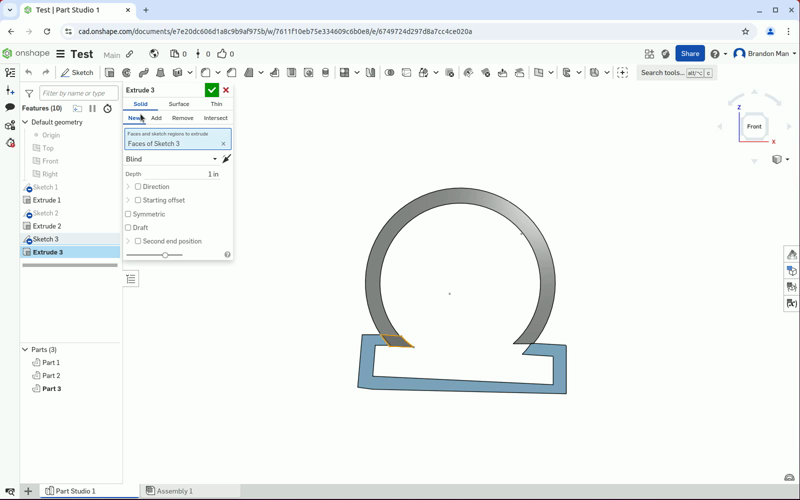
mouse_move(137, 120)
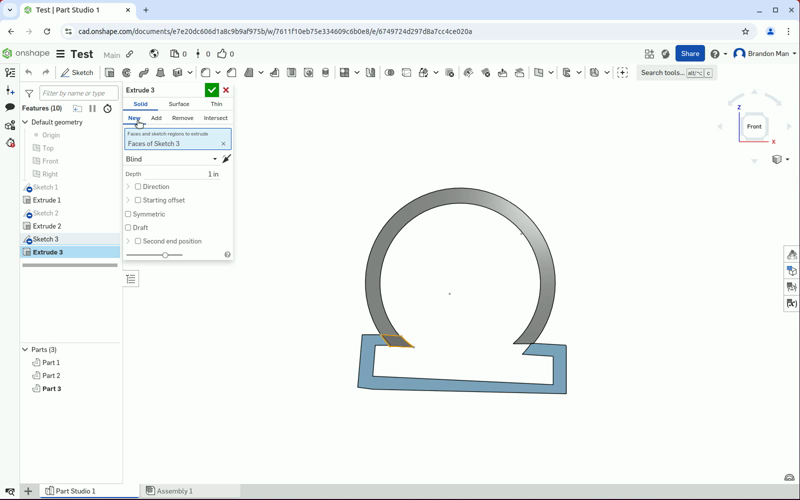
click(137, 120)
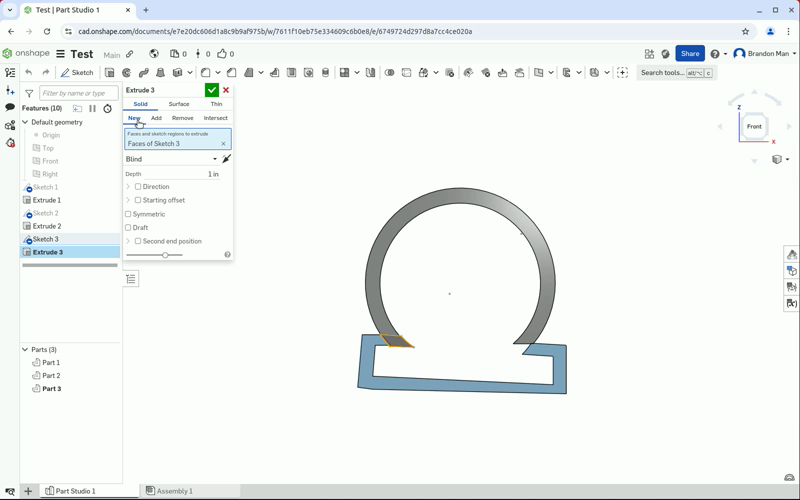
key(tab, 4)
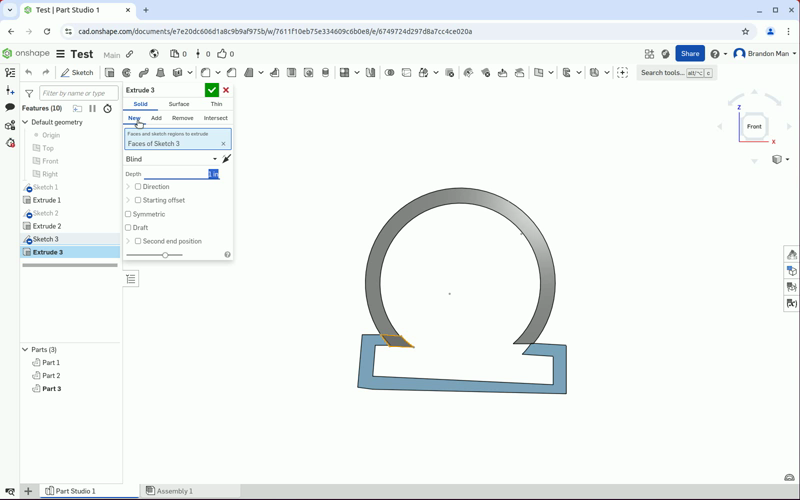
text(10.351)
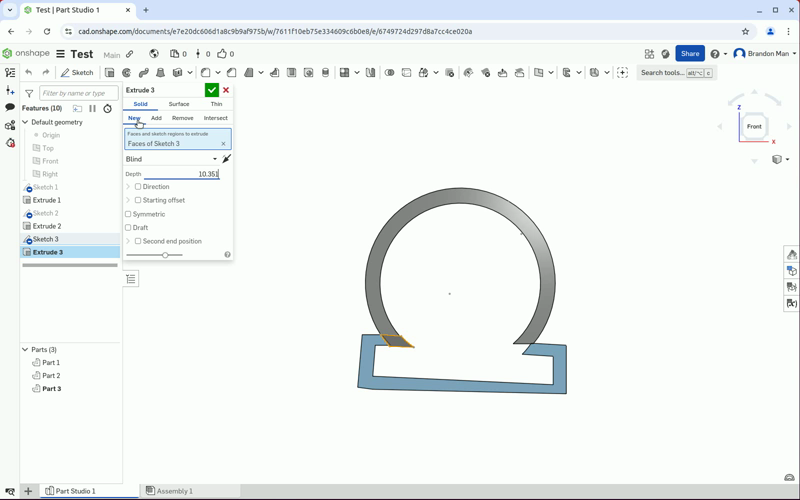
key(enter)
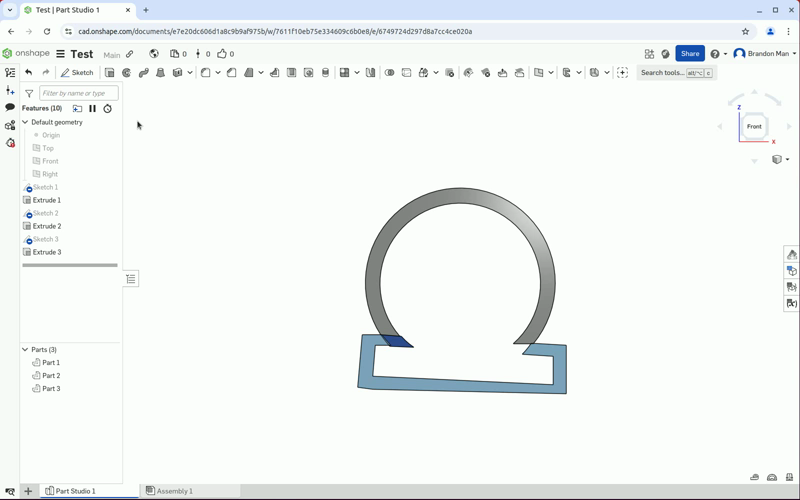
key(shift+h)
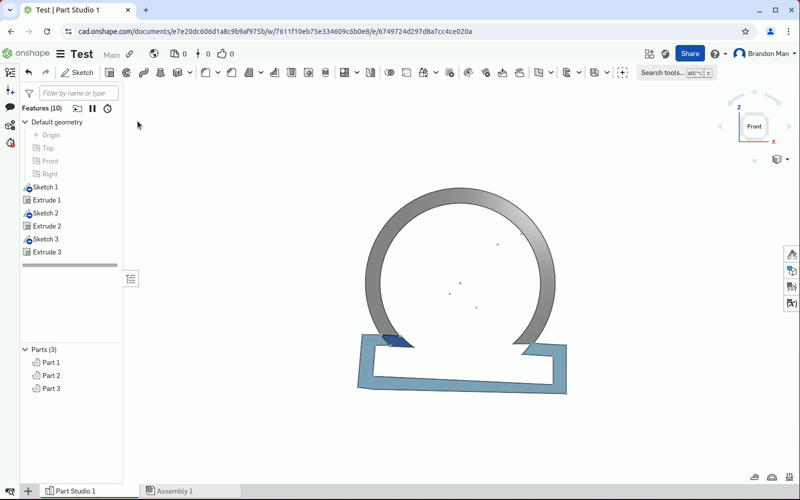
key(shift+h)
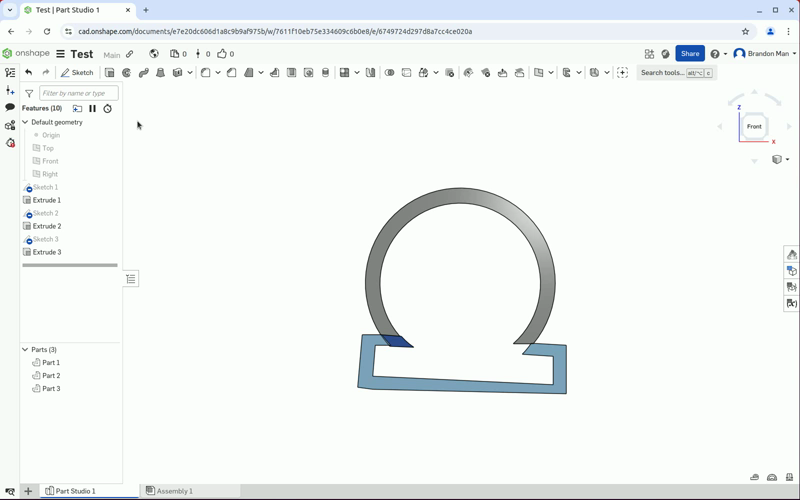
mouse_move(73, 189)
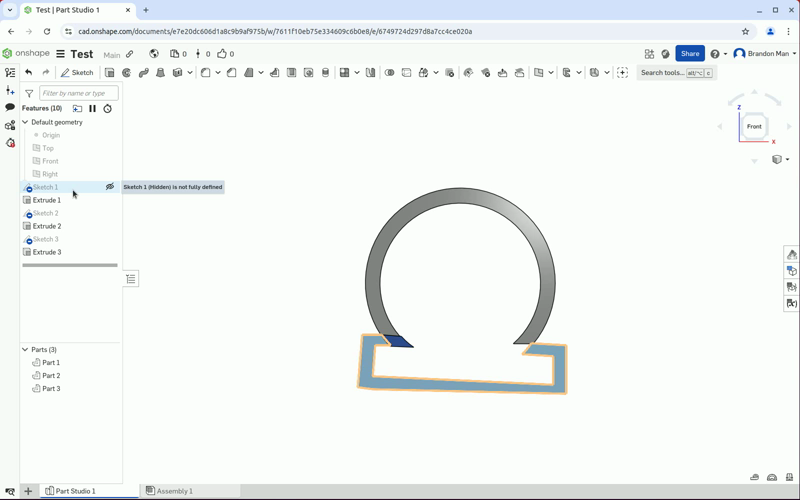
click(73, 189)
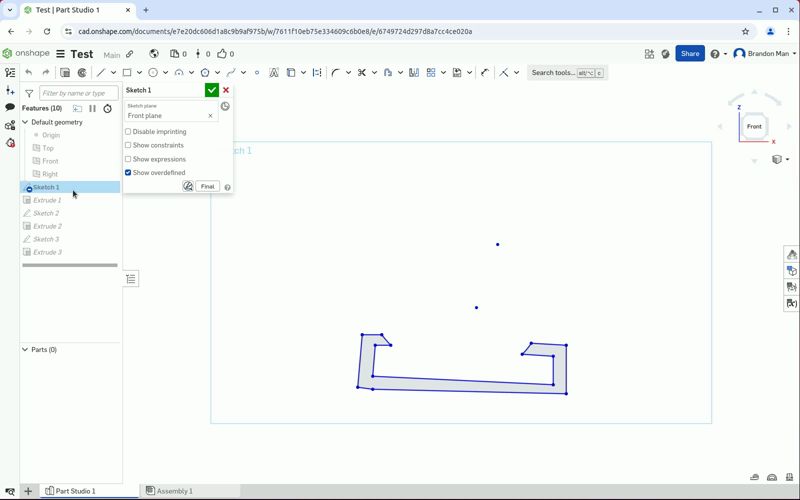
mouse_move(229, 92)
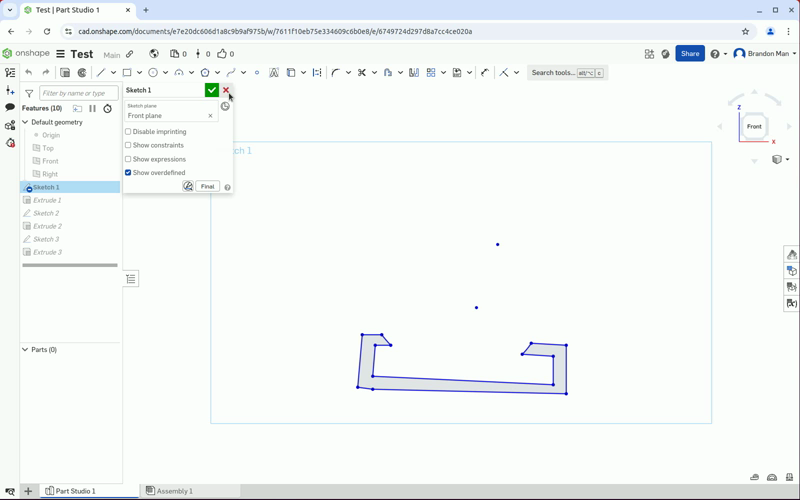
click(229, 92)
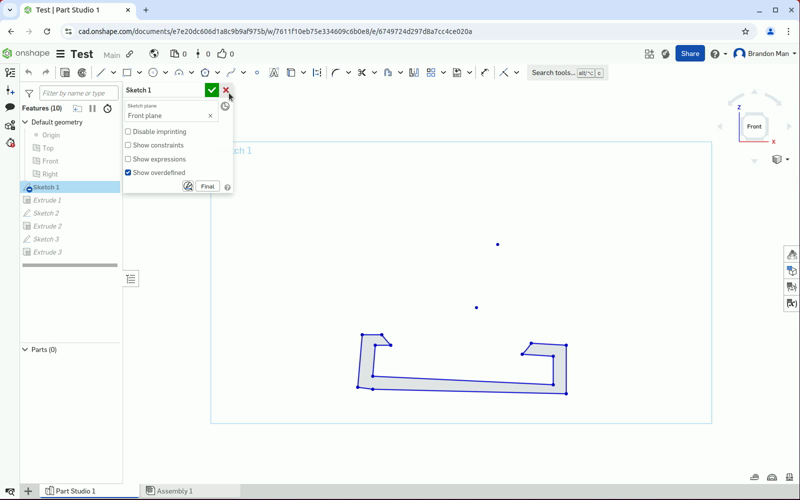
key(shift+s)
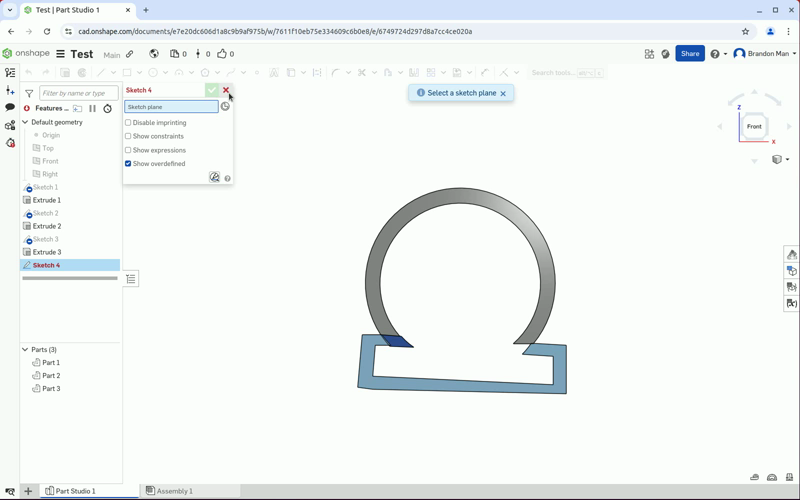
mouse_move(73, 163)
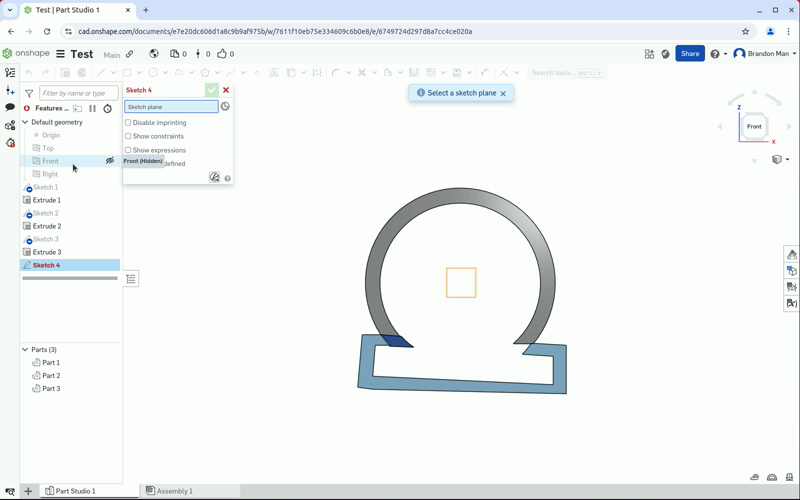
click(73, 163)
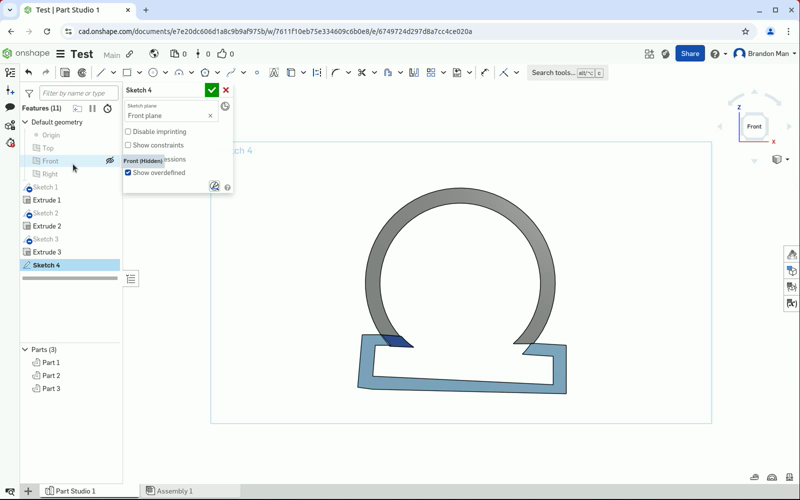
mouse_move(73, 352)
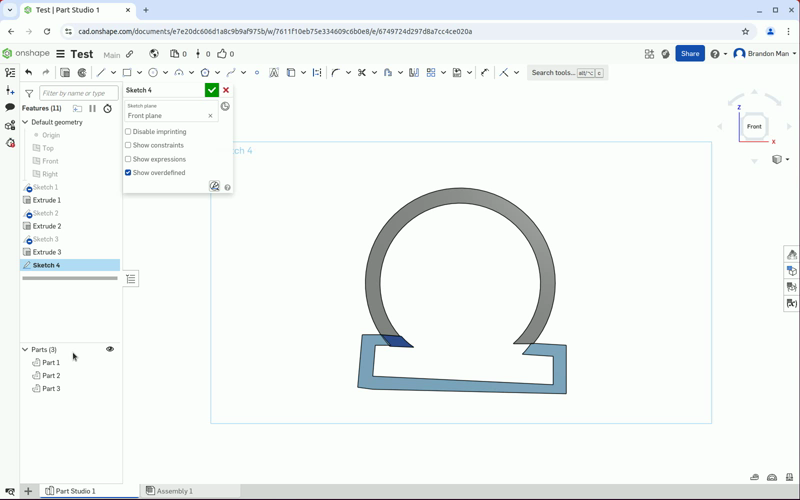
key(y)
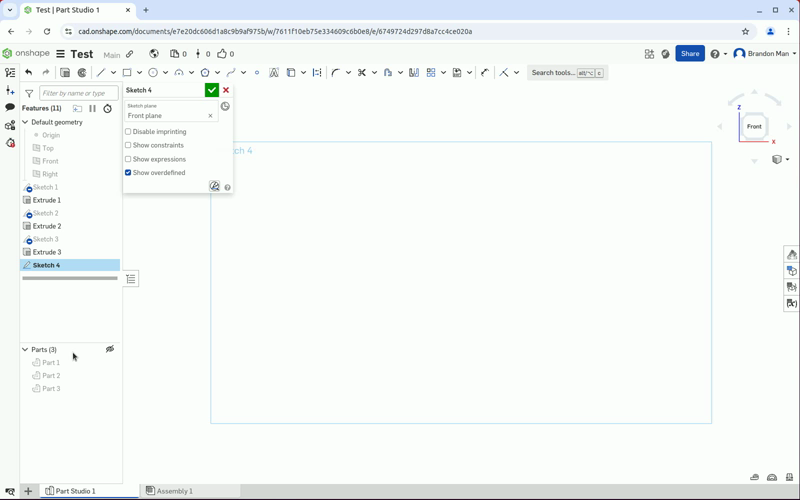
key(l)
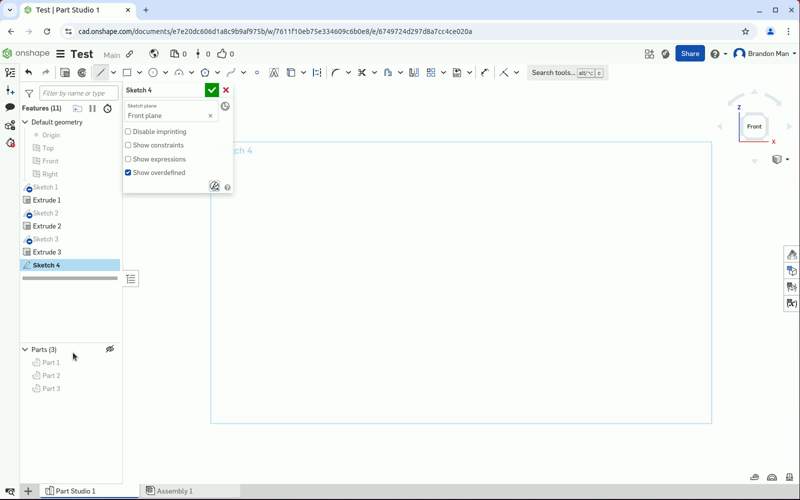
key_down(shift)
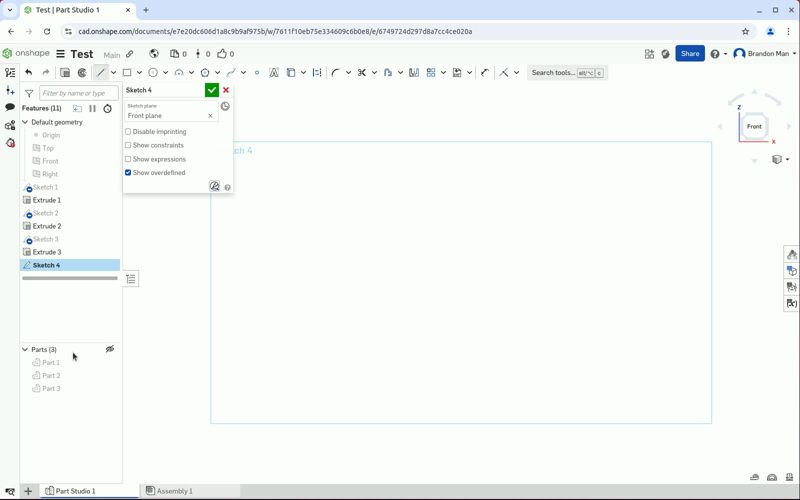
mouse_move(500, 353)
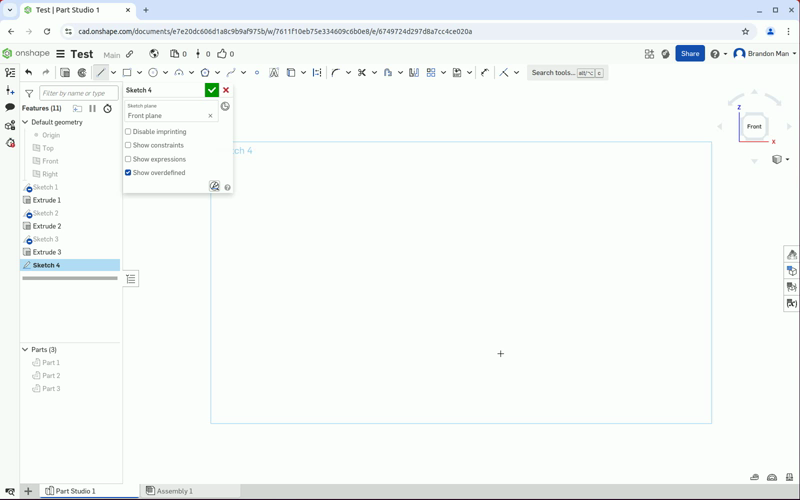
click(500, 353)
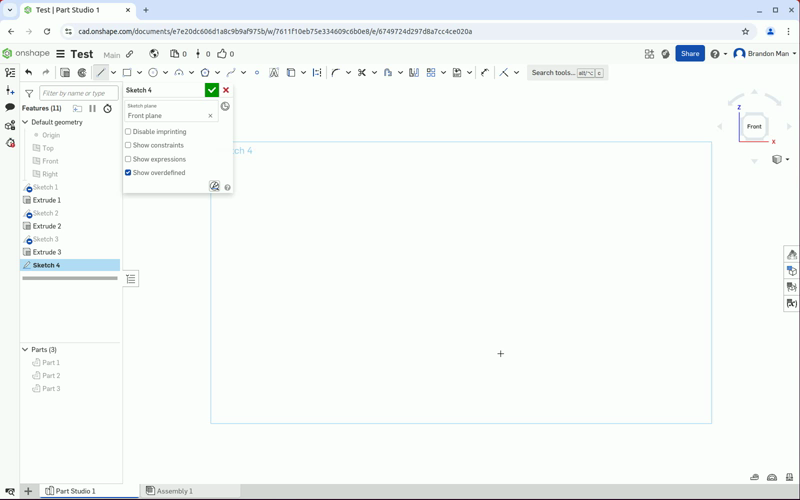
key_up(shift)
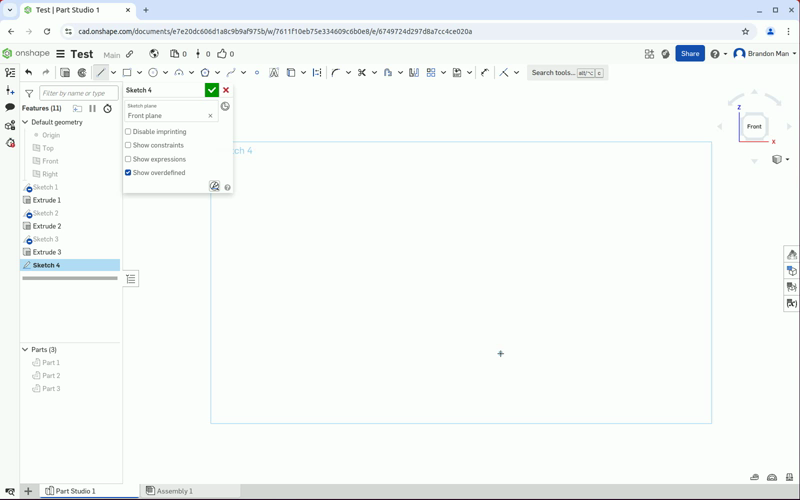
key_down(shift)
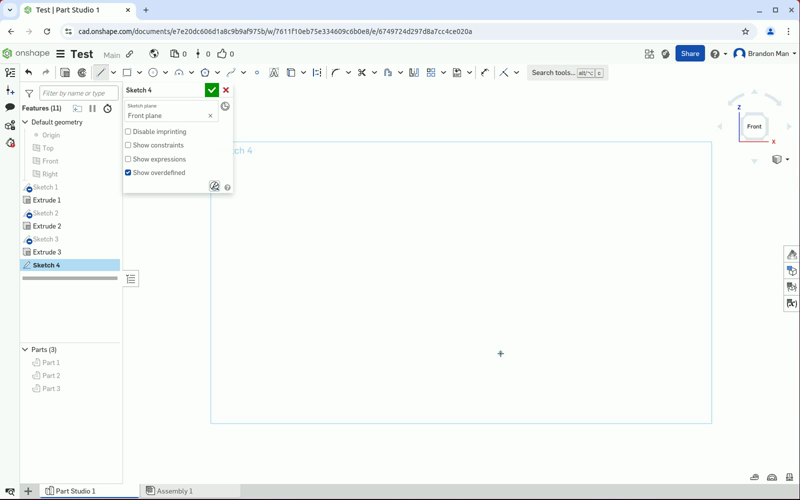
mouse_move(530, 353)
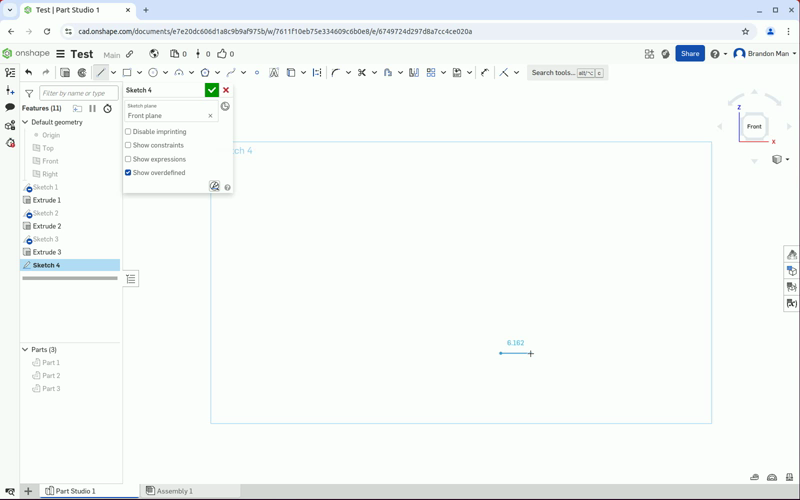
mouse_move(524, 354)
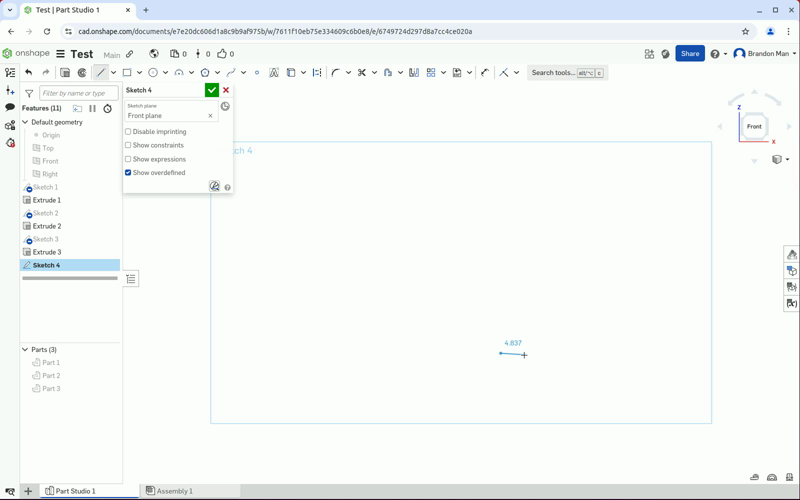
click(524, 354)
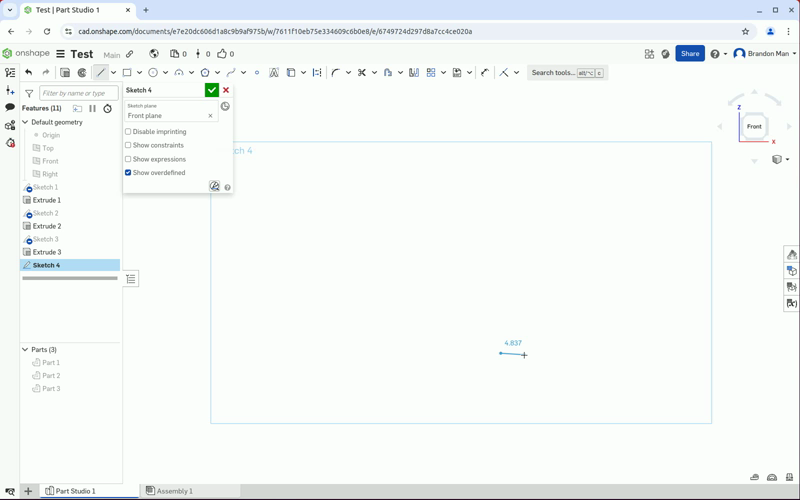
key_up(shift)
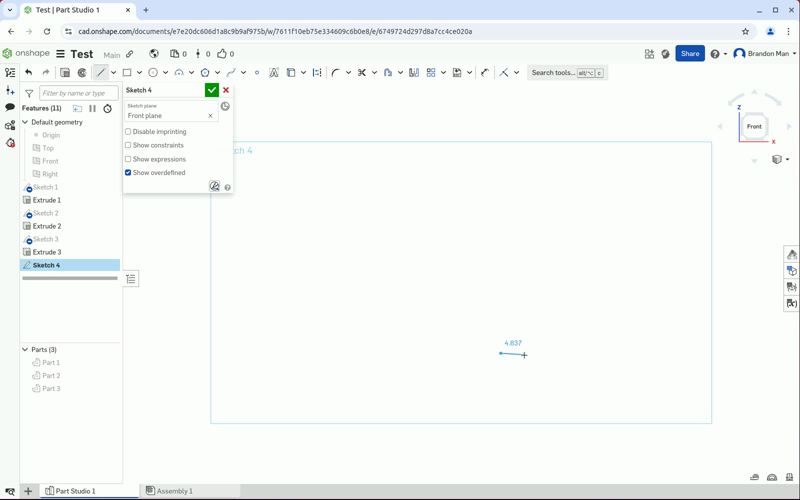
key(esc)
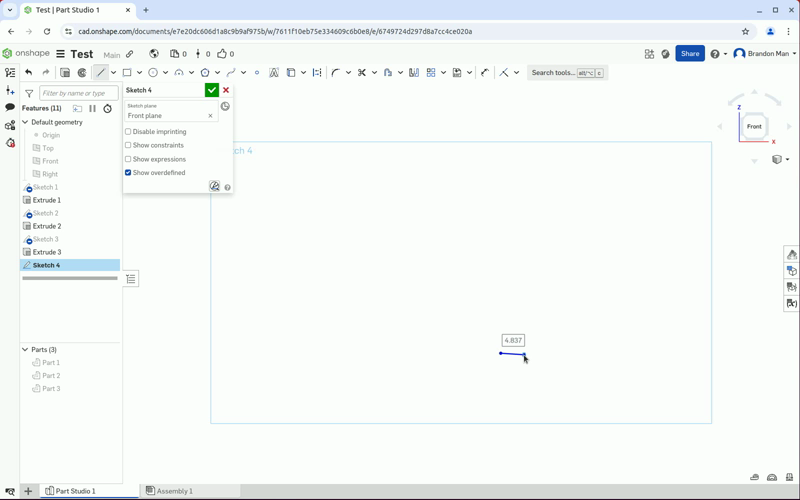
key(a)
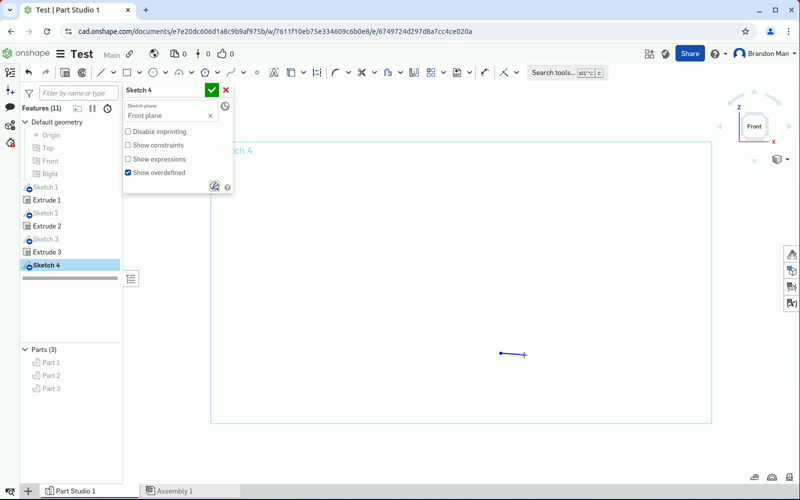
mouse_move(524, 354)
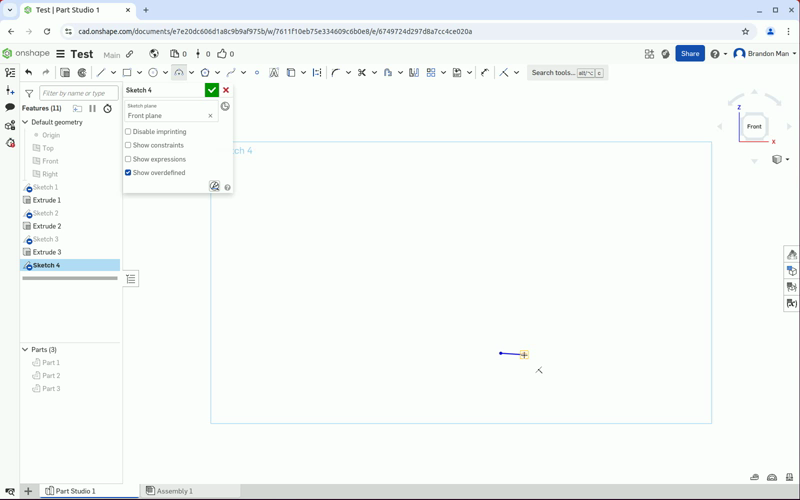
click(524, 354)
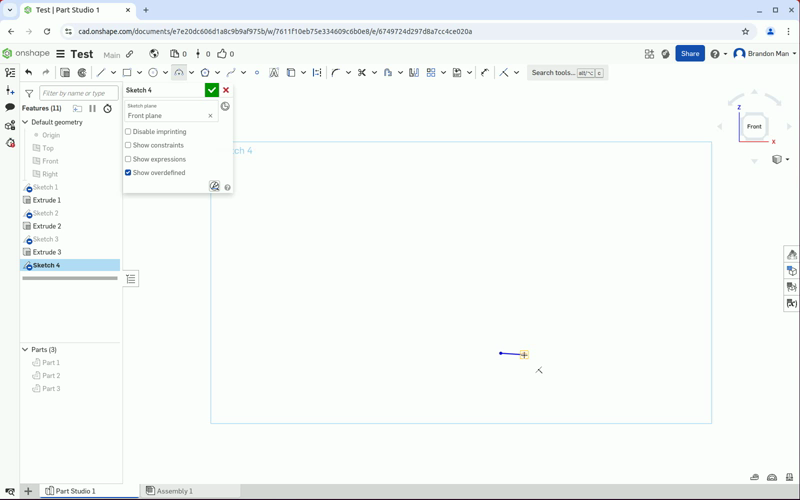
key_down(shift)
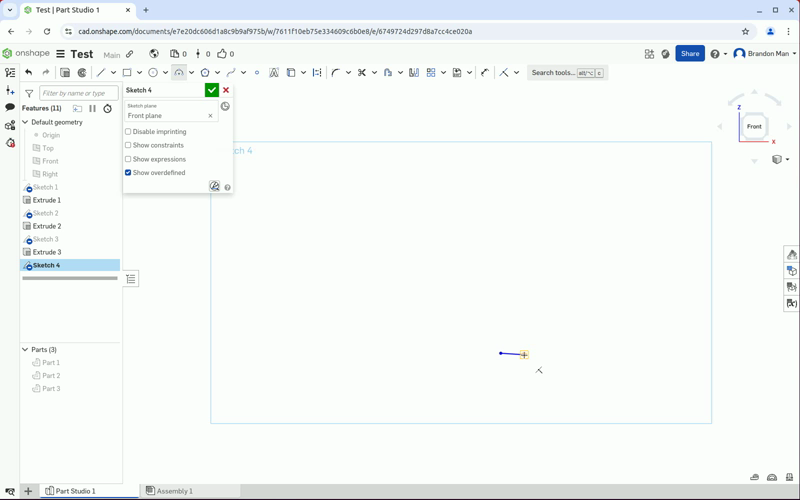
mouse_move(534, 344)
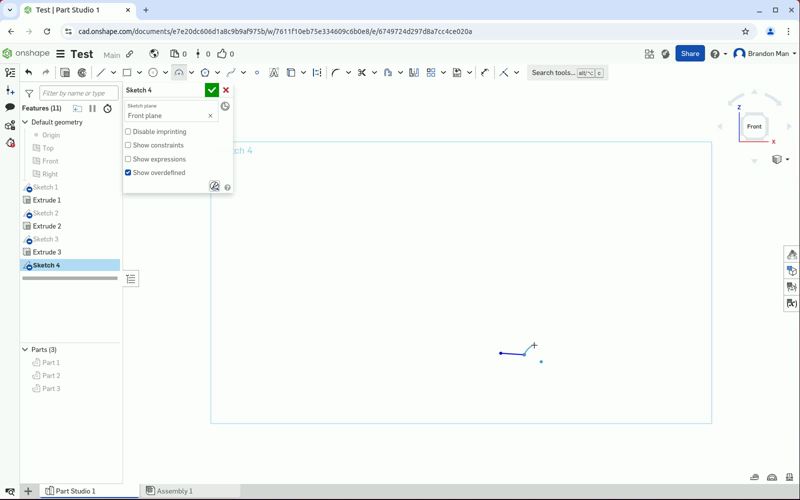
click(534, 344)
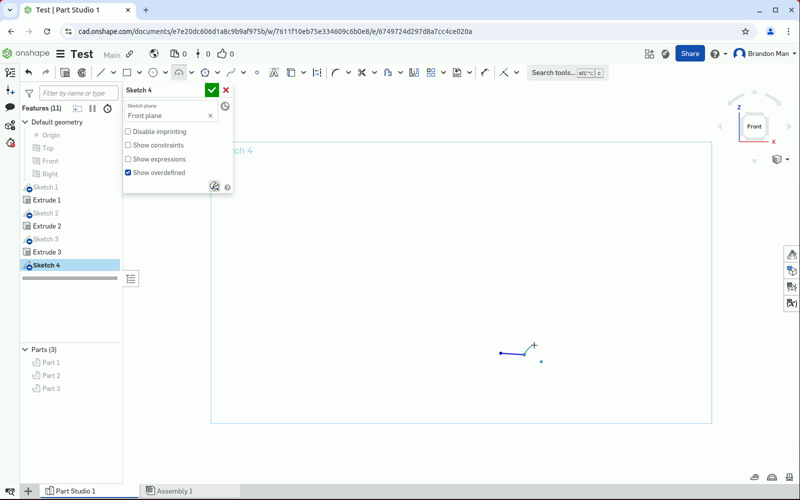
mouse_move(529, 349)
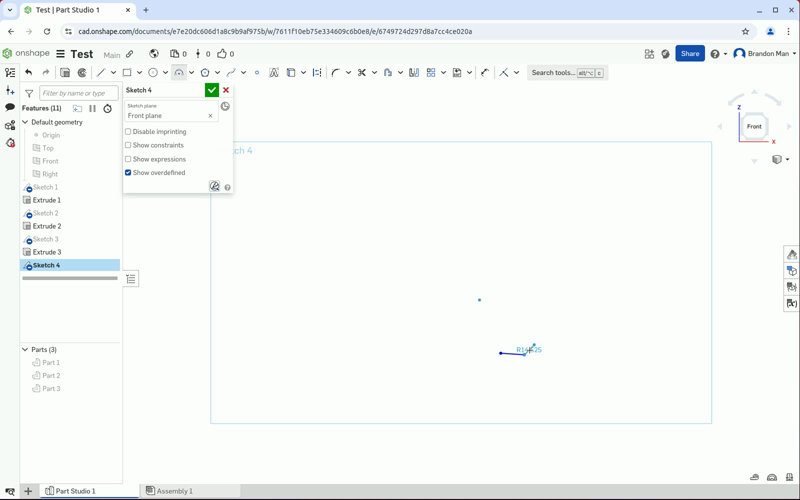
click(529, 349)
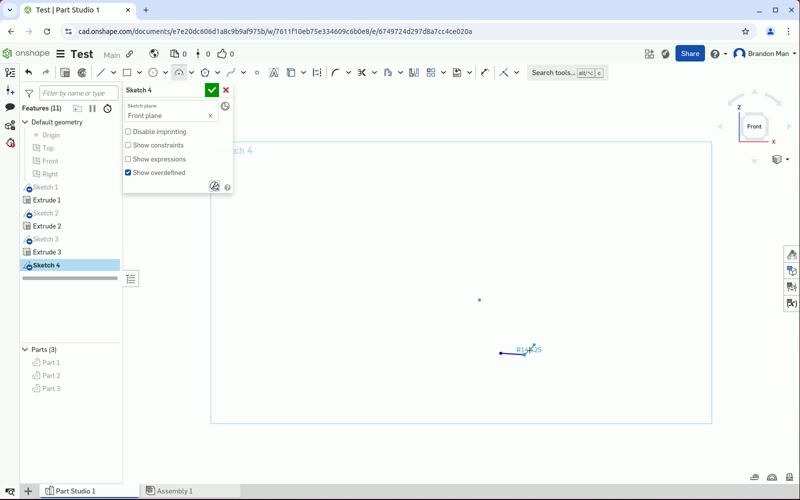
key_up(shift)
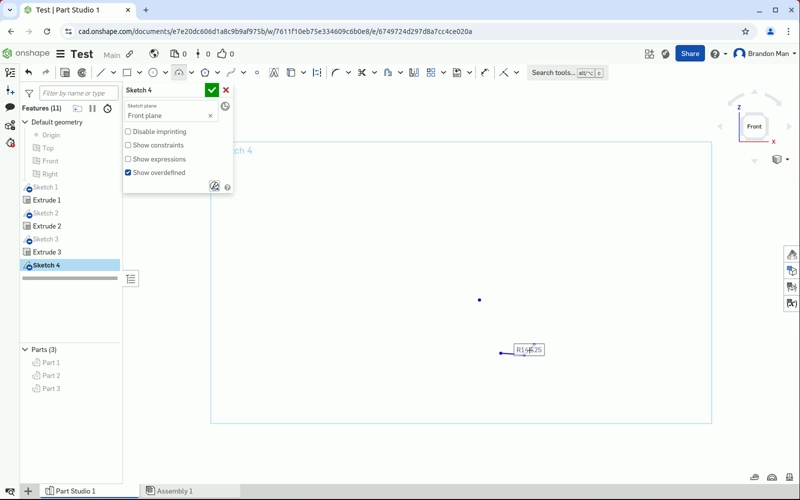
key(esc)
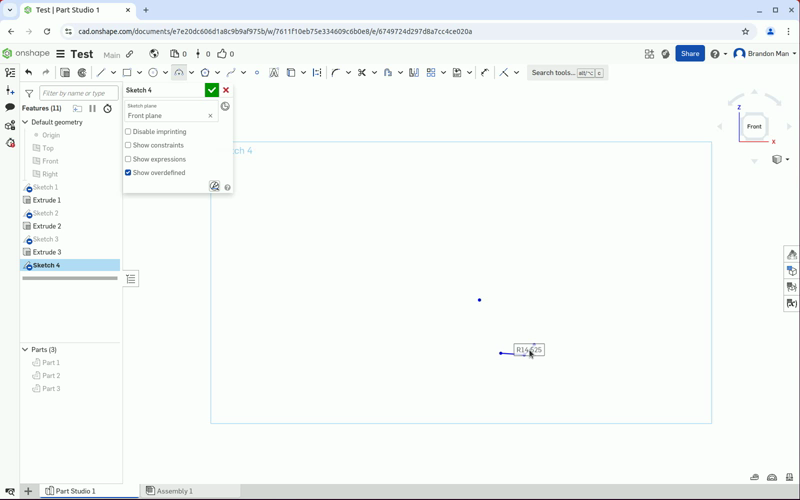
key(l)
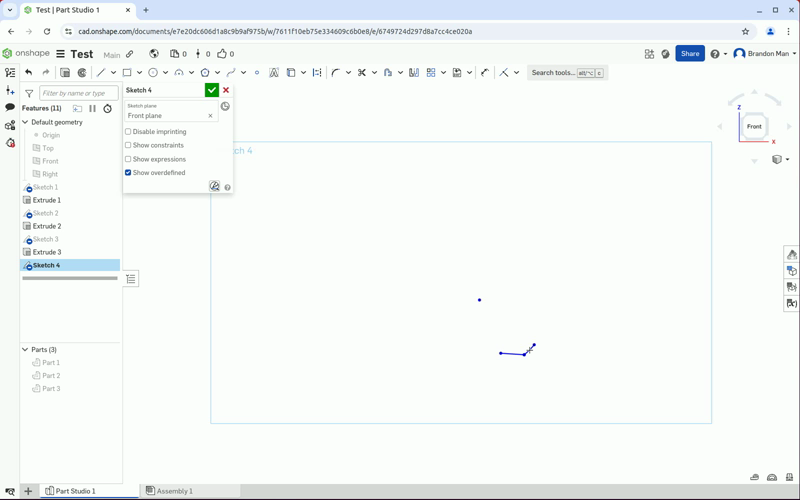
mouse_move(534, 344)
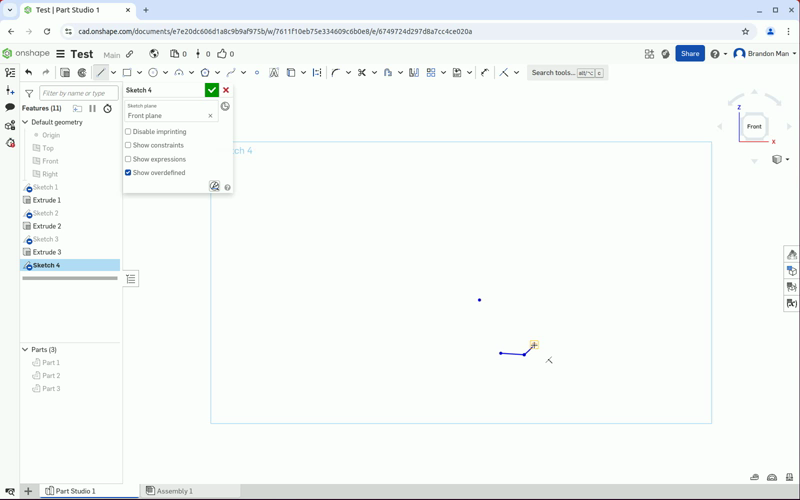
click(534, 344)
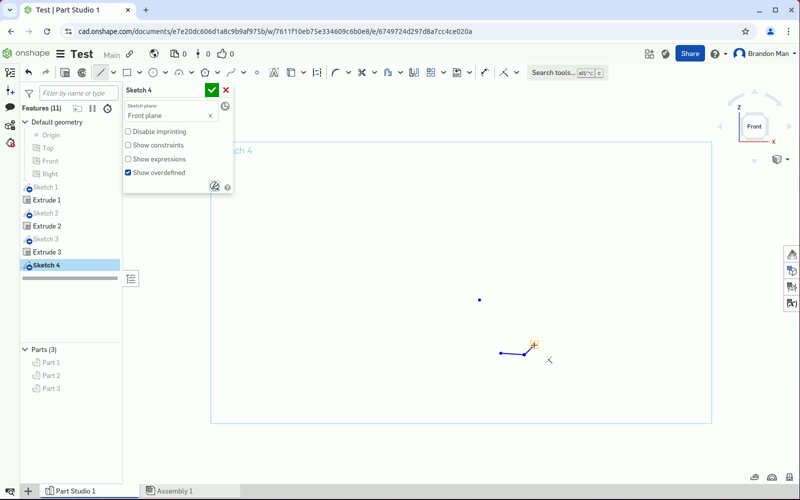
key_down(shift)
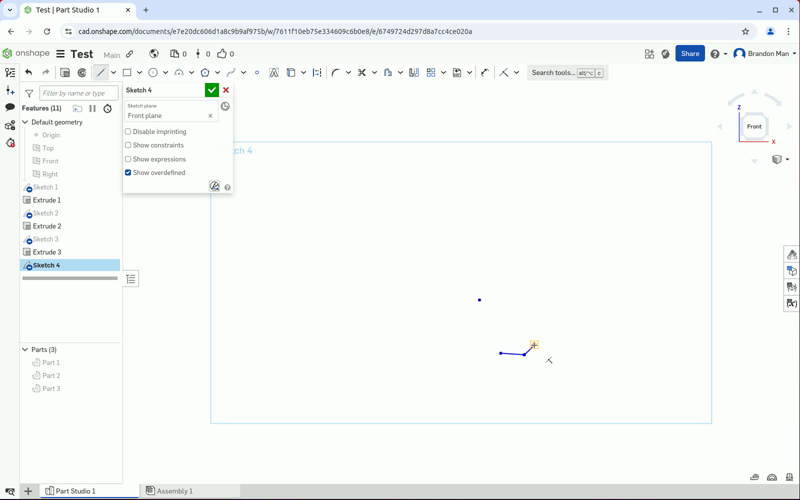
mouse_move(564, 344)
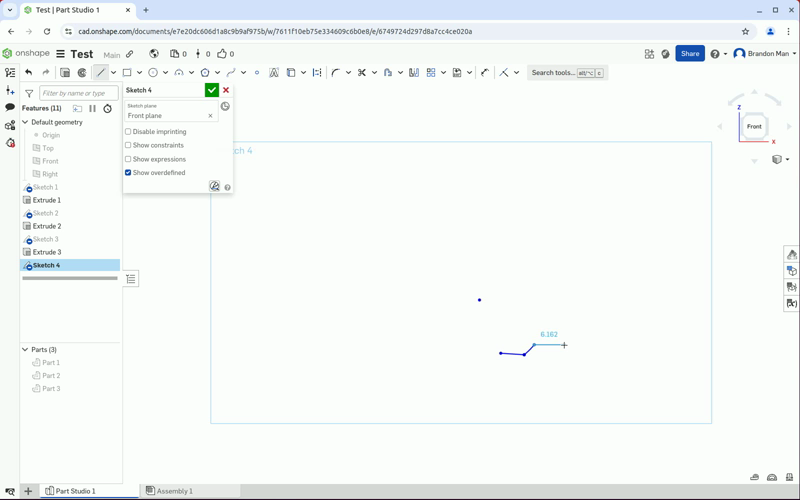
mouse_move(514, 343)
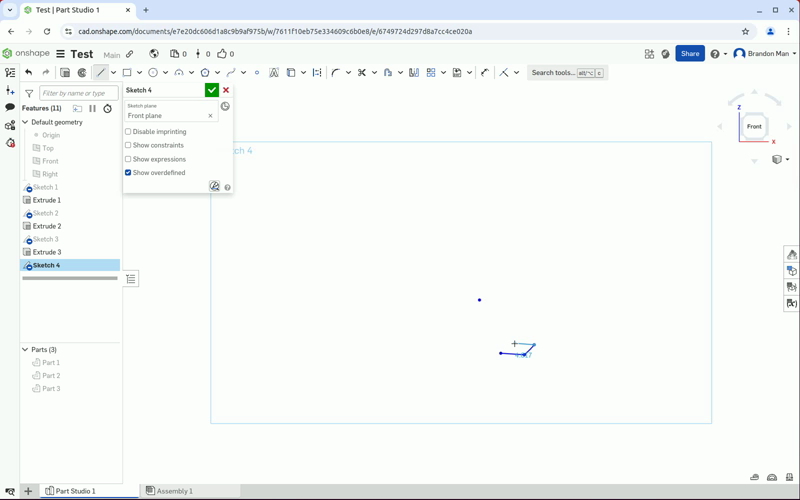
click(514, 343)
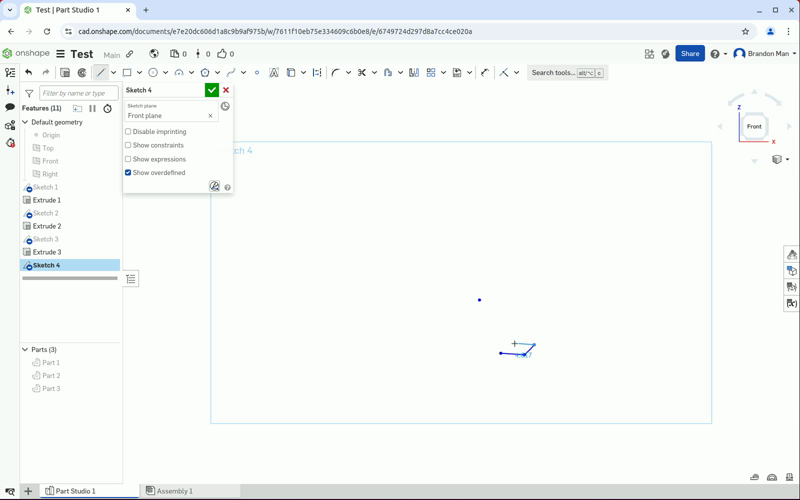
key_up(shift)
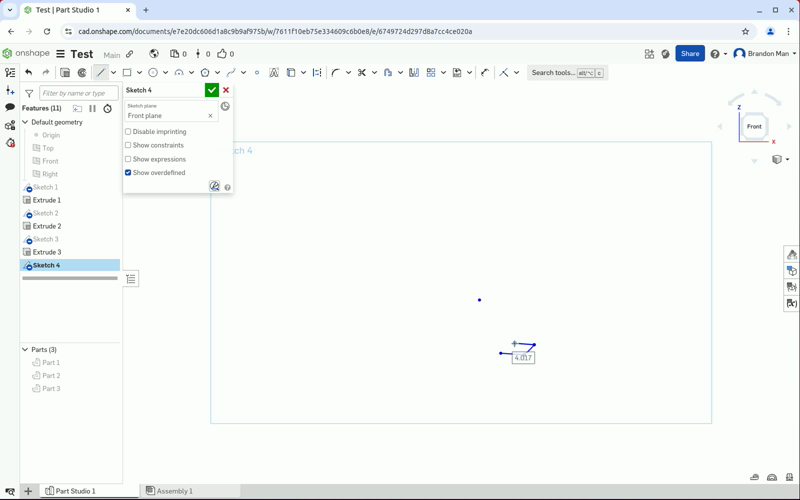
key(esc)
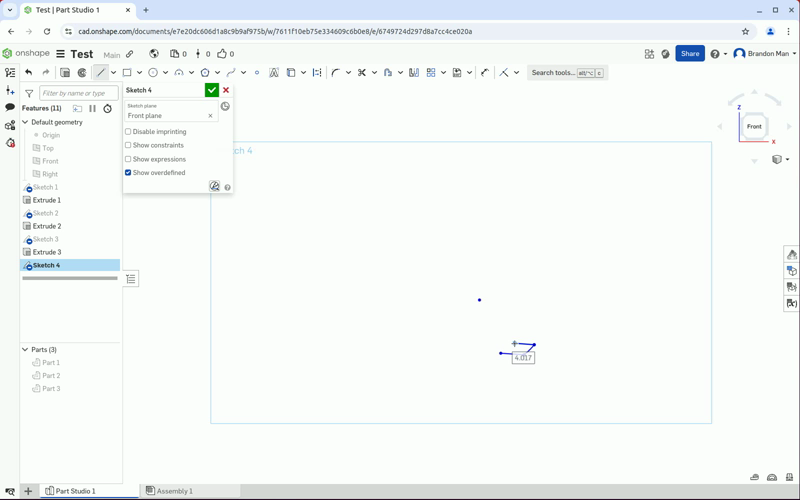
key(a)
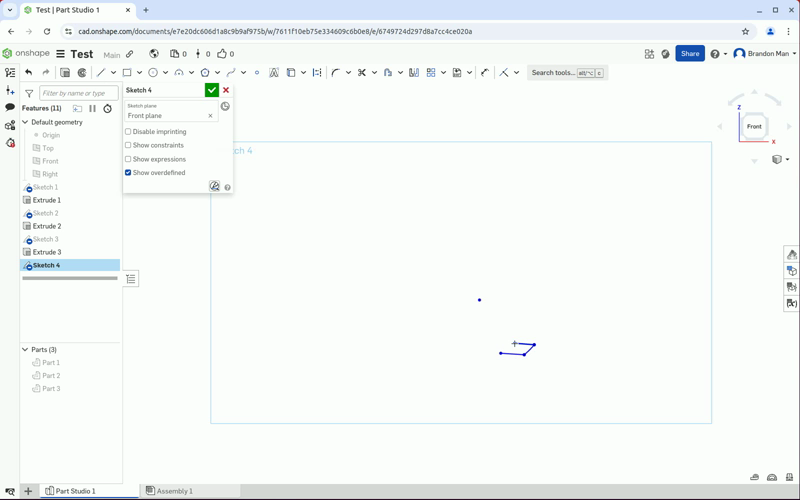
mouse_move(514, 343)
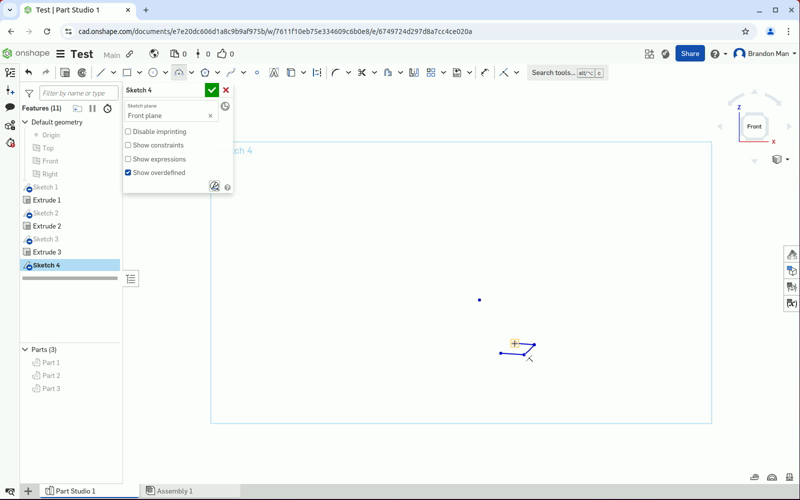
click(514, 343)
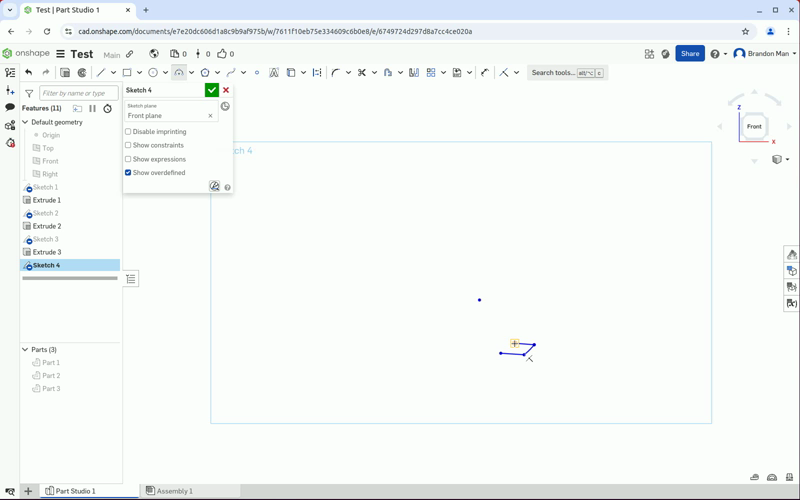
mouse_move(500, 353)
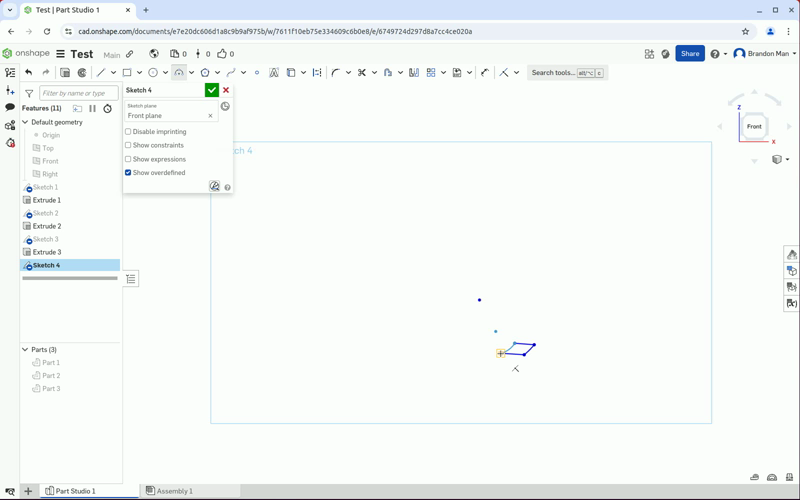
click(500, 353)
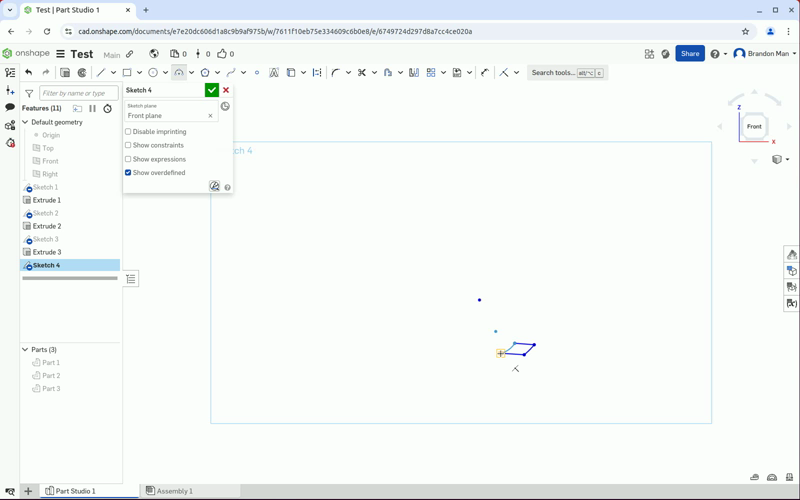
key_down(shift)
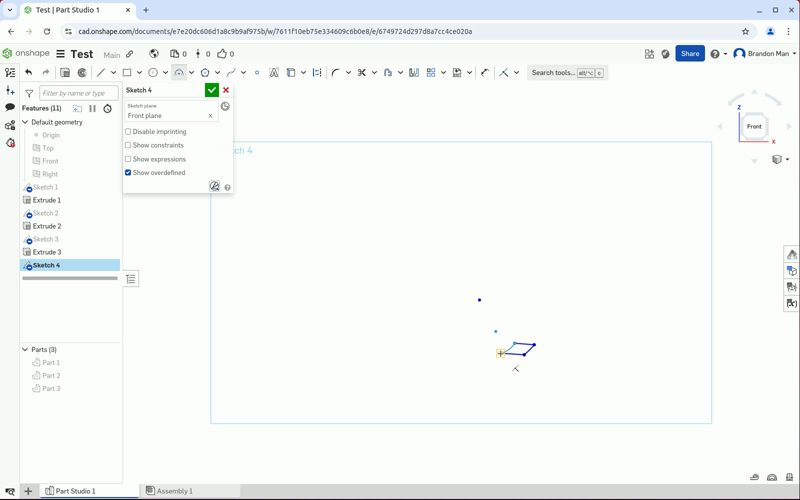
mouse_move(507, 348)
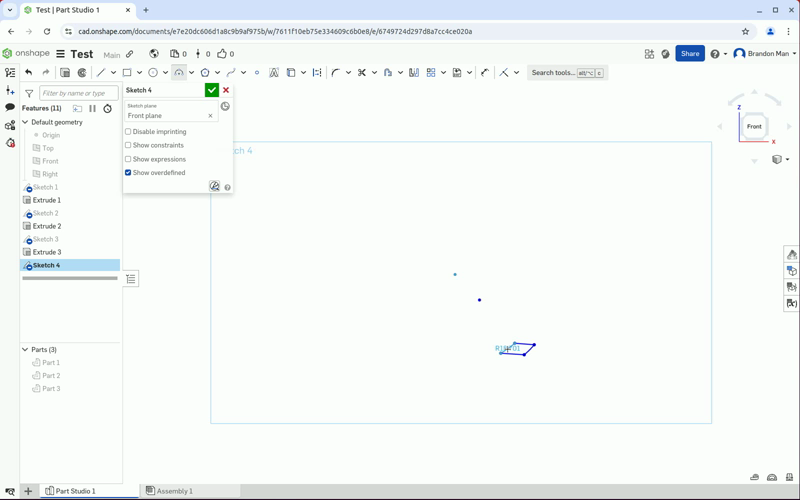
click(507, 348)
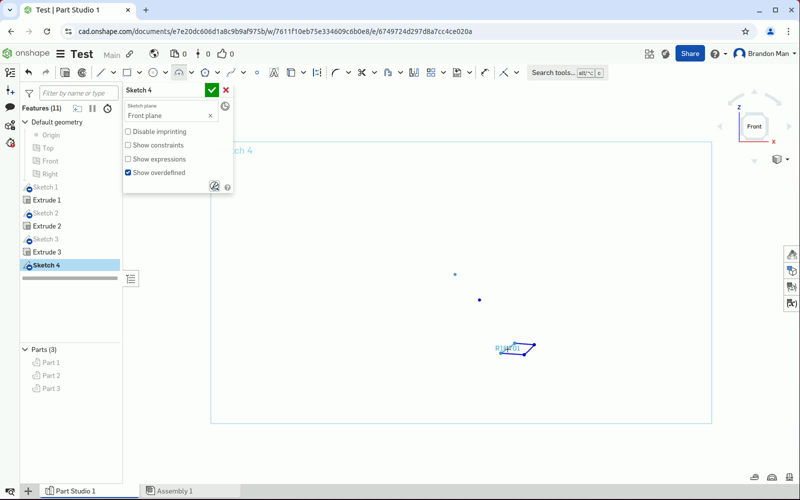
key_up(shift)
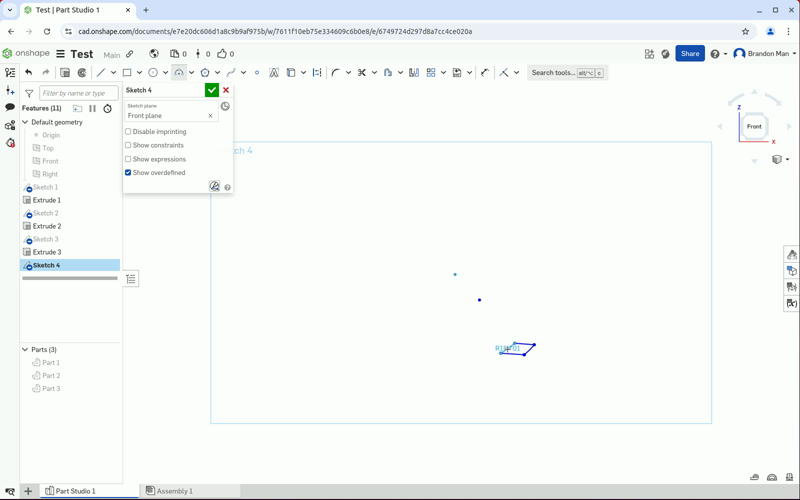
key(esc)
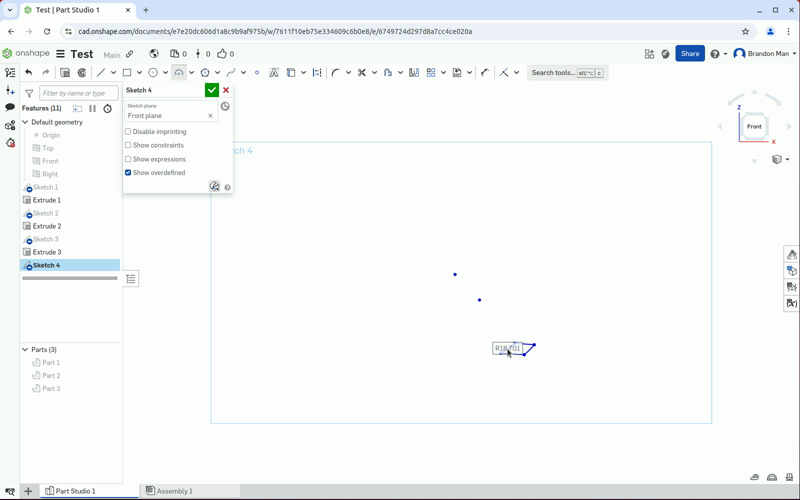
mouse_move(507, 350)
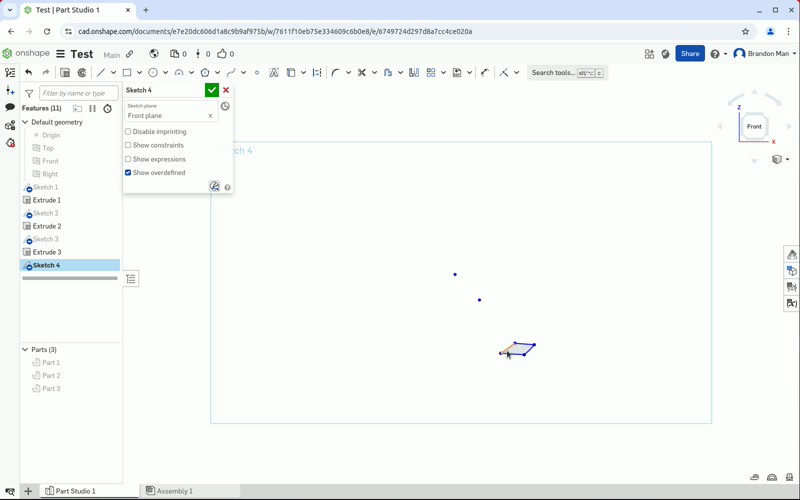
scroll(6)
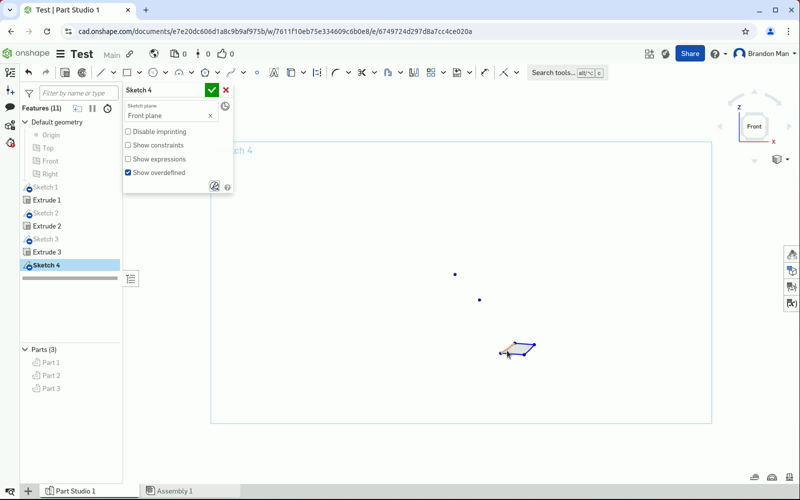
scroll(6)
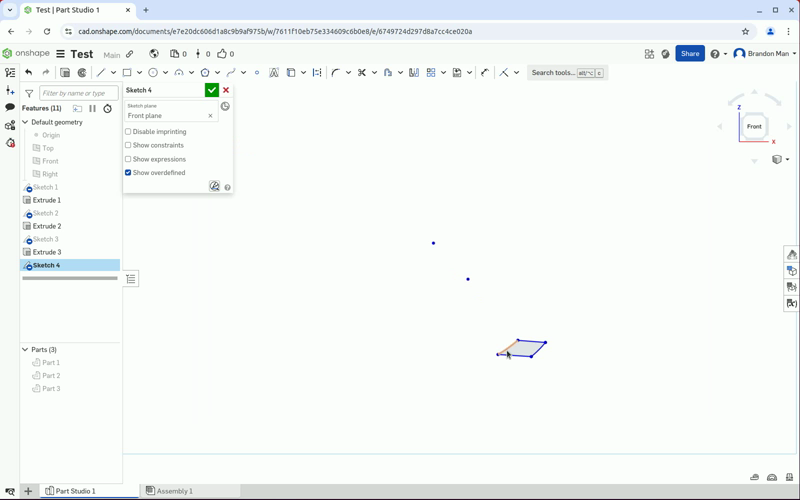
scroll(6)
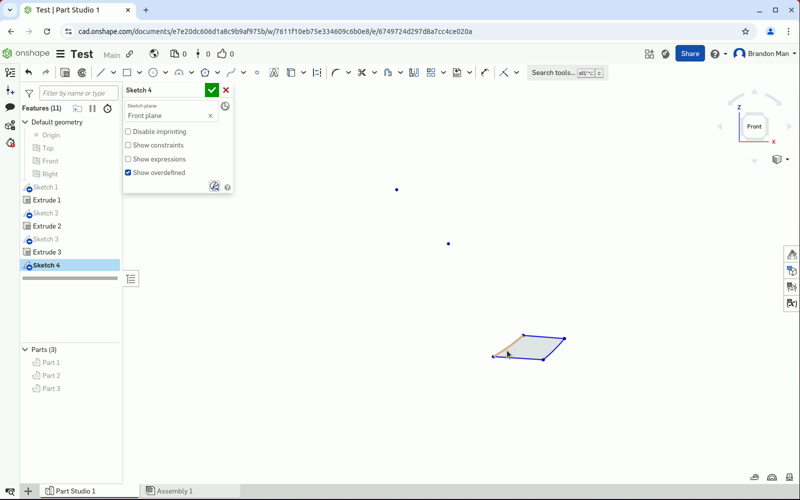
scroll(6)
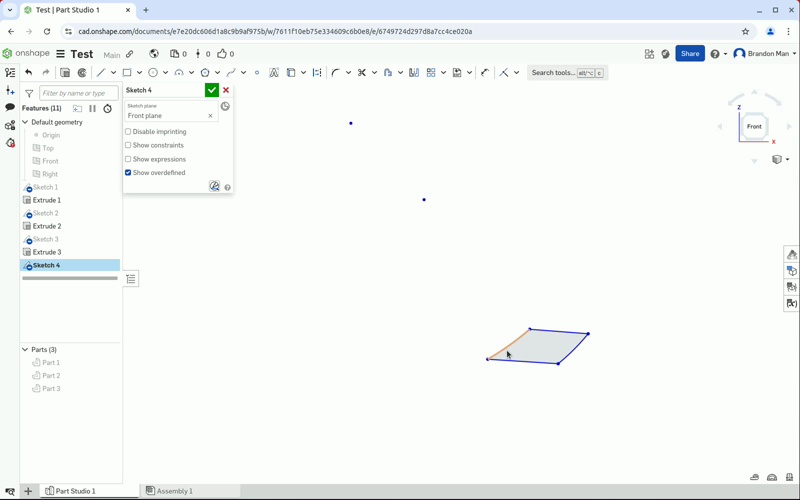
scroll(6)
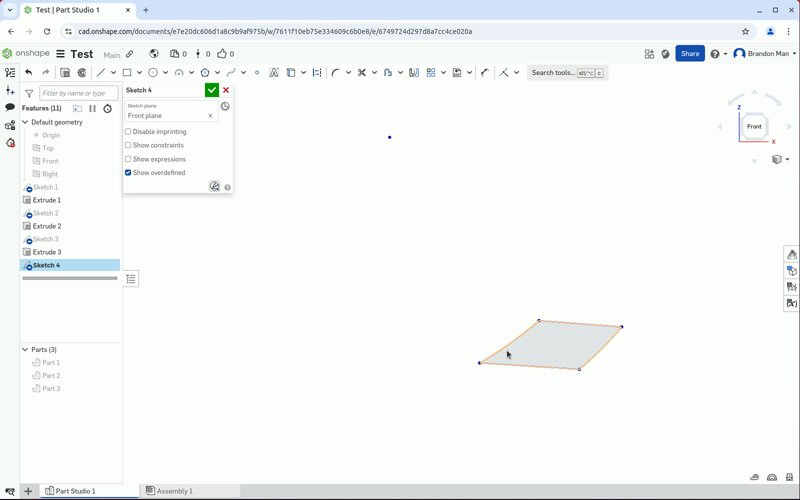
scroll(6)
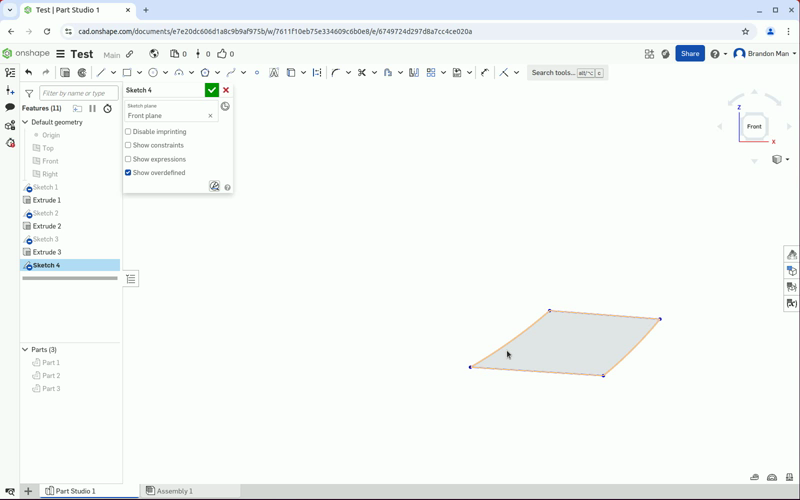
scroll(6)
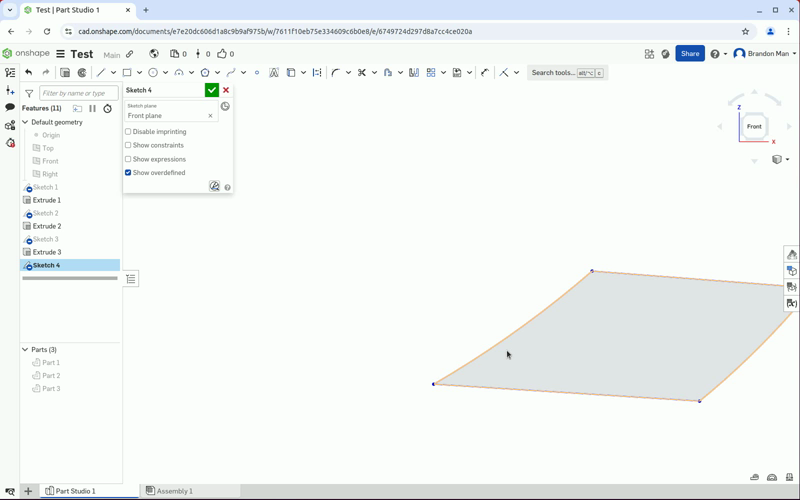
click(507, 350)
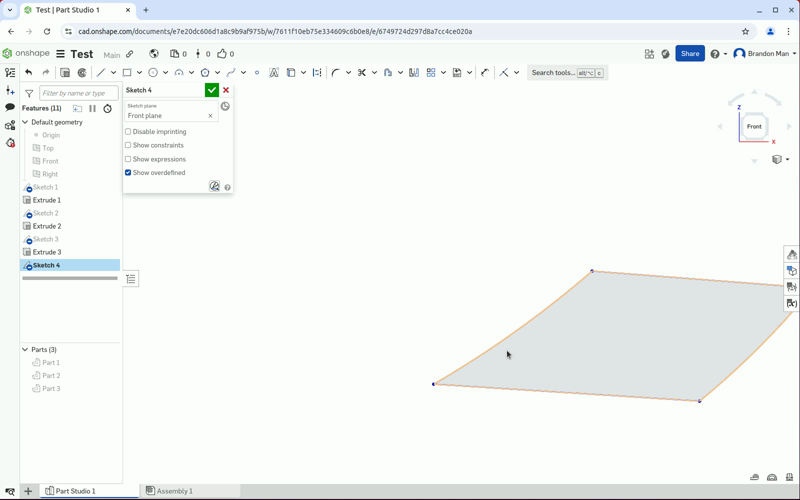
scroll(-6)
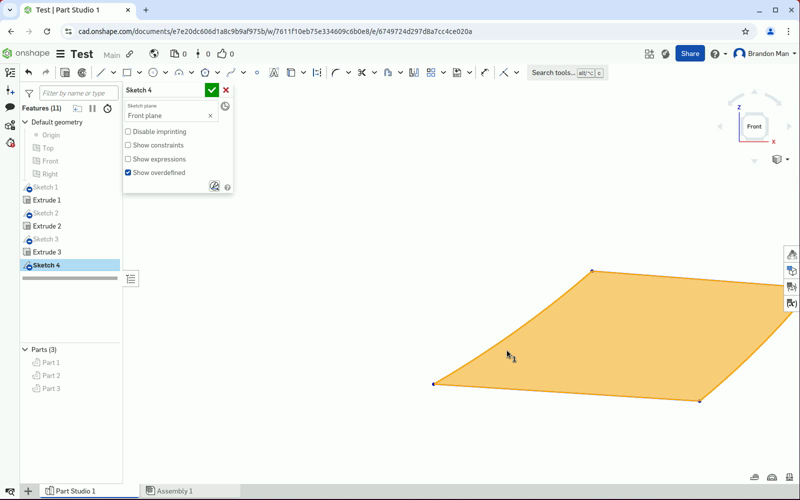
scroll(-6)
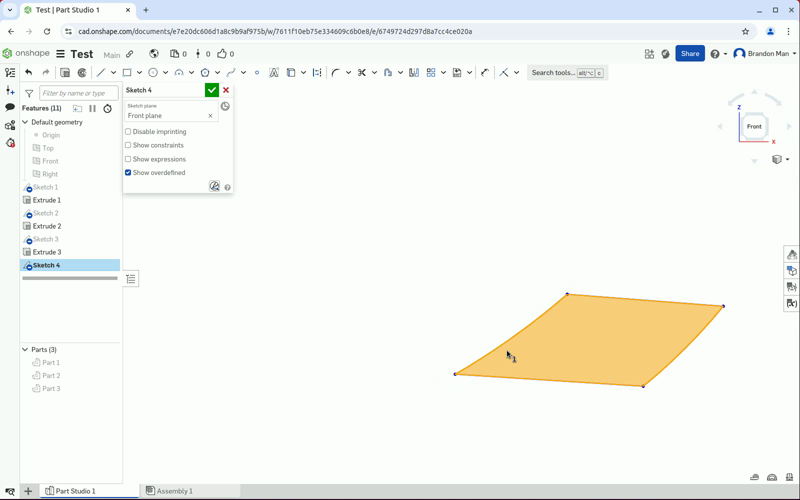
scroll(-6)
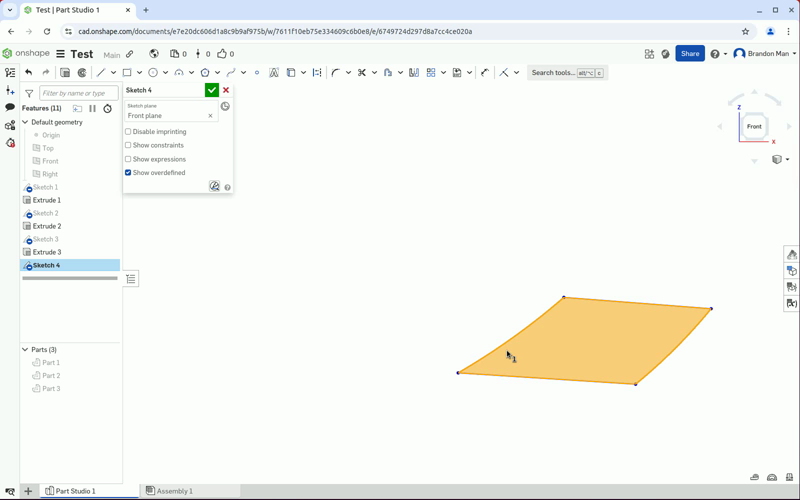
scroll(-6)
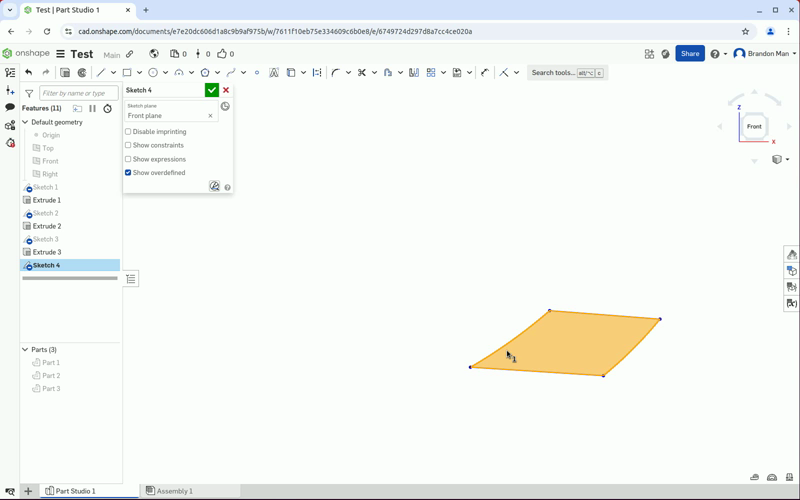
scroll(-6)
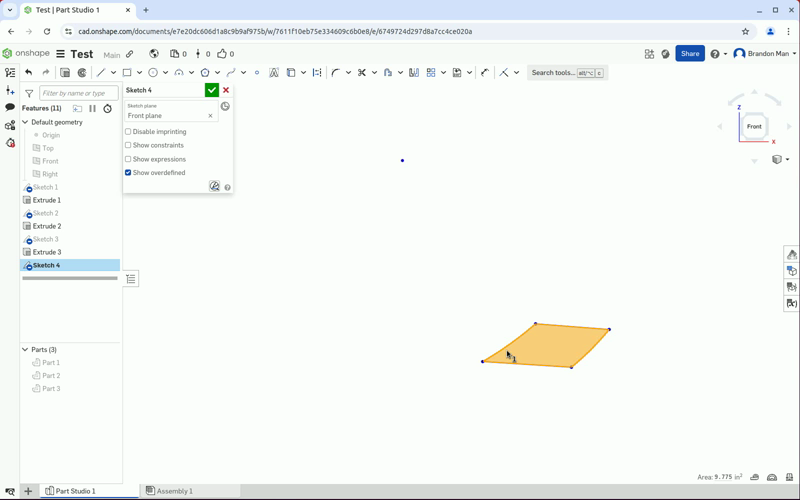
scroll(-6)
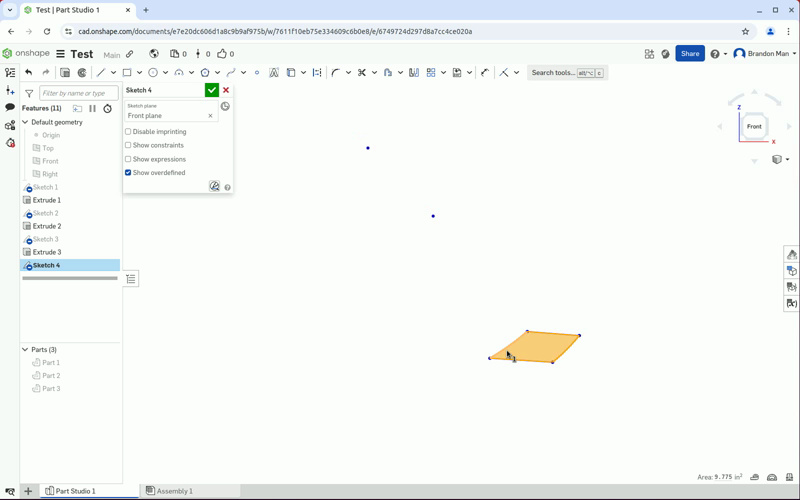
scroll(-6)
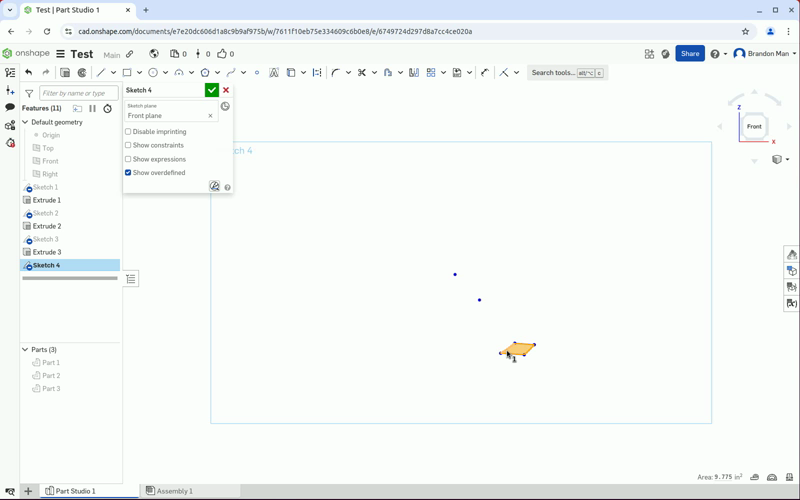
mouse_move(73, 352)
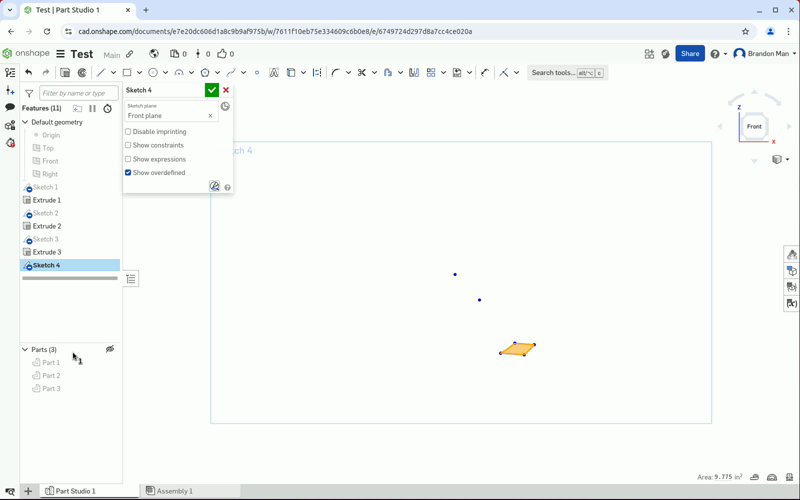
key(shift+y)
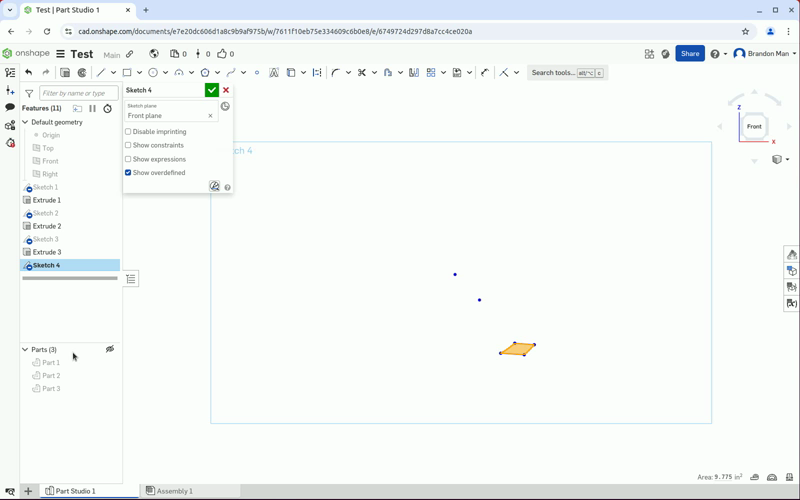
key(shift+e)
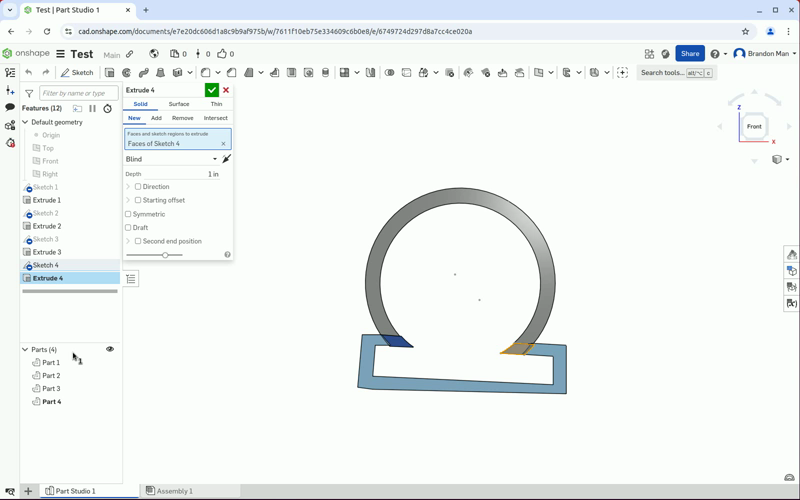
mouse_move(143, 106)
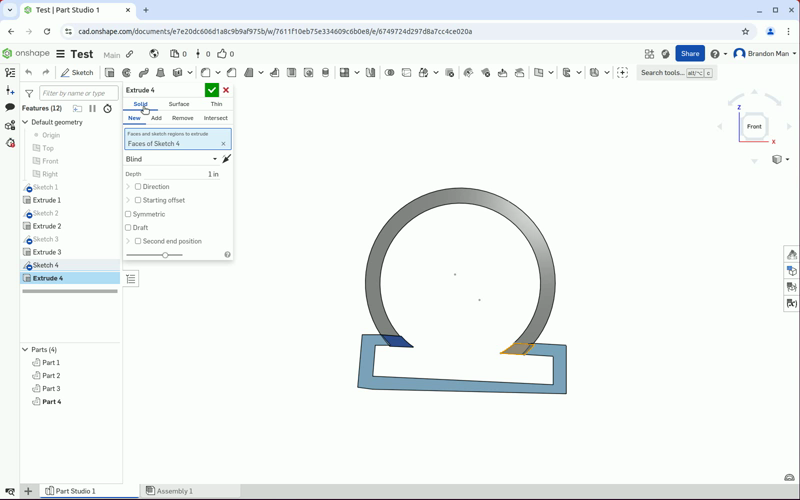
click(143, 106)
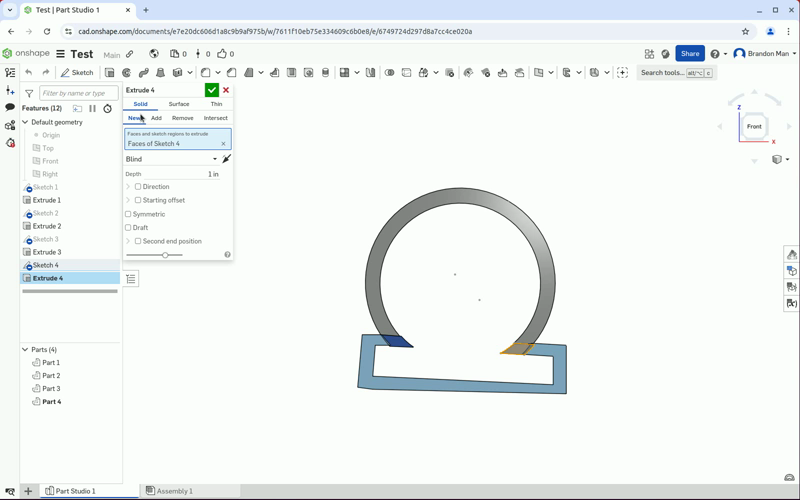
mouse_move(137, 120)
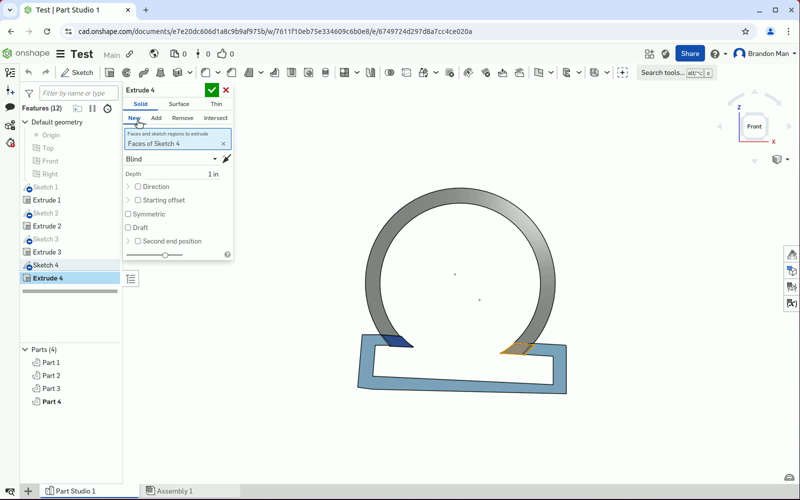
click(137, 120)
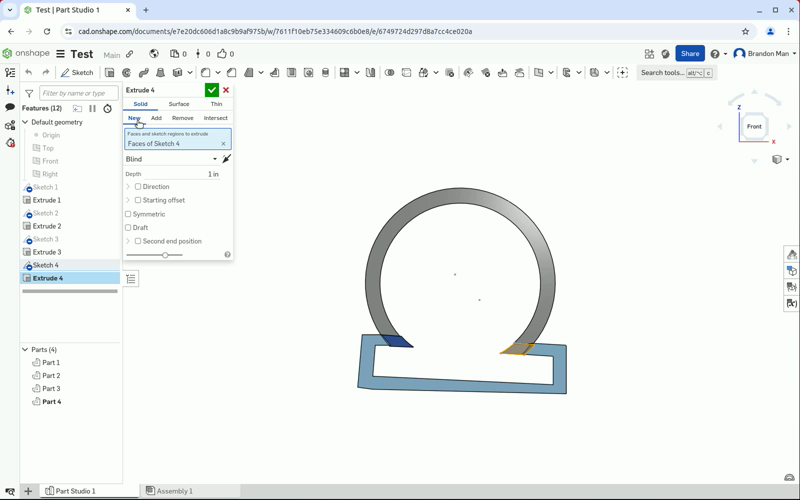
key(tab, 4)
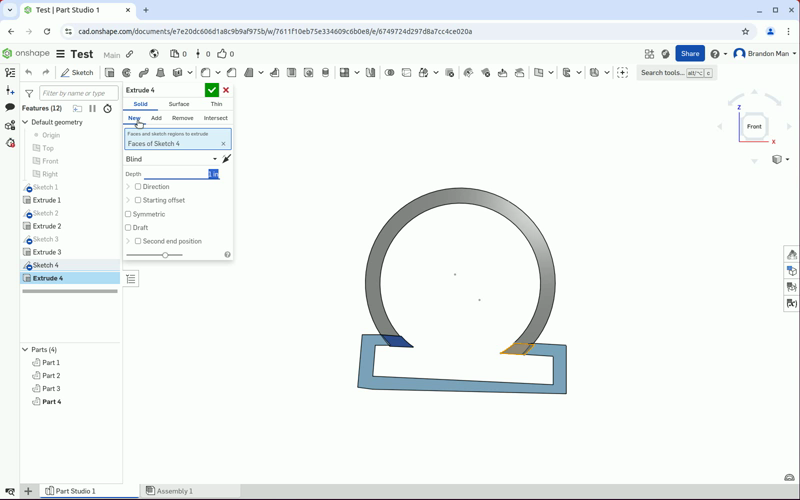
text(10.351)
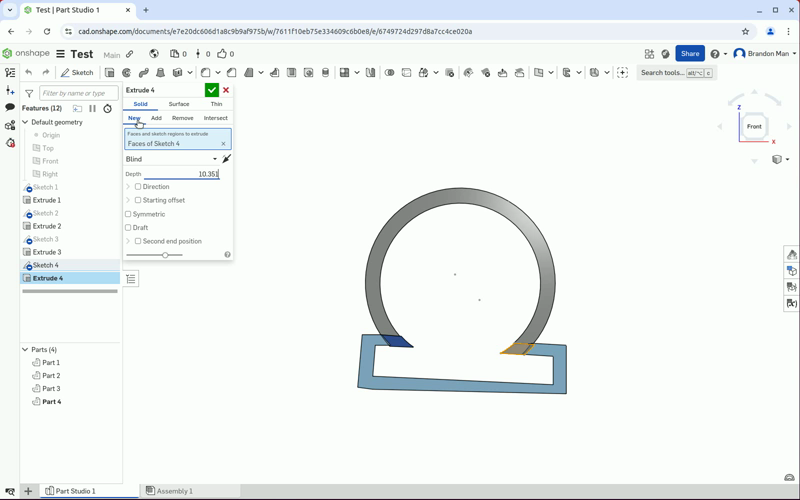
key(enter)
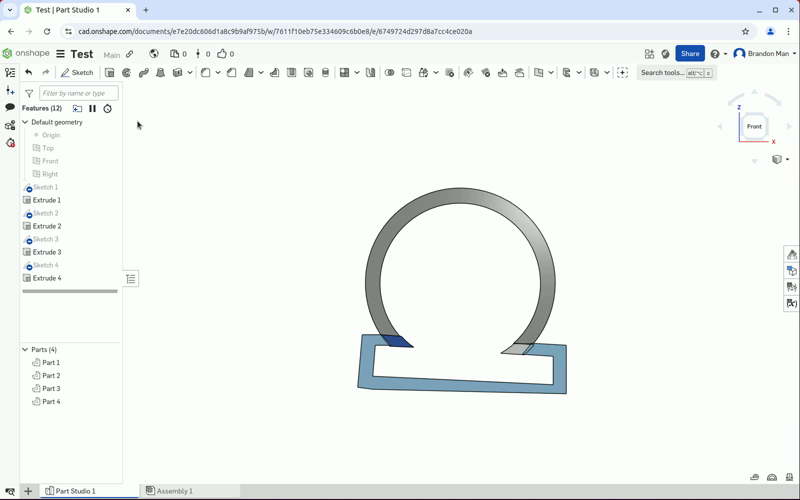
key(shift+h)
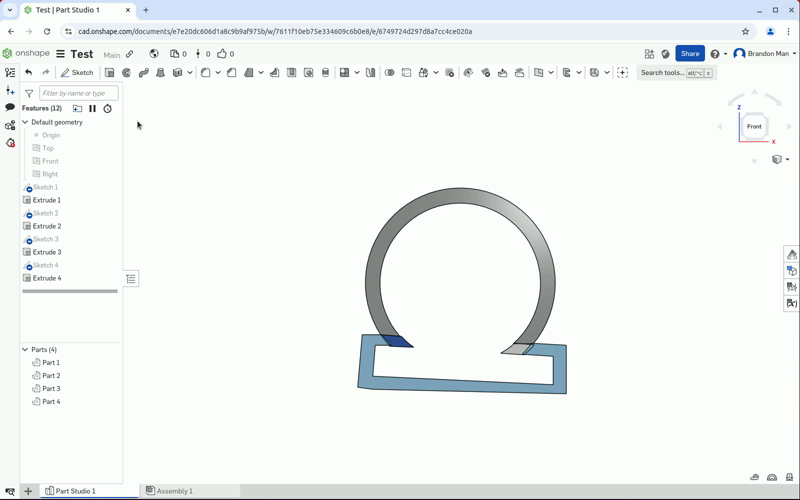
key(shift+h)
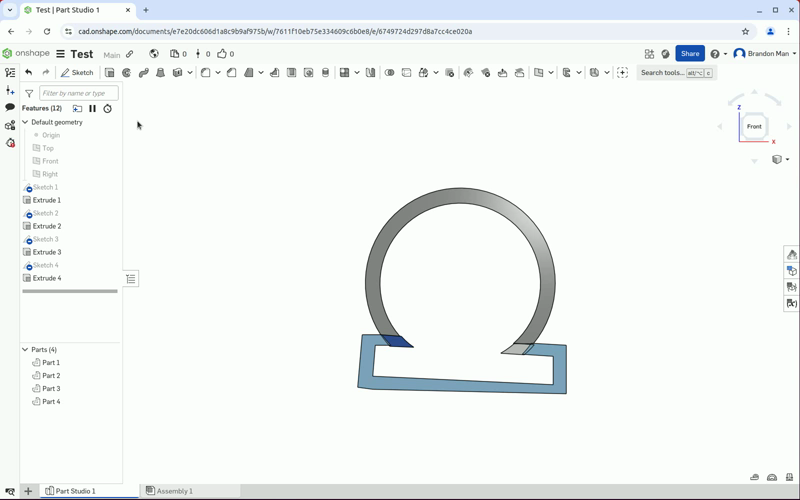
mouse_move(73, 189)
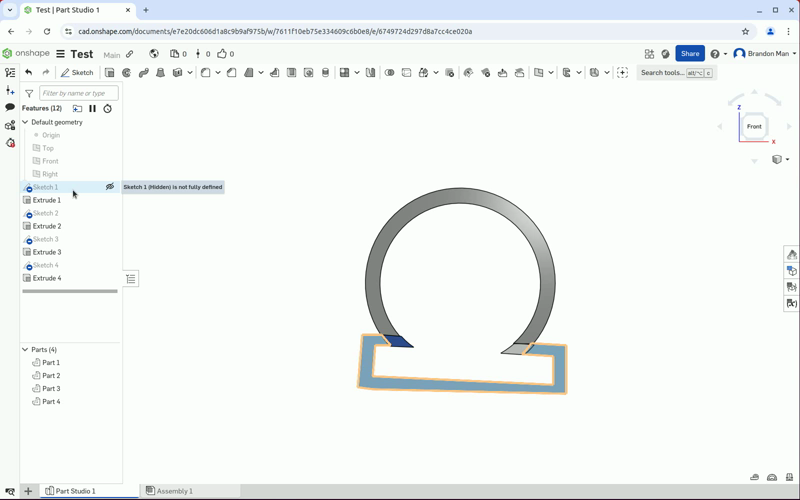
click(73, 189)
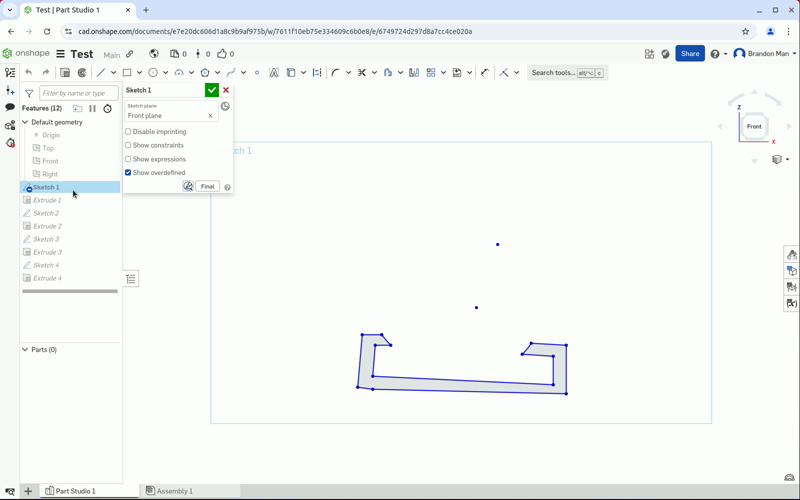
mouse_move(229, 92)
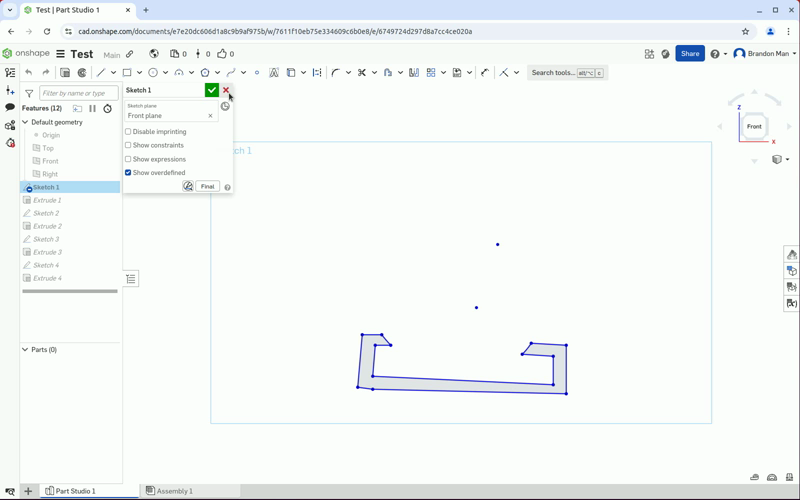
click(229, 92)
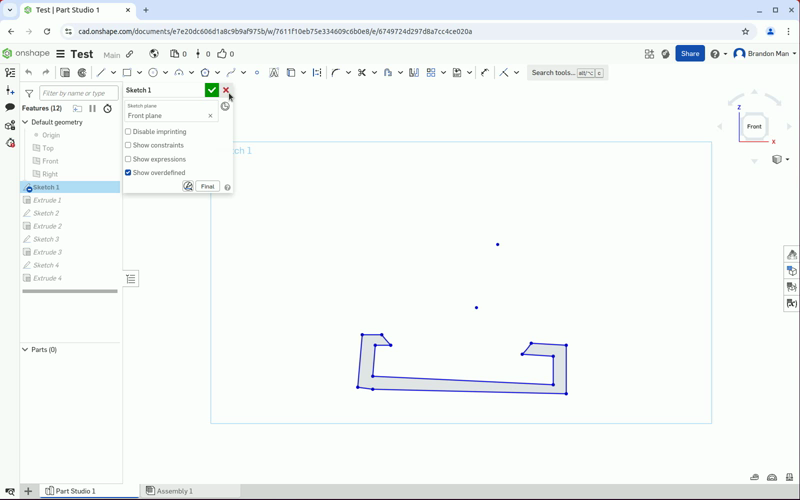
key(shift+s)
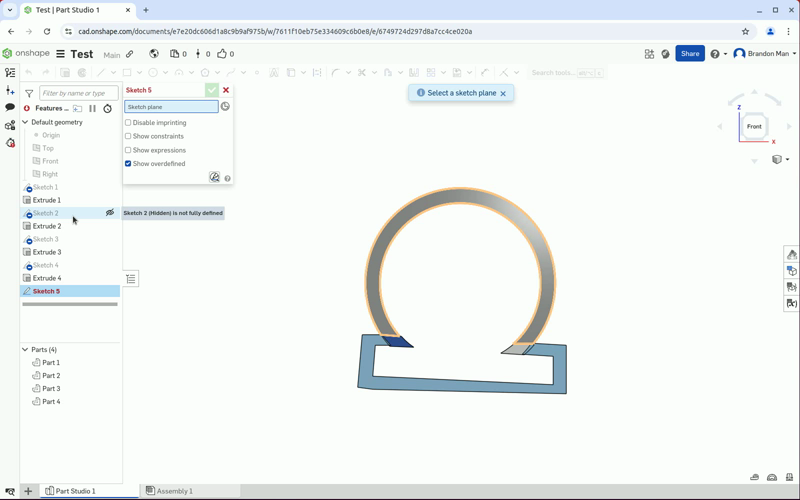
scroll(3)
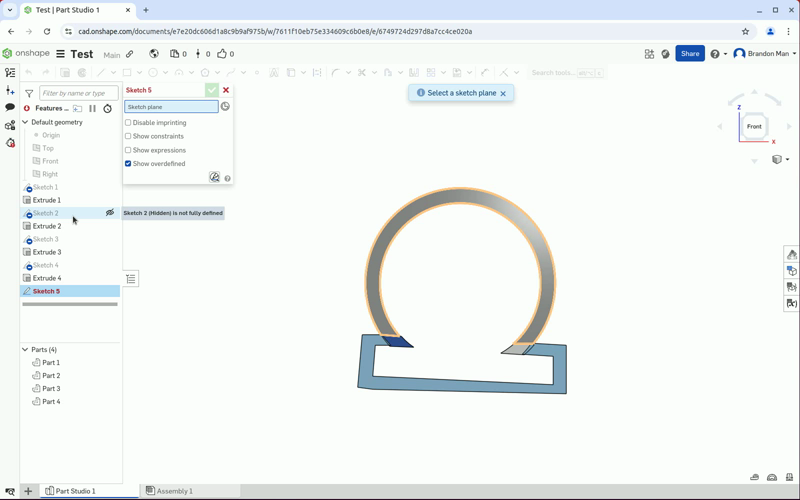
mouse_move(73, 163)
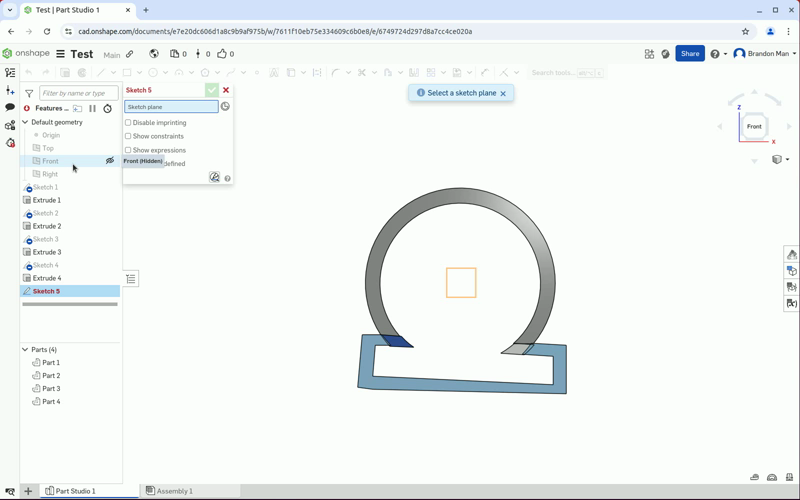
click(73, 163)
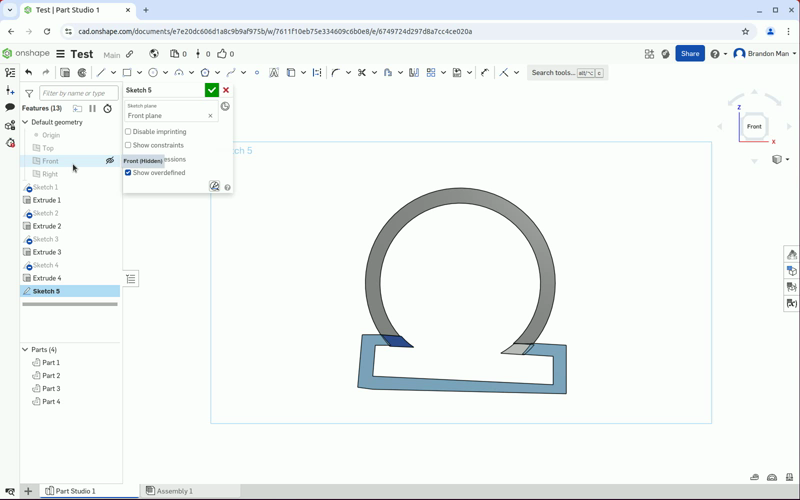
mouse_move(73, 352)
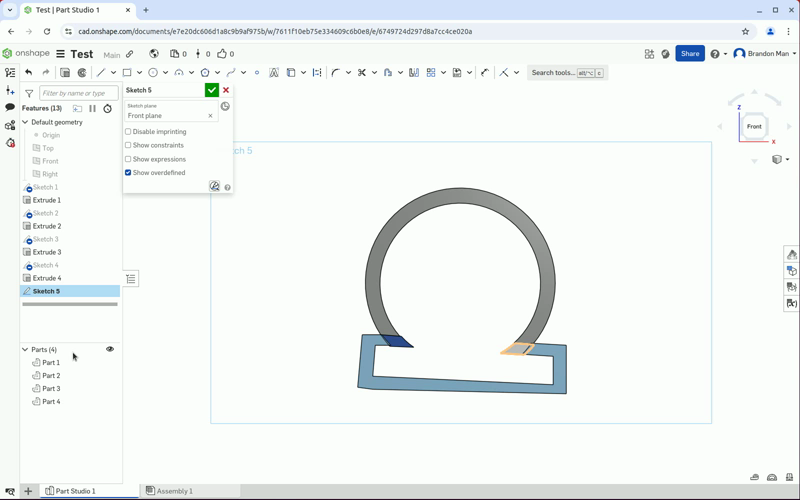
key(y)
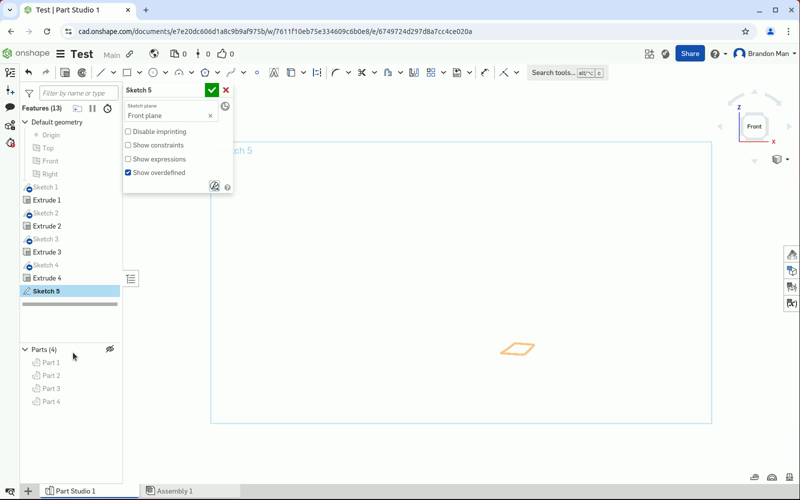
key(l)
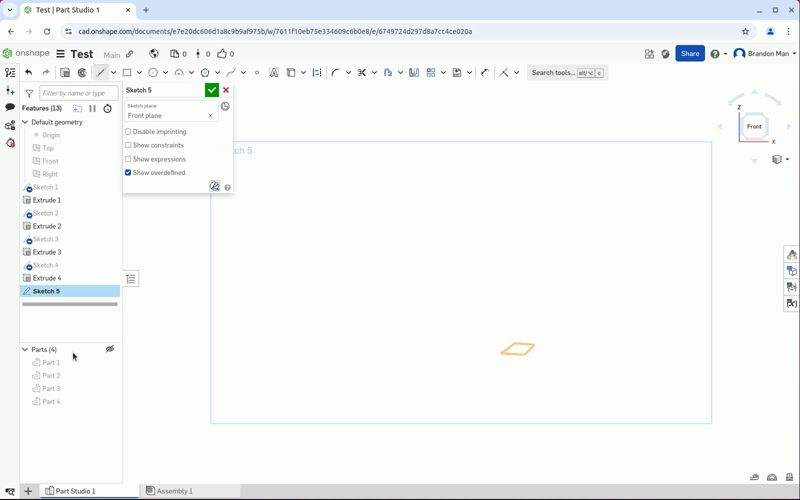
key_down(shift)
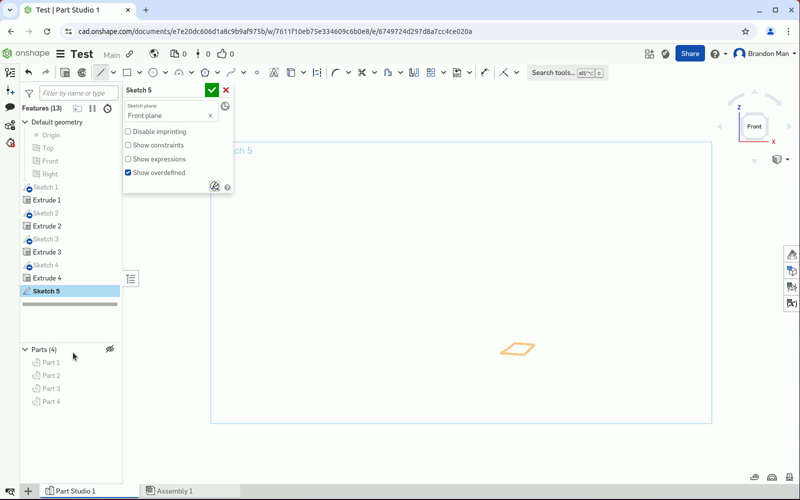
mouse_move(374, 375)
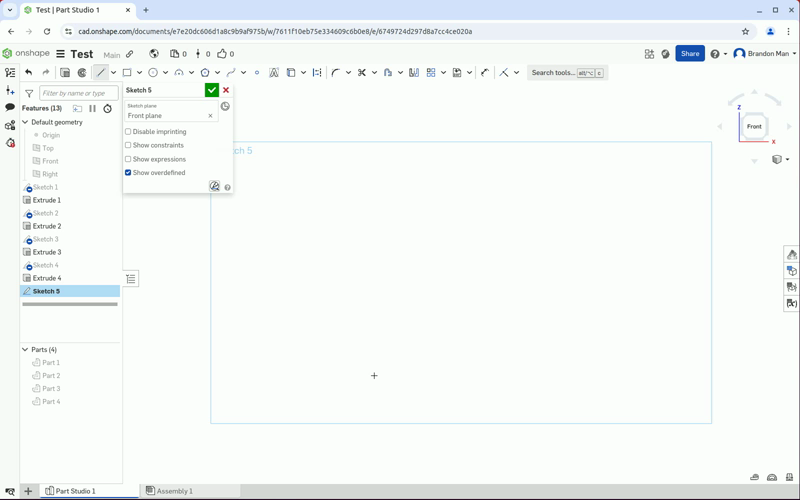
click(374, 375)
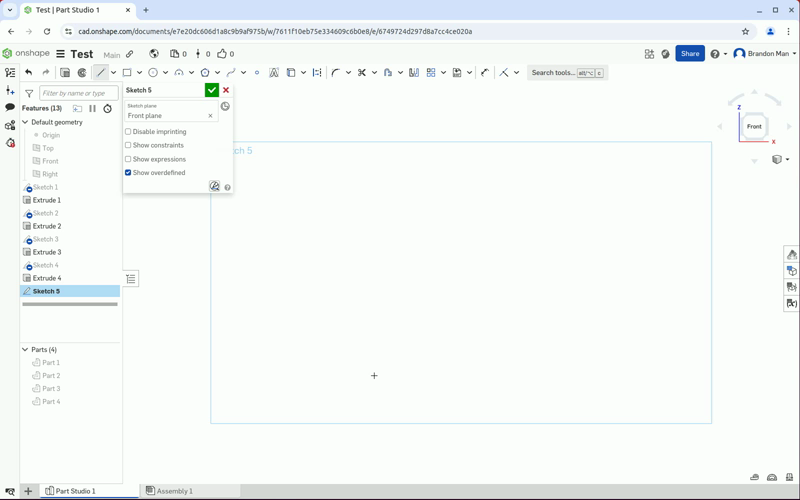
key_up(shift)
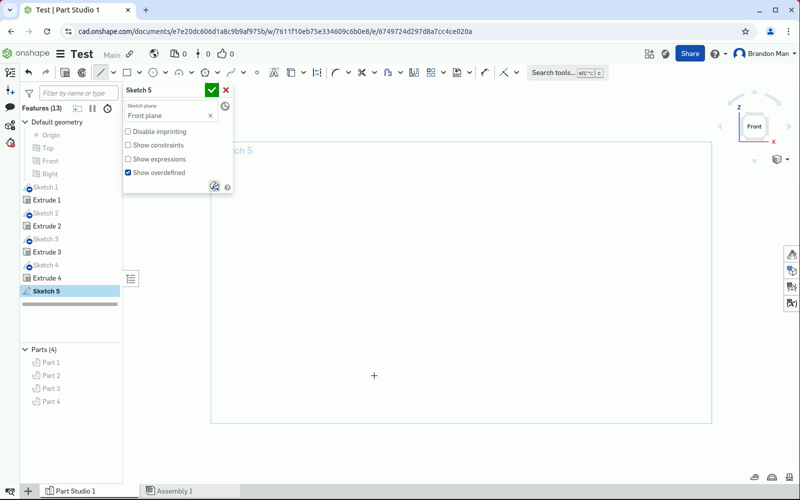
key_down(shift)
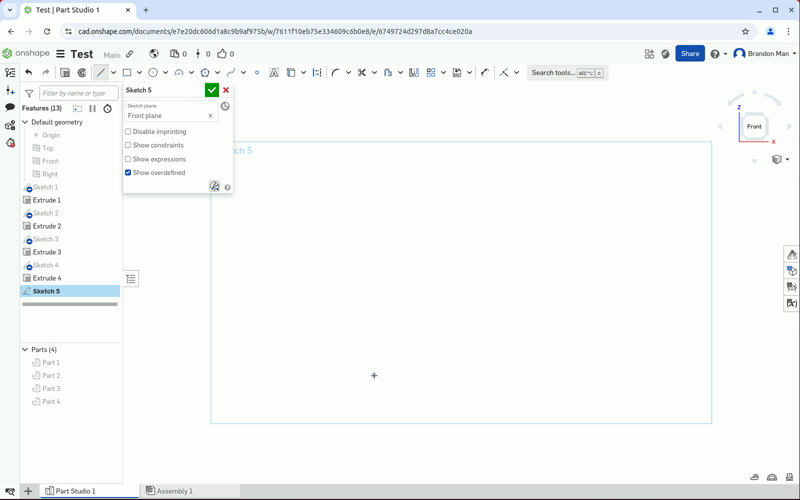
mouse_move(552, 386)
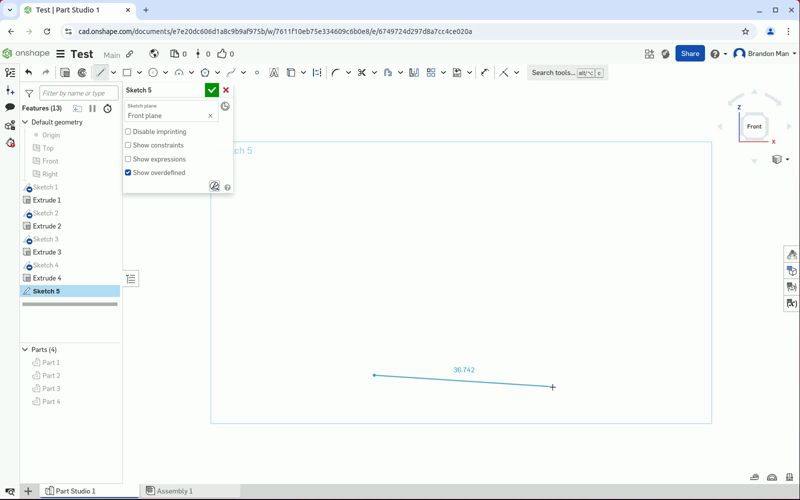
click(552, 386)
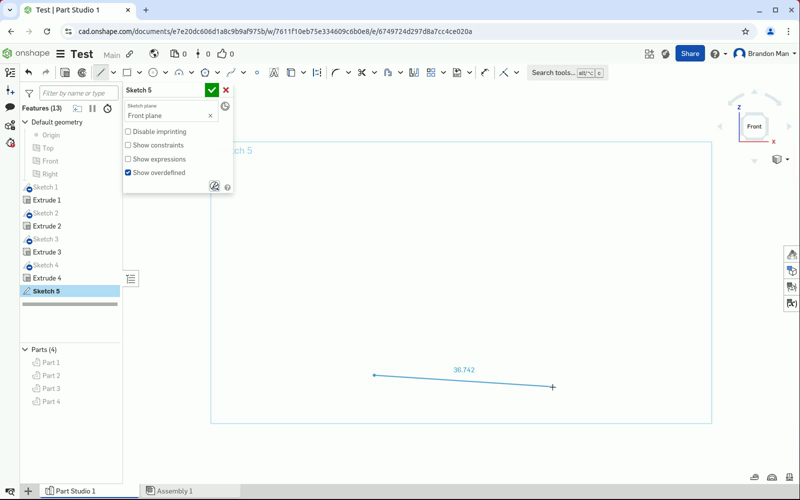
key_up(shift)
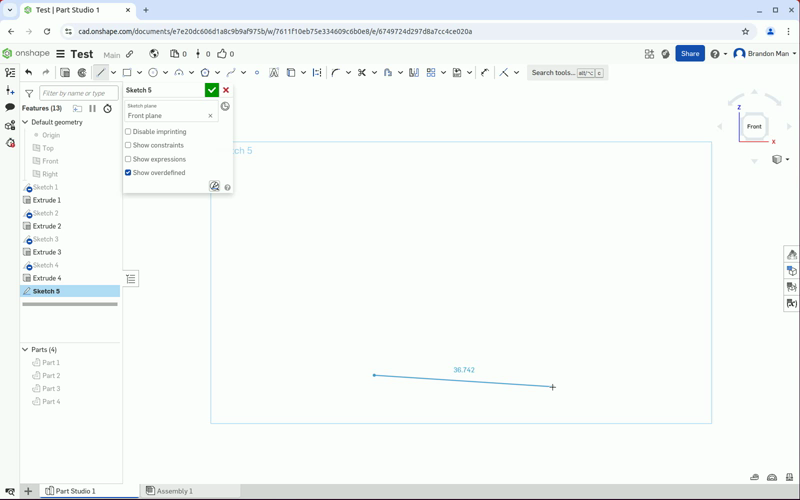
key_down(shift)
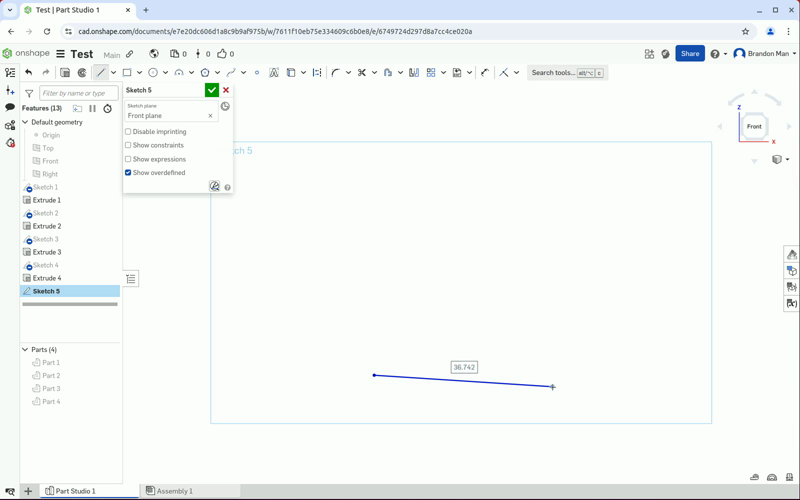
mouse_move(582, 386)
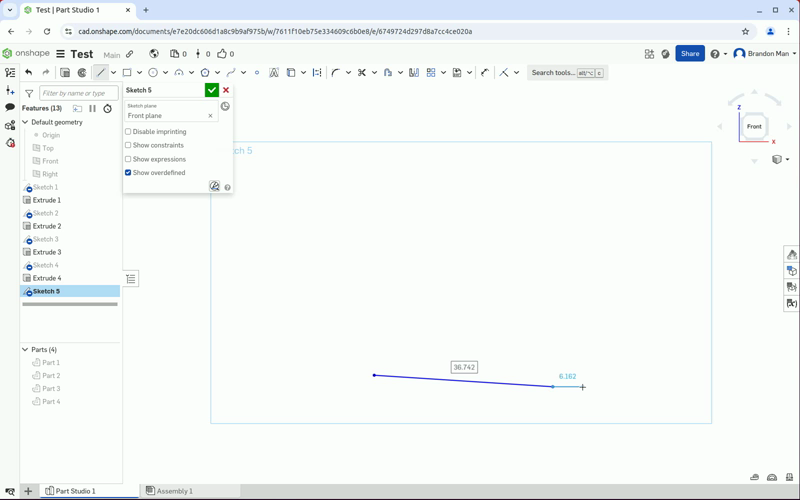
mouse_move(552, 356)
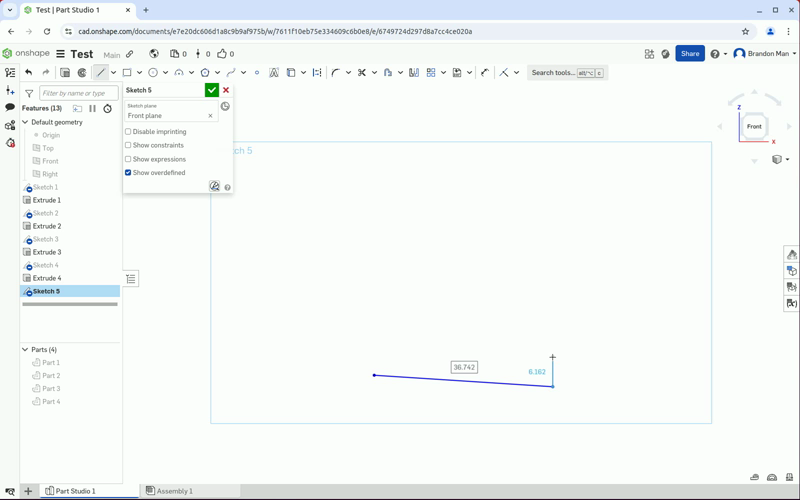
click(552, 356)
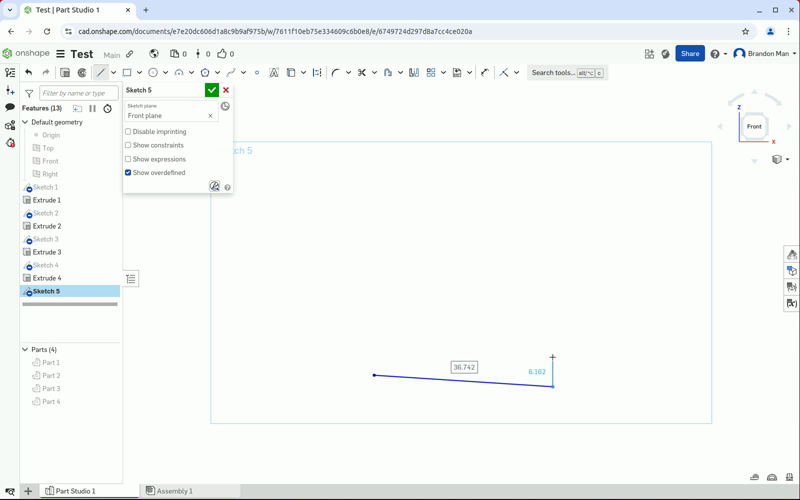
key_up(shift)
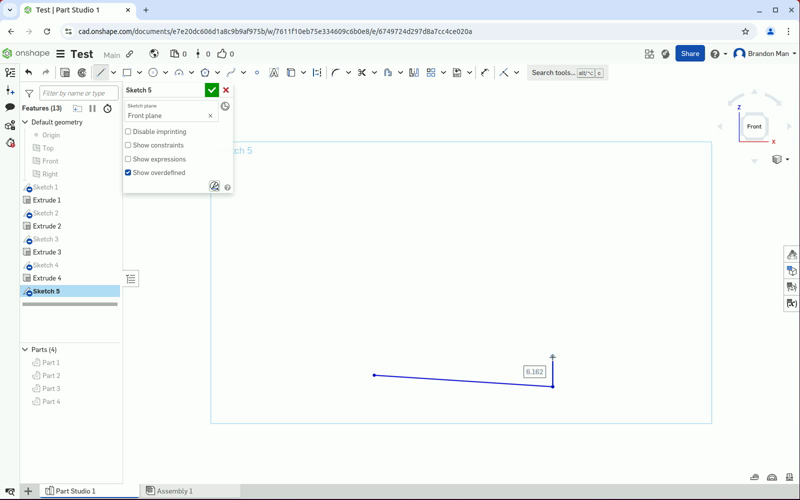
key_down(shift)
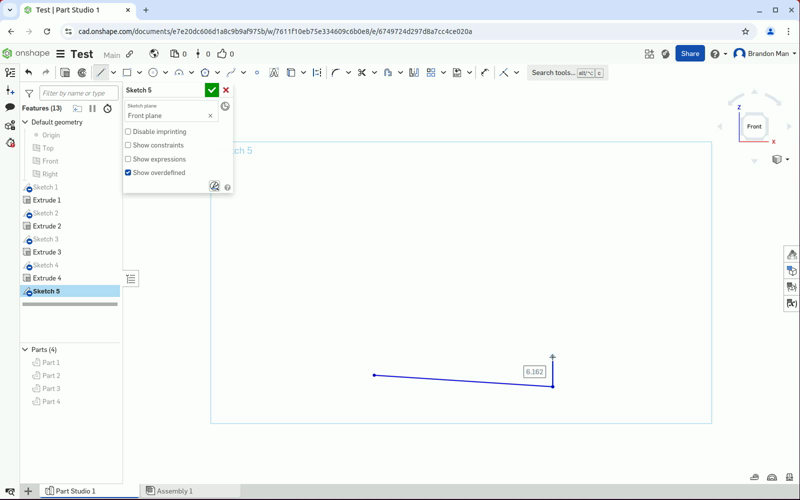
mouse_move(582, 356)
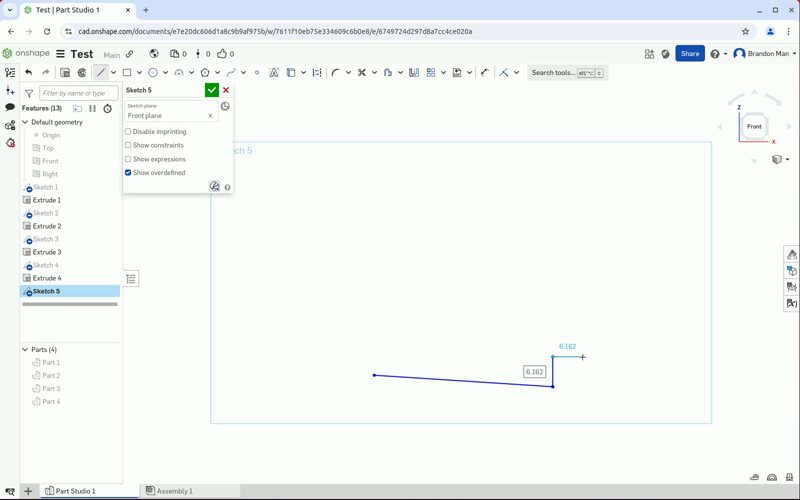
mouse_move(522, 354)
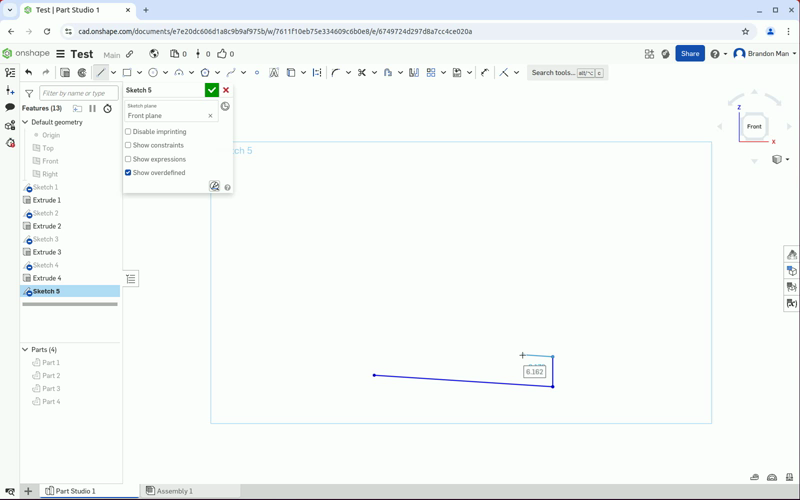
click(522, 354)
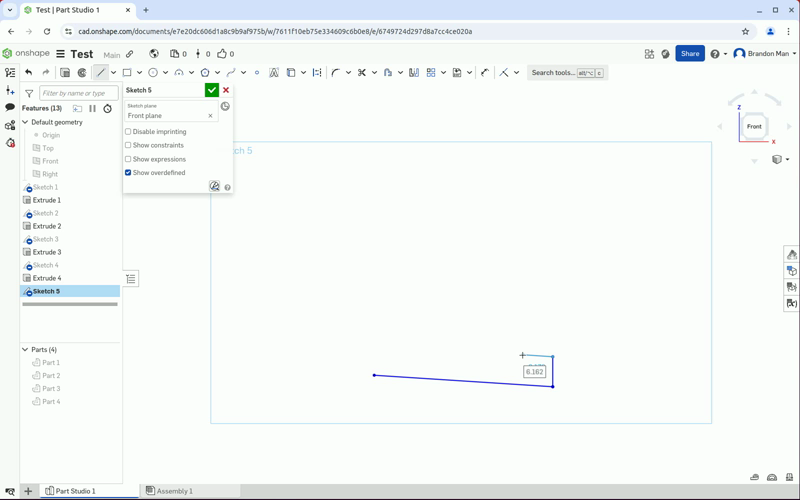
key_up(shift)
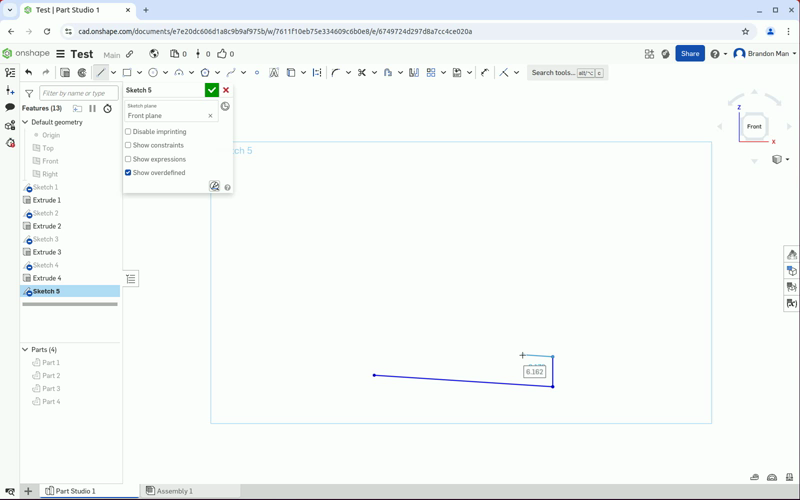
key(esc)
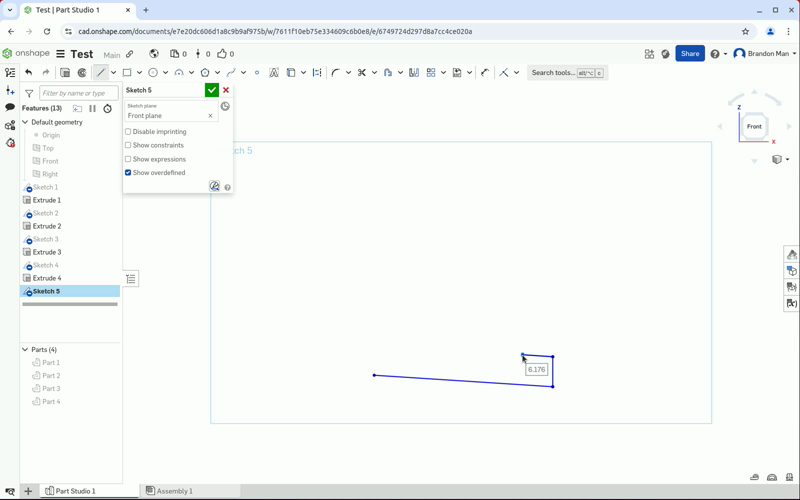
key(a)
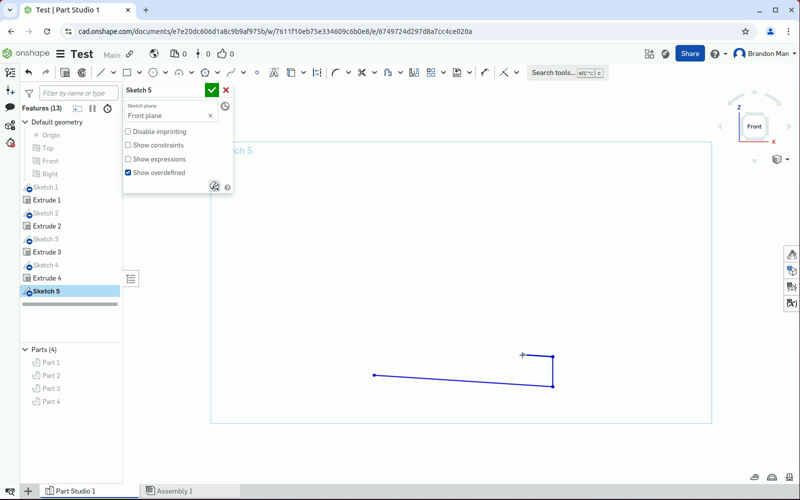
mouse_move(522, 354)
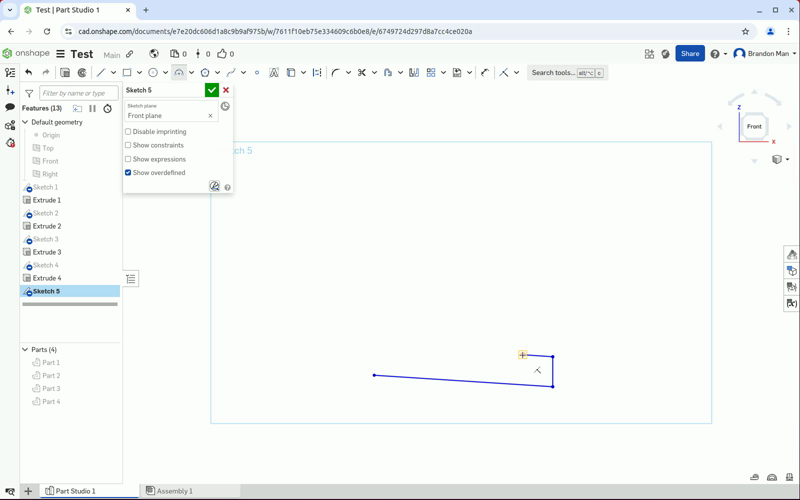
click(522, 354)
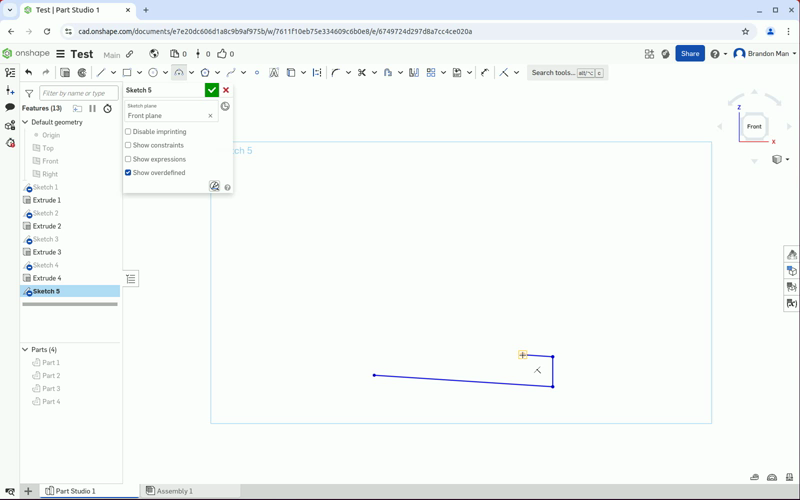
key_down(shift)
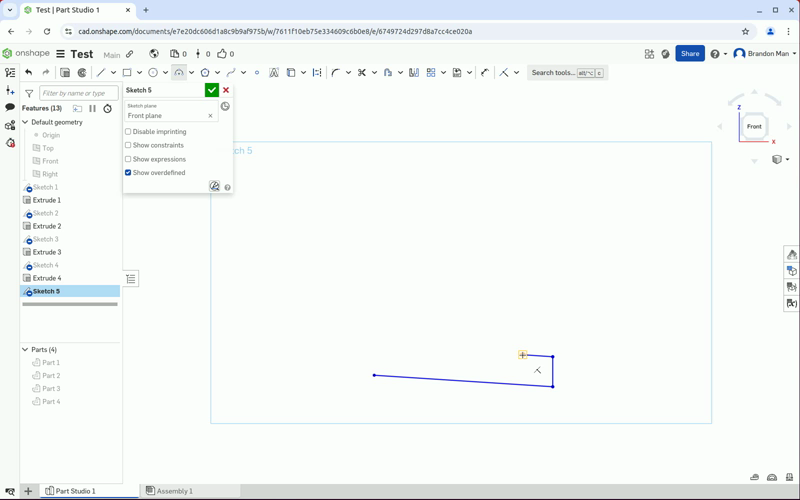
mouse_move(389, 345)
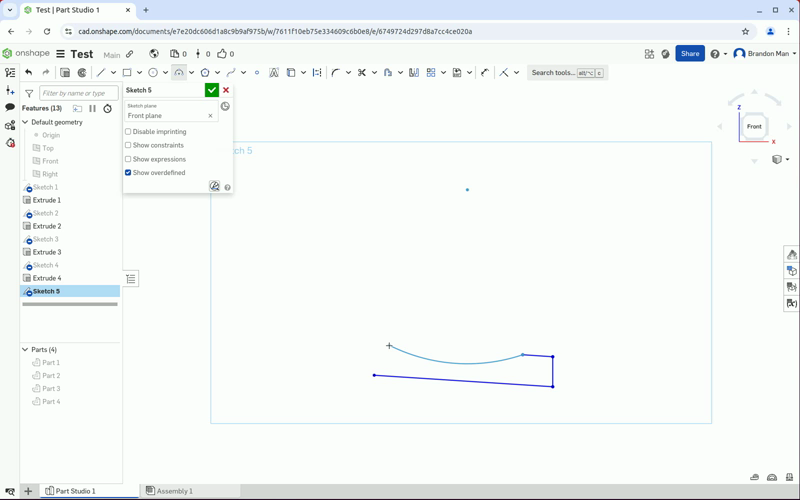
click(389, 345)
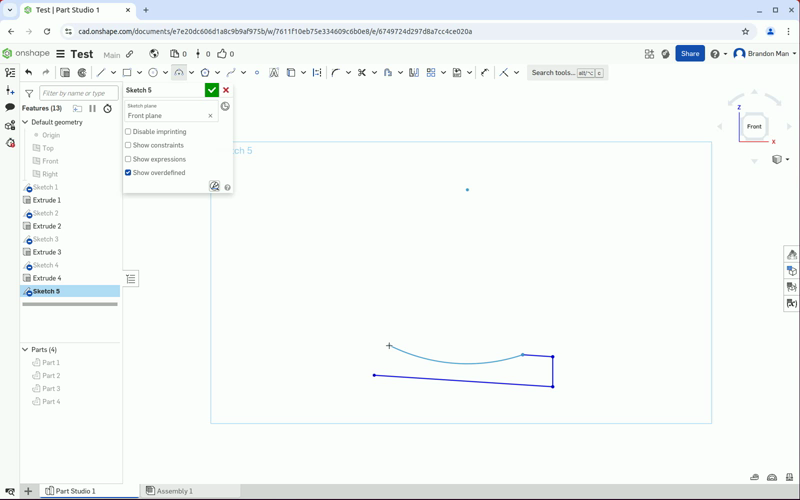
mouse_move(453, 377)
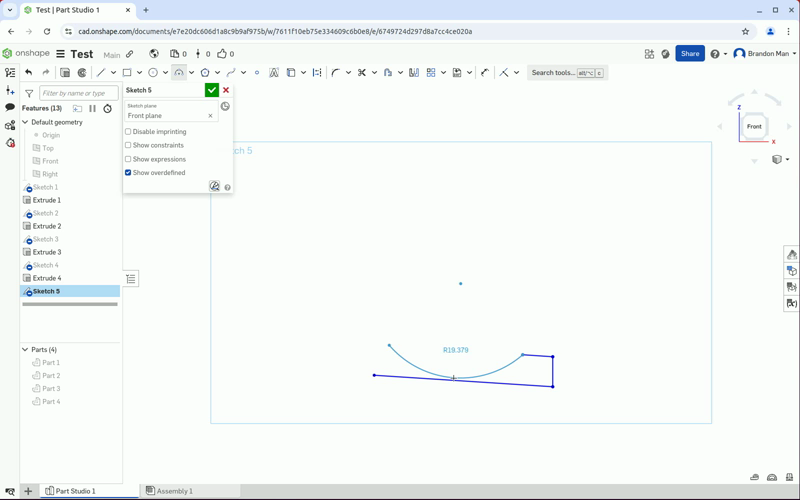
click(453, 377)
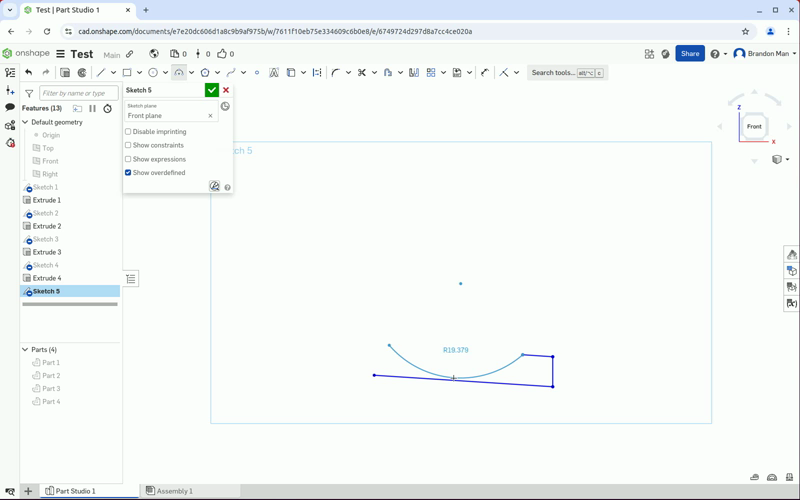
key_up(shift)
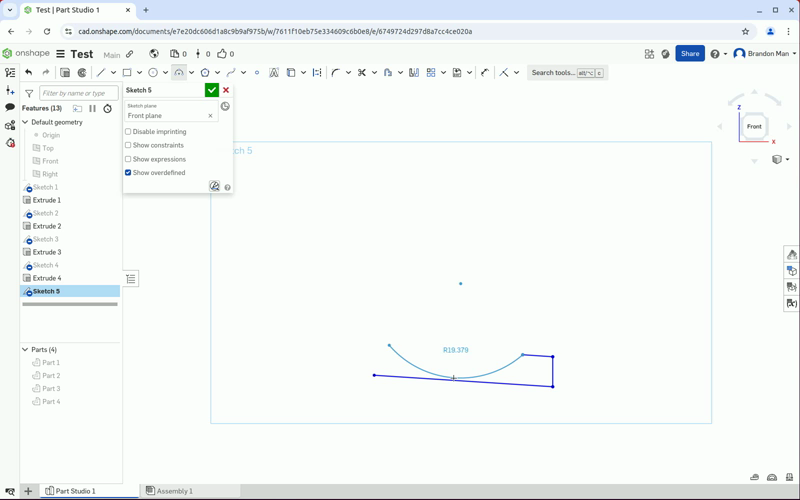
key(esc)
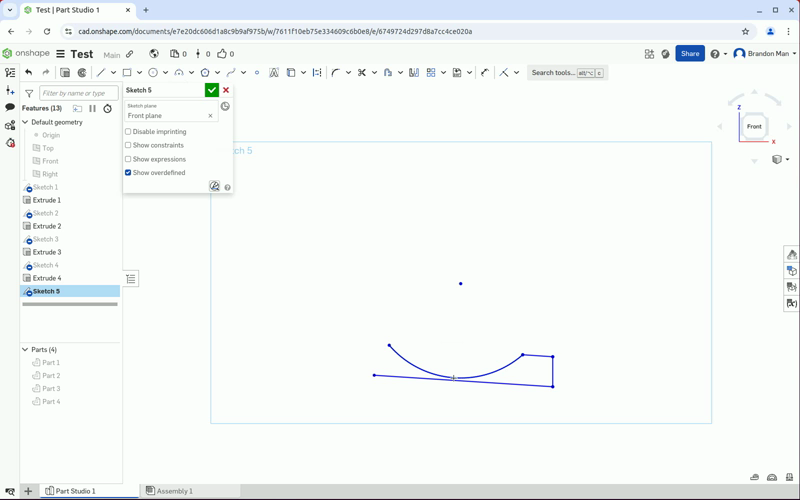
key(l)
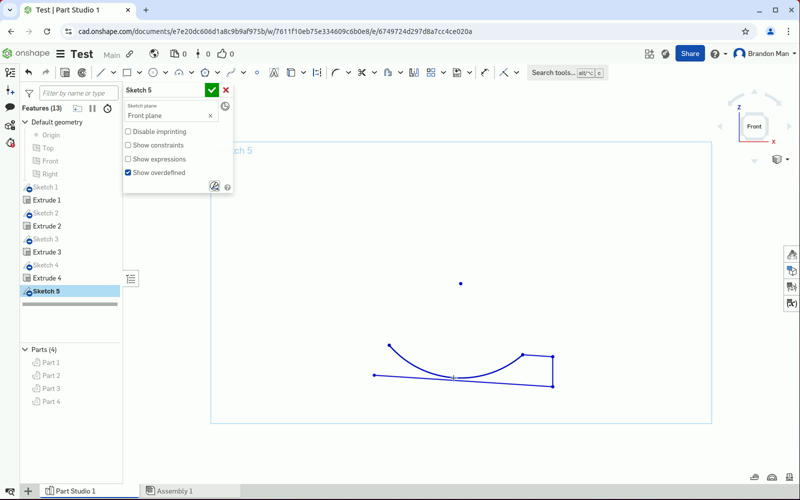
mouse_move(389, 345)
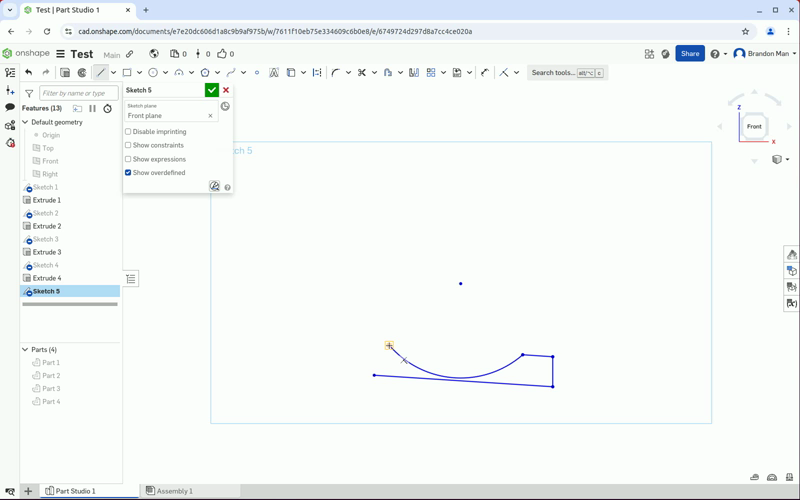
click(389, 345)
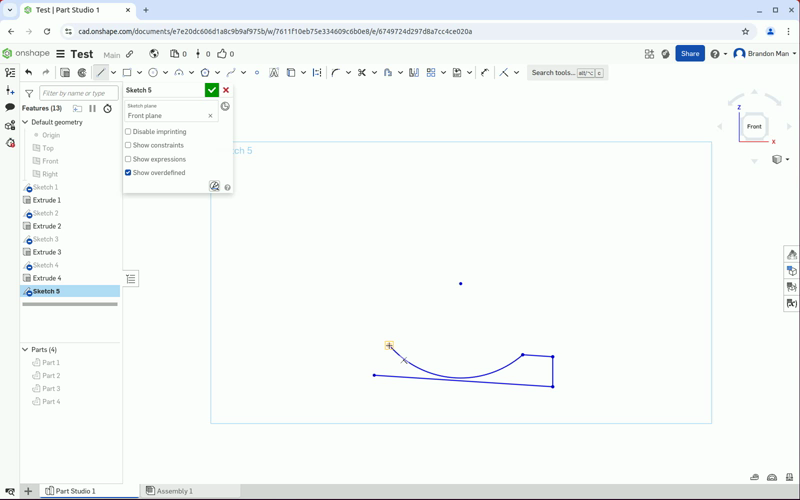
key_down(shift)
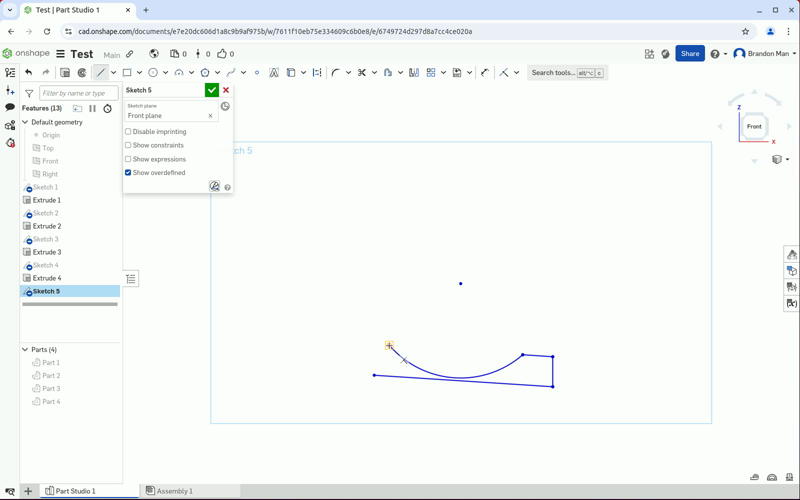
mouse_move(419, 345)
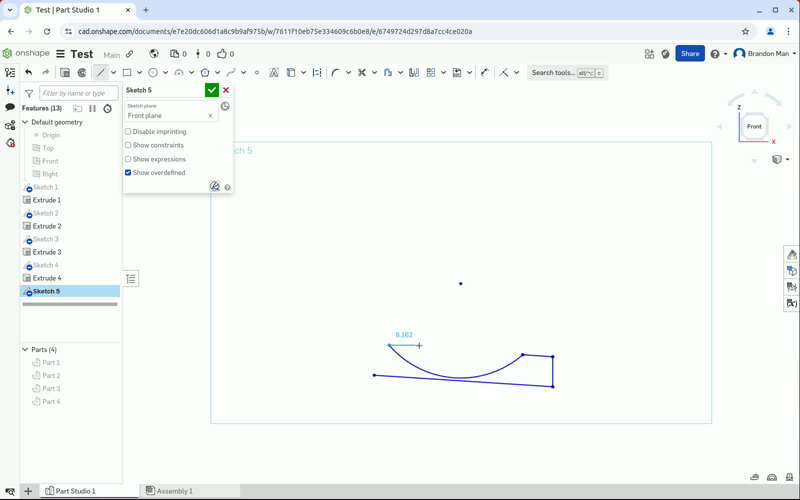
mouse_move(375, 345)
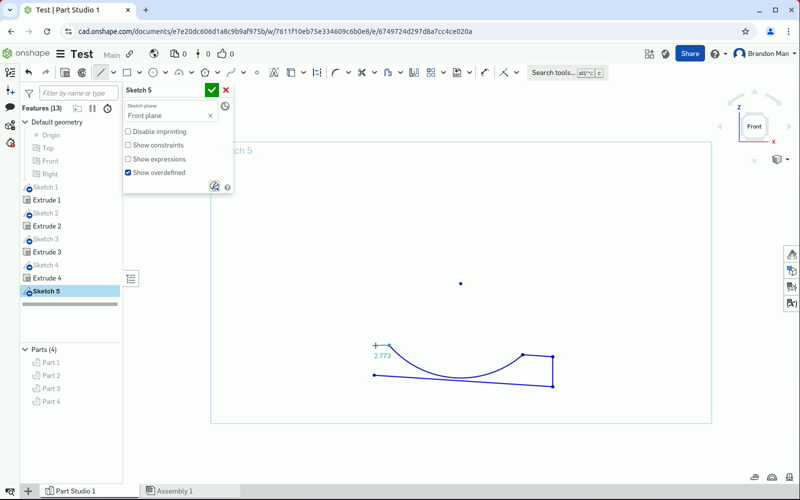
click(375, 345)
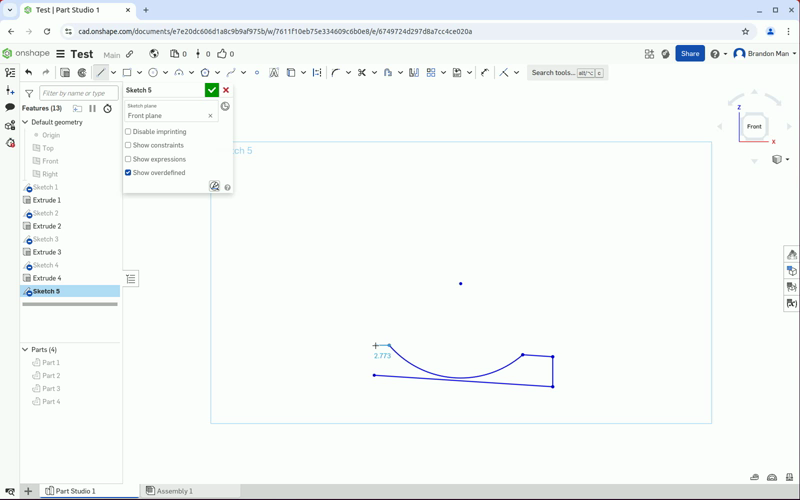
key_up(shift)
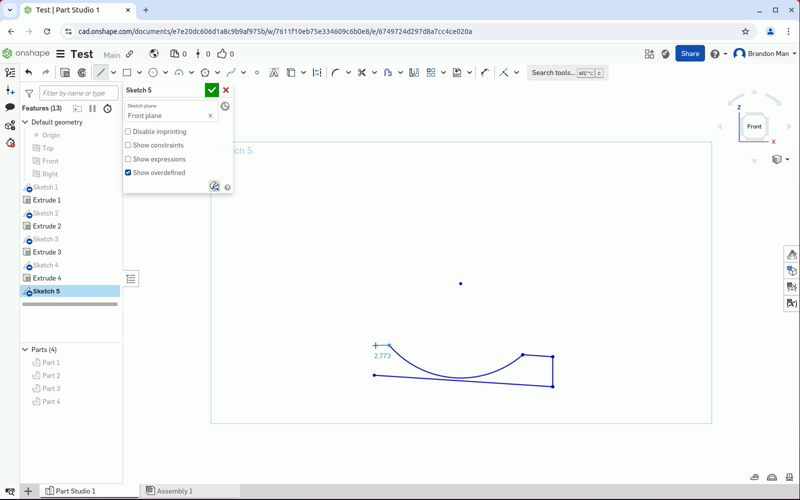
mouse_move(405, 345)
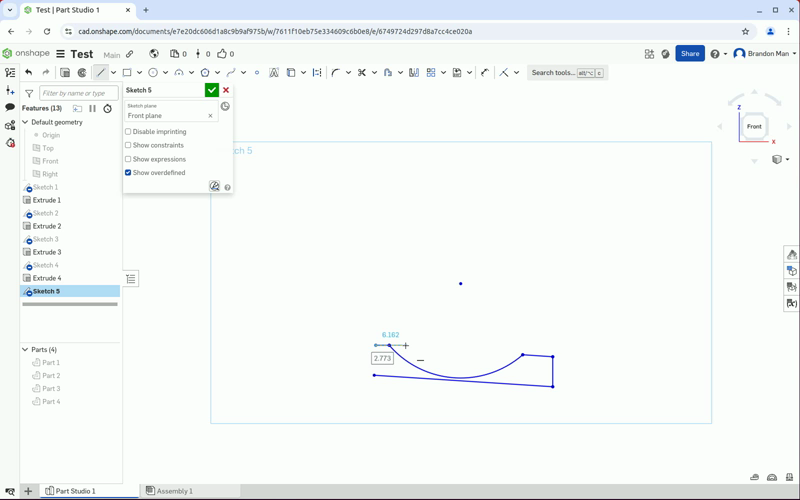
key_down(shift)
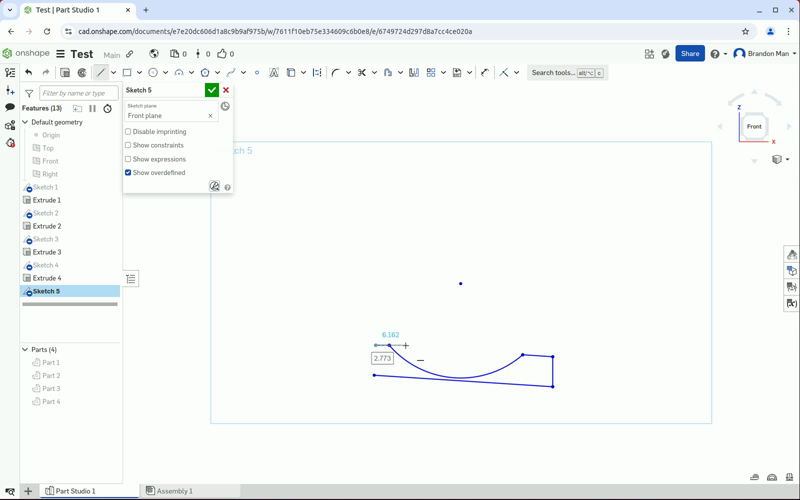
mouse_move(374, 375)
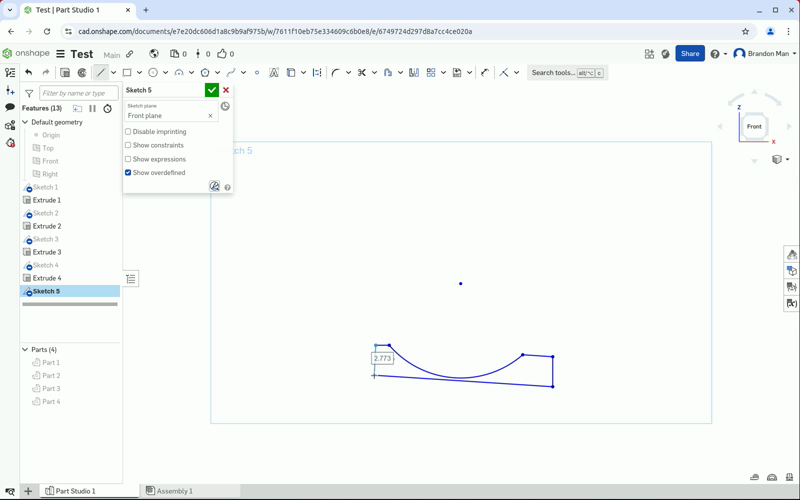
key_up(shift)
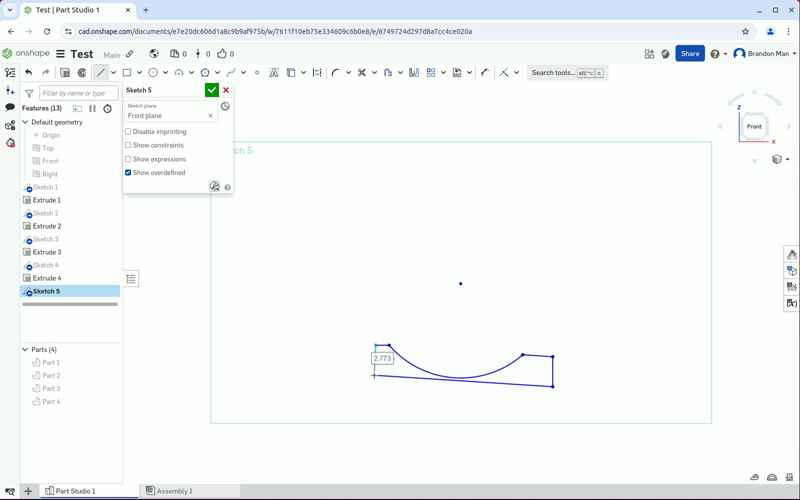
click(374, 375)
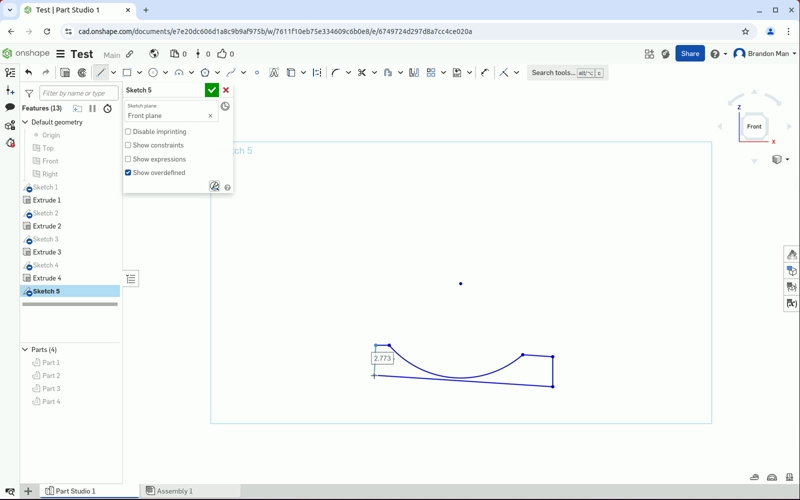
key(esc)
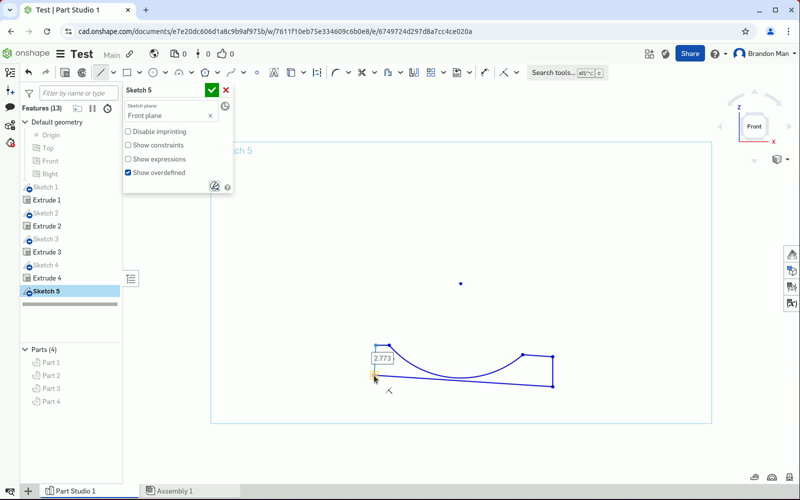
mouse_move(518, 382)
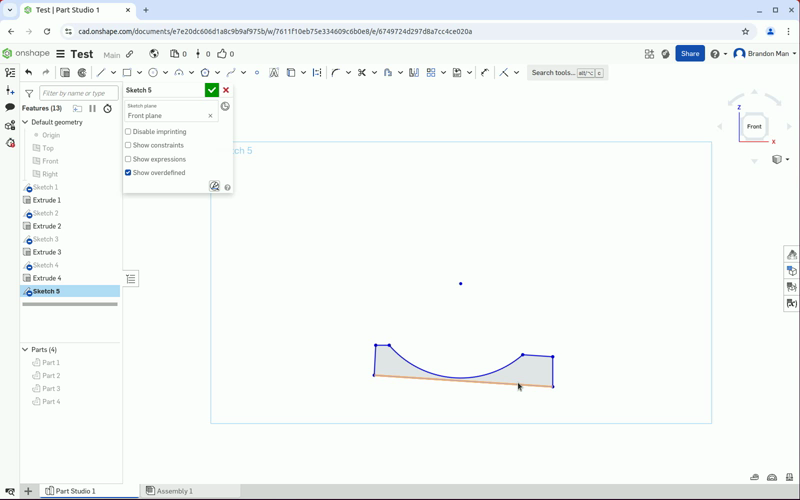
click(518, 382)
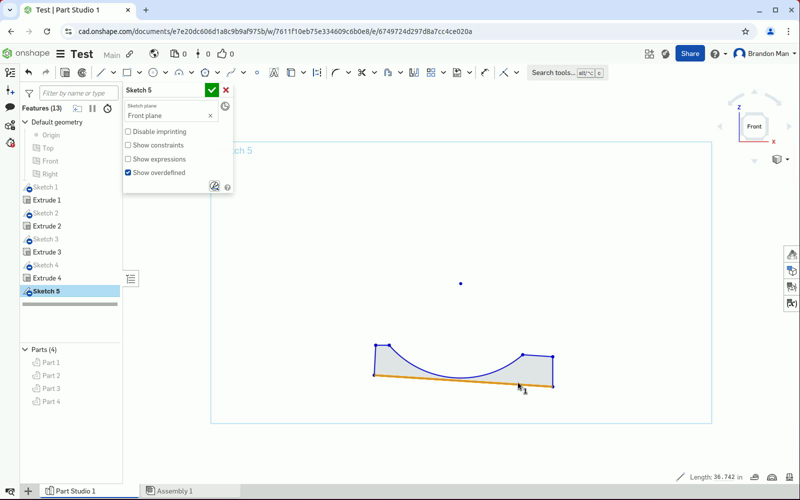
mouse_move(73, 352)
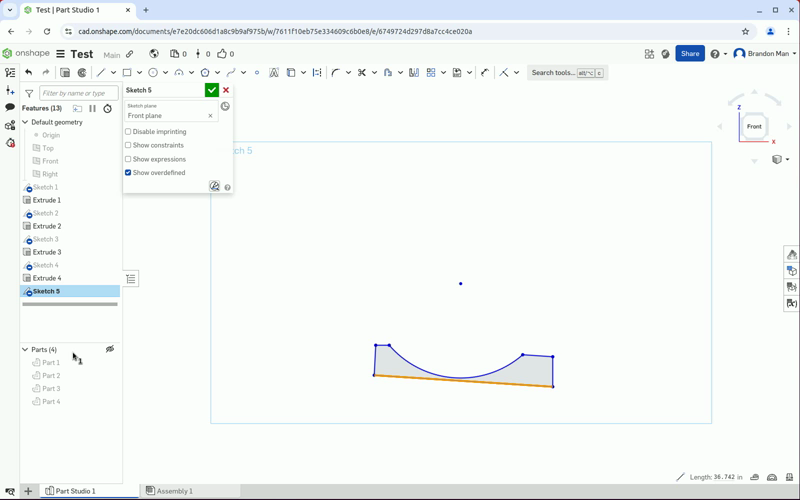
key(shift+y)
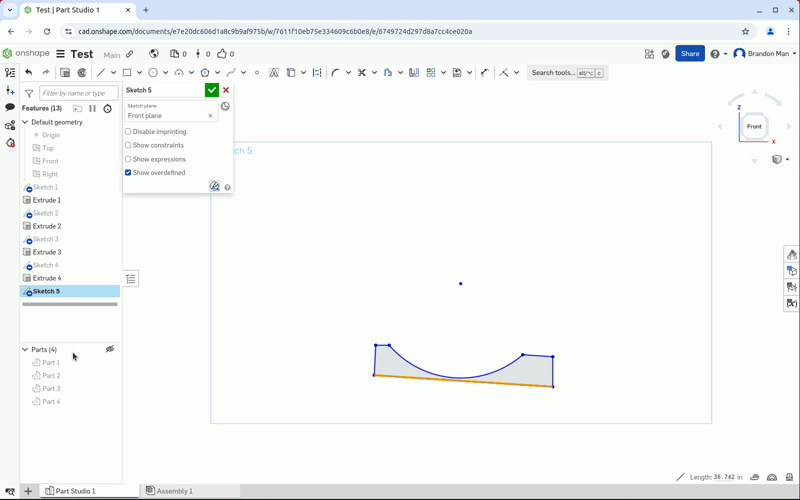
key(shift+e)
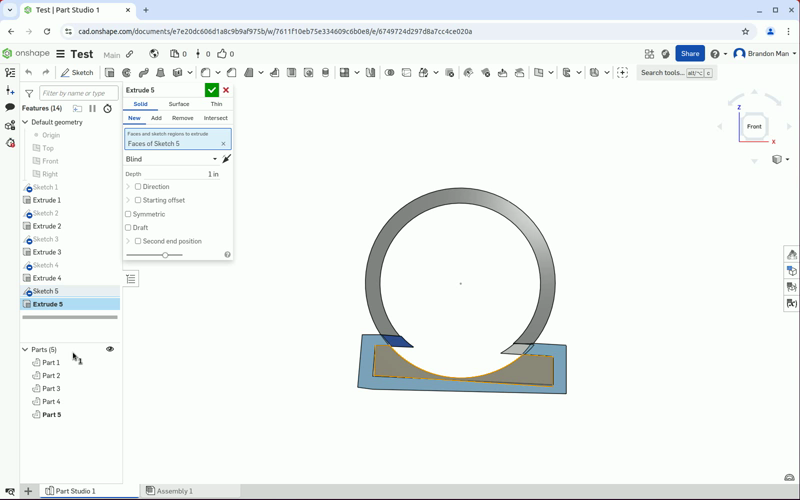
mouse_move(143, 106)
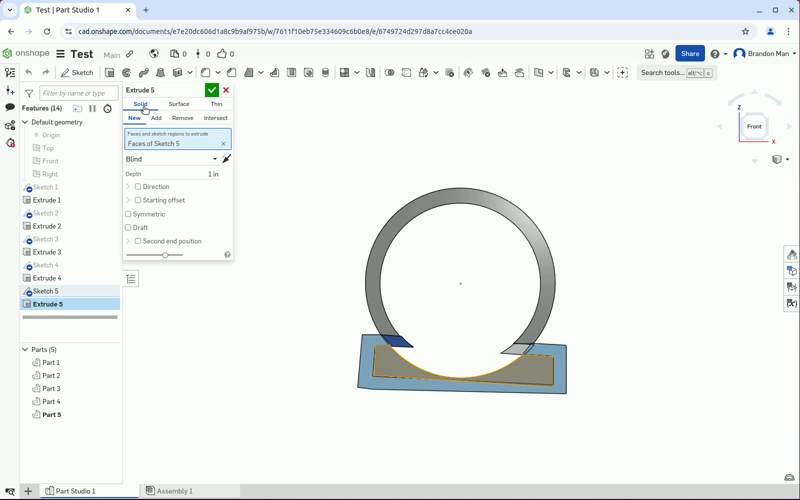
click(143, 106)
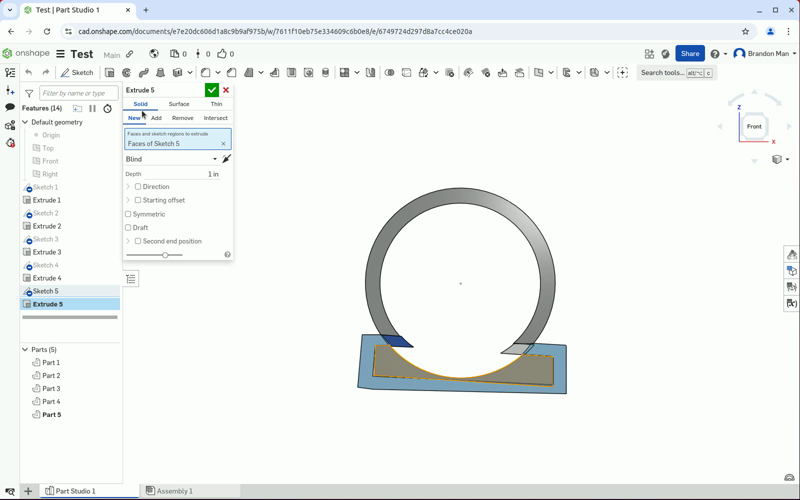
mouse_move(137, 120)
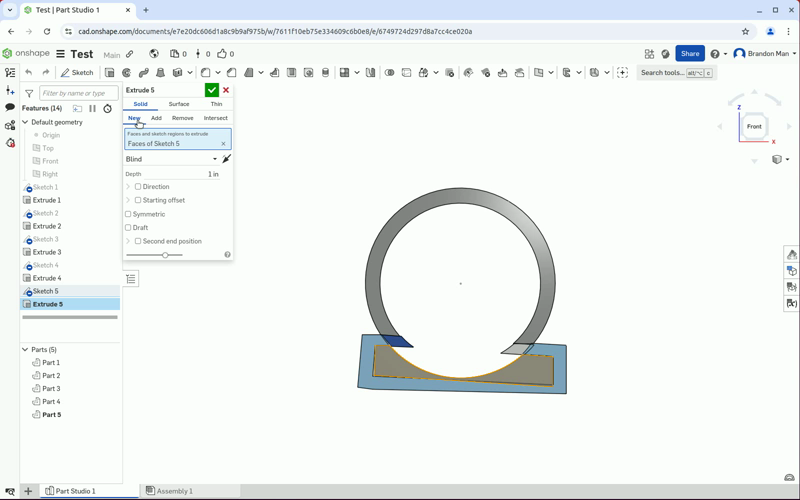
click(137, 120)
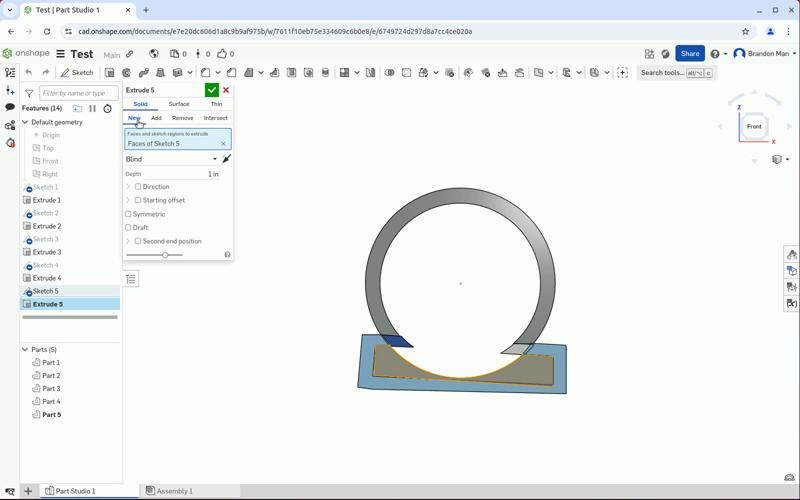
key(tab, 4)
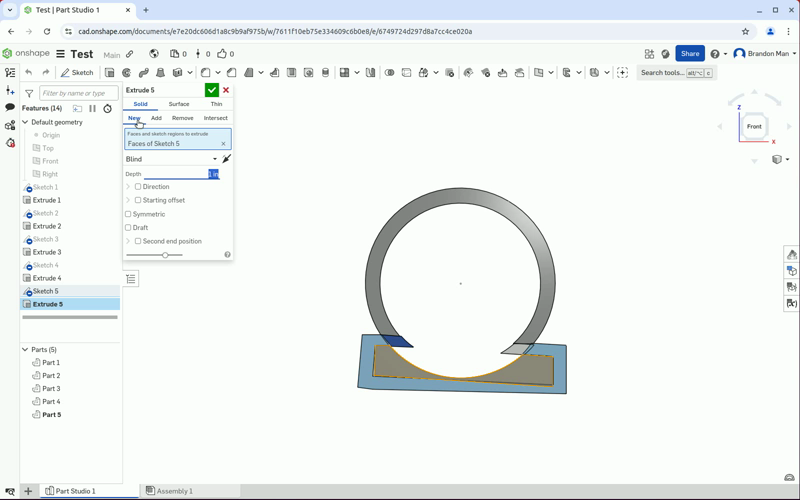
text(10.351)
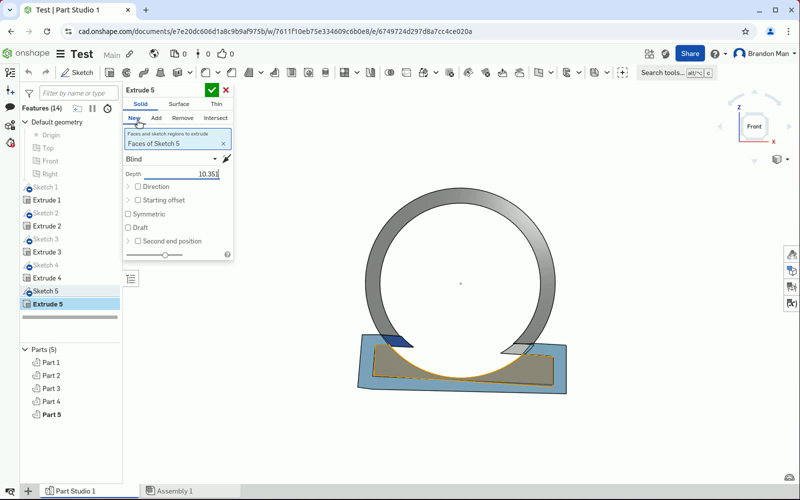
key(enter)
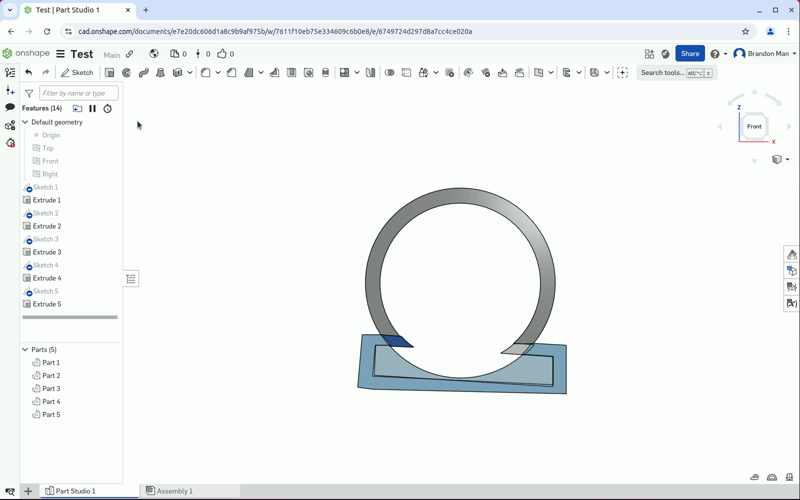
key(shift+h)
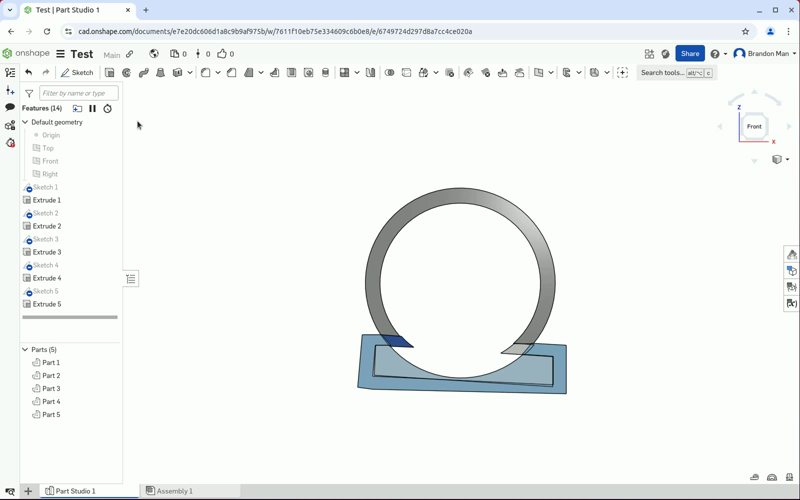
key(shift+h)
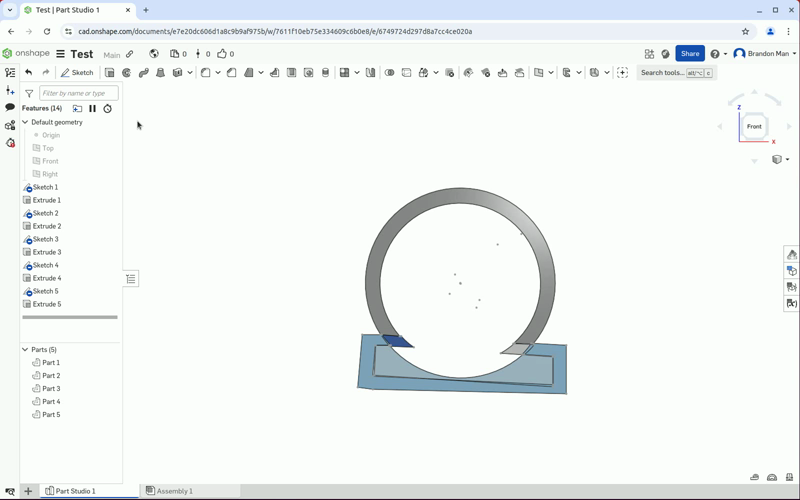
key(shift+7)
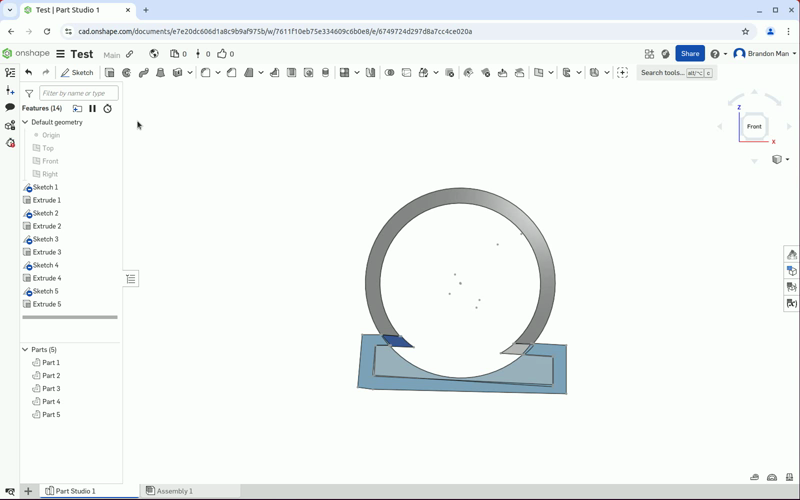
key(left, 2)
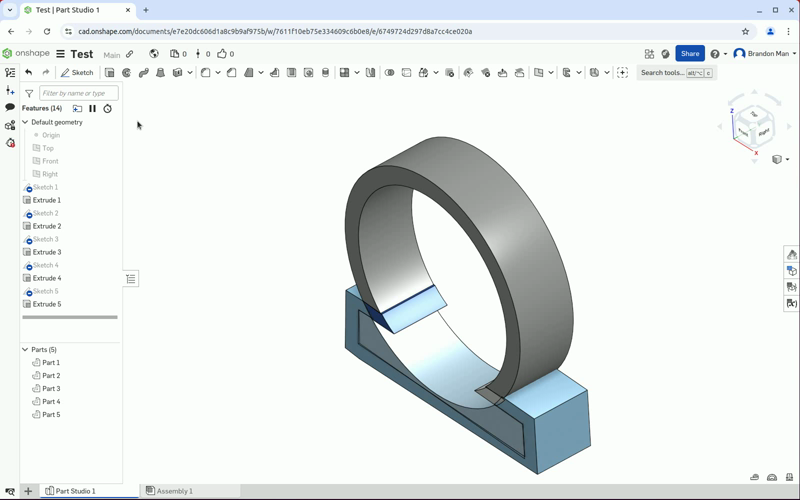
key(down, 2)
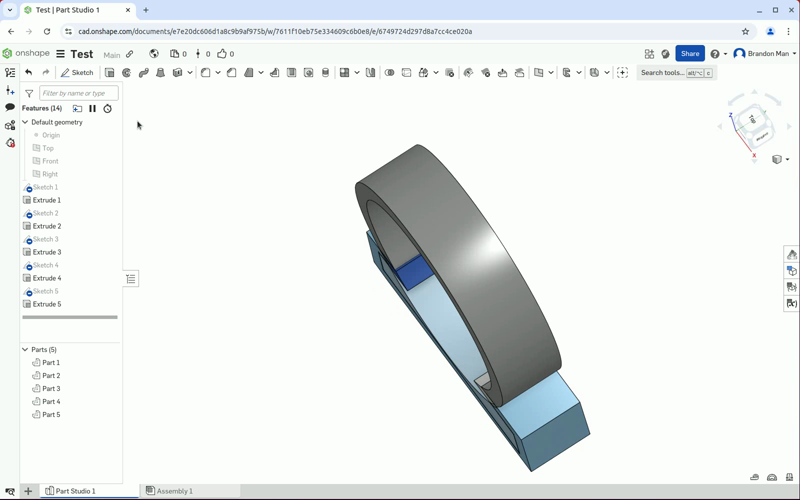
key(up, 2)
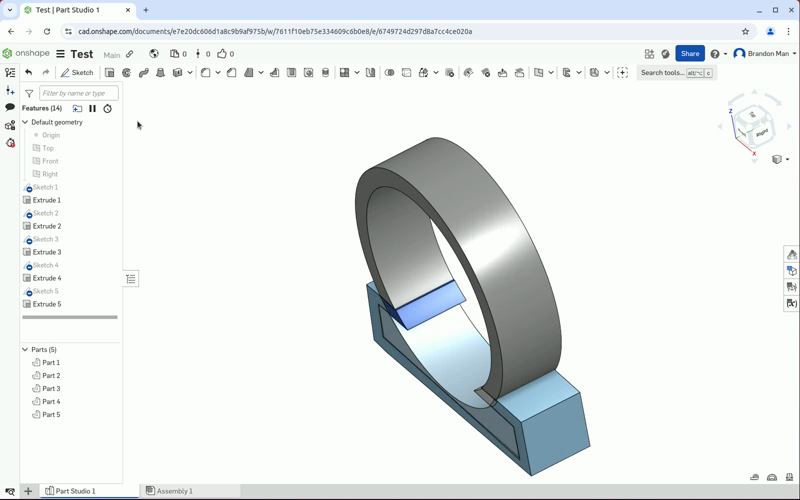
key(right, 2)
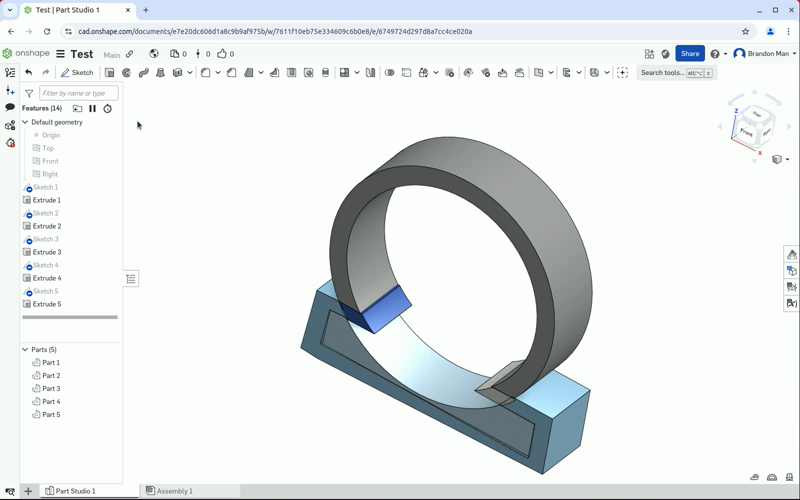
mouse_move(73, 189)
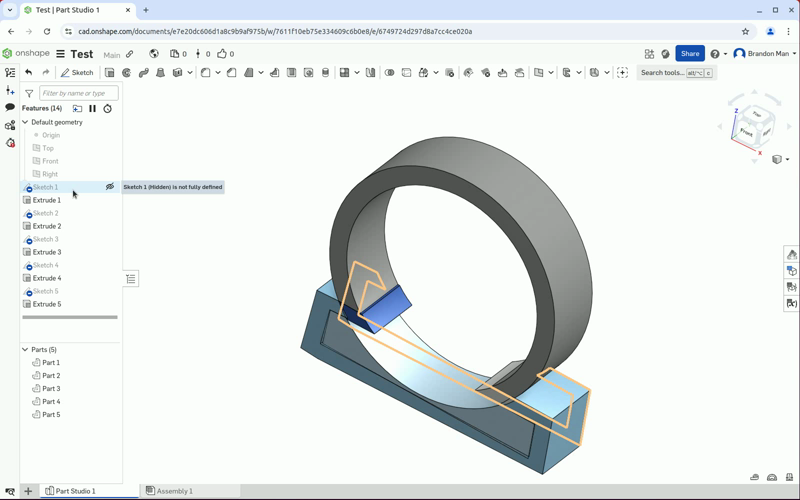
click(73, 189)